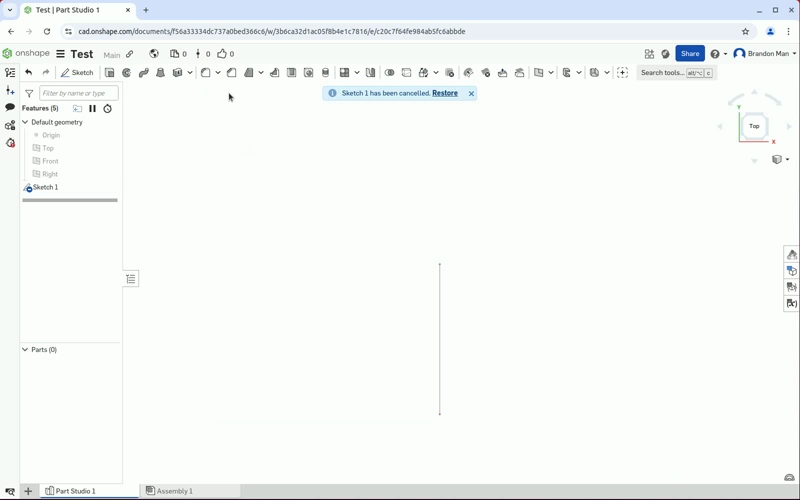
key(shift+h)
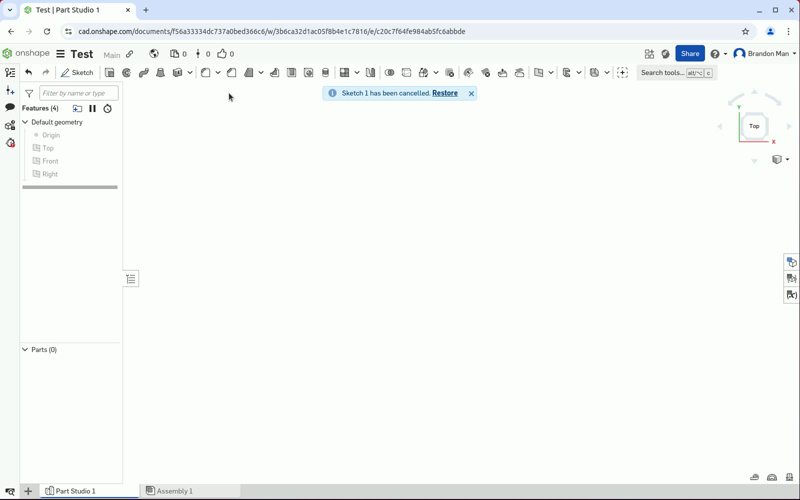
mouse_move(73, 352)
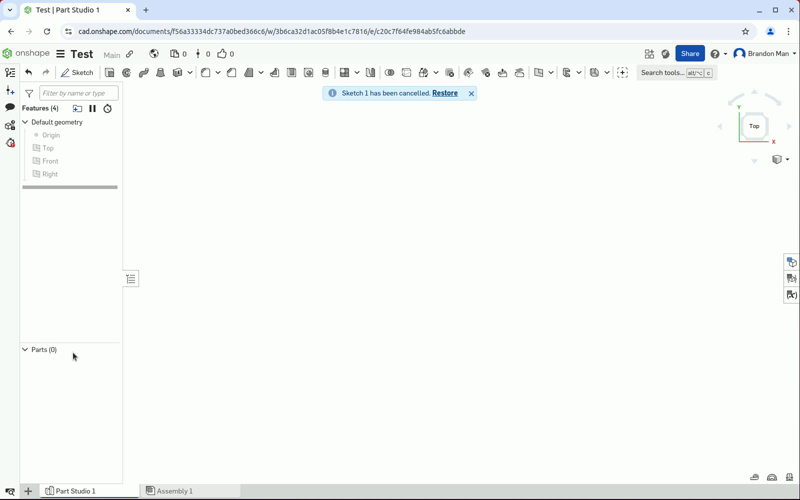
key(y)
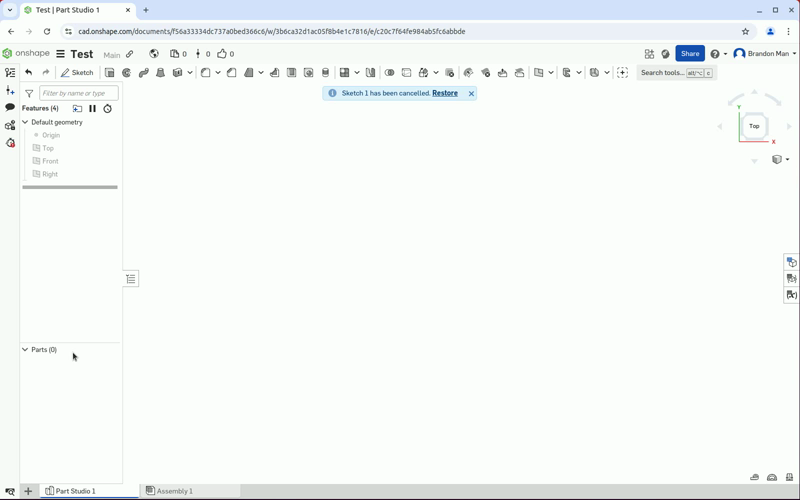
key(shift+p)
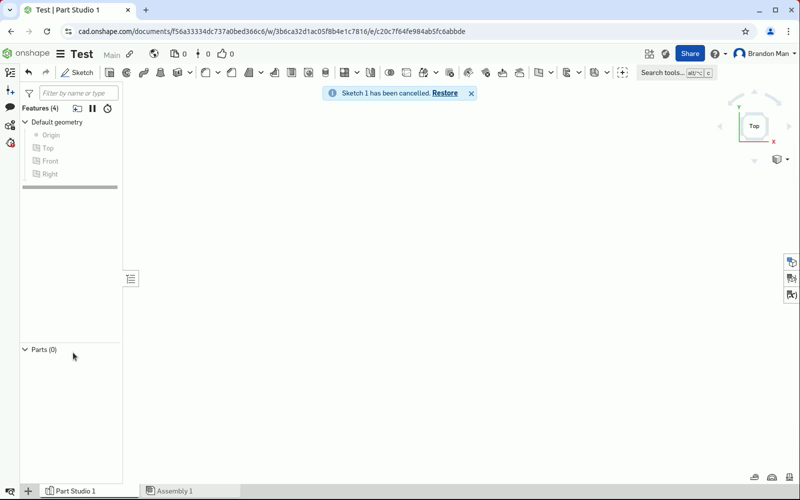
key(space)
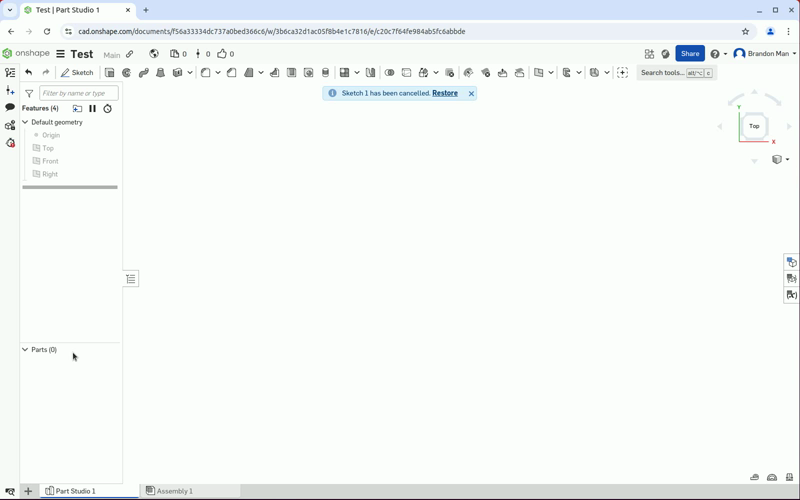
key_down(shift)
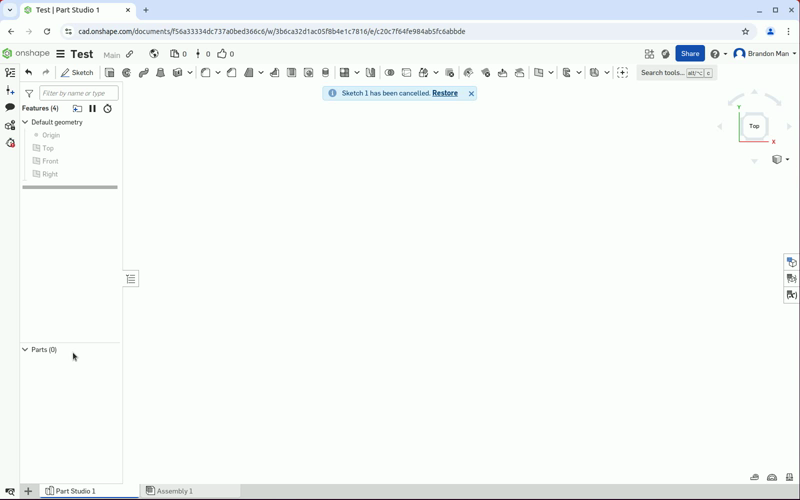
key(up)
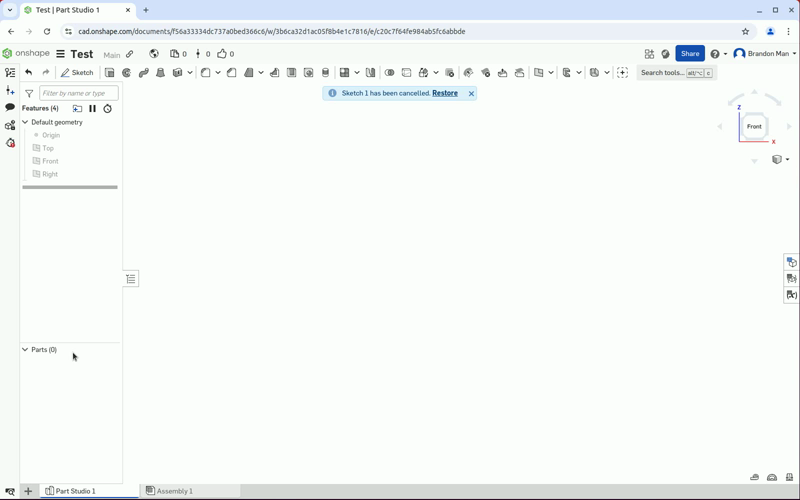
key_up(shift)
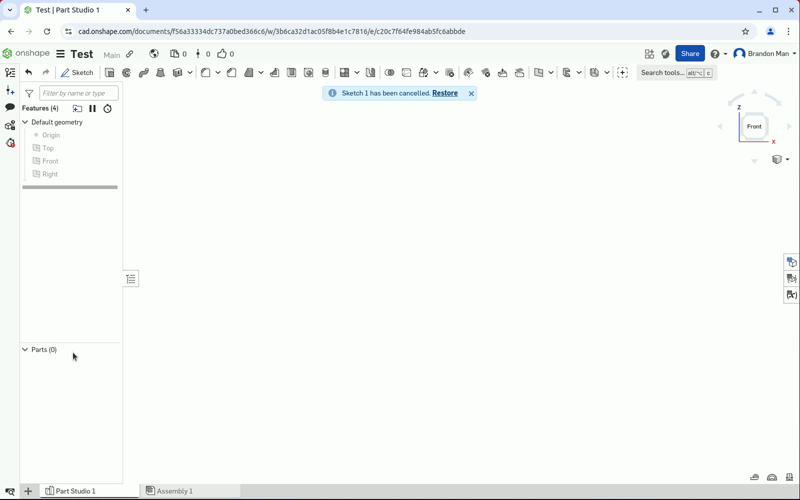
key(space)
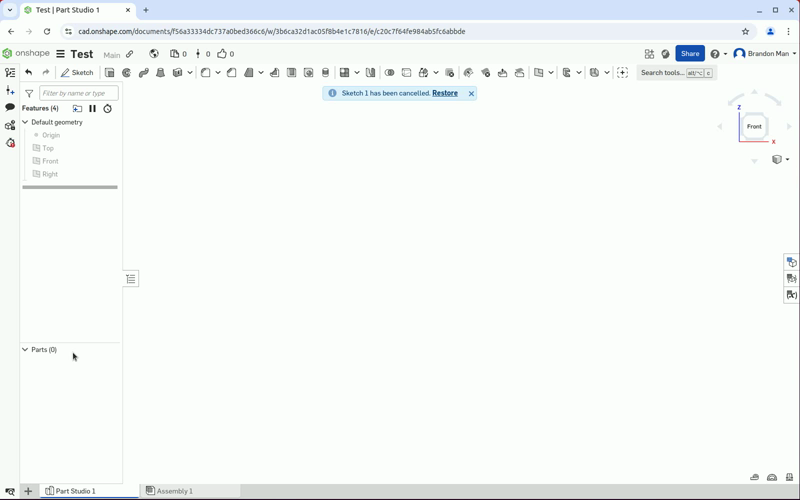
key_down(shift)
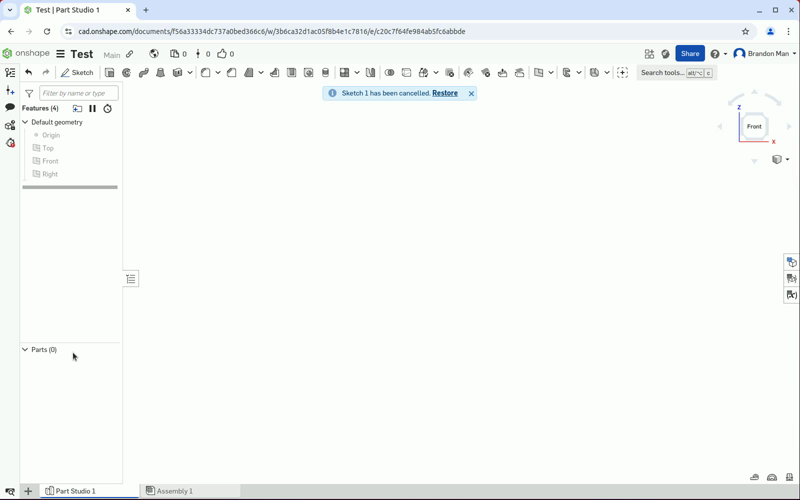
key(left)
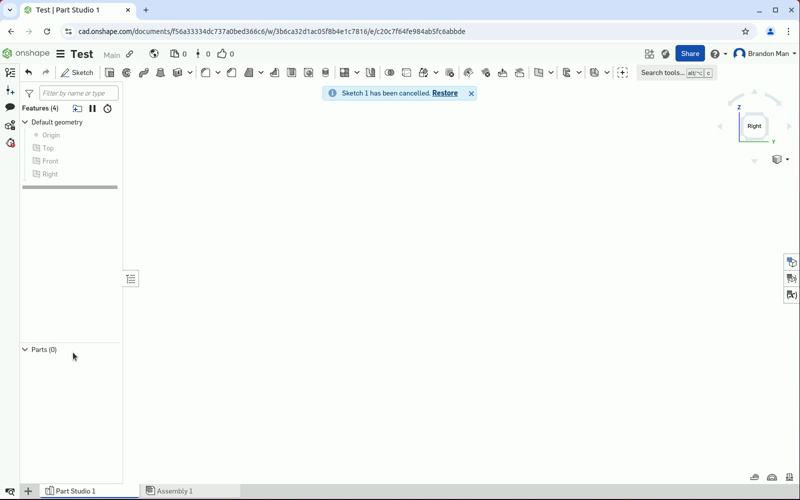
key_up(shift)
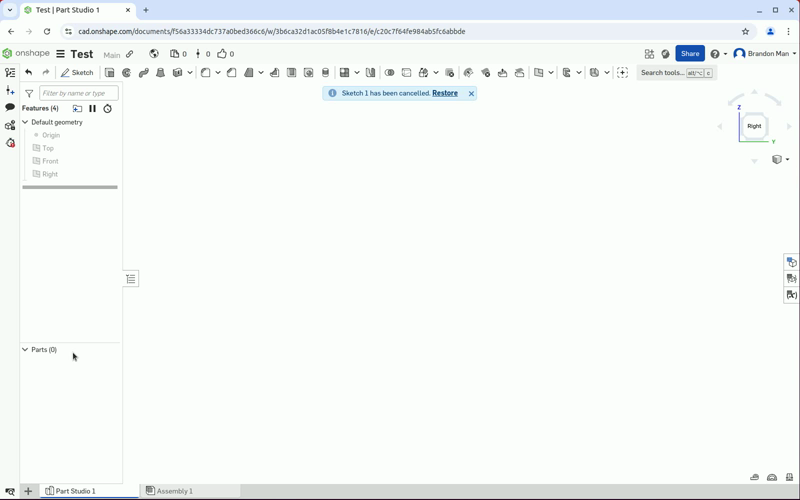
mouse_move(73, 352)
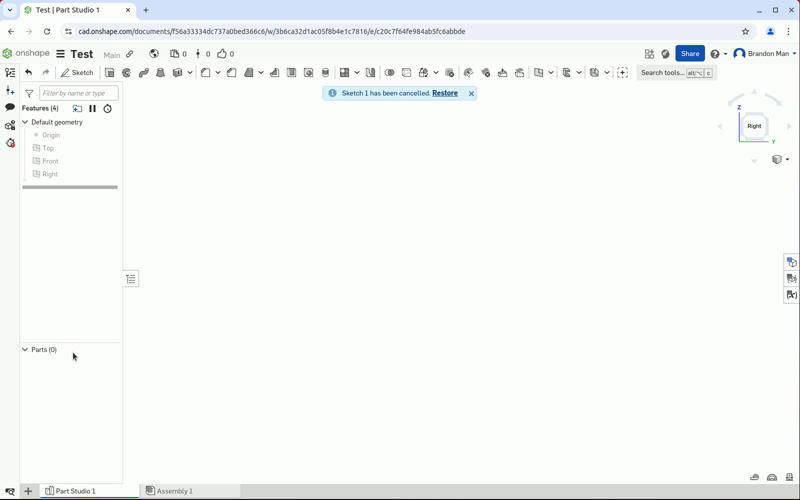
key(shift+y)
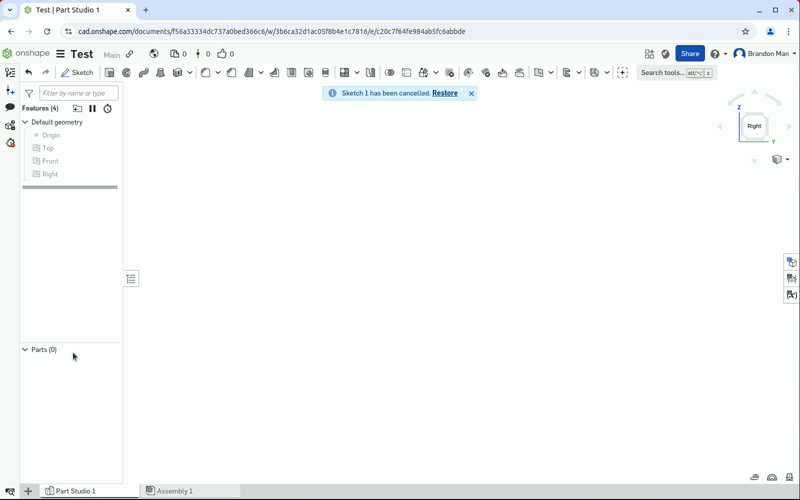
key(shift+s)
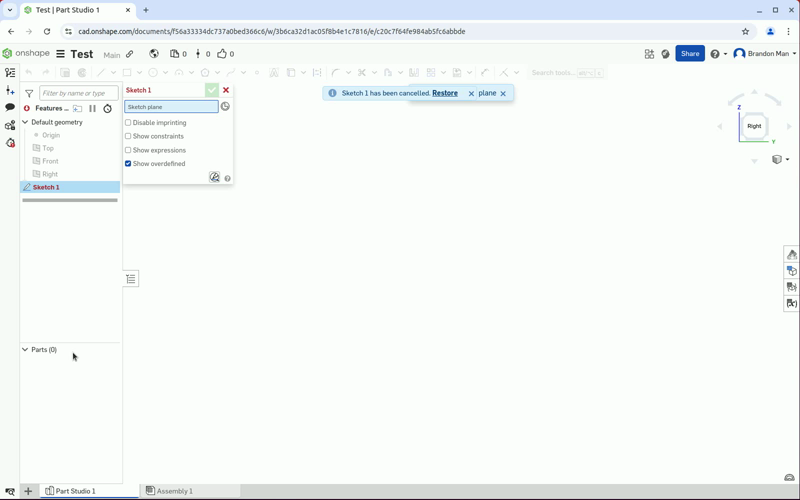
mouse_move(73, 176)
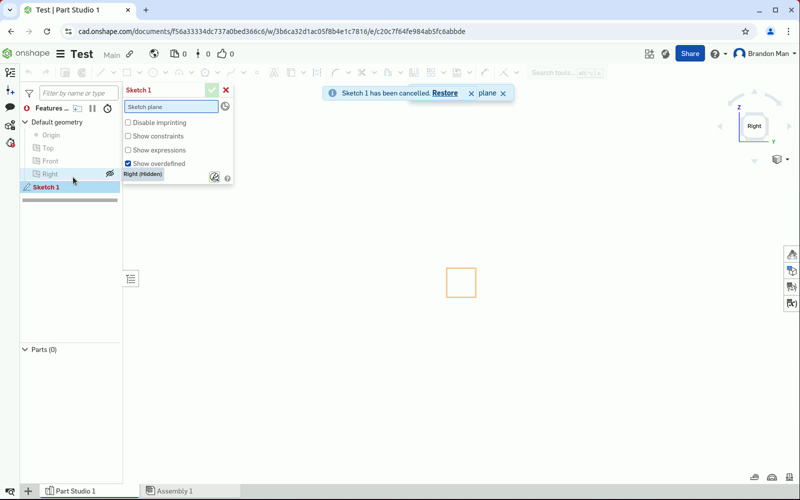
click(73, 176)
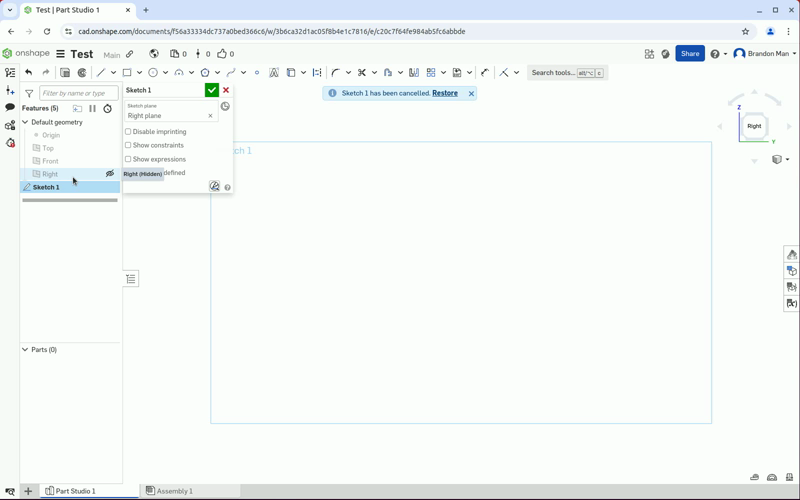
mouse_move(73, 352)
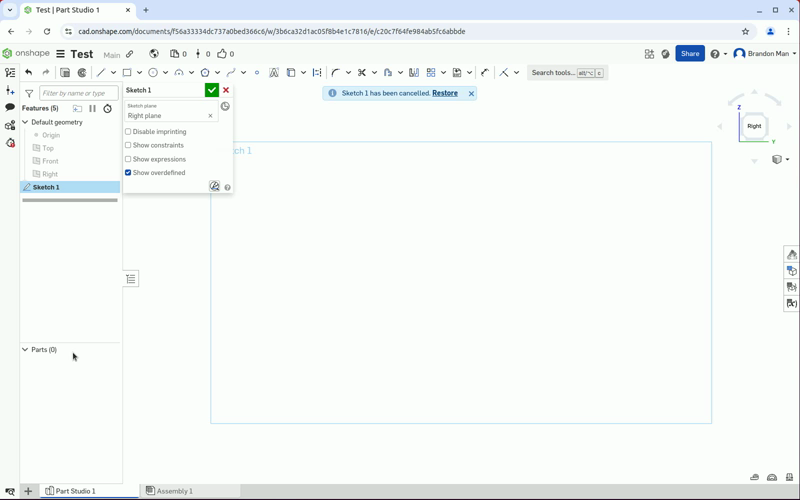
key(y)
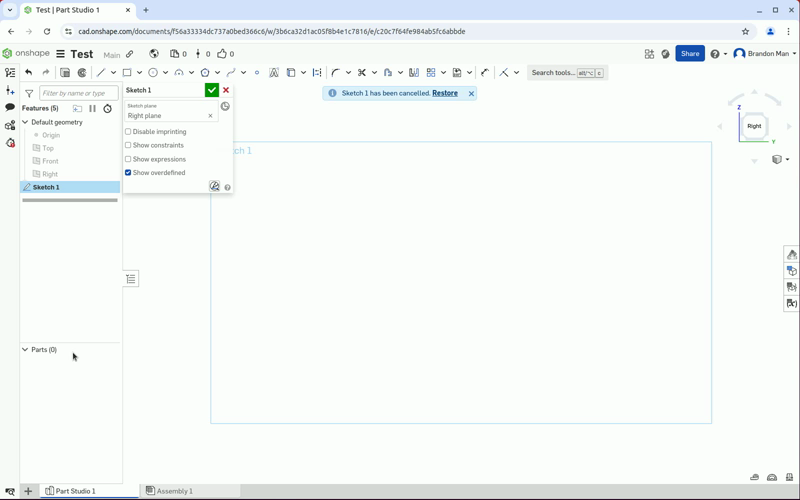
key(l)
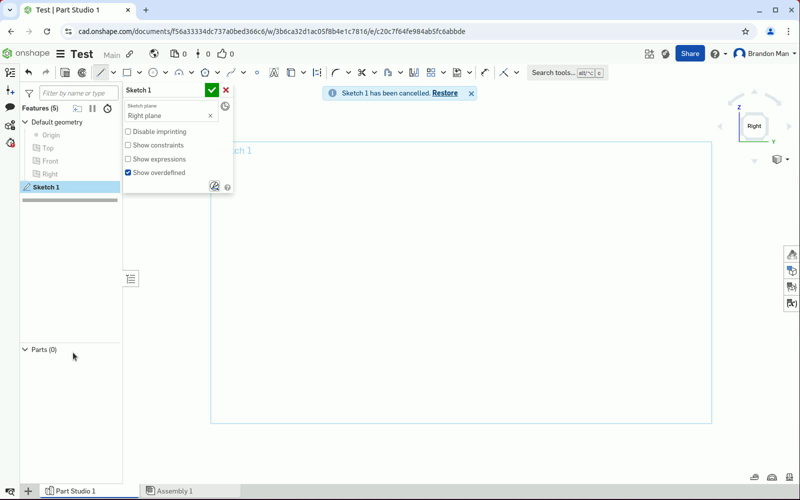
key_down(shift)
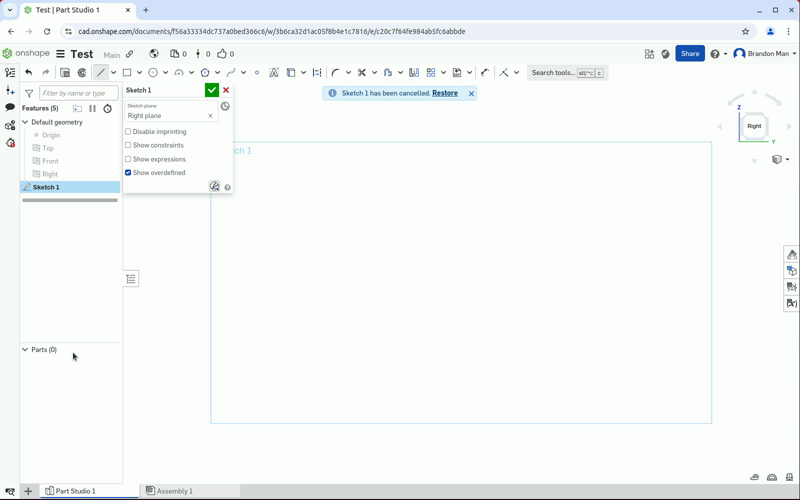
mouse_move(355, 286)
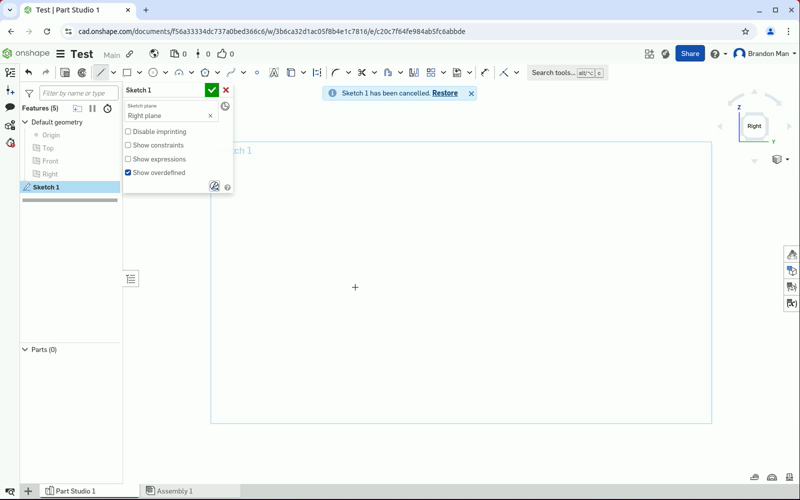
click(355, 286)
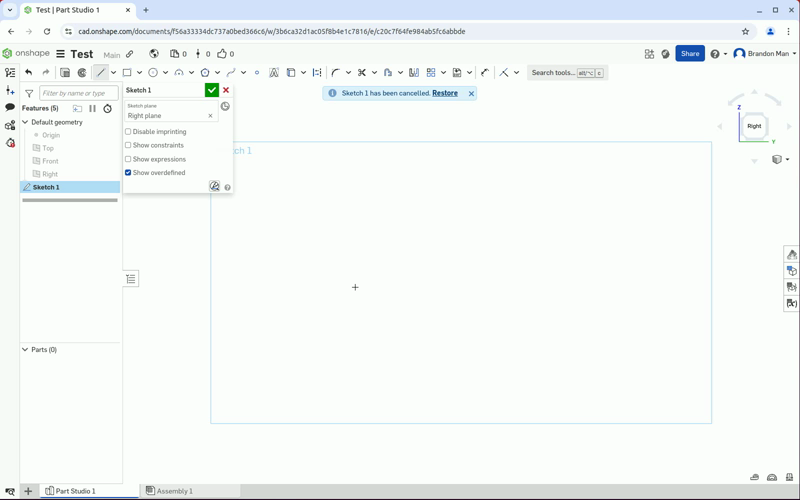
key_up(shift)
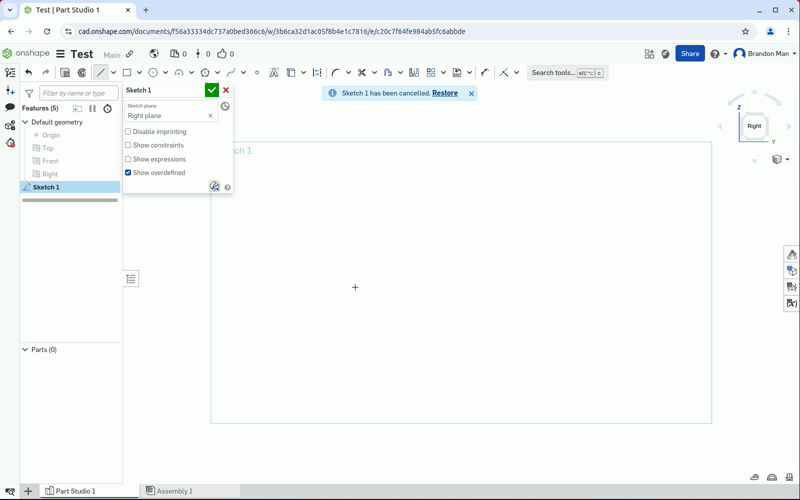
key_down(shift)
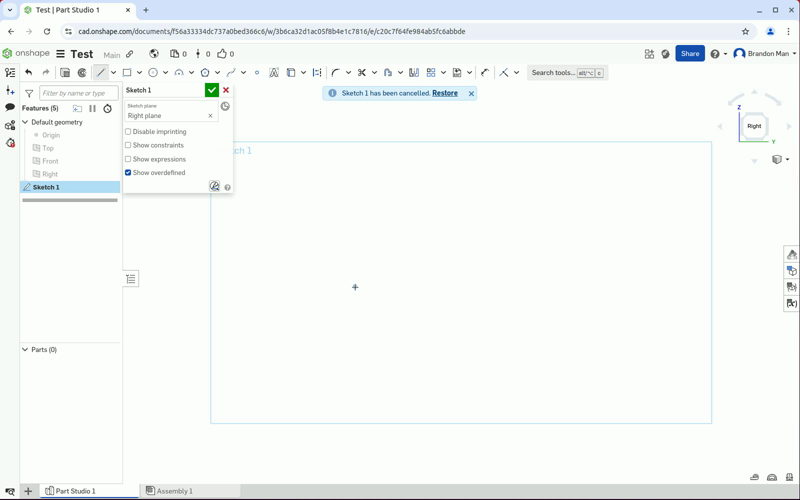
mouse_move(572, 325)
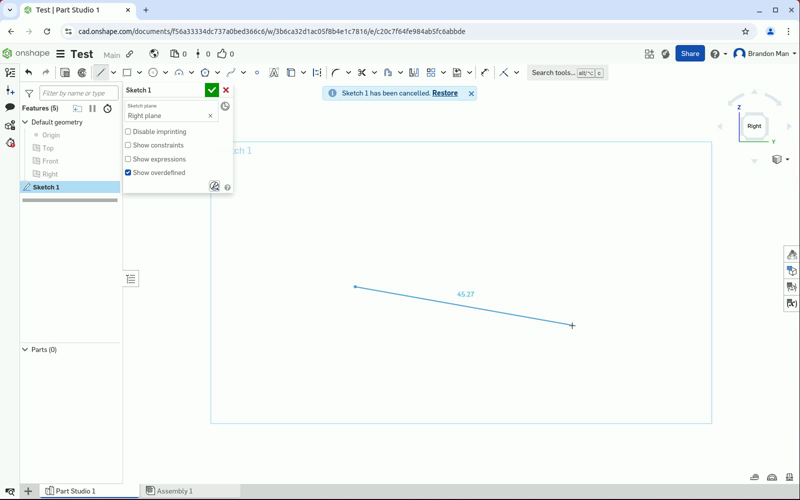
click(572, 325)
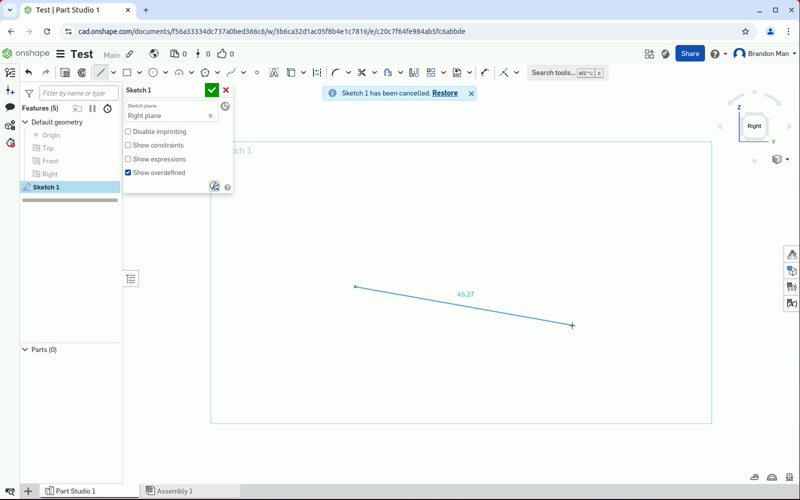
key_up(shift)
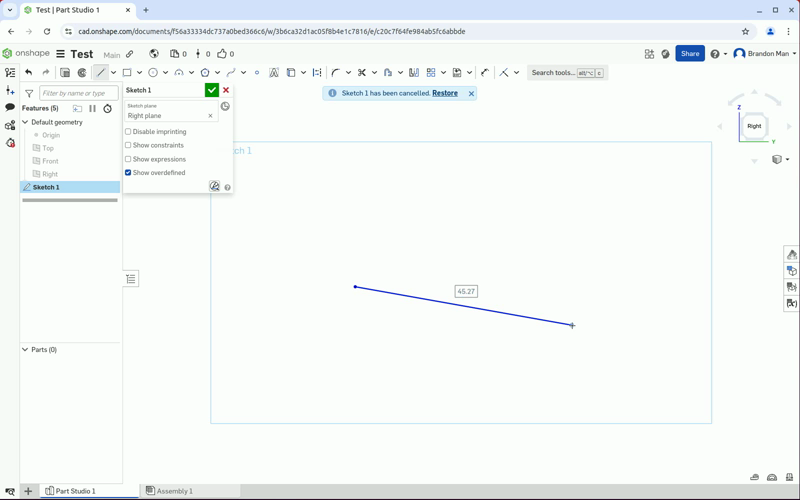
key_down(shift)
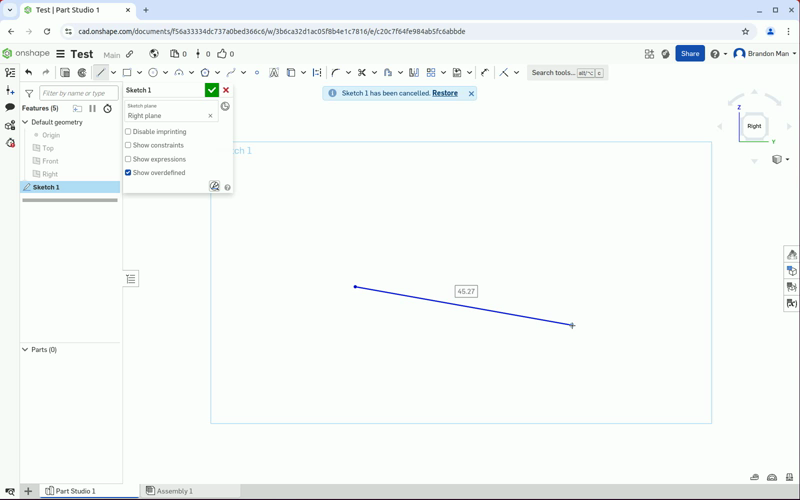
mouse_move(589, 325)
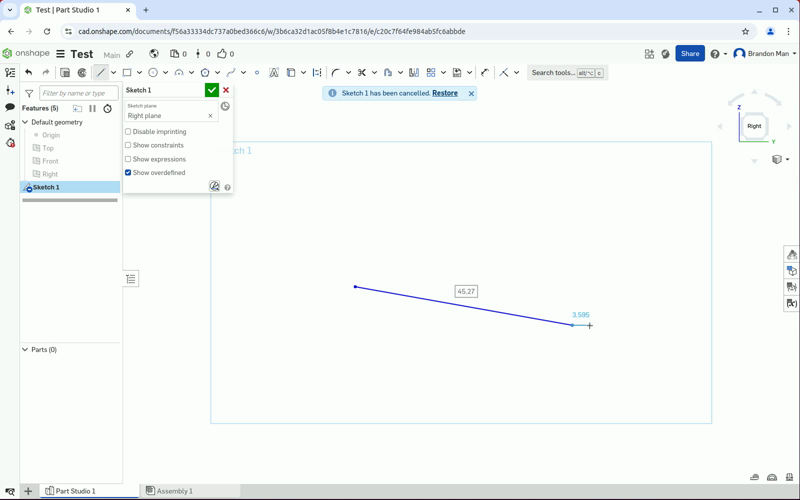
mouse_move(570, 284)
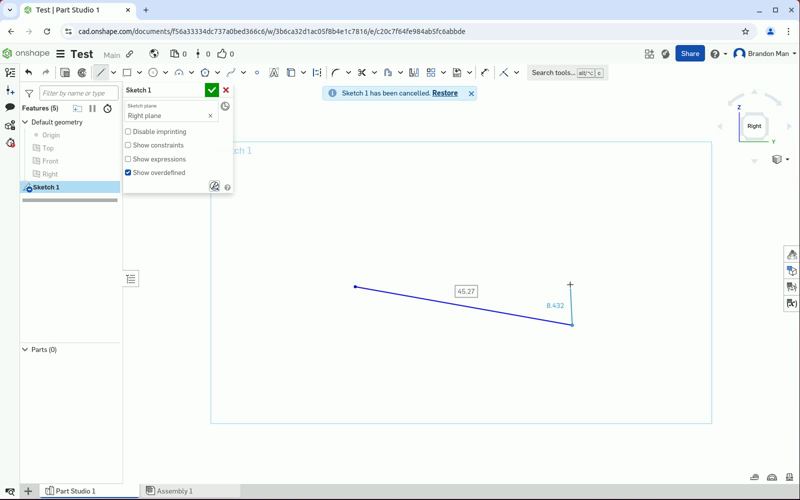
click(570, 284)
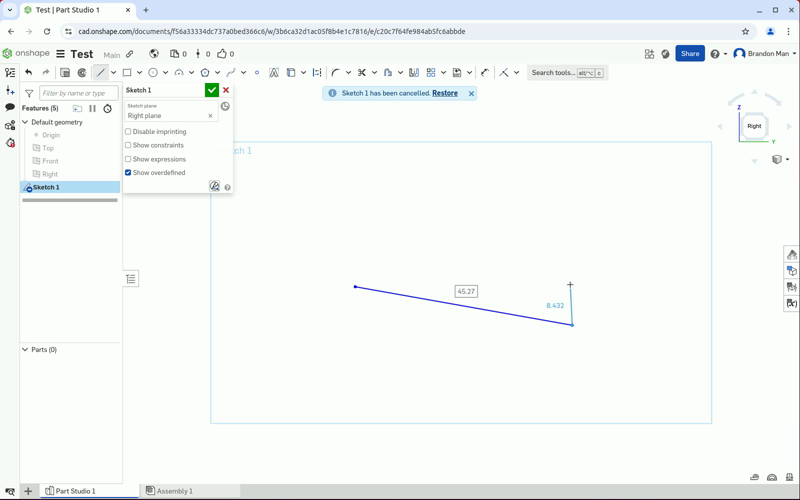
key_up(shift)
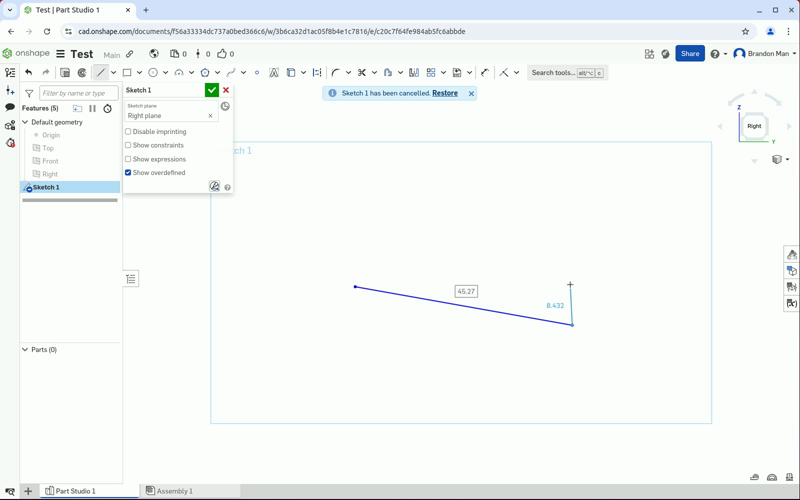
key(esc)
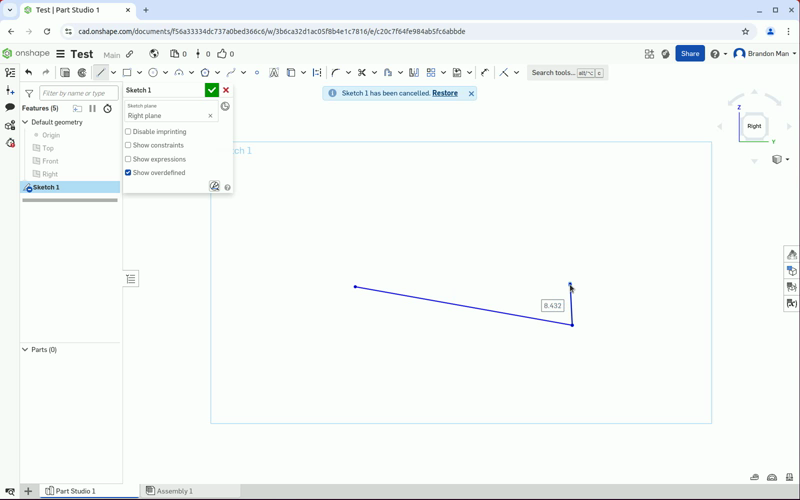
key(a)
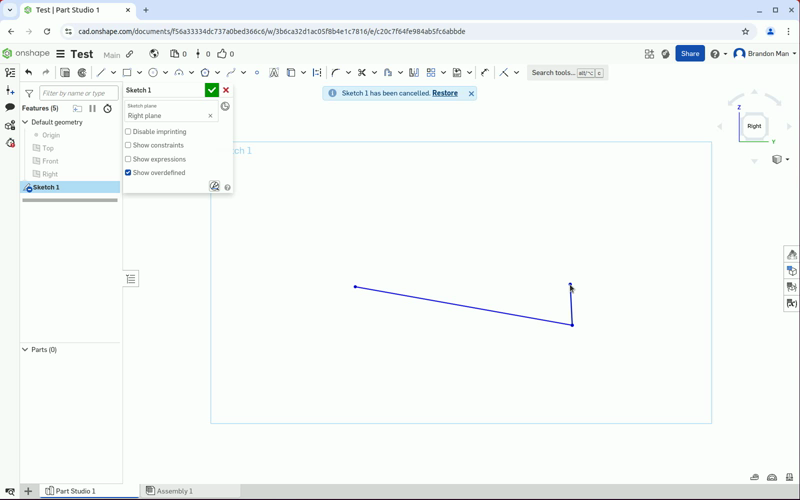
mouse_move(570, 284)
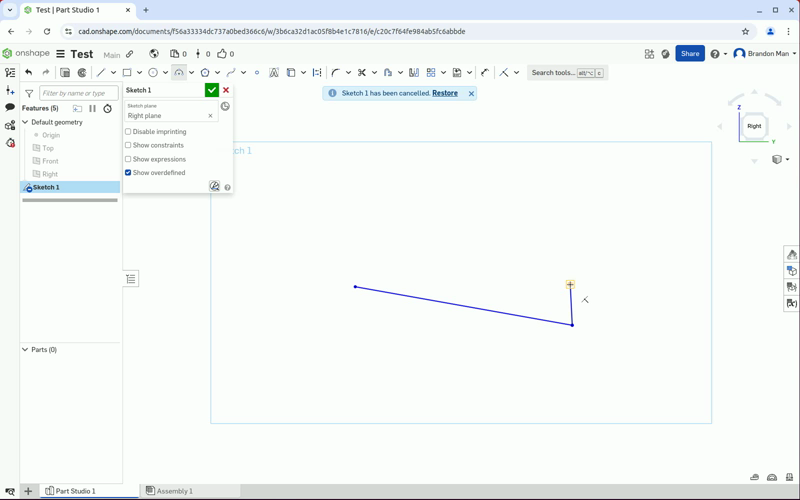
click(570, 284)
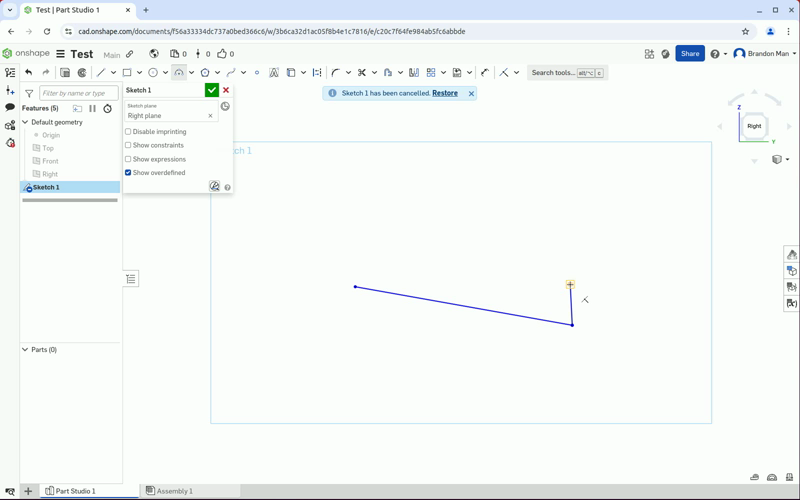
key_down(shift)
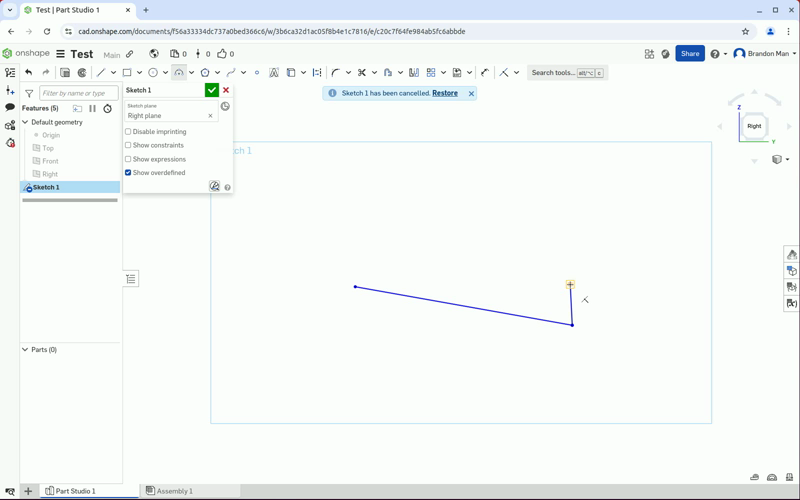
mouse_move(563, 284)
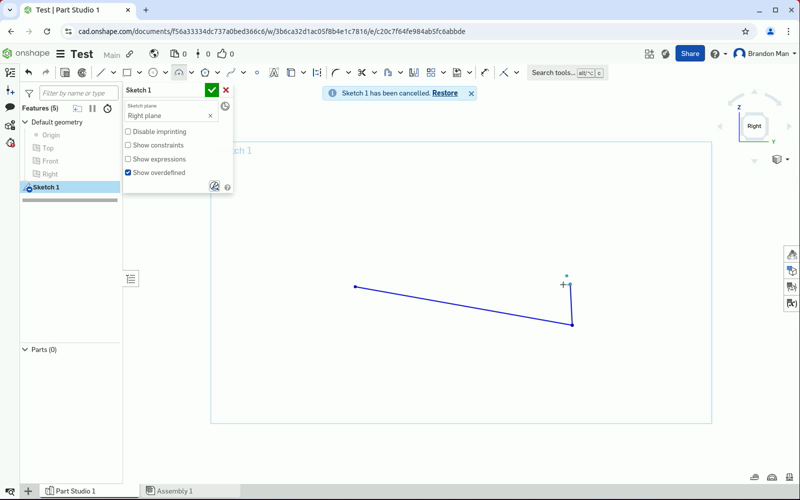
scroll(6)
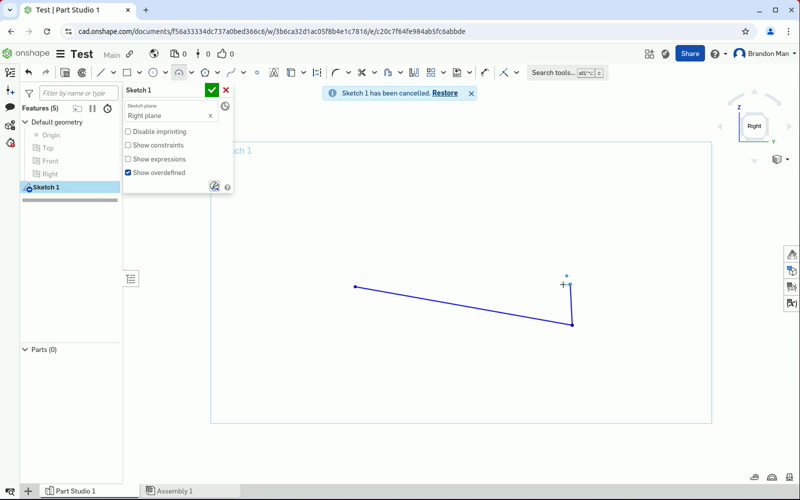
scroll(6)
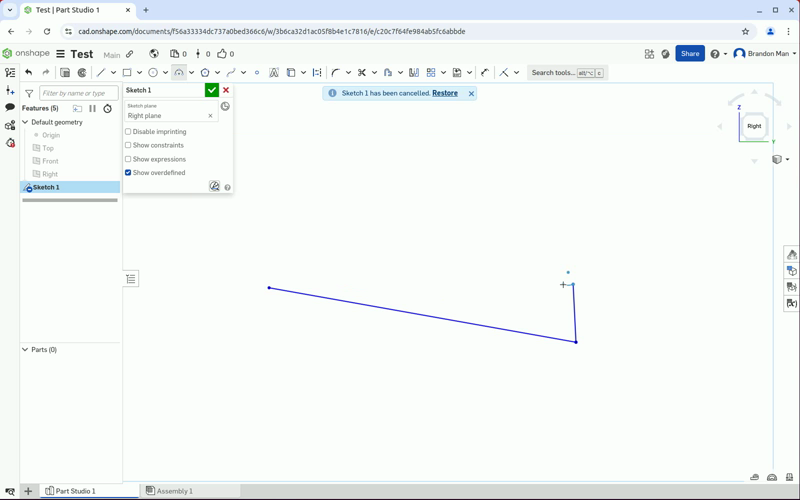
scroll(6)
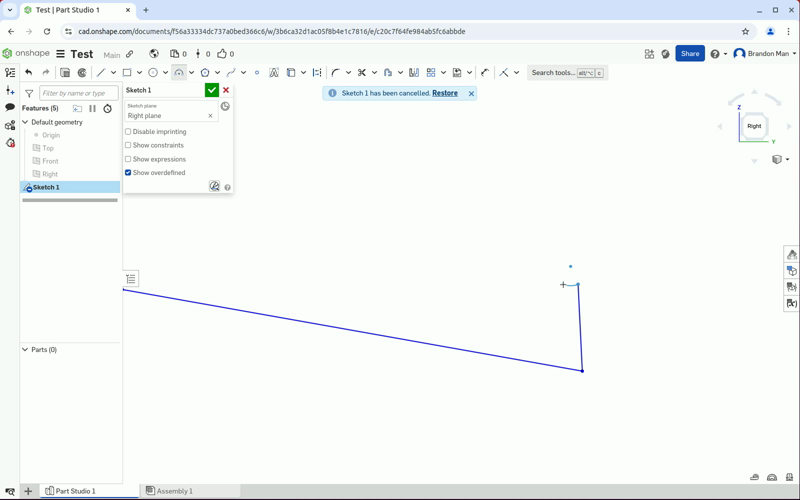
scroll(6)
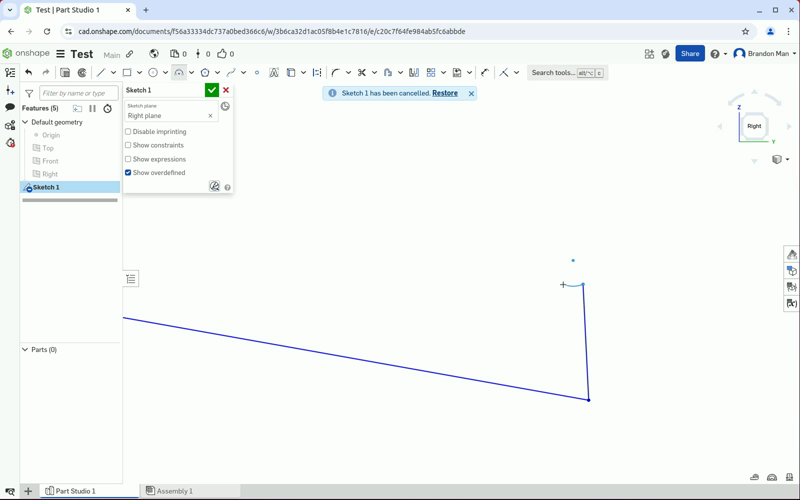
scroll(6)
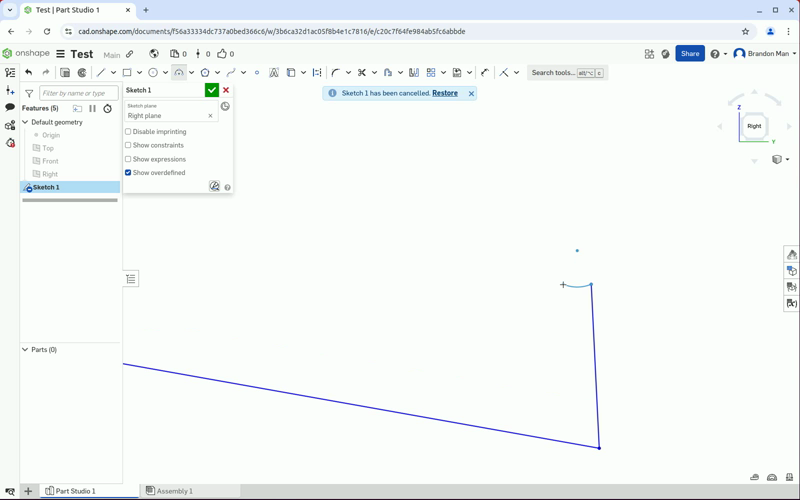
scroll(6)
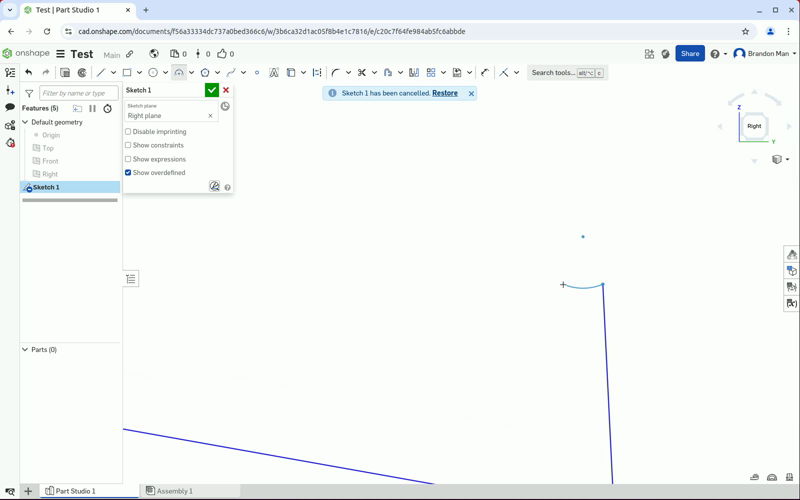
scroll(6)
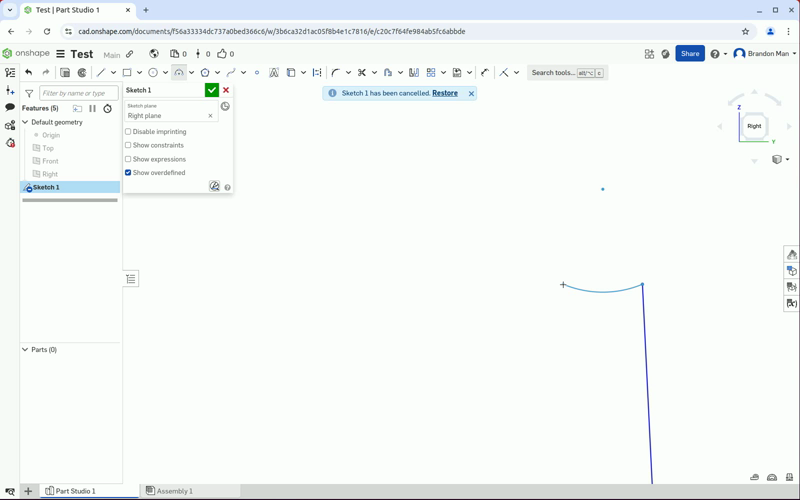
click(563, 284)
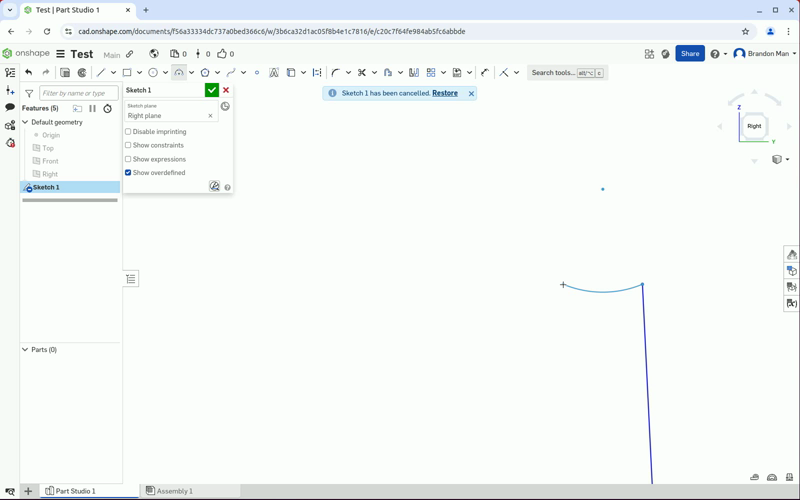
scroll(-6)
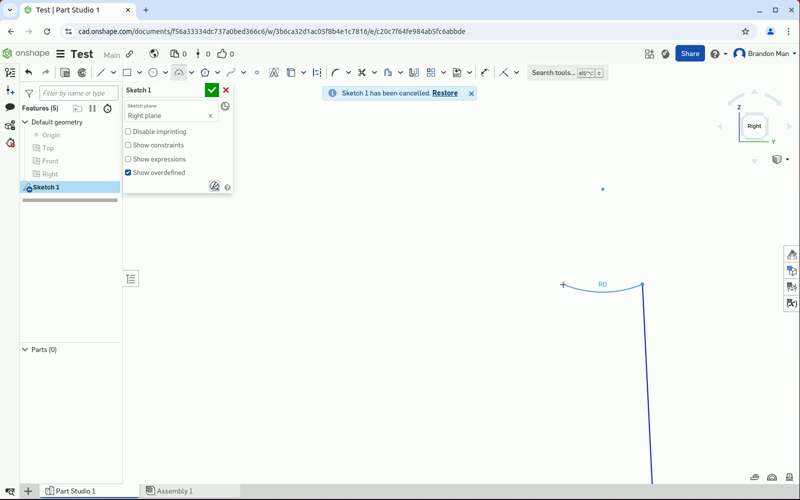
scroll(-6)
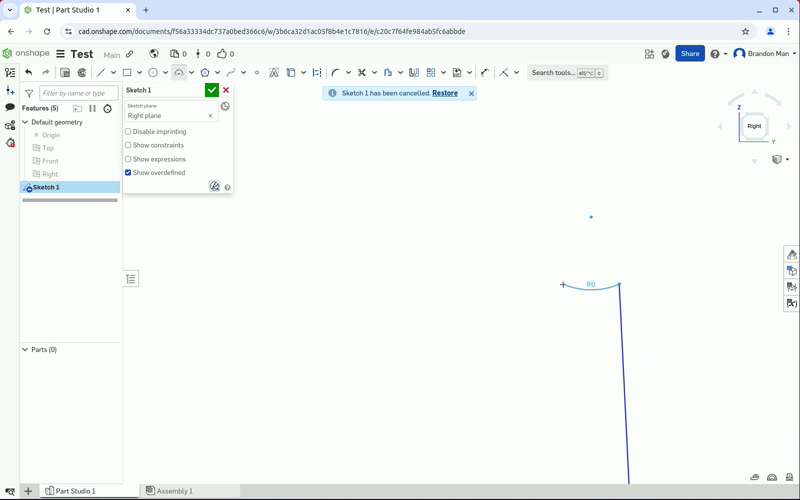
scroll(-6)
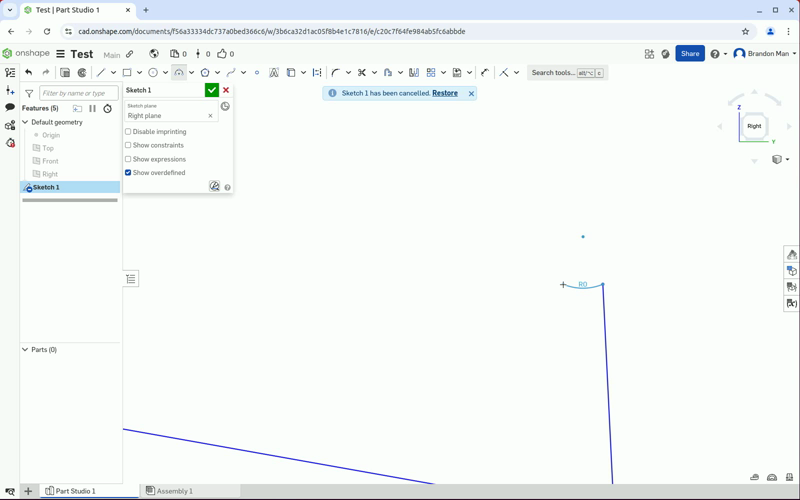
scroll(-6)
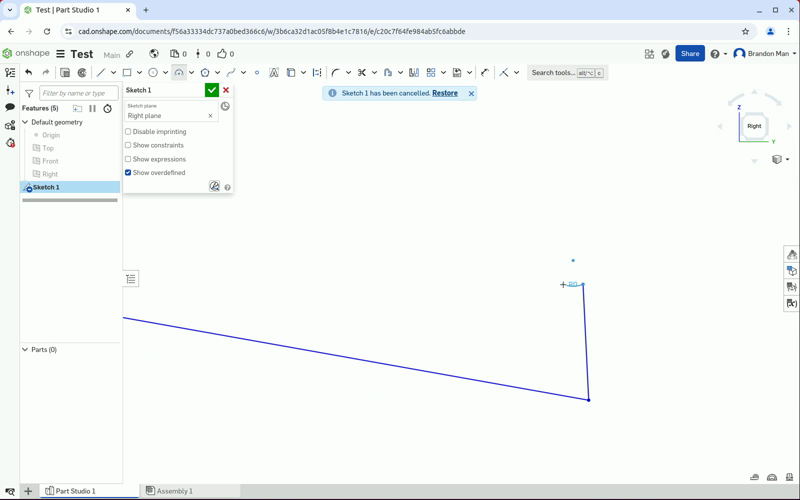
scroll(-6)
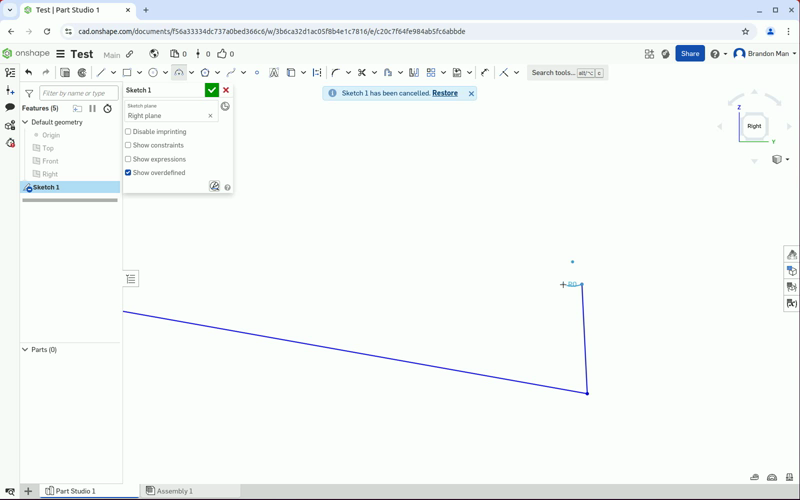
scroll(-6)
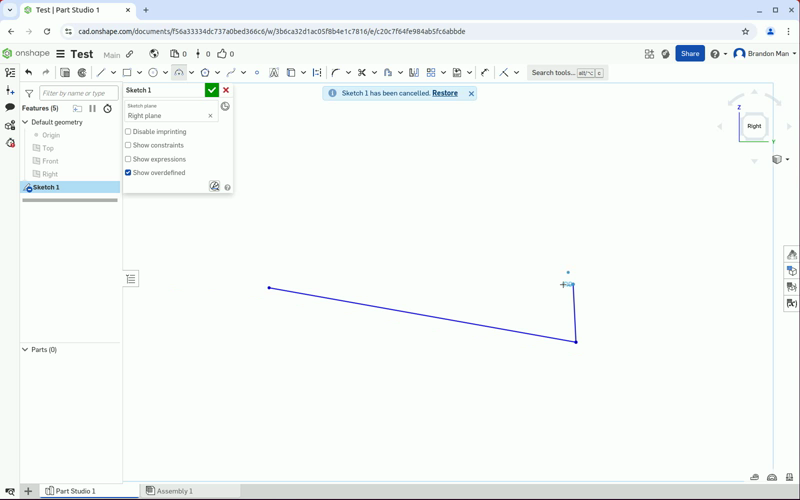
scroll(-6)
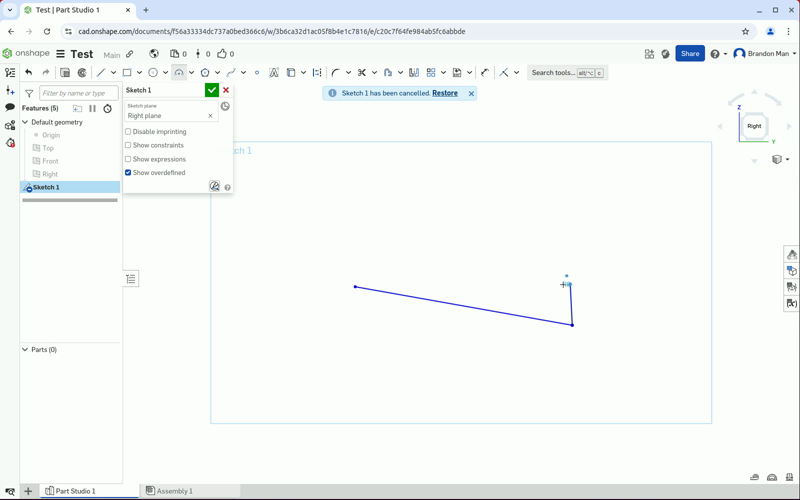
mouse_move(566, 287)
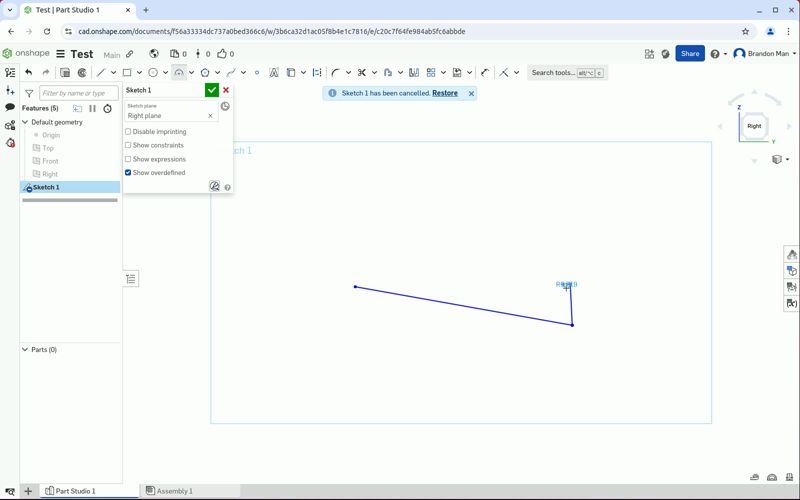
scroll(6)
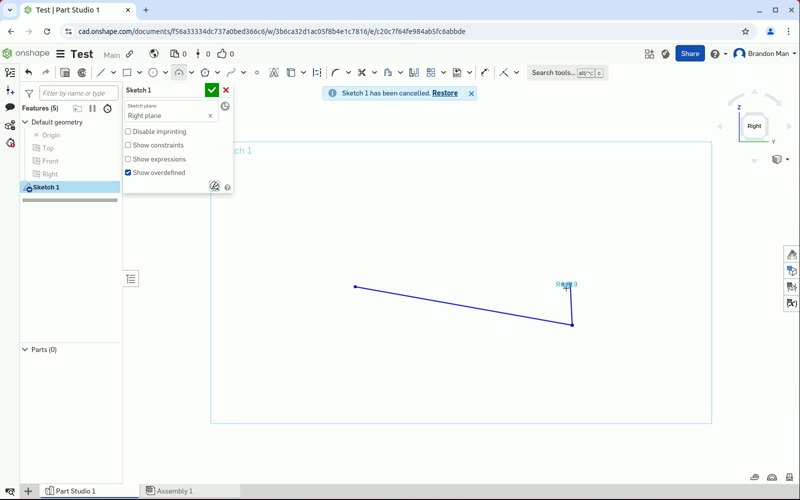
scroll(6)
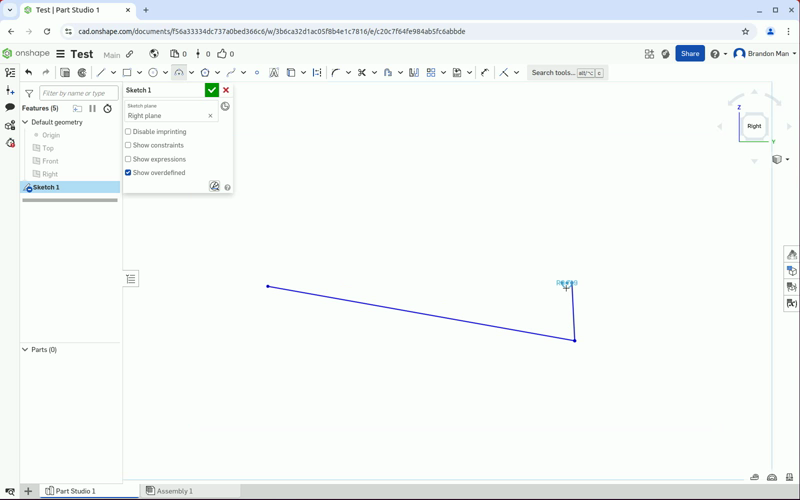
scroll(6)
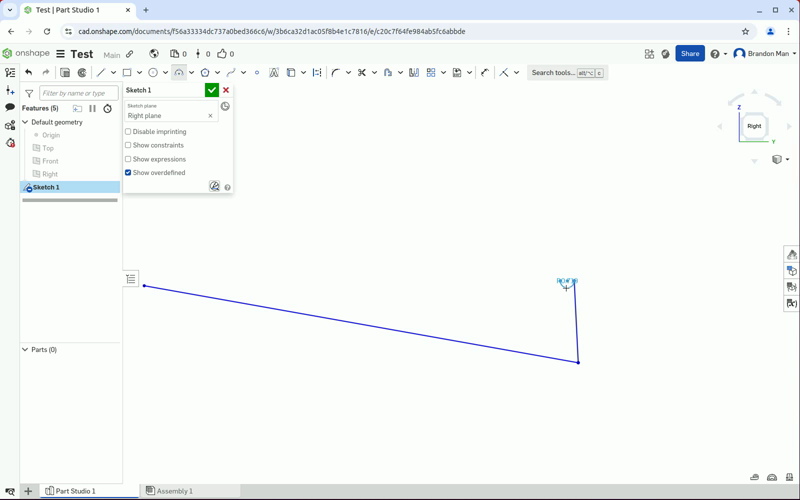
scroll(6)
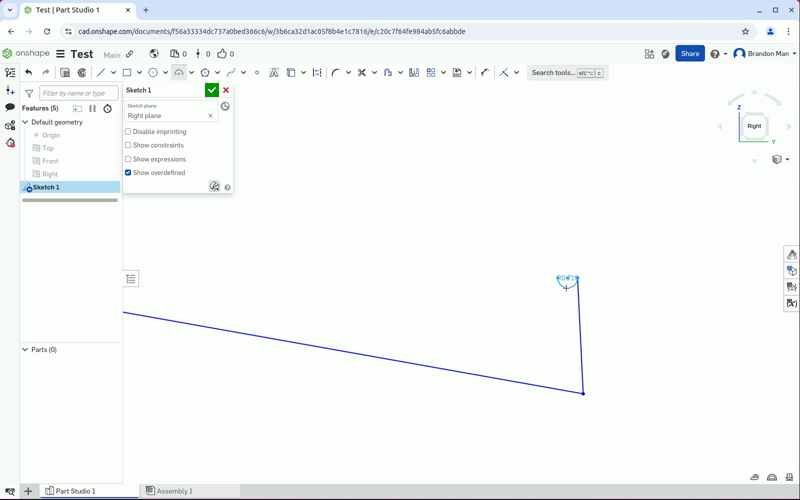
scroll(6)
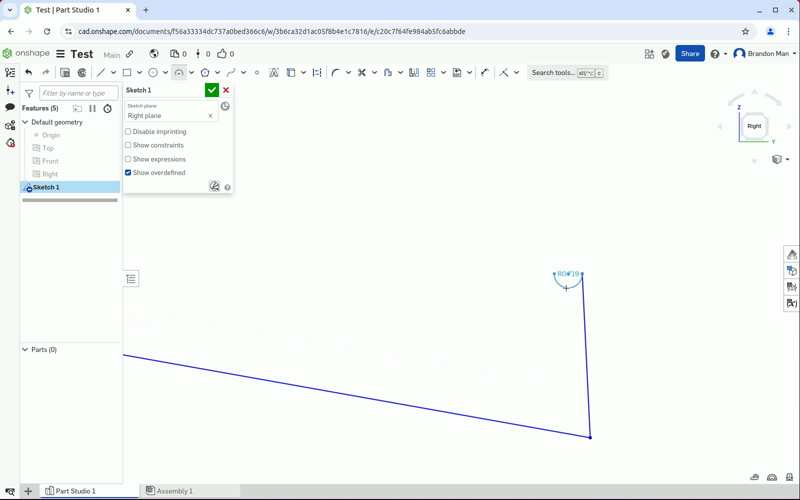
scroll(6)
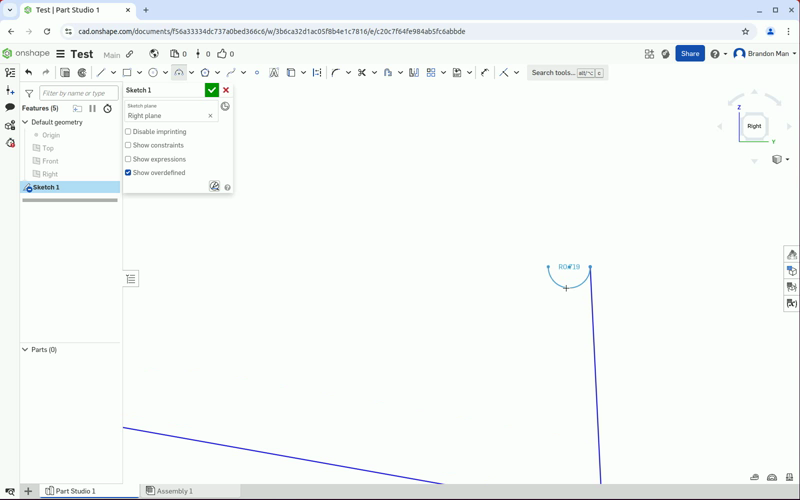
scroll(6)
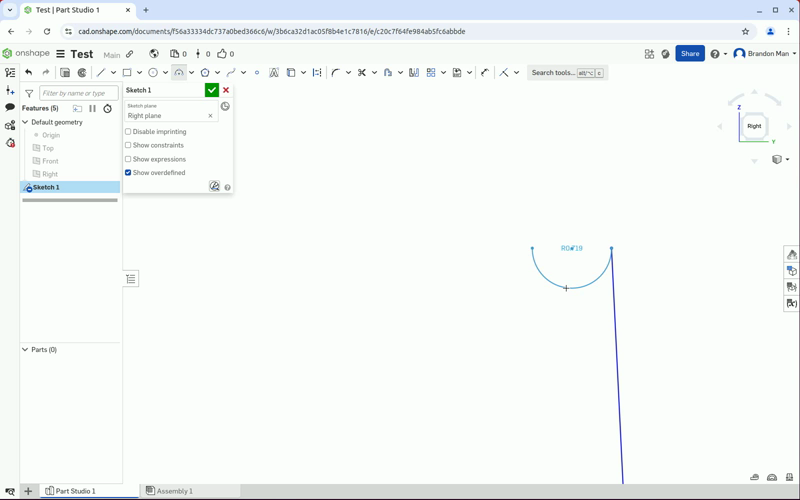
click(566, 287)
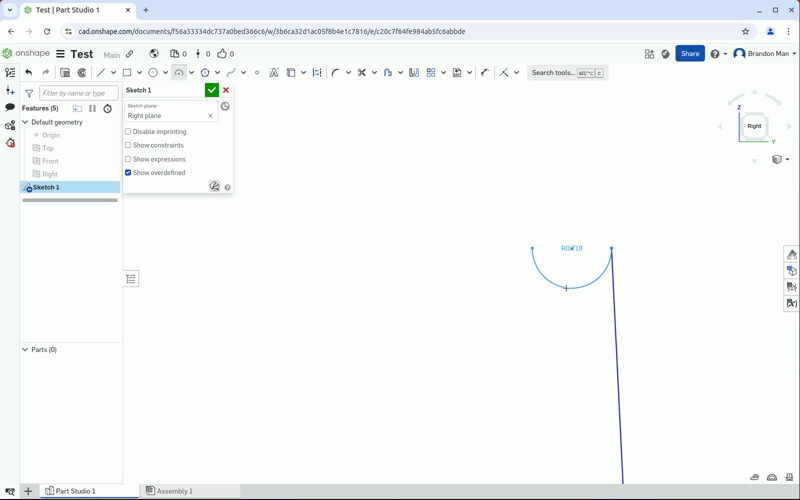
scroll(-6)
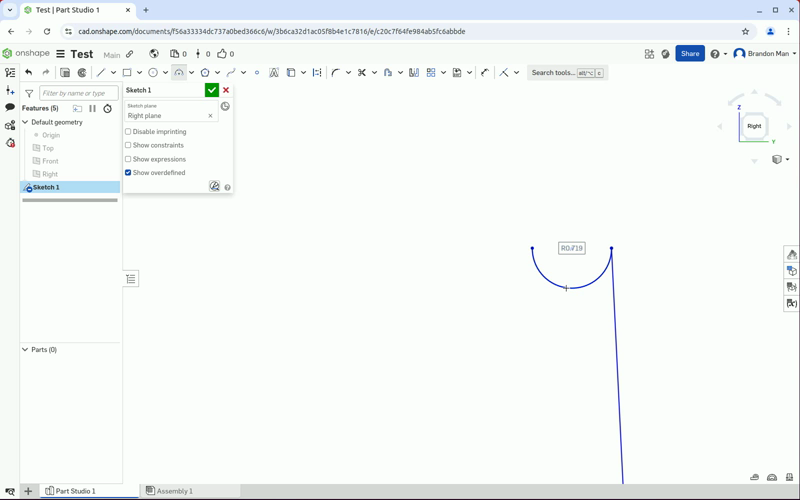
scroll(-6)
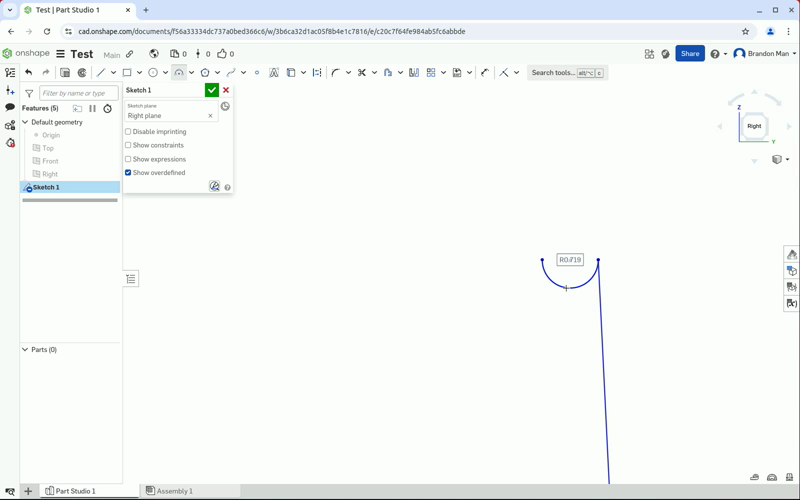
scroll(-6)
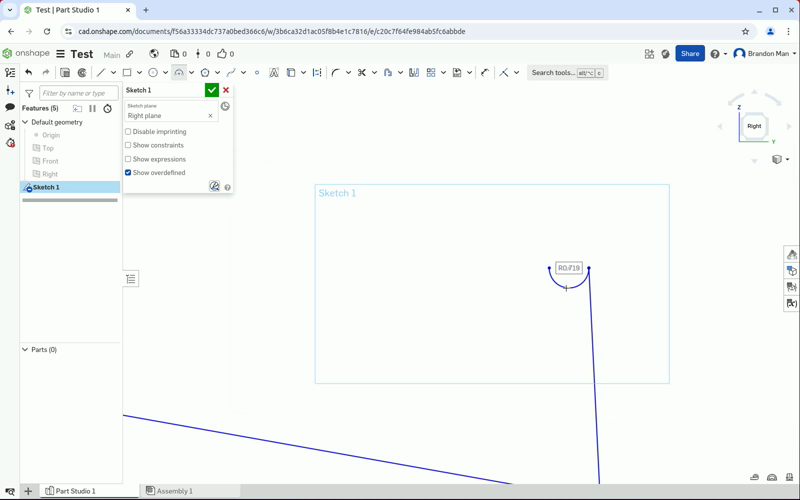
scroll(-6)
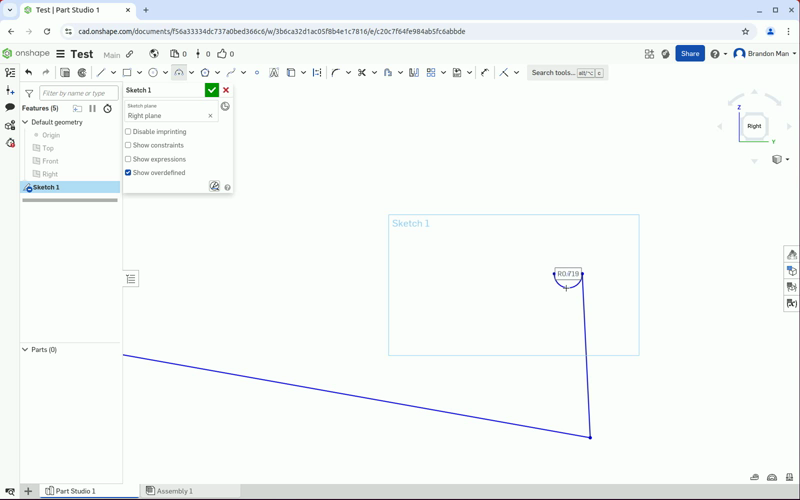
scroll(-6)
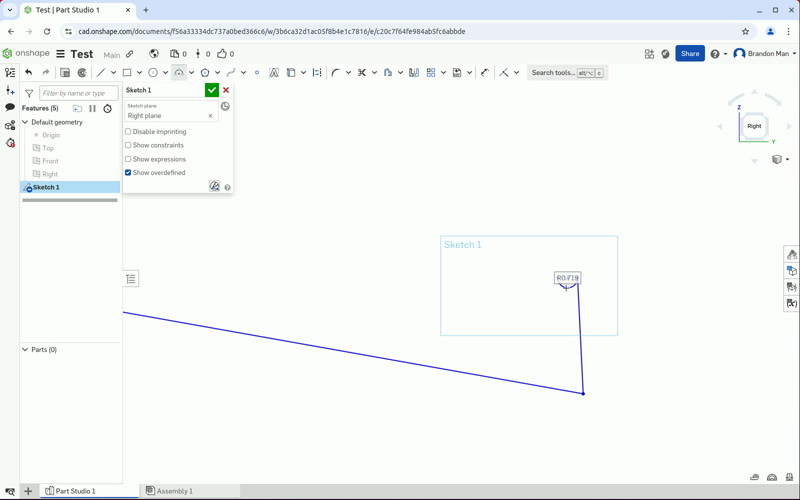
scroll(-6)
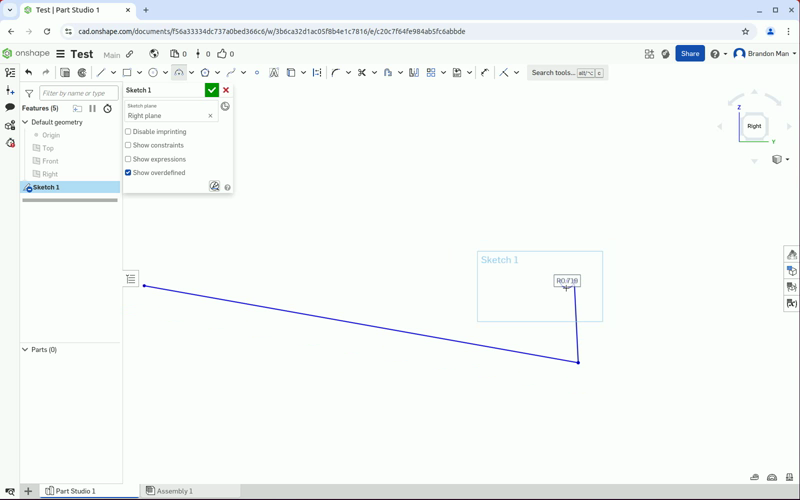
scroll(-6)
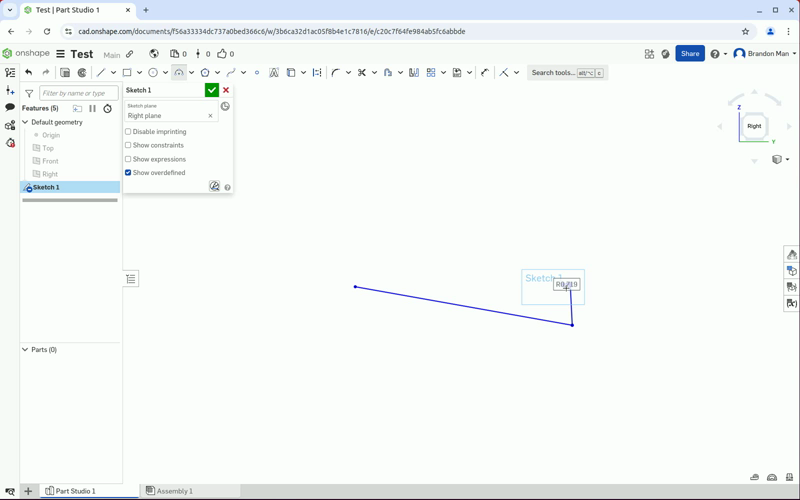
key_up(shift)
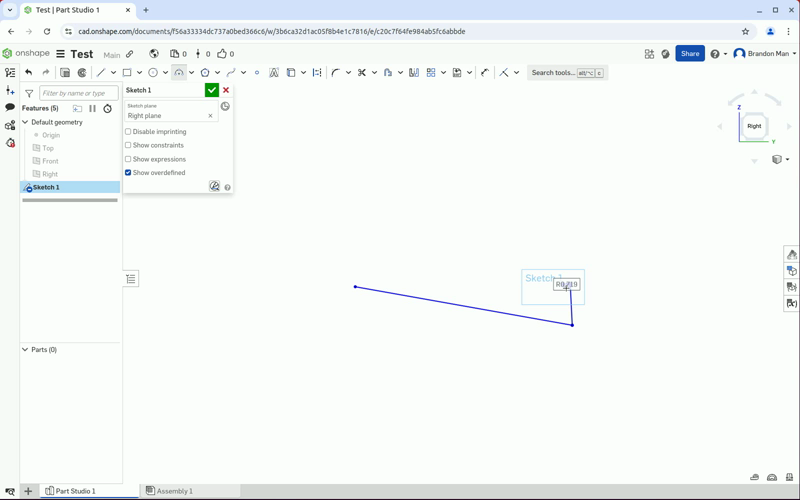
key(esc)
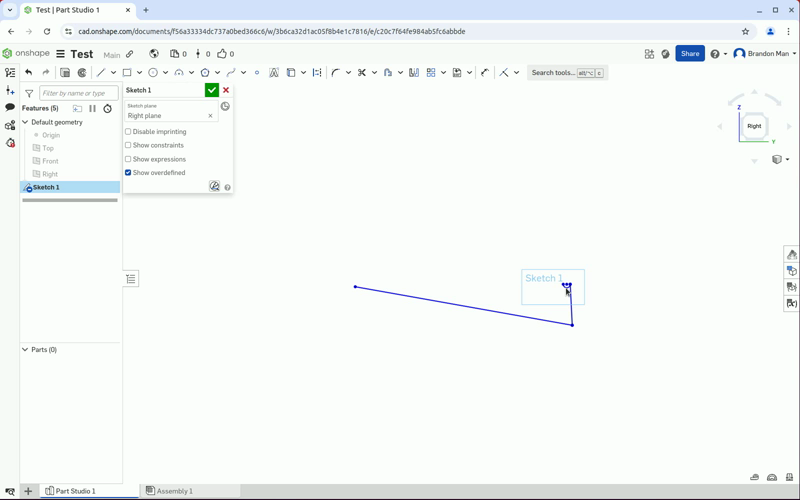
key(l)
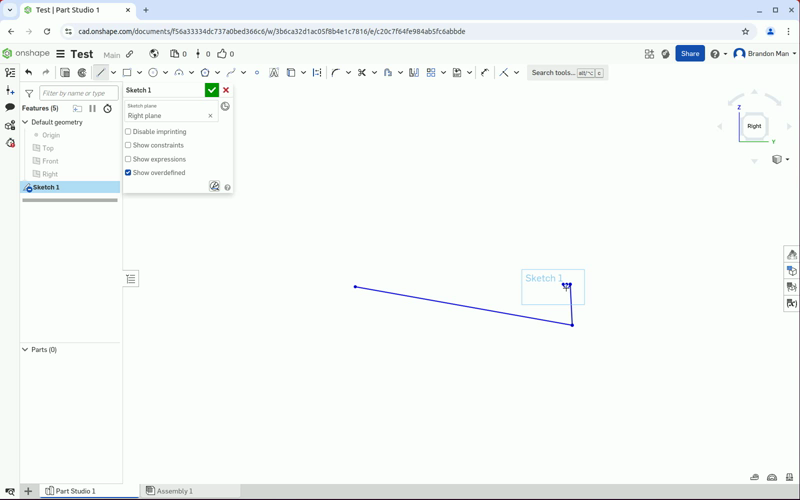
mouse_move(563, 284)
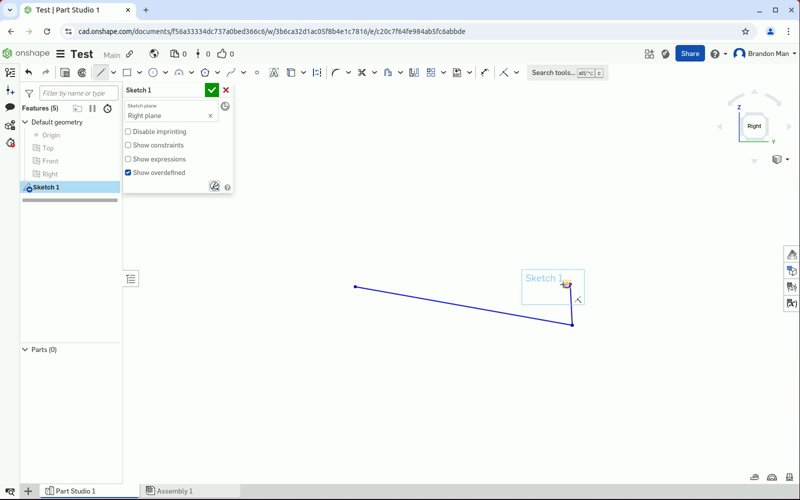
scroll(6)
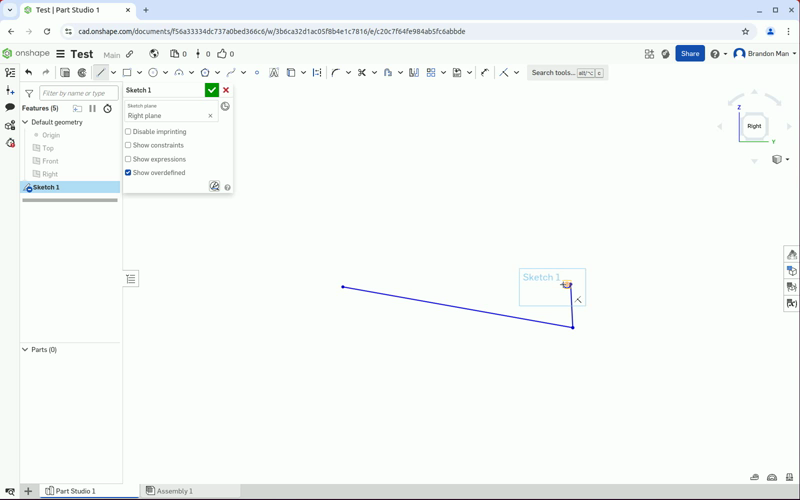
scroll(6)
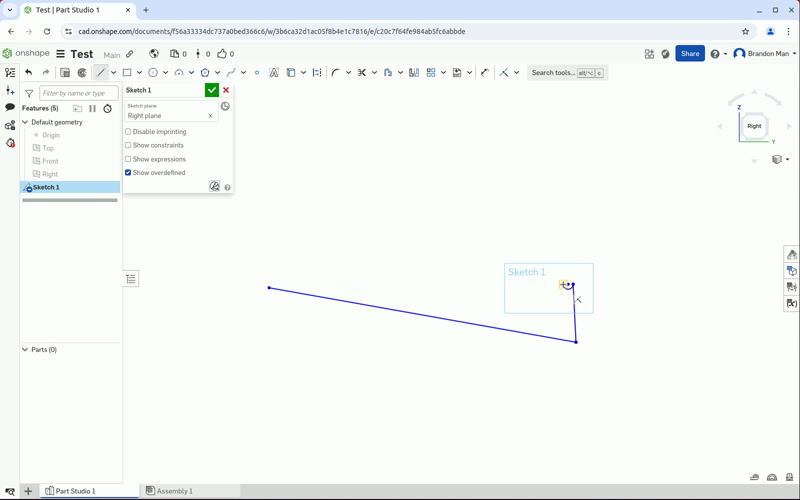
scroll(6)
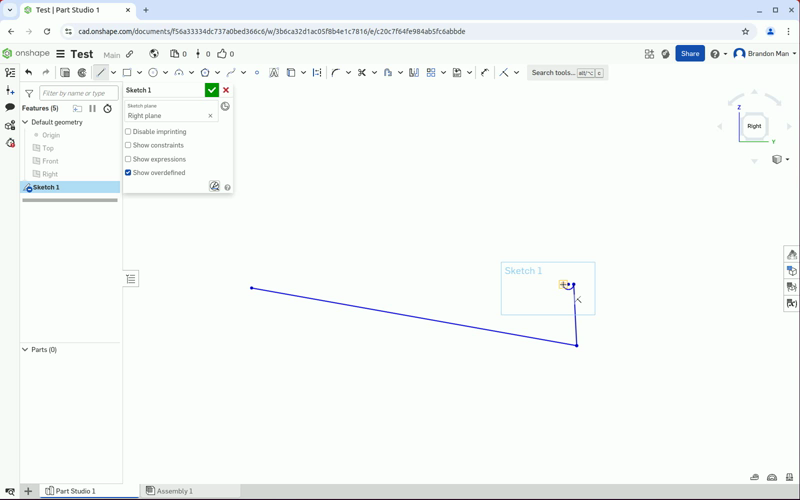
scroll(6)
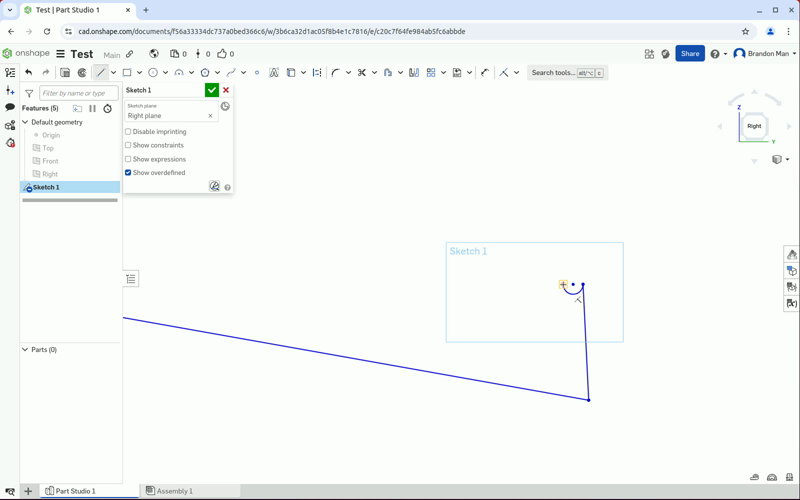
scroll(6)
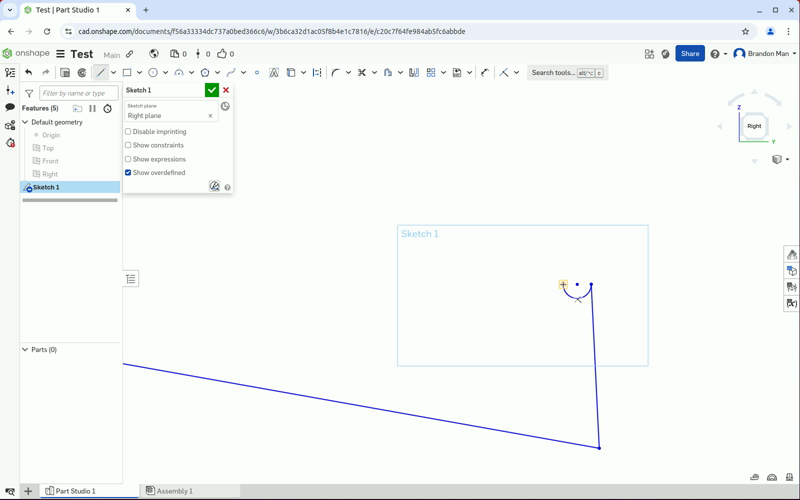
scroll(6)
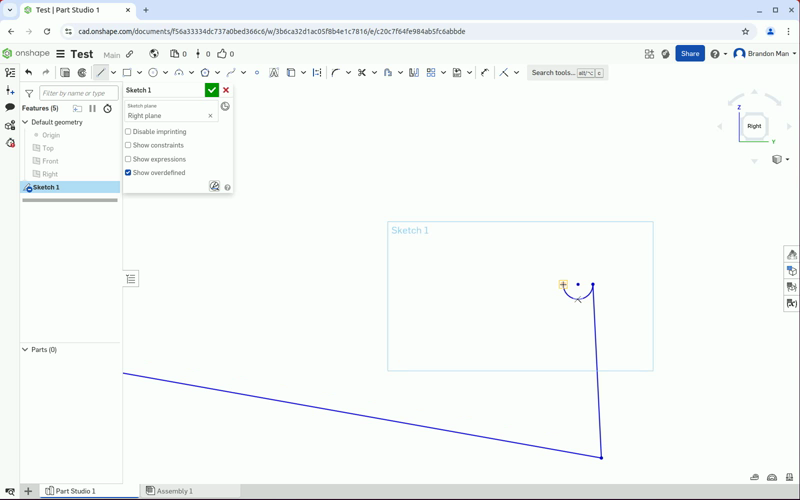
scroll(6)
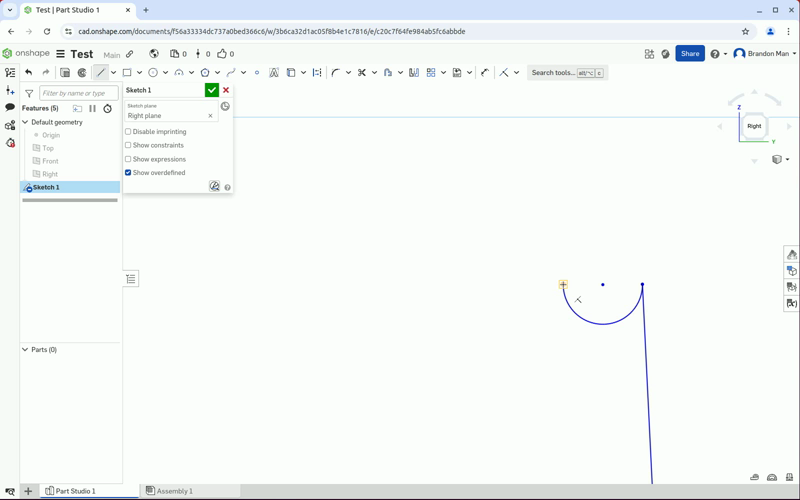
click(563, 284)
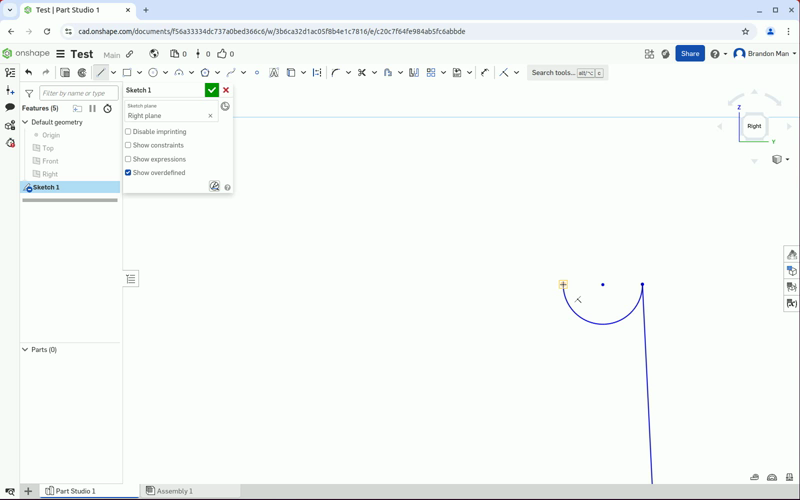
scroll(-6)
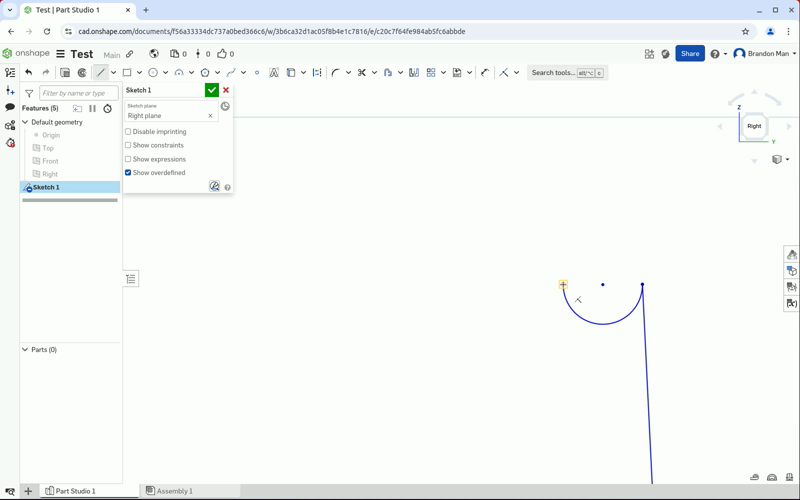
scroll(-6)
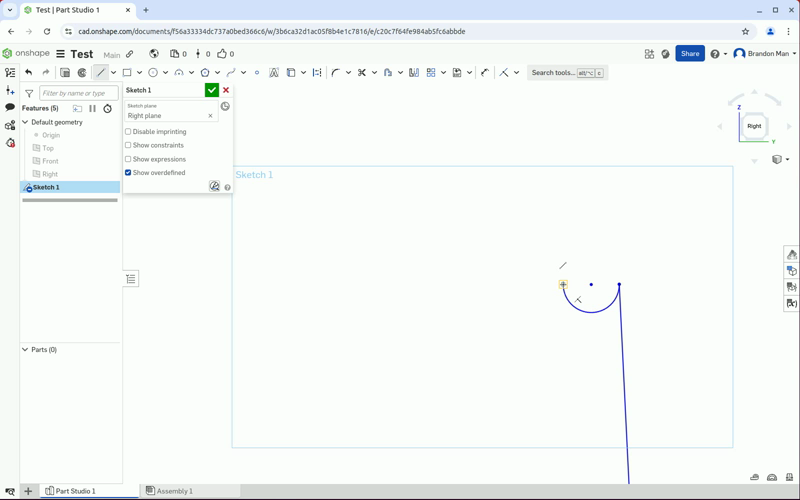
scroll(-6)
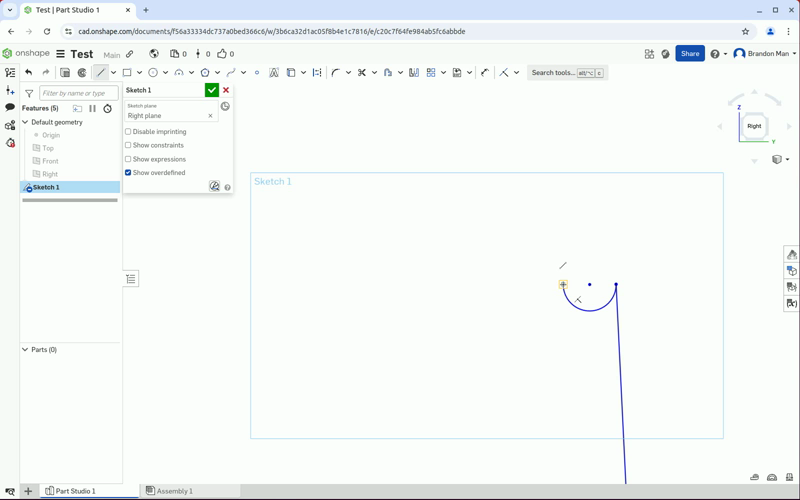
scroll(-6)
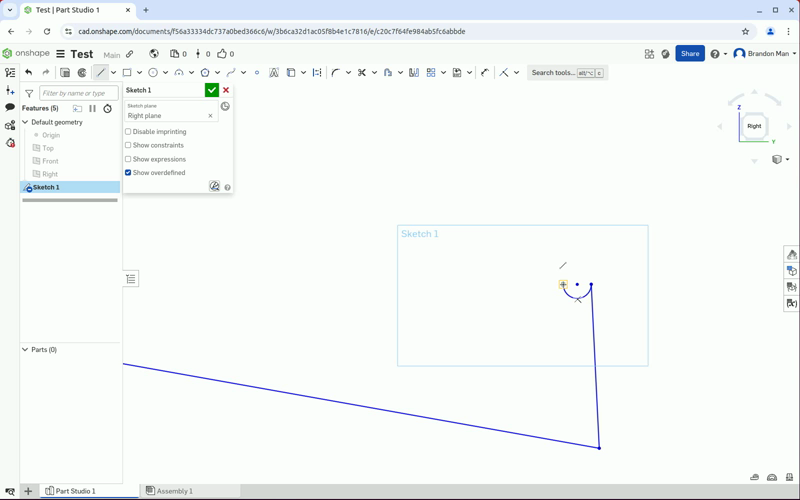
scroll(-6)
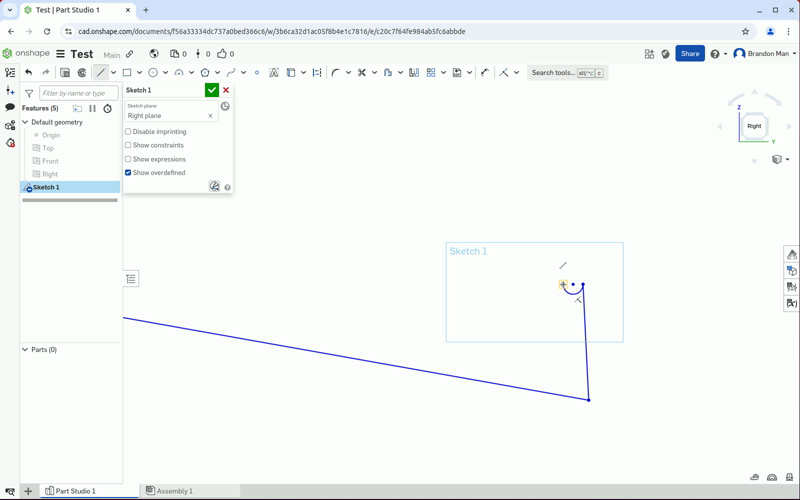
scroll(-6)
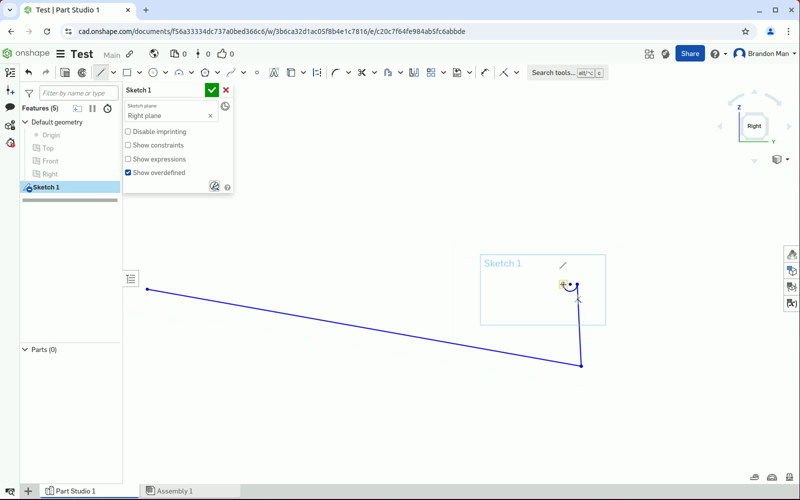
scroll(-6)
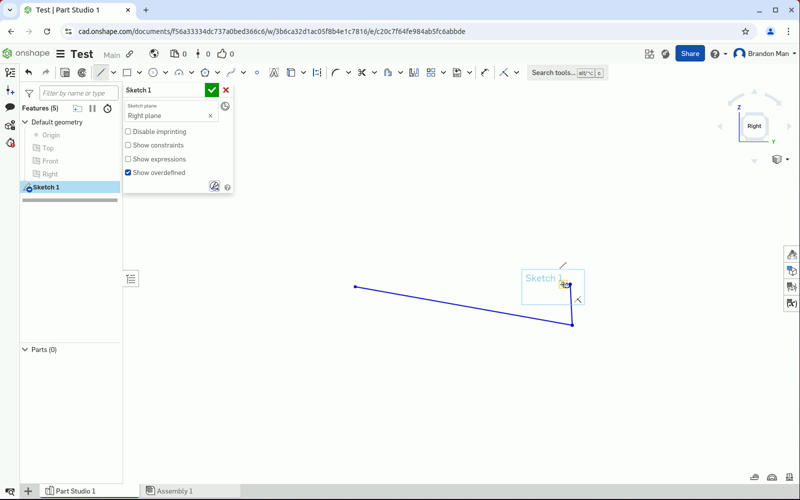
key_down(shift)
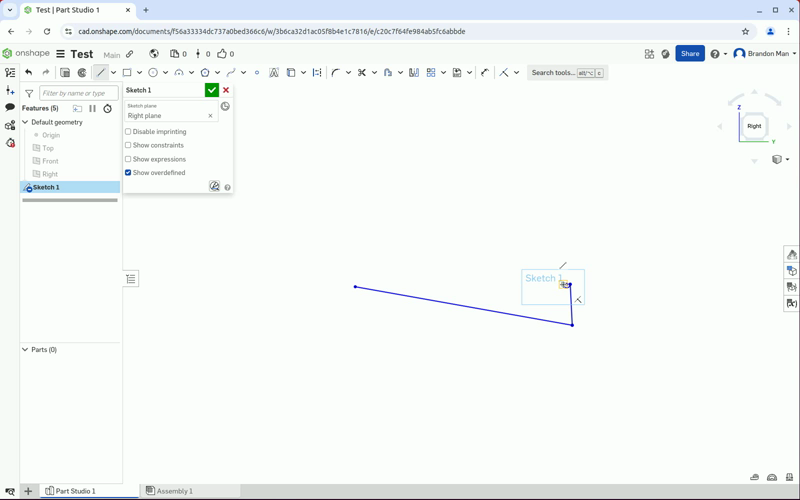
mouse_move(589, 284)
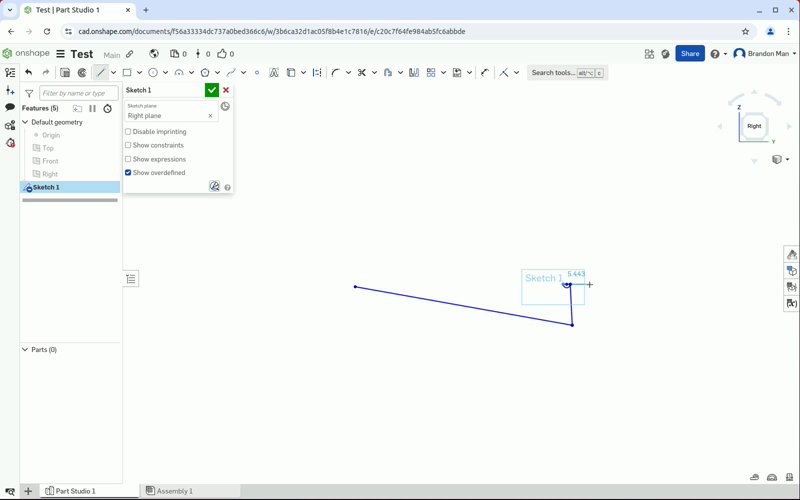
mouse_move(558, 318)
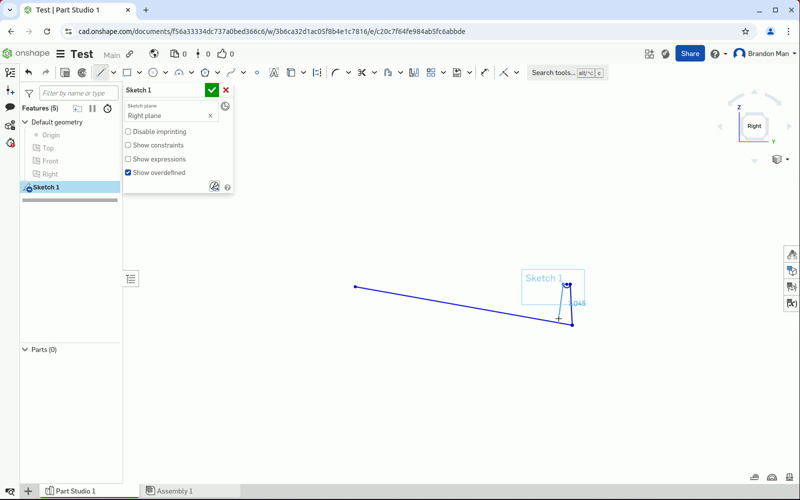
click(558, 318)
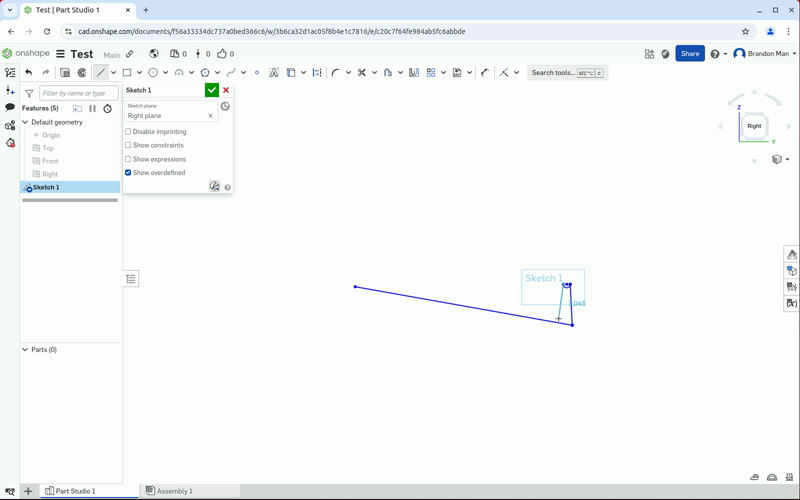
key_up(shift)
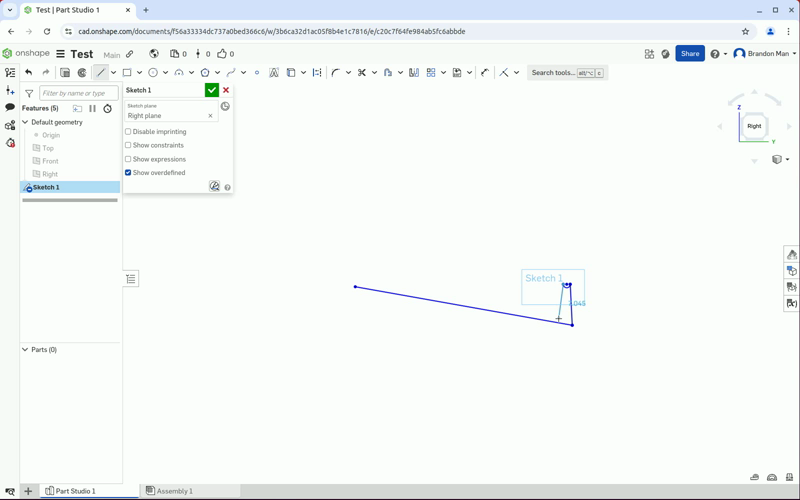
key_down(shift)
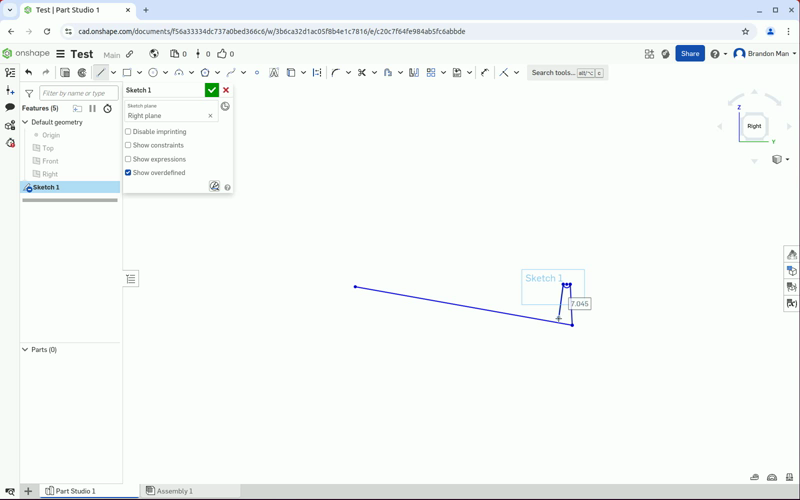
mouse_move(357, 279)
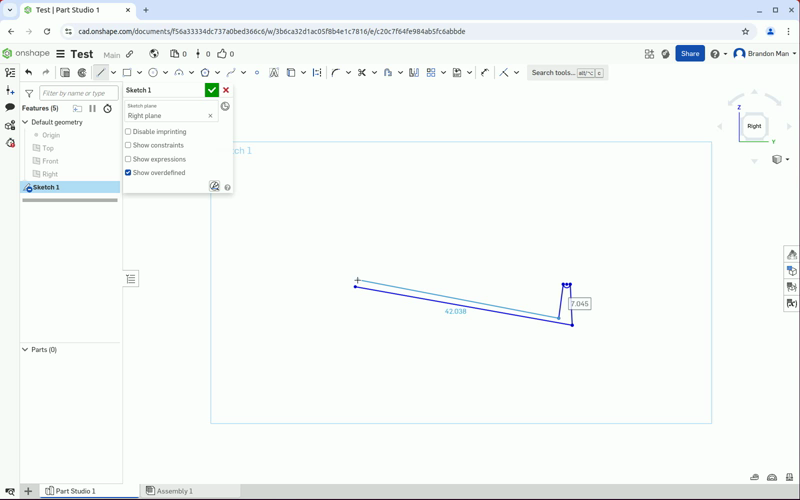
click(357, 279)
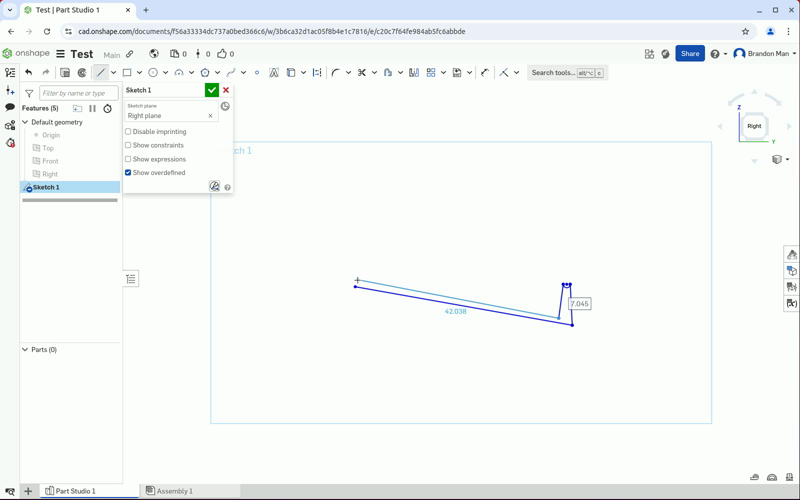
key_up(shift)
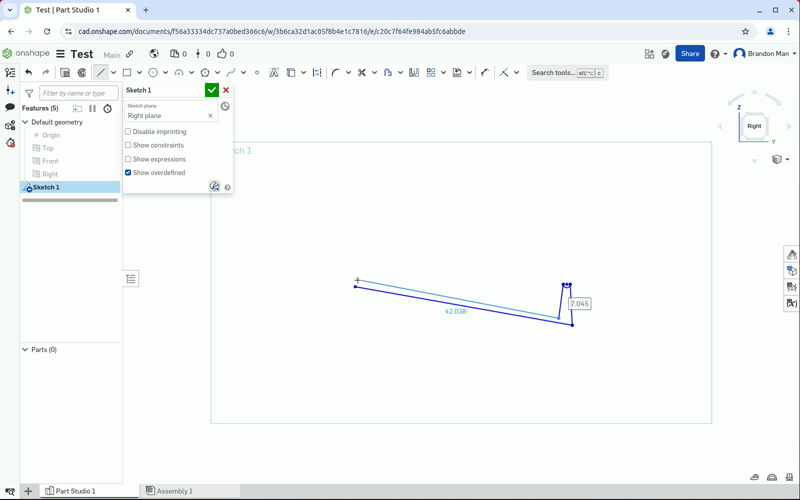
key(esc)
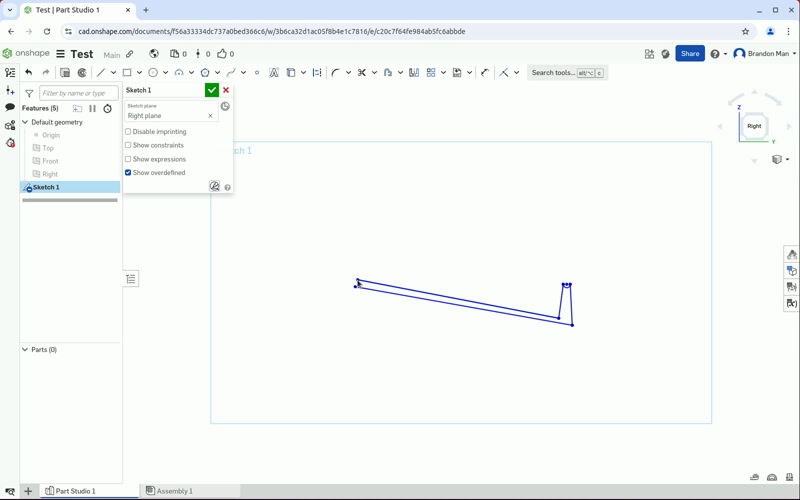
key(a)
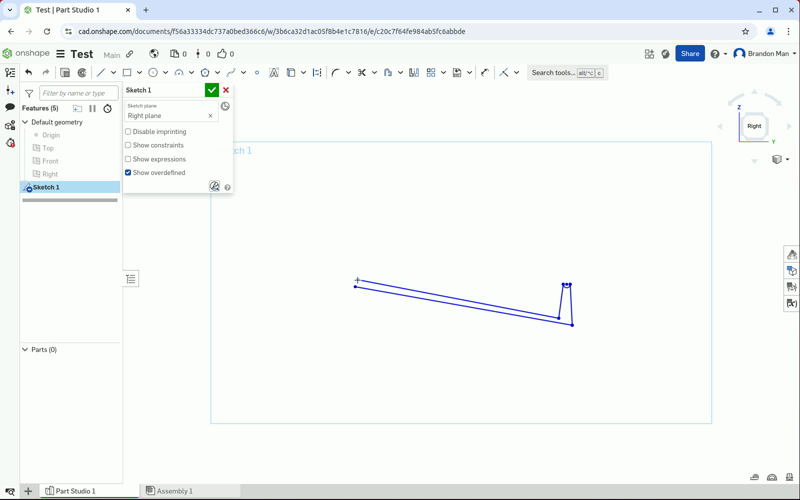
mouse_move(357, 279)
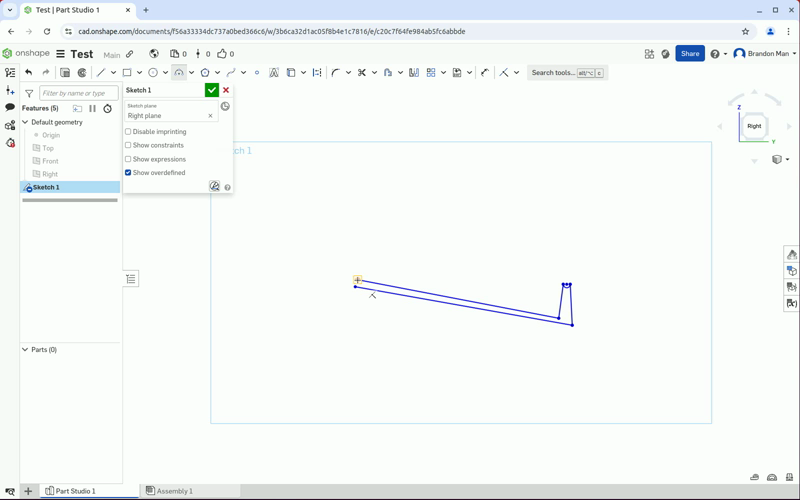
click(357, 279)
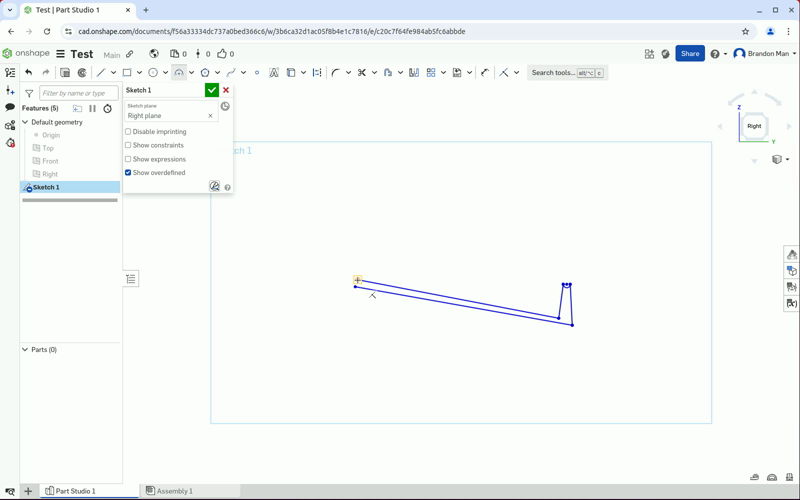
mouse_move(355, 286)
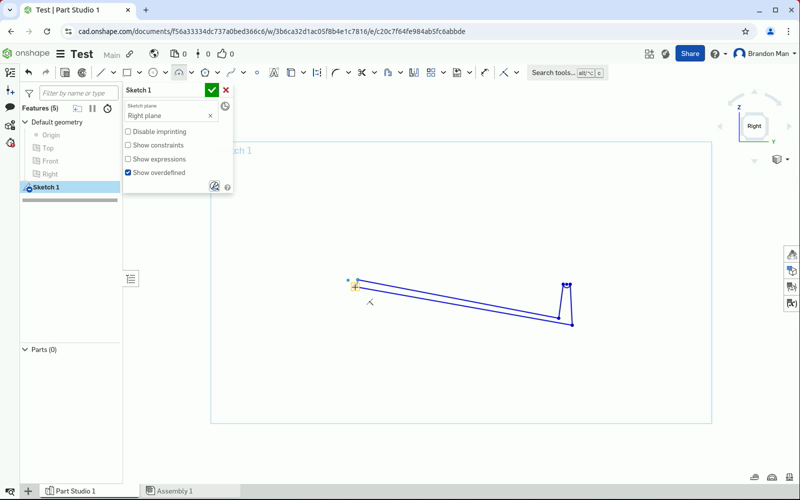
scroll(6)
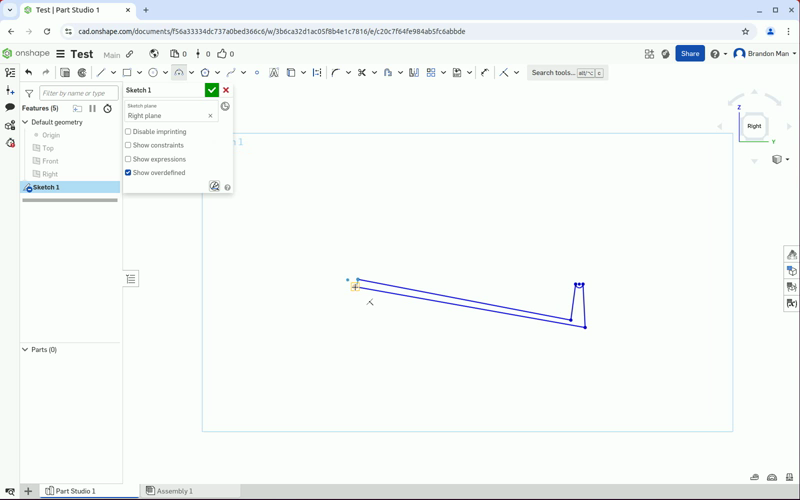
scroll(6)
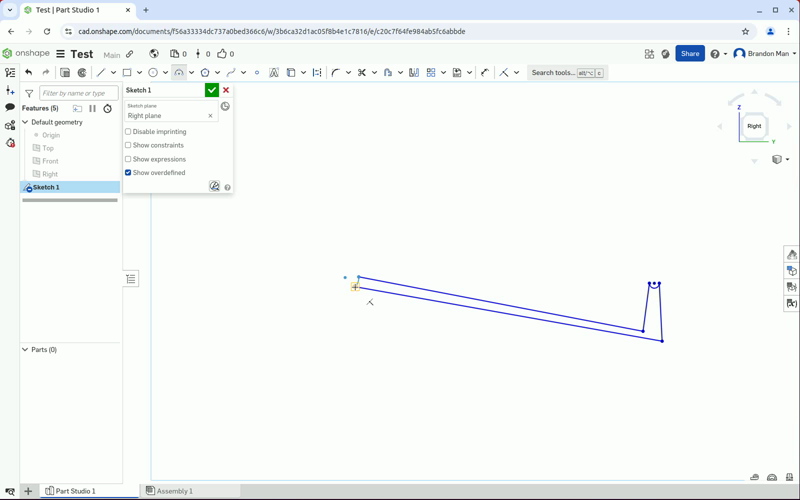
scroll(6)
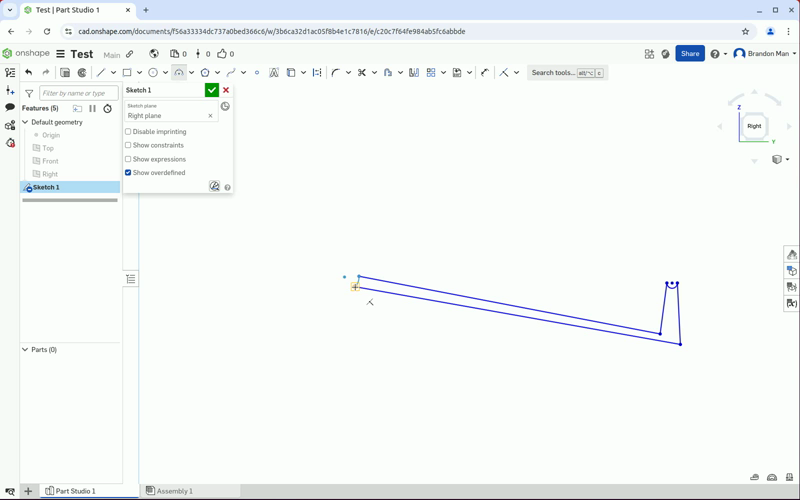
scroll(6)
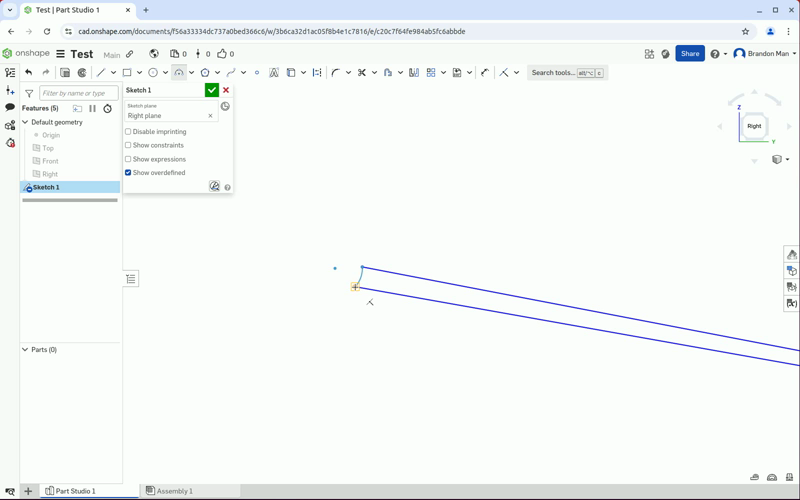
scroll(6)
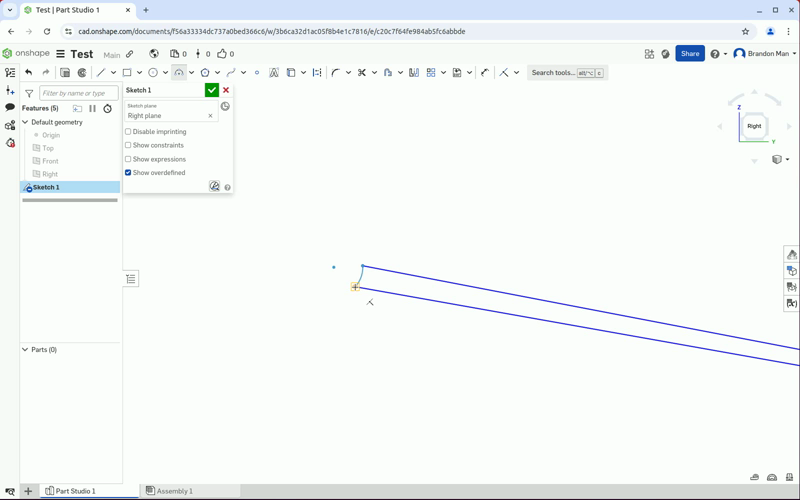
scroll(6)
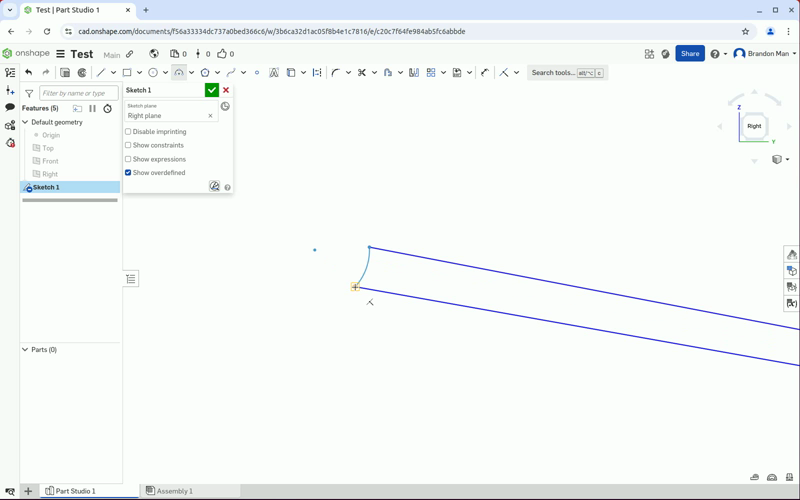
scroll(6)
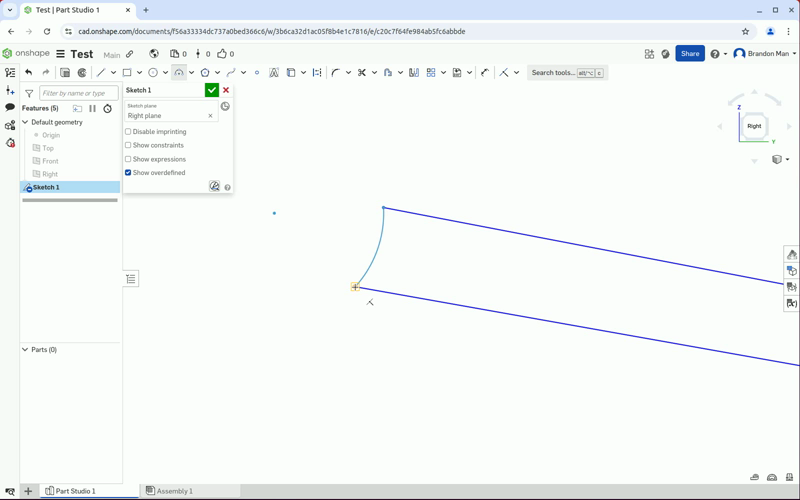
click(355, 286)
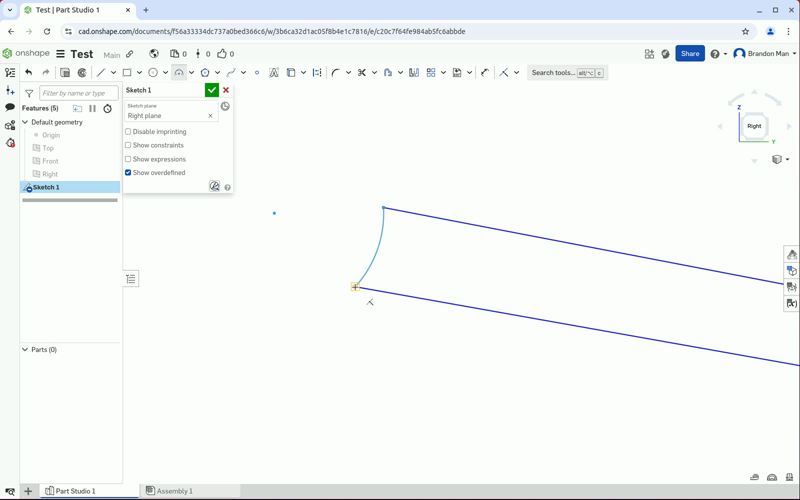
scroll(-6)
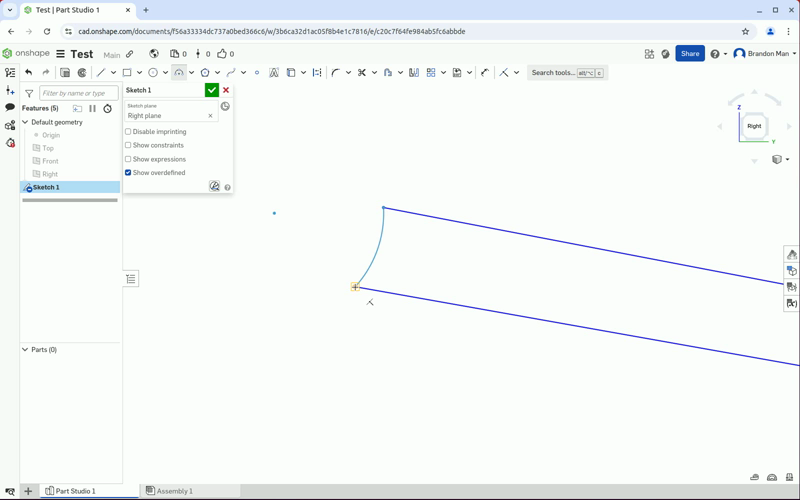
scroll(-6)
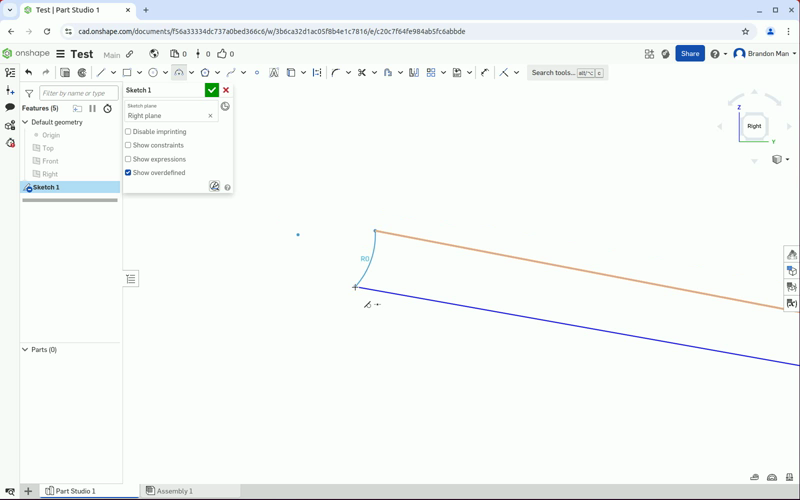
scroll(-6)
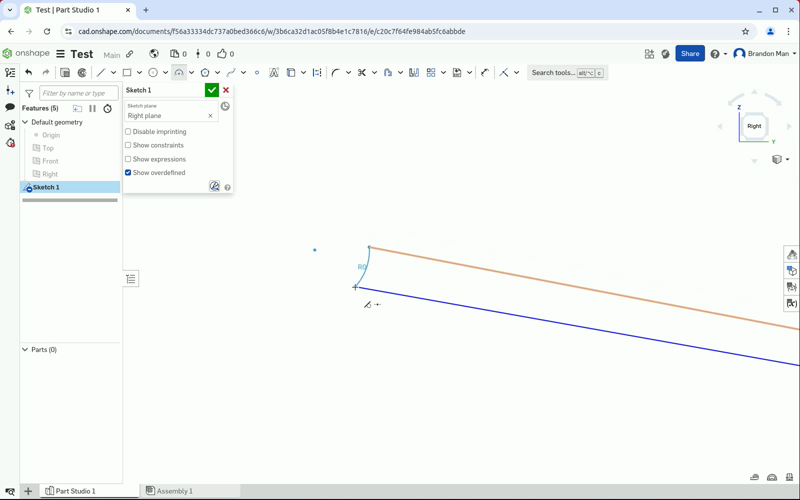
scroll(-6)
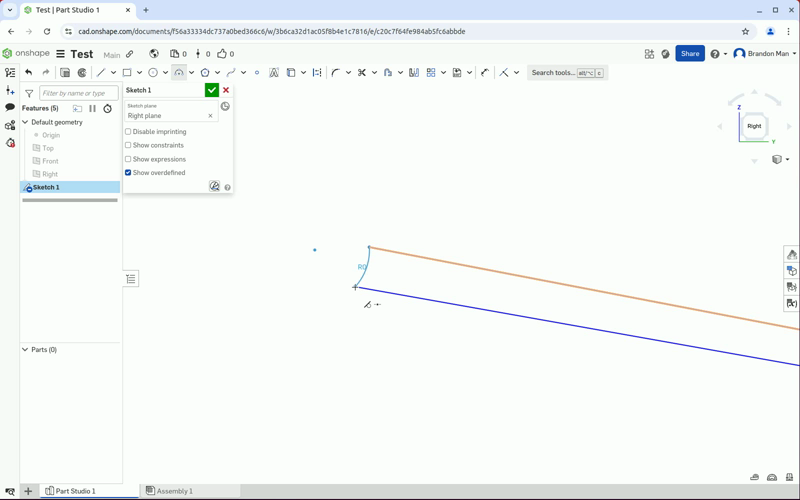
scroll(-6)
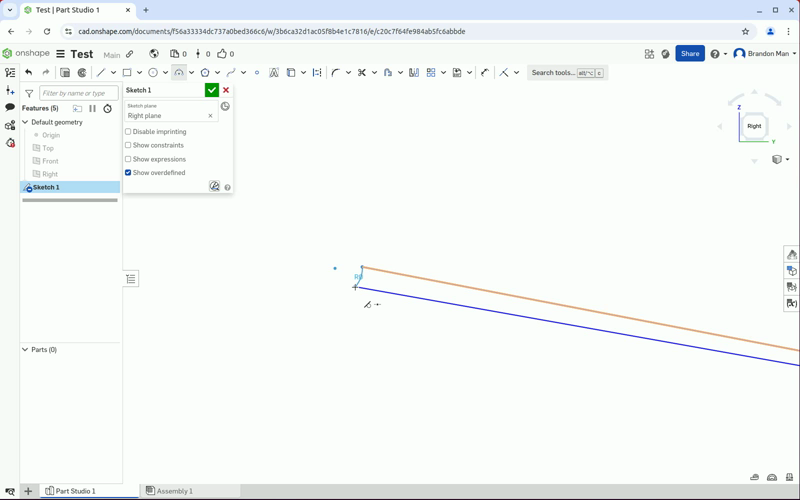
scroll(-6)
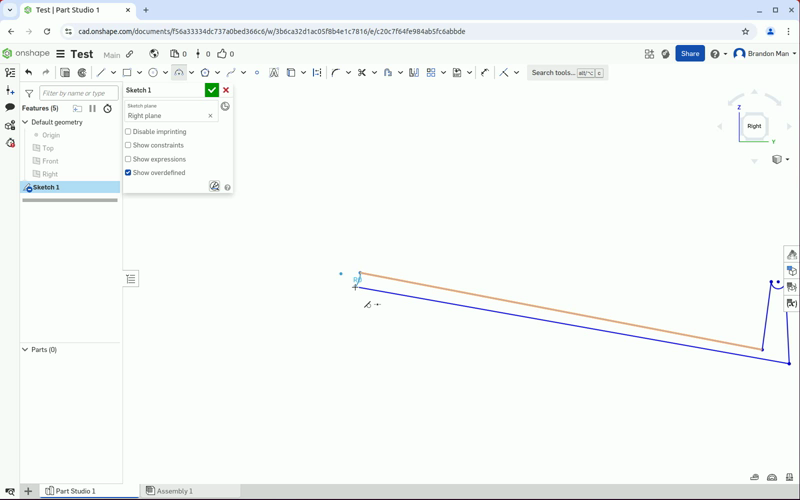
scroll(-6)
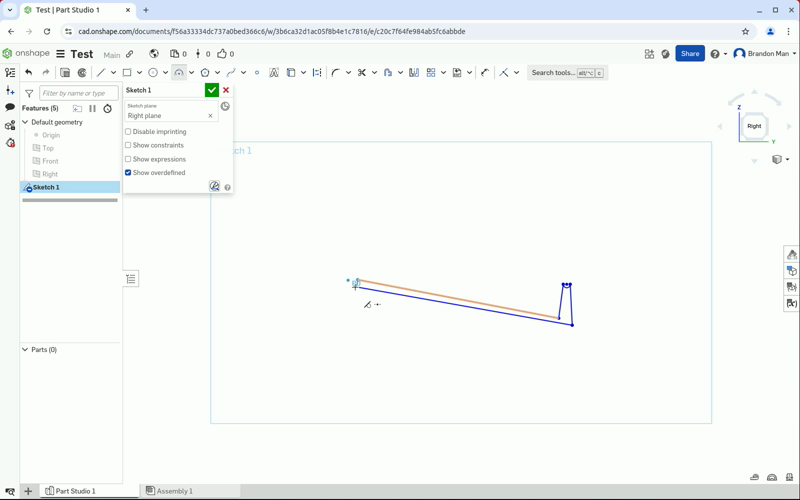
key_down(shift)
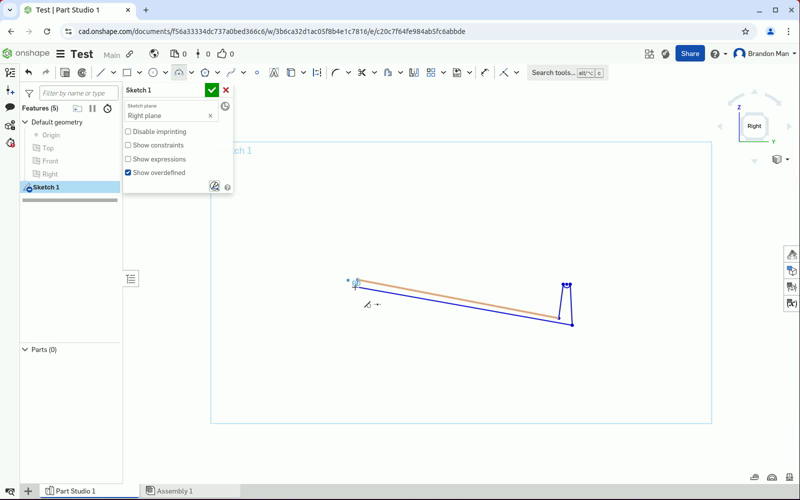
mouse_move(359, 283)
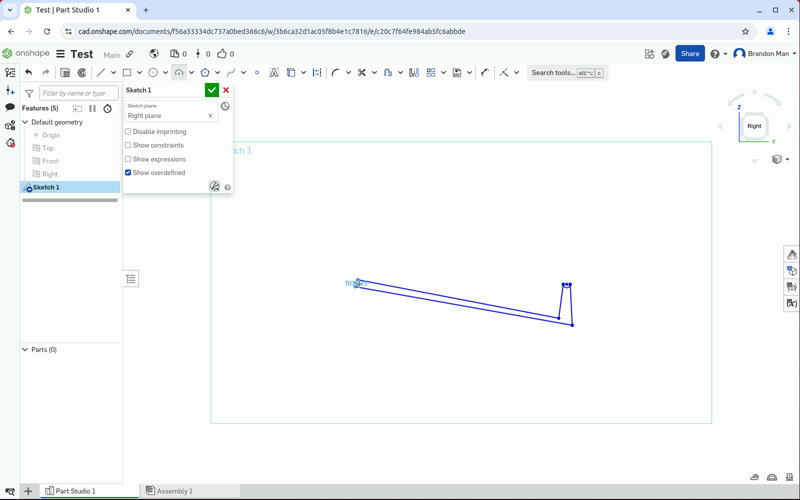
scroll(6)
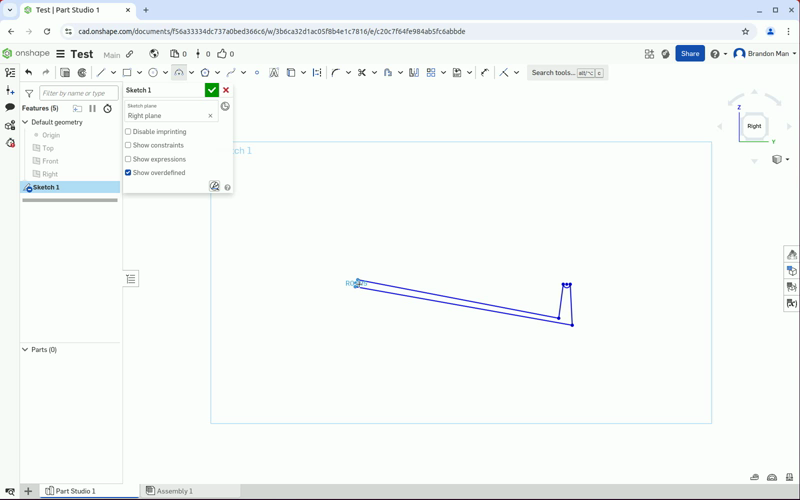
scroll(6)
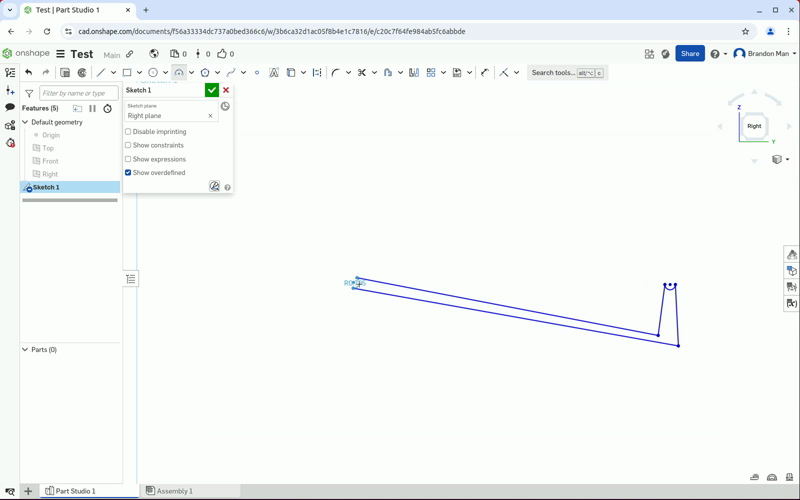
scroll(6)
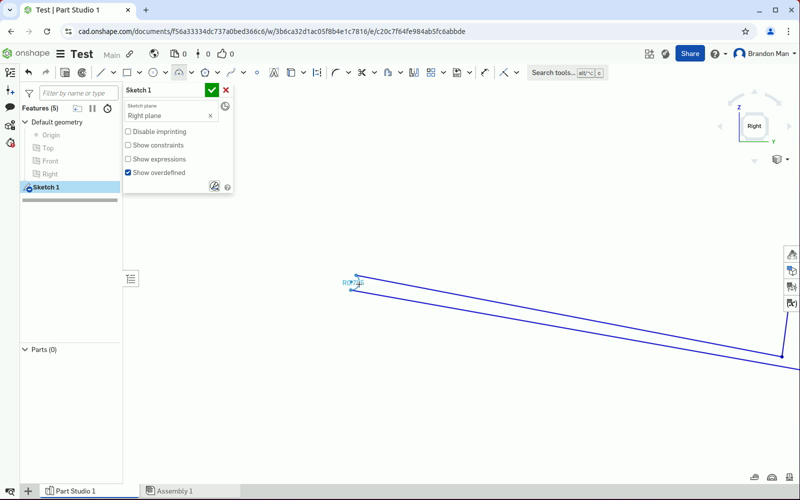
scroll(6)
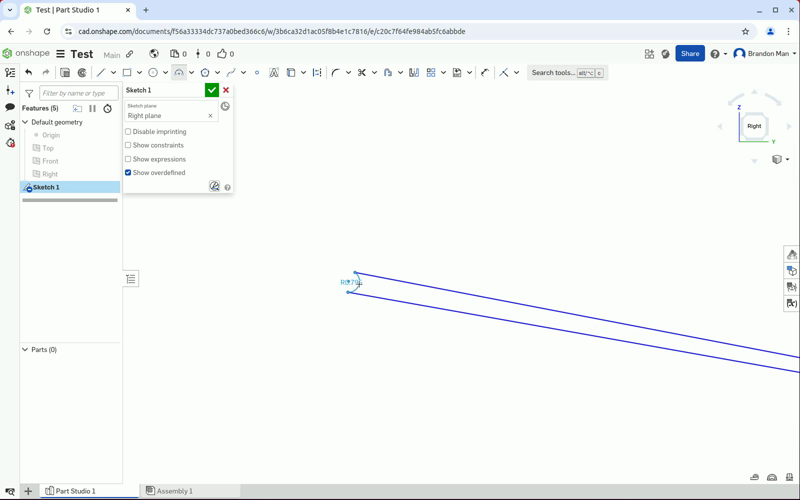
scroll(6)
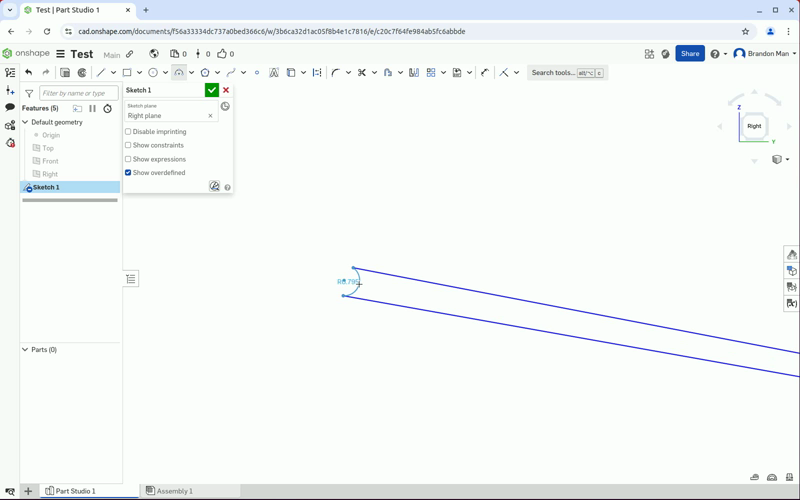
scroll(6)
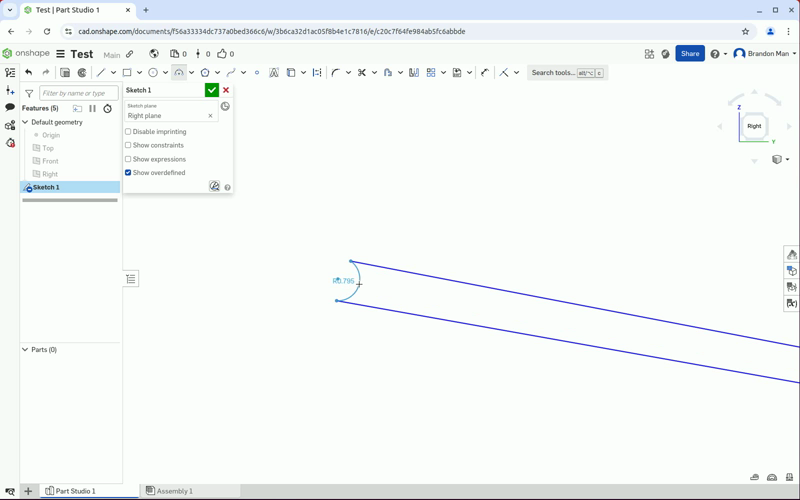
scroll(6)
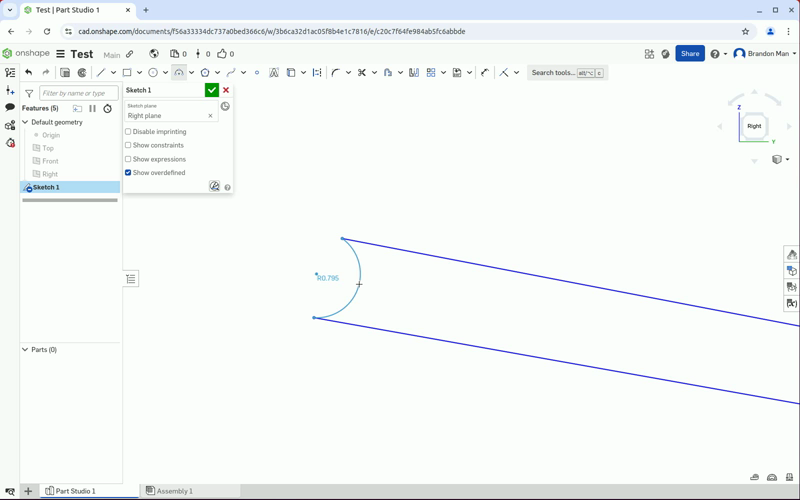
click(359, 283)
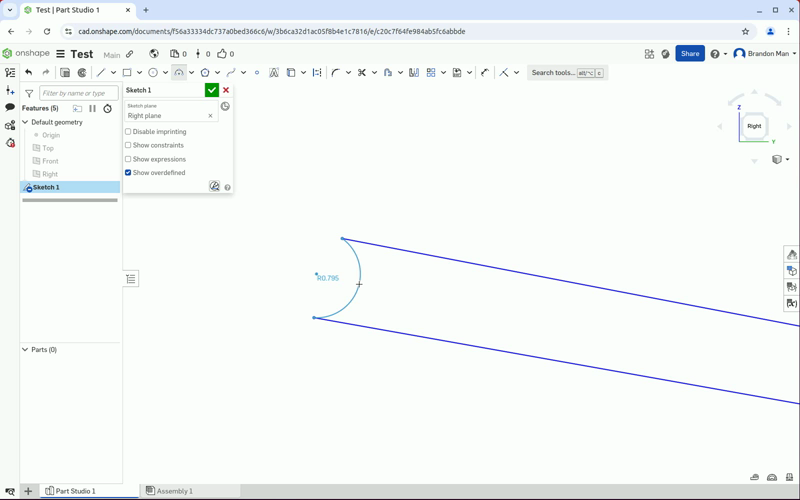
scroll(-6)
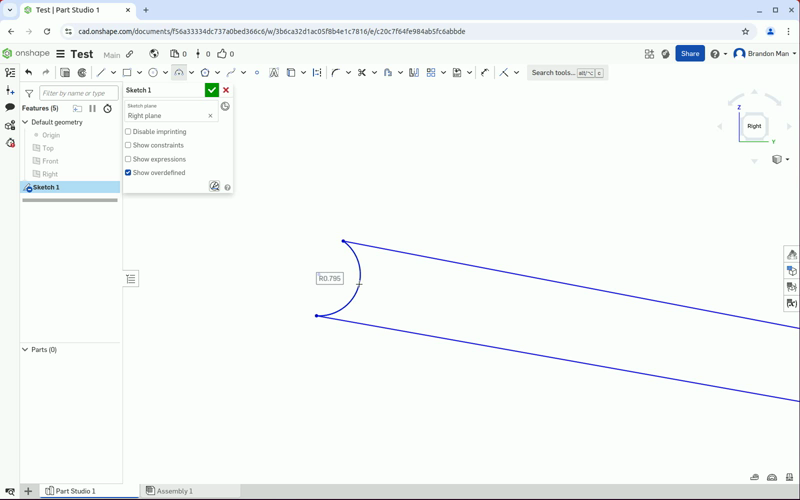
scroll(-6)
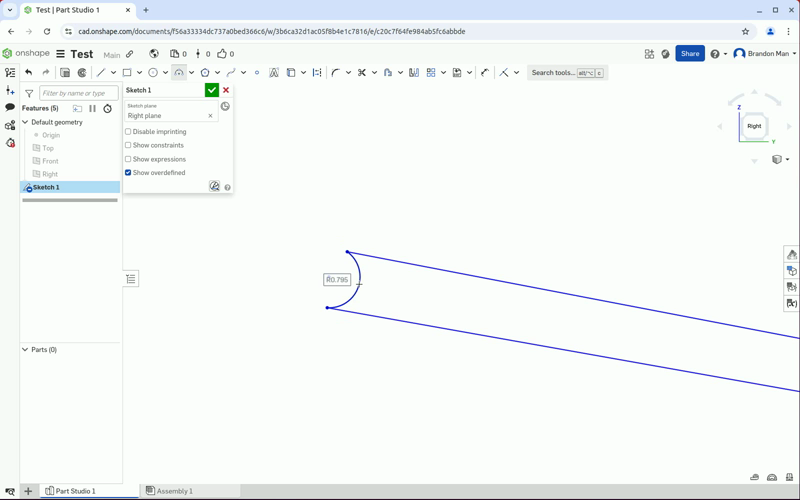
scroll(-6)
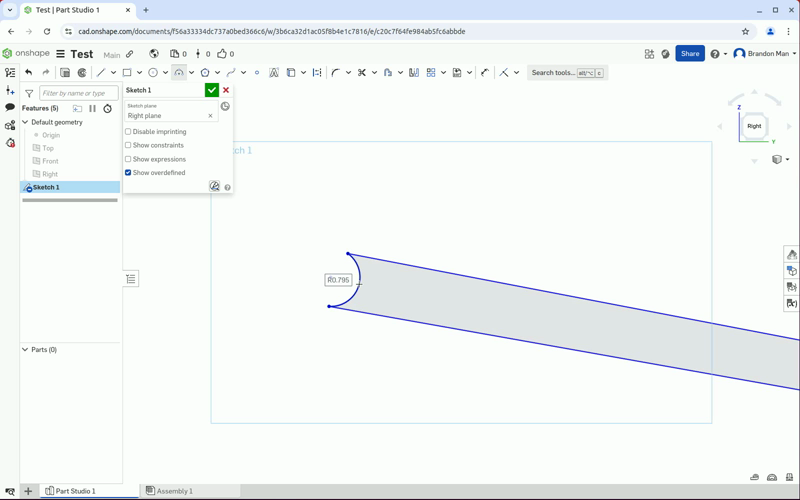
scroll(-6)
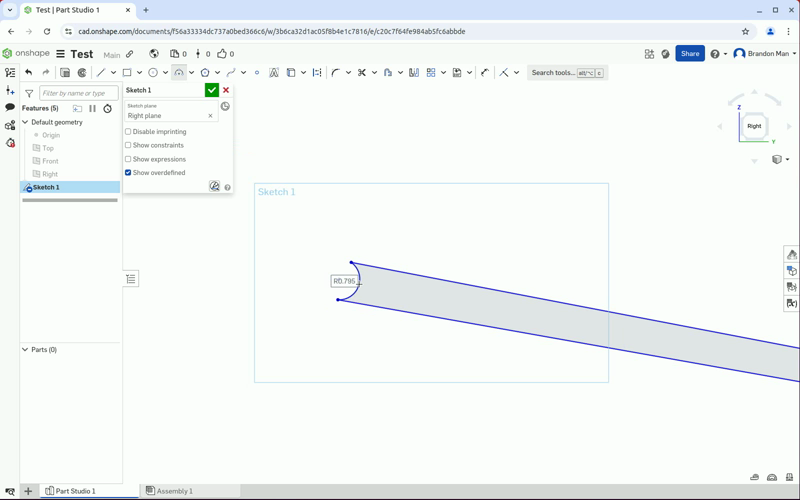
scroll(-6)
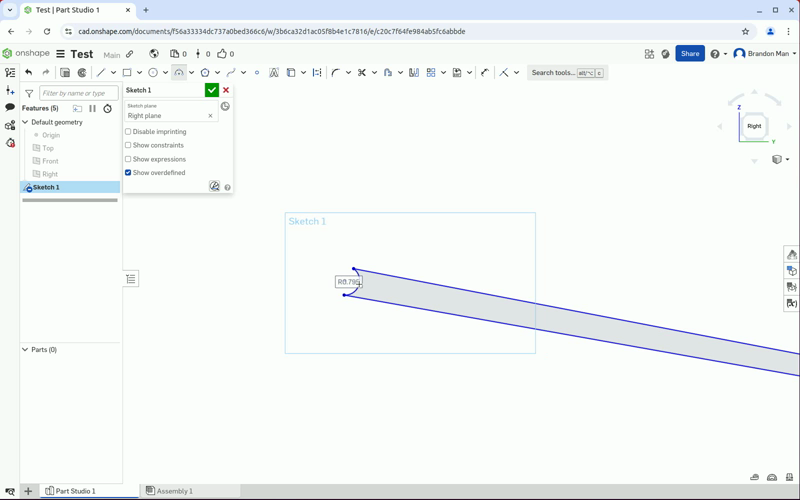
scroll(-6)
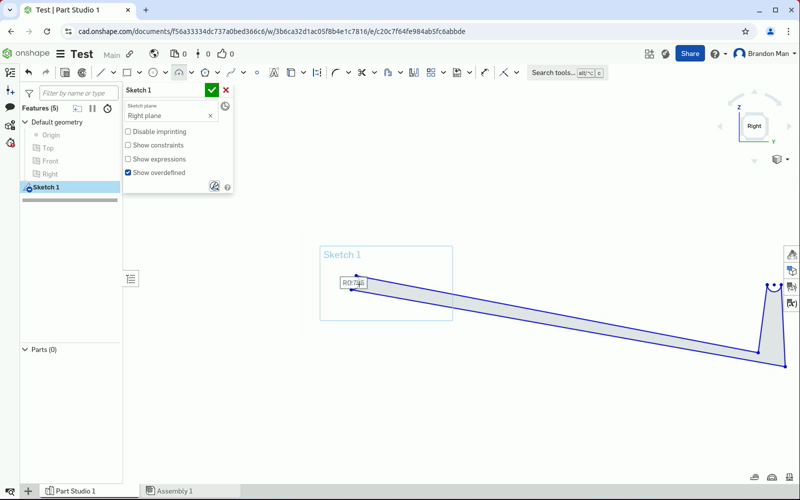
scroll(-6)
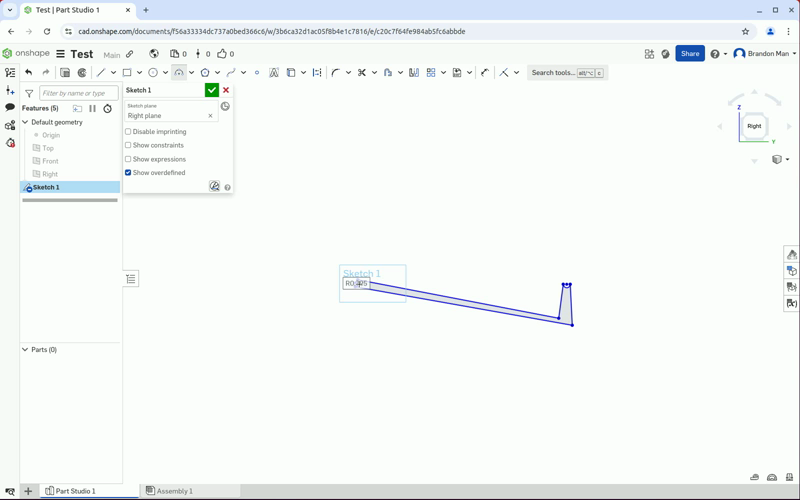
key_up(shift)
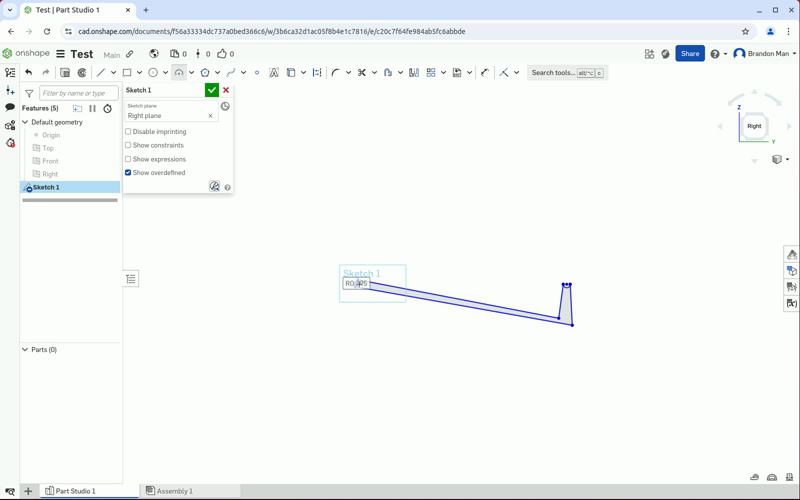
key(esc)
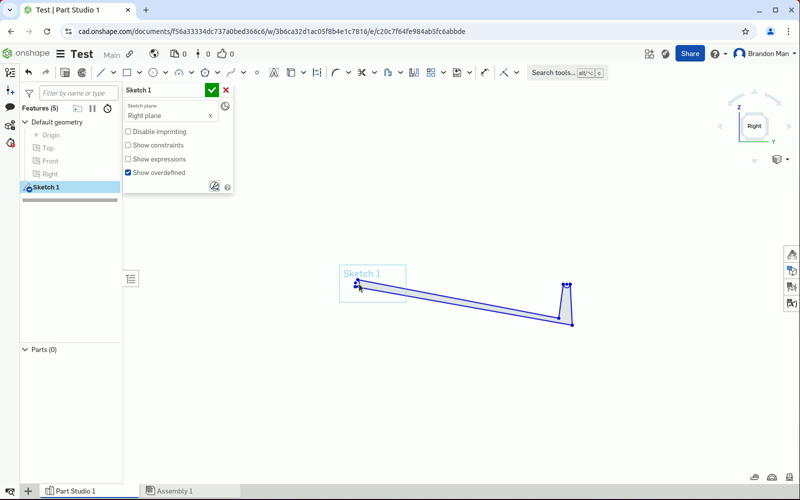
mouse_move(564, 297)
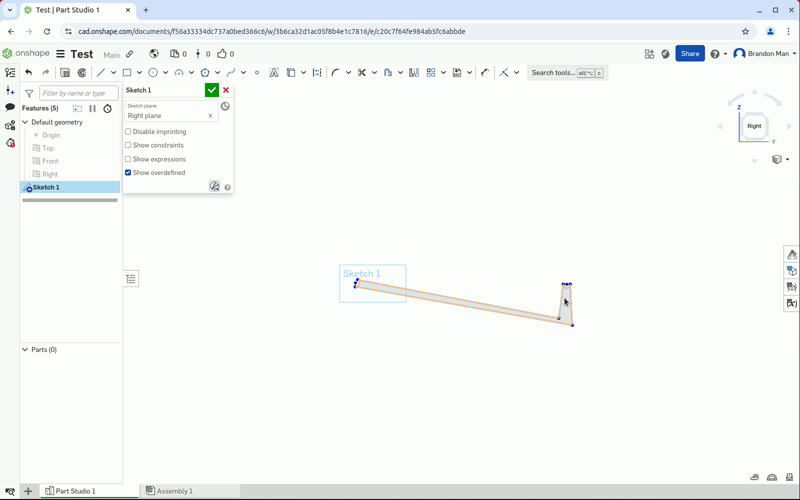
scroll(6)
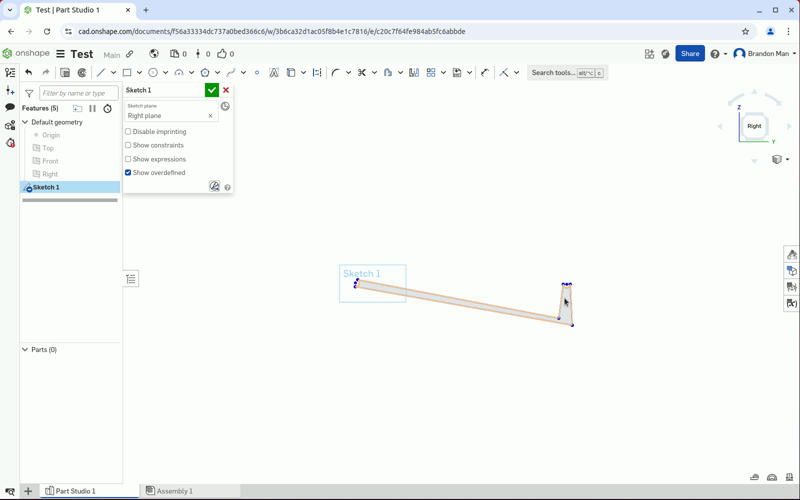
scroll(6)
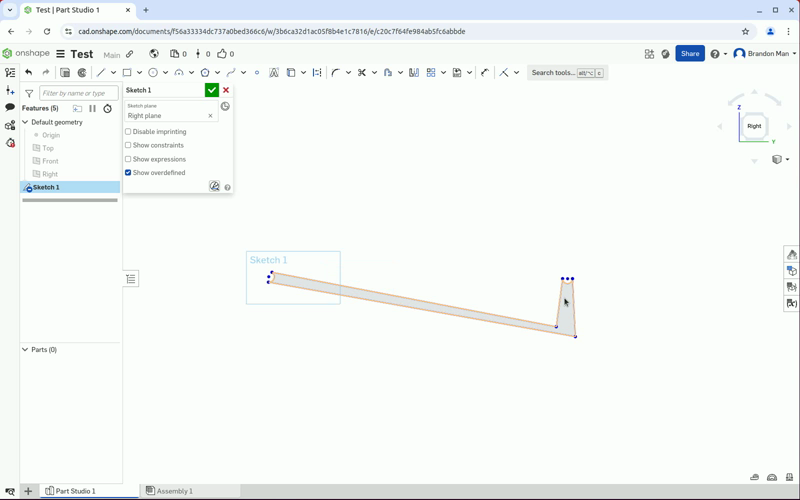
scroll(6)
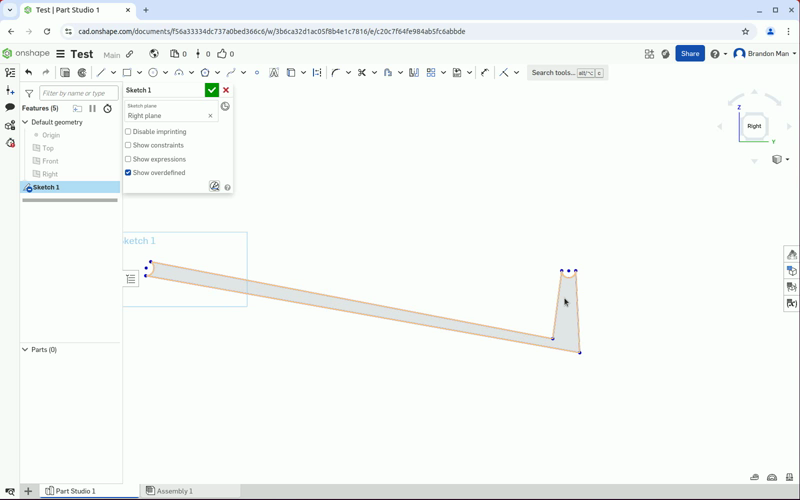
scroll(6)
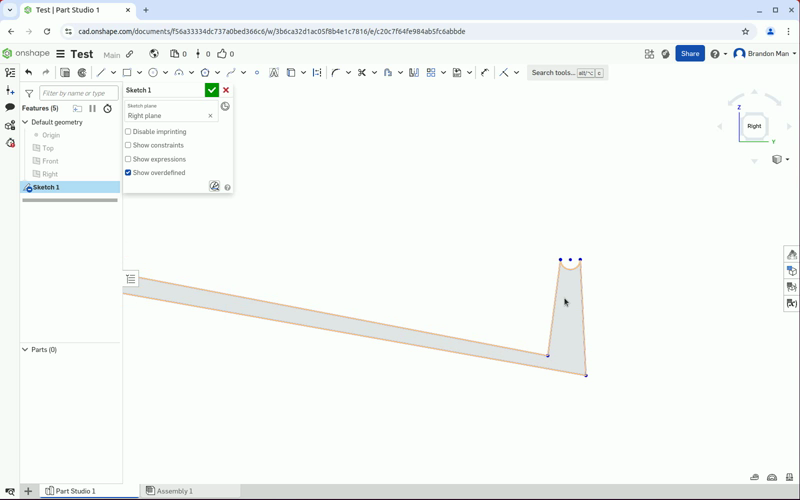
scroll(6)
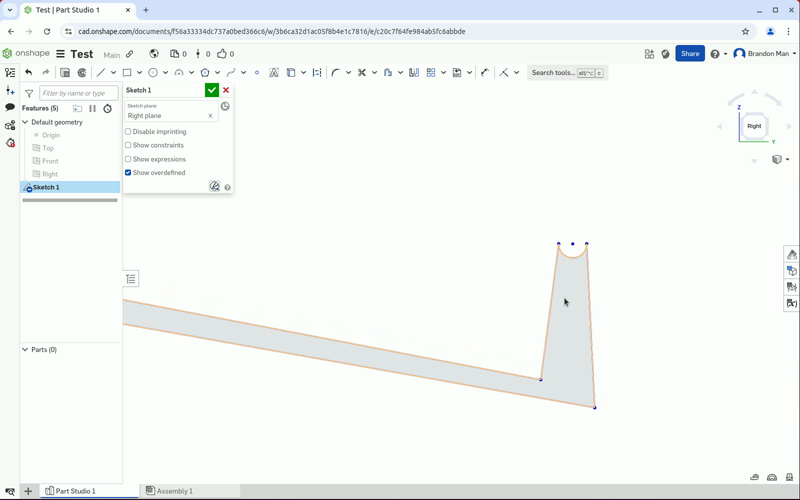
scroll(6)
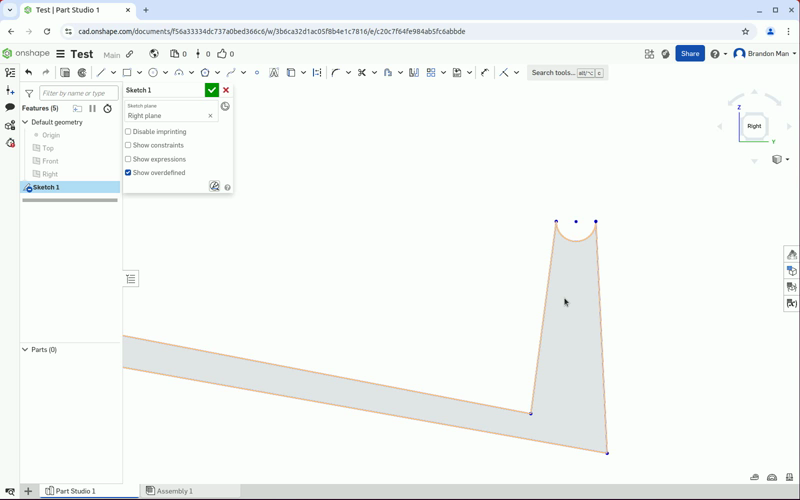
scroll(6)
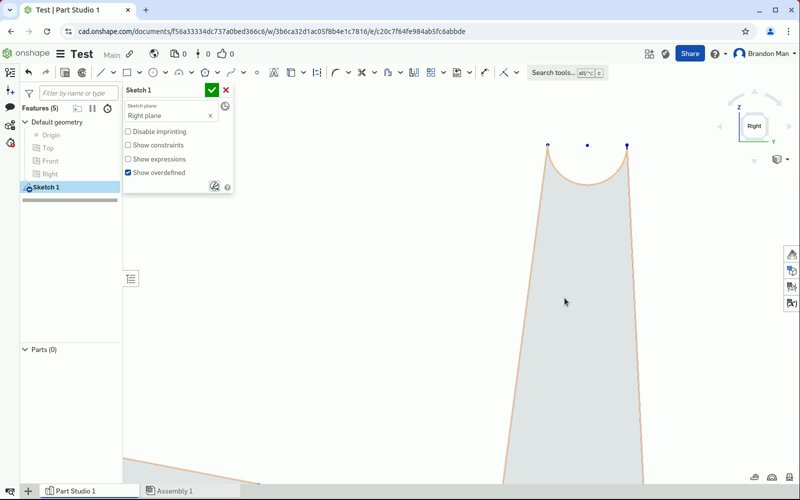
click(564, 297)
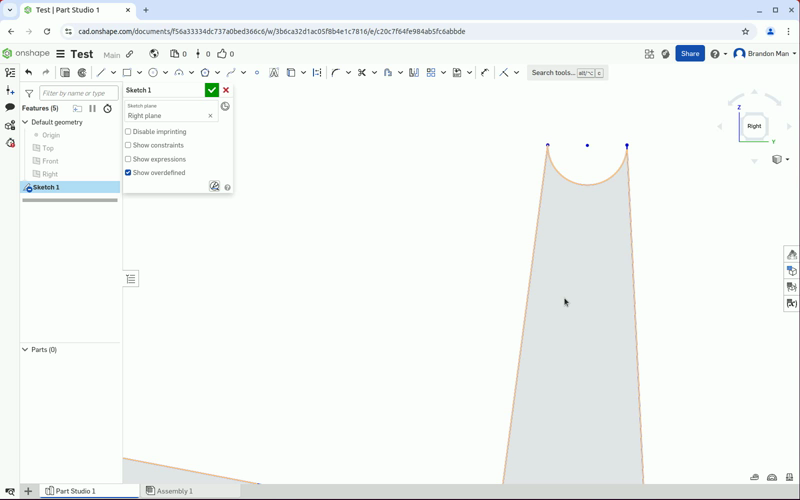
scroll(-6)
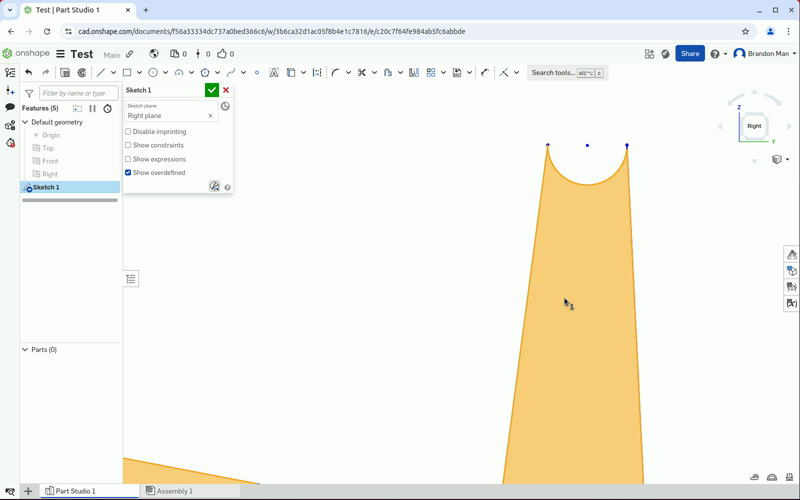
scroll(-6)
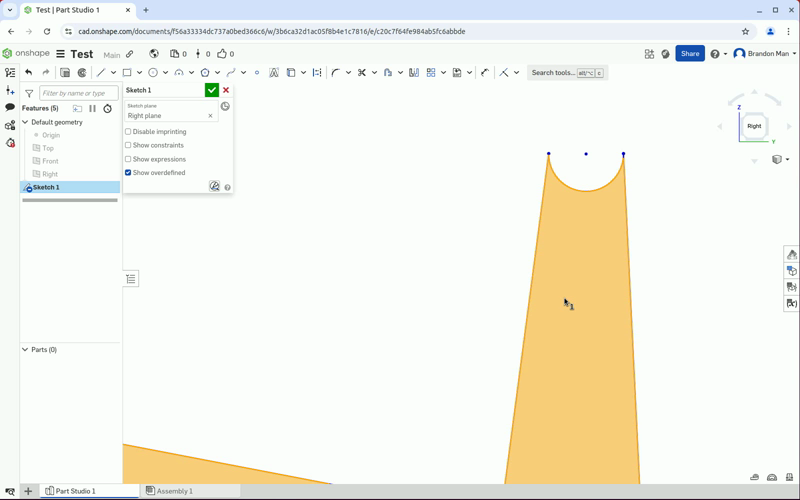
scroll(-6)
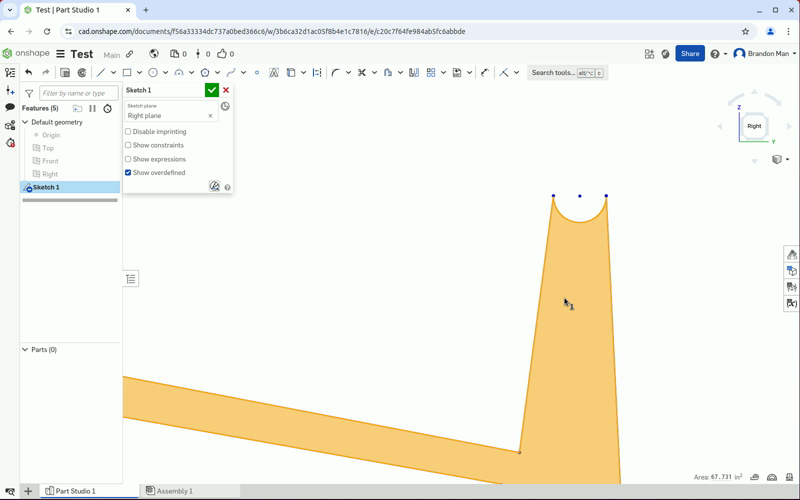
scroll(-6)
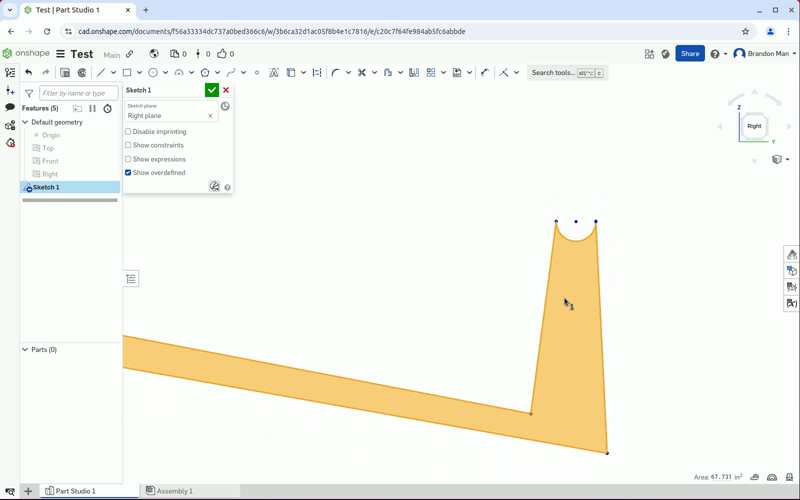
scroll(-6)
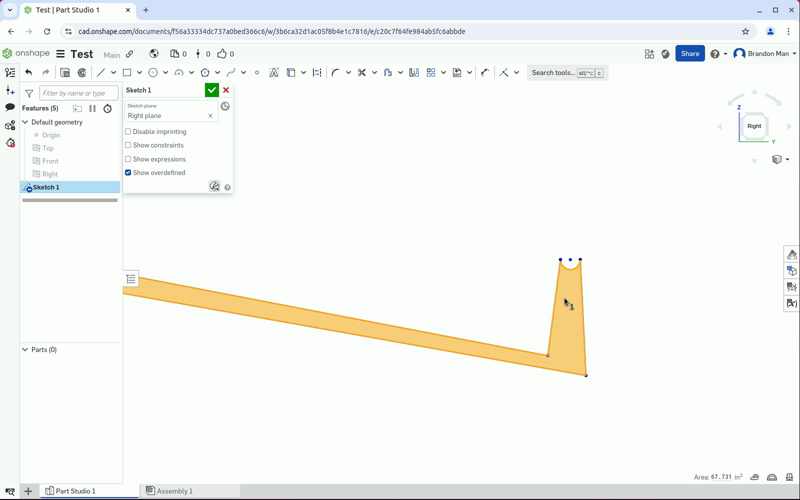
scroll(-6)
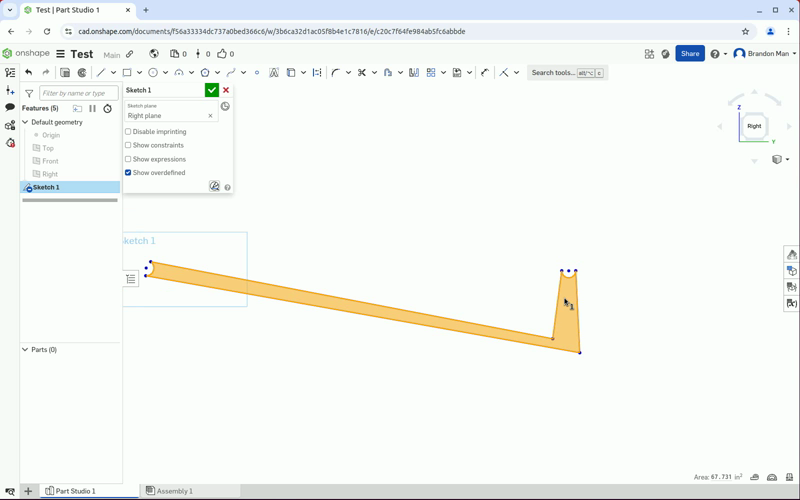
scroll(-6)
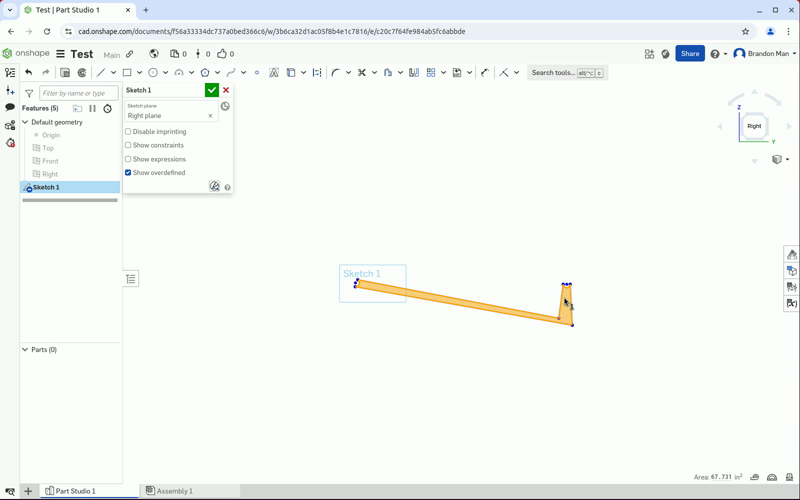
mouse_move(73, 352)
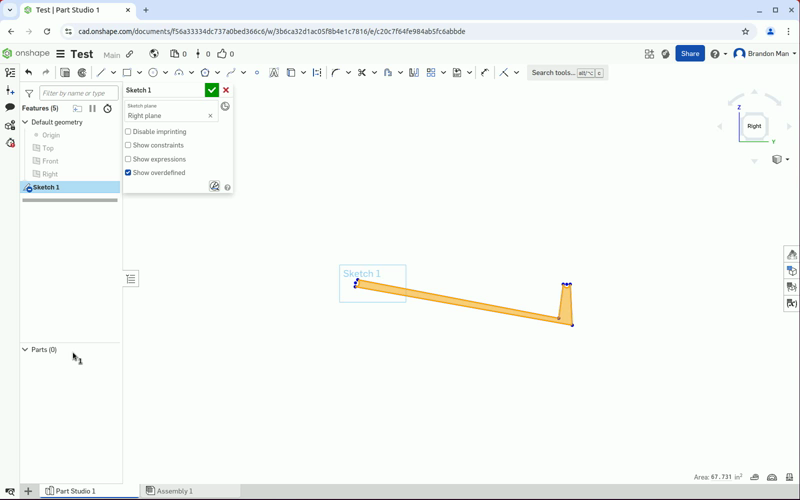
key(shift+y)
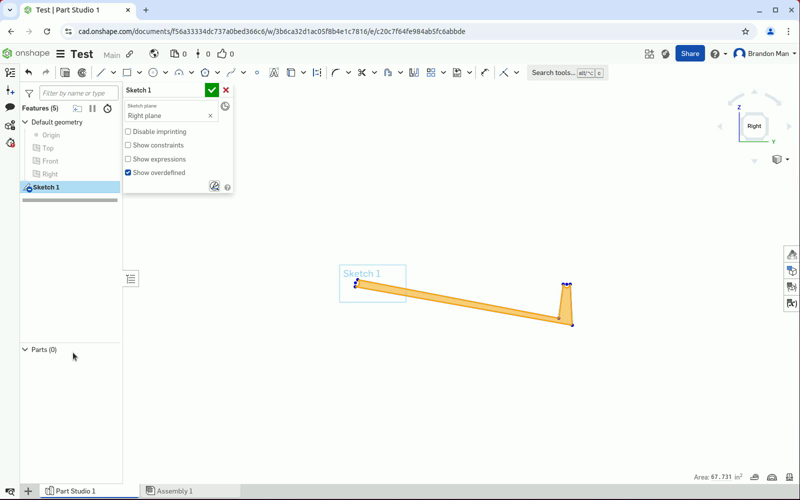
key(shift+e)
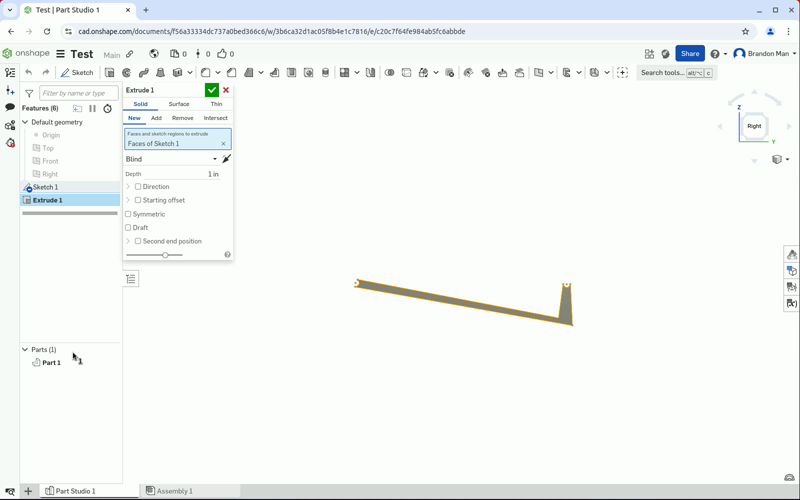
mouse_move(143, 106)
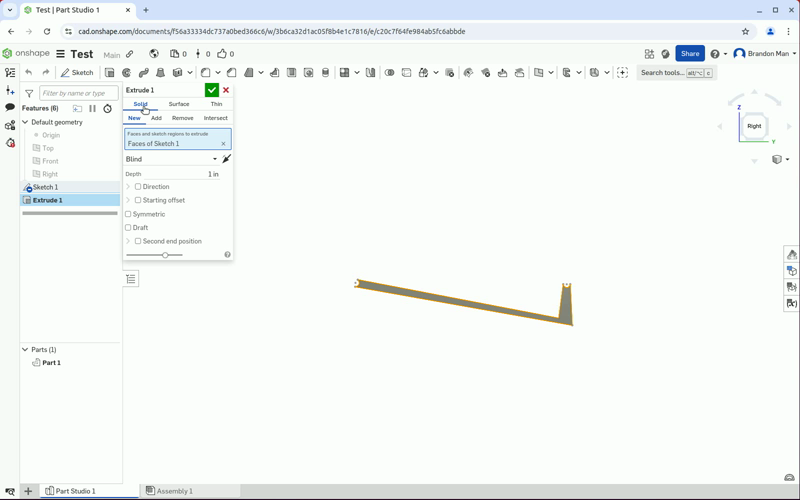
click(143, 106)
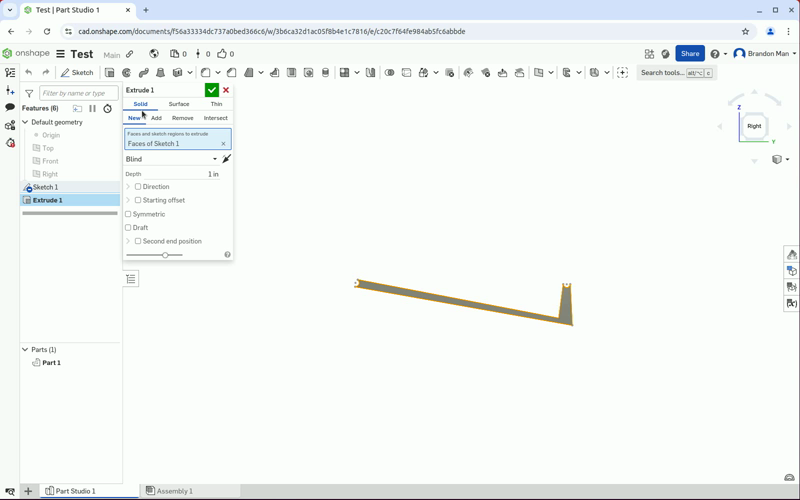
mouse_move(137, 120)
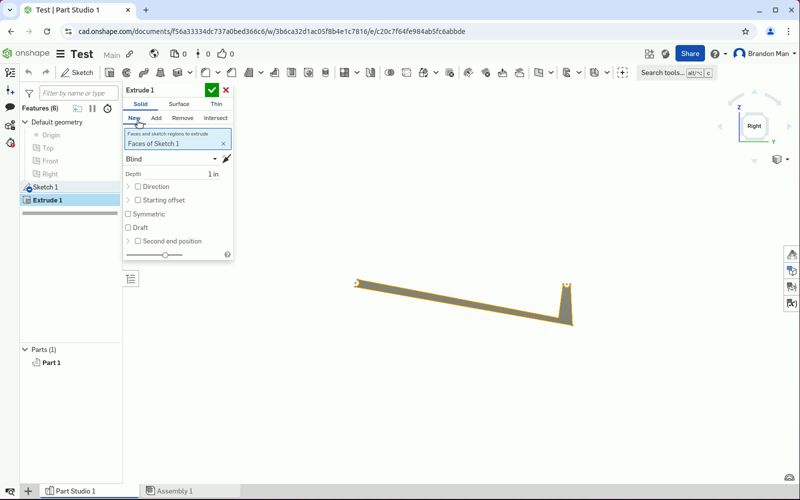
click(137, 120)
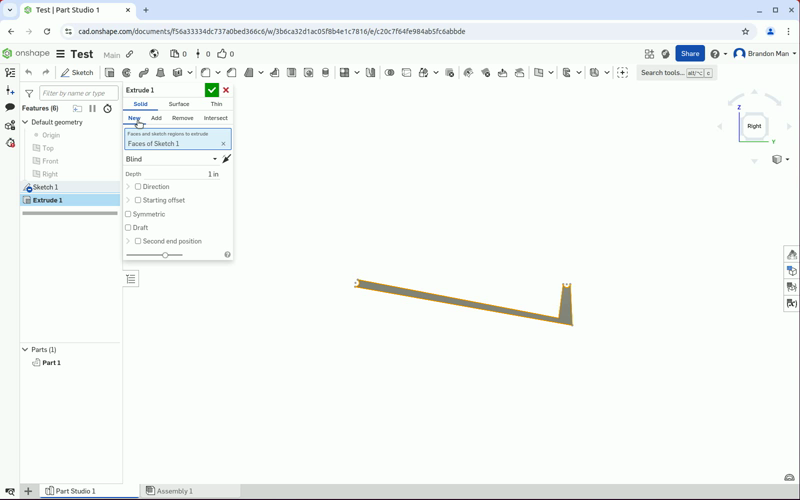
key(tab, 4)
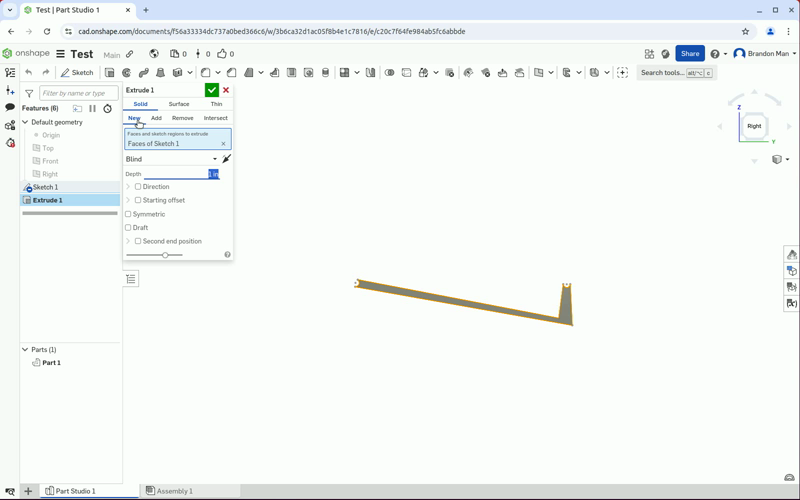
text(1.444)
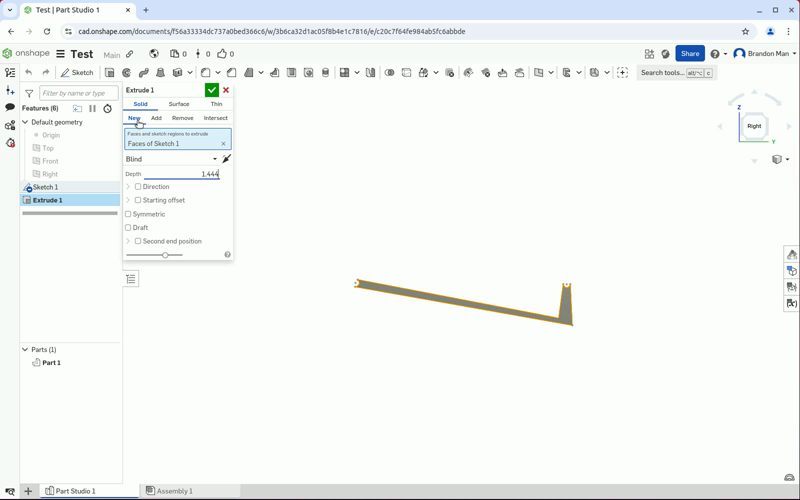
key(enter)
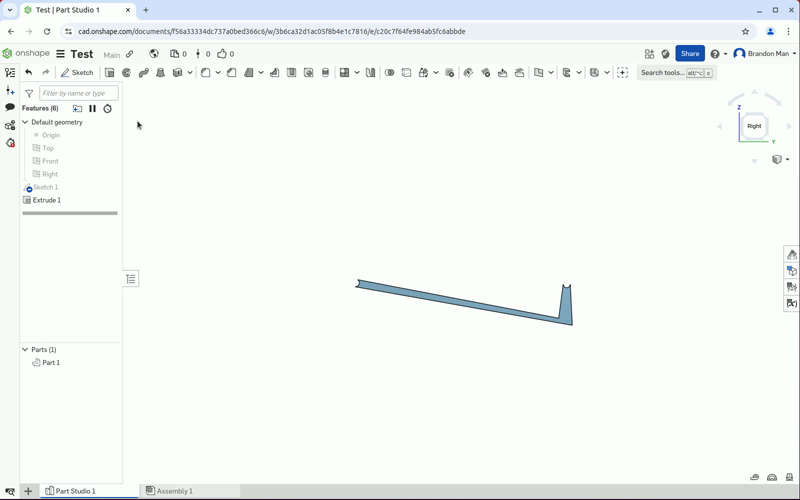
key(shift+h)
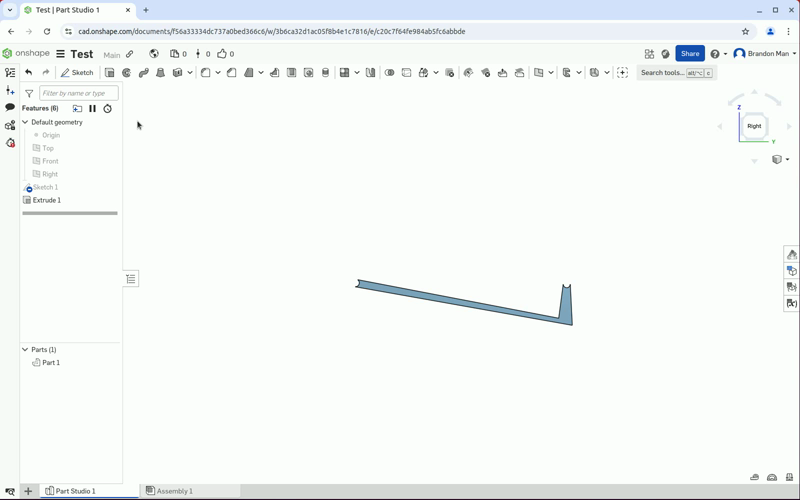
key(shift+h)
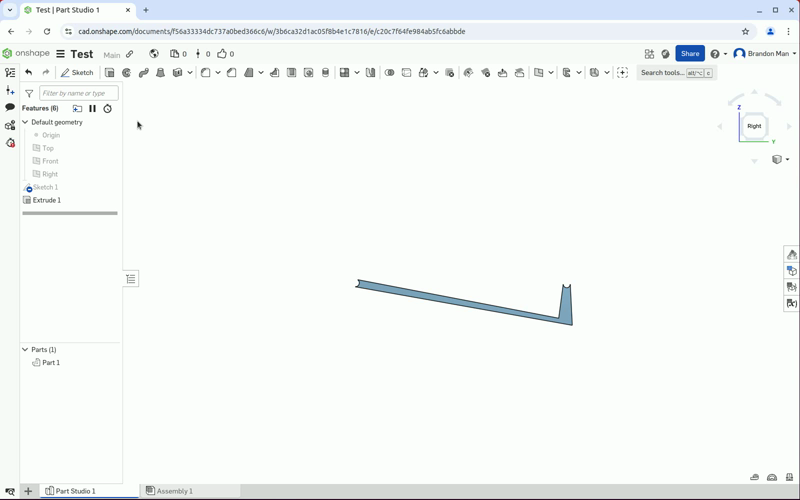
mouse_move(73, 189)
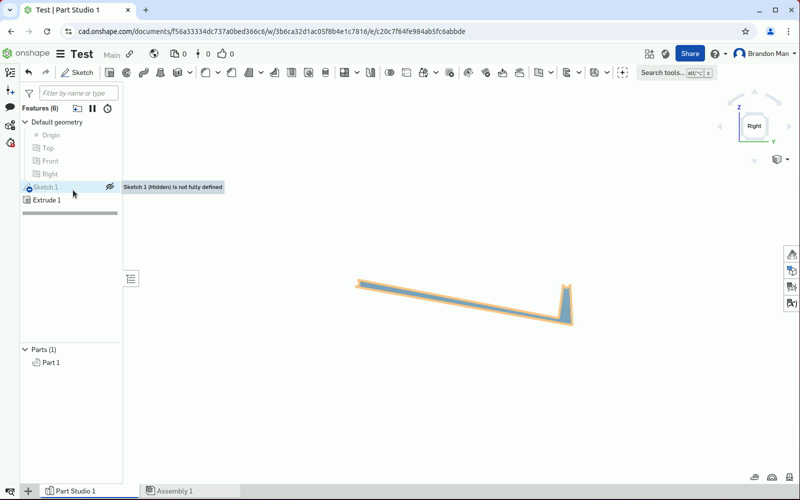
click(73, 189)
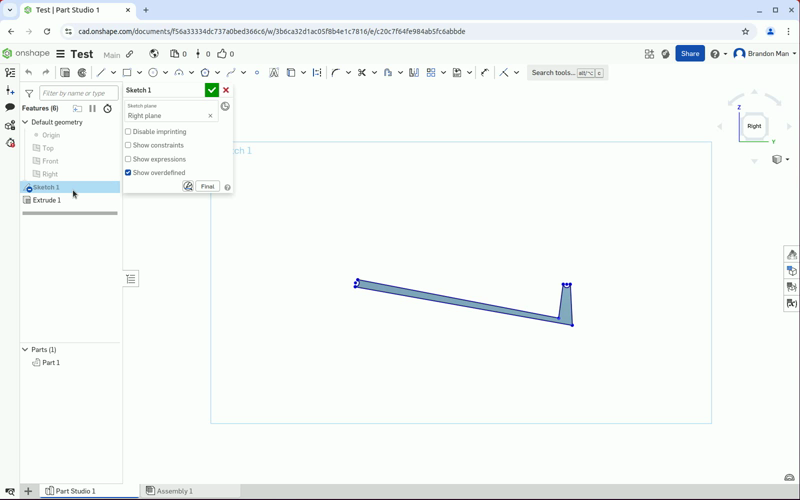
mouse_move(229, 92)
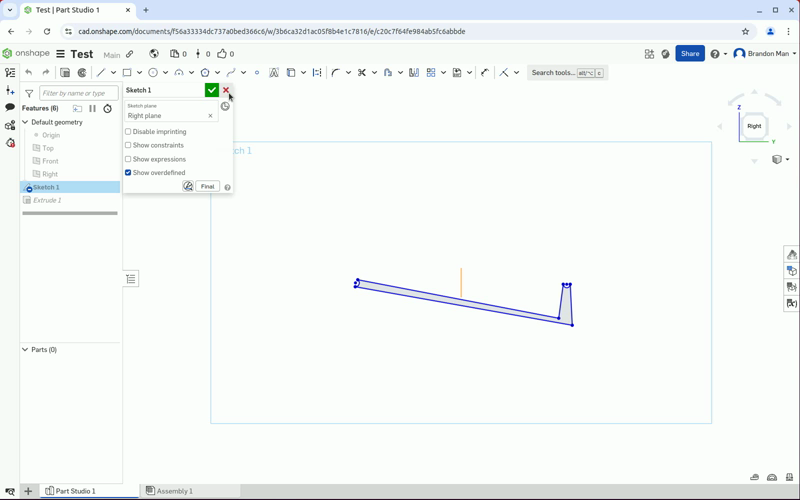
click(229, 92)
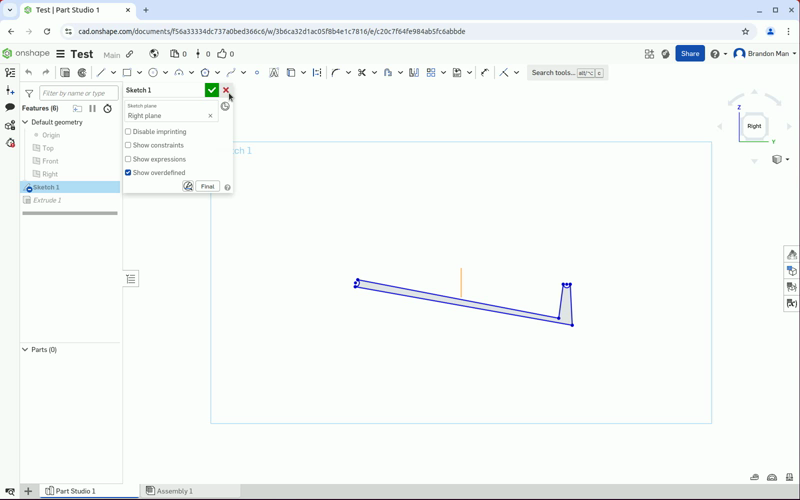
key(shift+s)
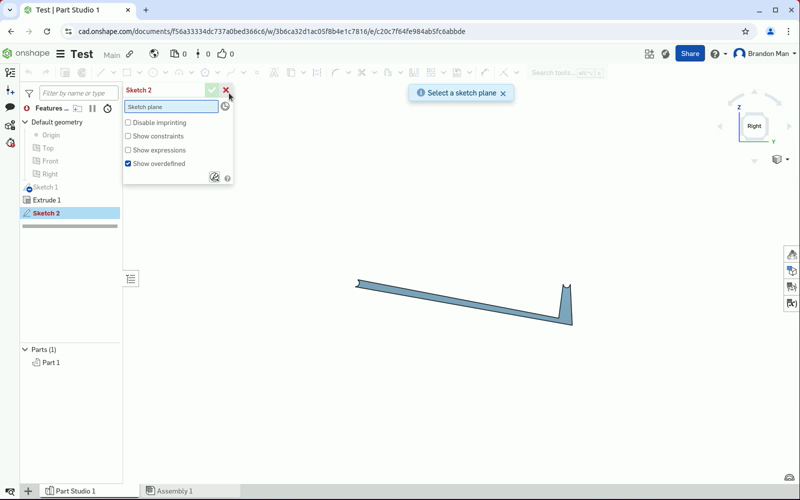
mouse_move(73, 176)
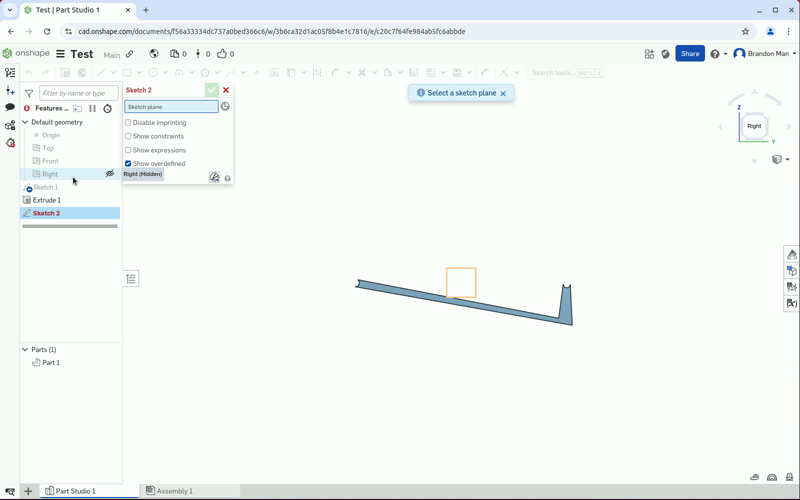
click(73, 176)
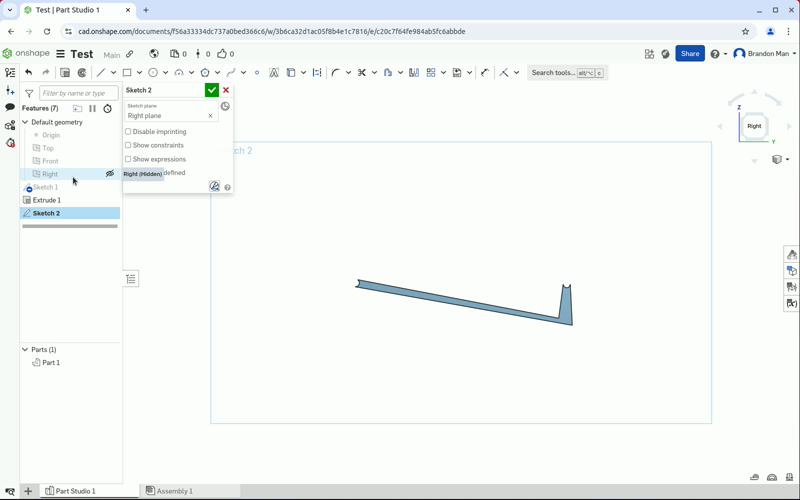
mouse_move(73, 352)
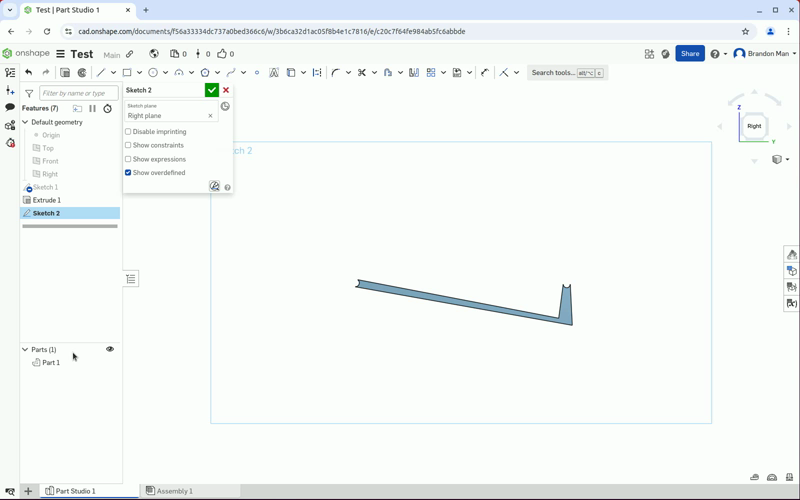
key(y)
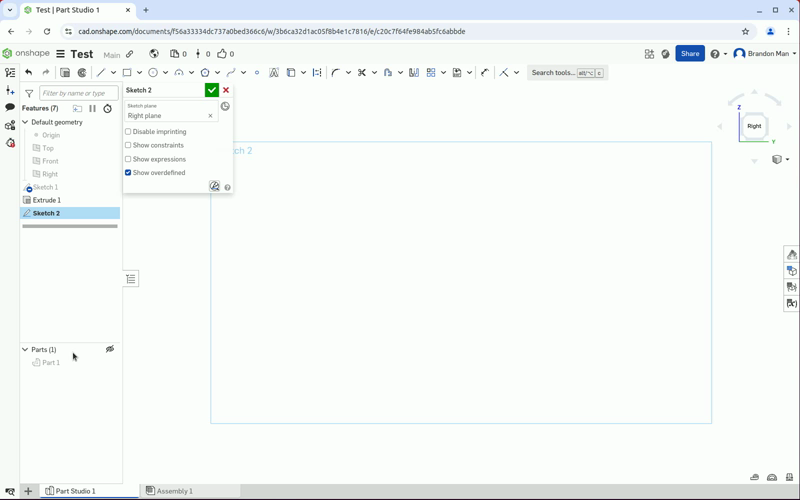
key(a)
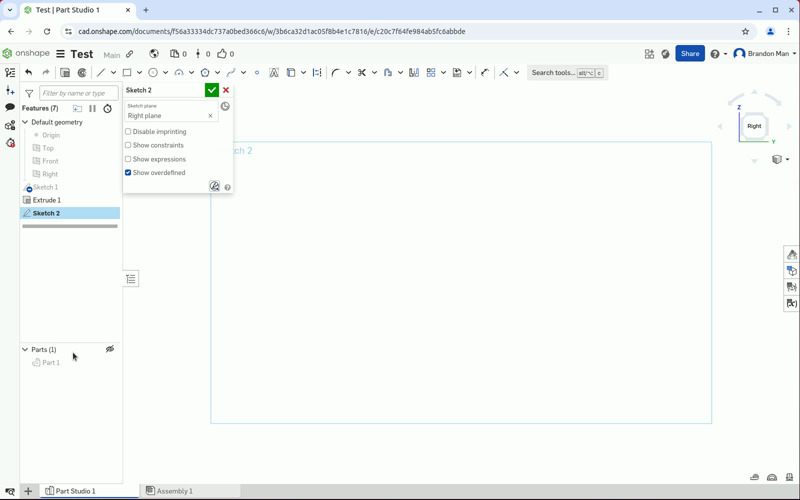
key_down(shift)
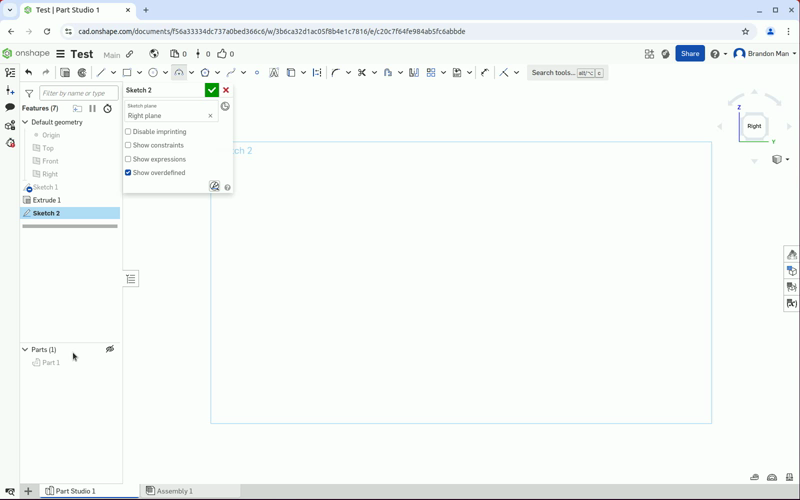
mouse_move(355, 286)
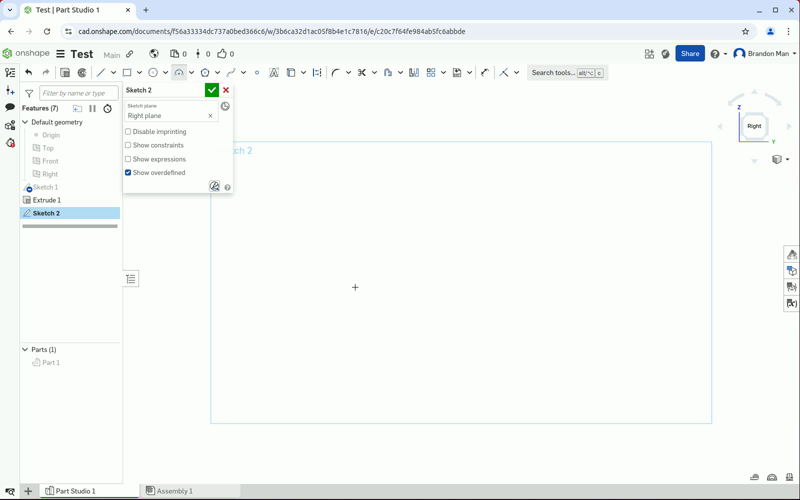
click(355, 286)
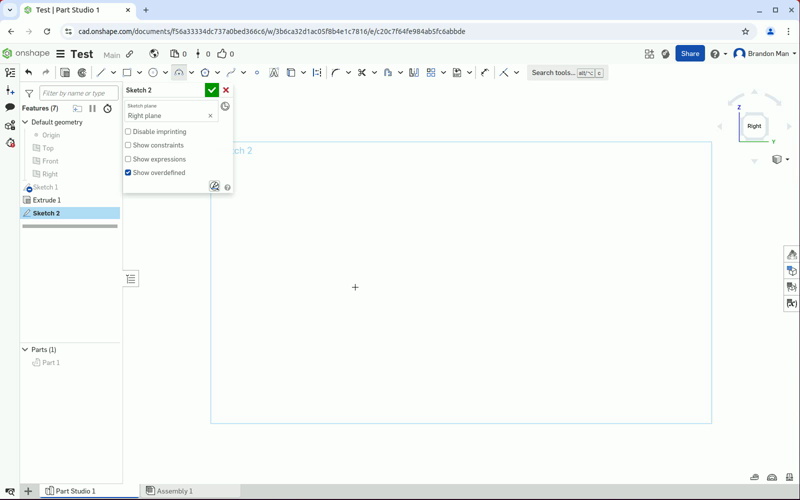
key_up(shift)
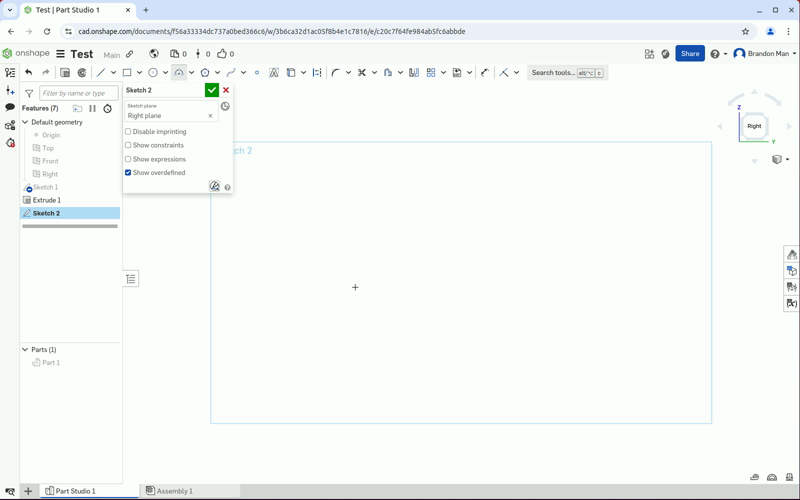
key_down(shift)
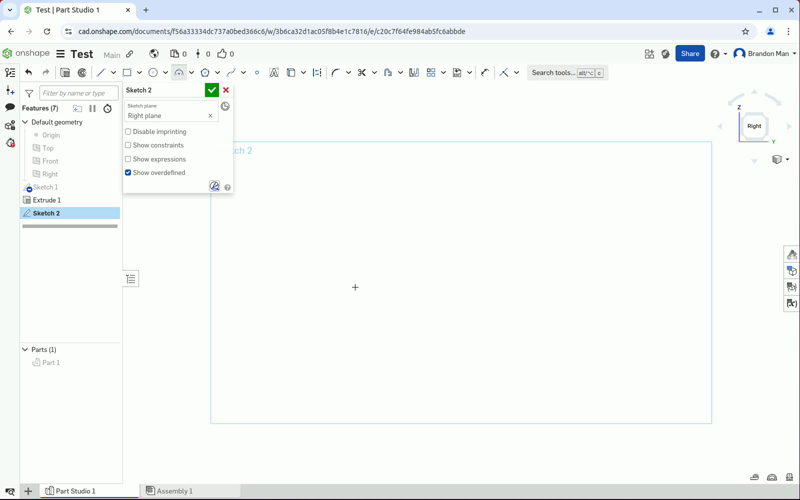
mouse_move(356, 278)
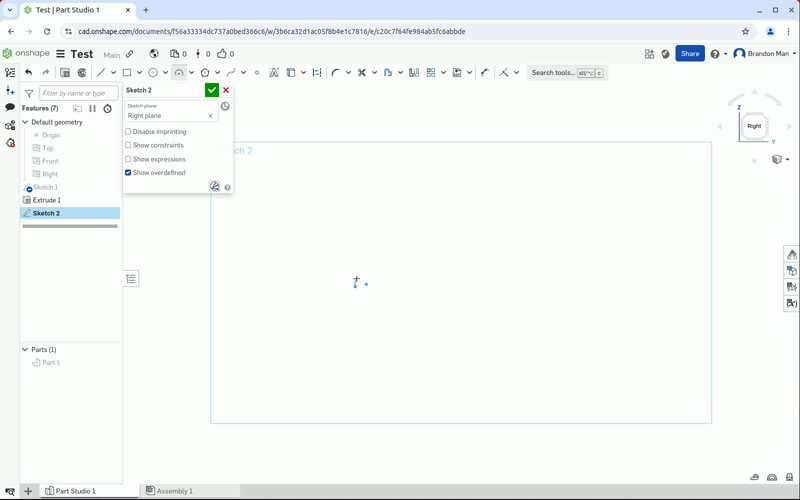
click(356, 278)
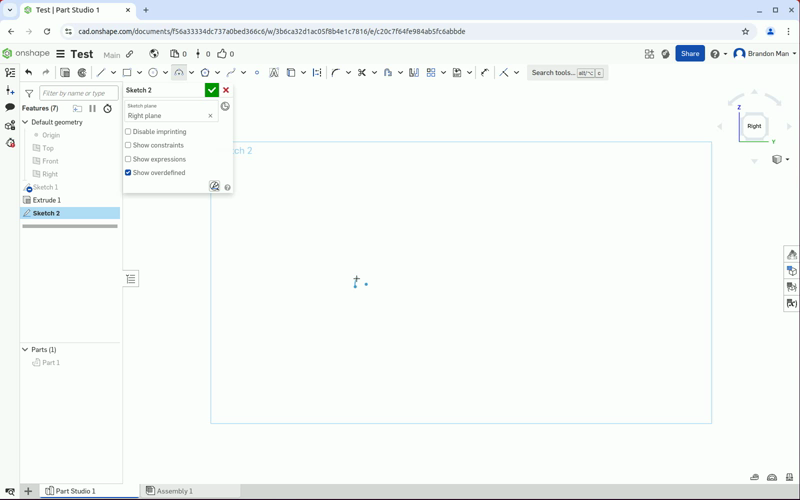
mouse_move(359, 283)
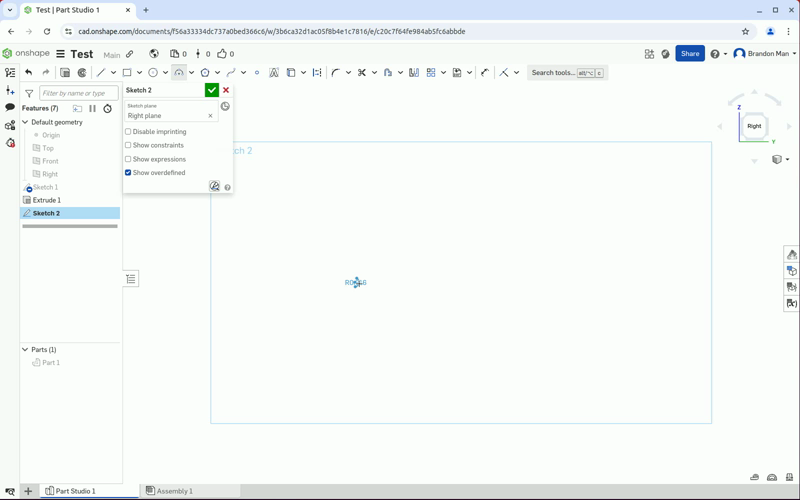
click(359, 283)
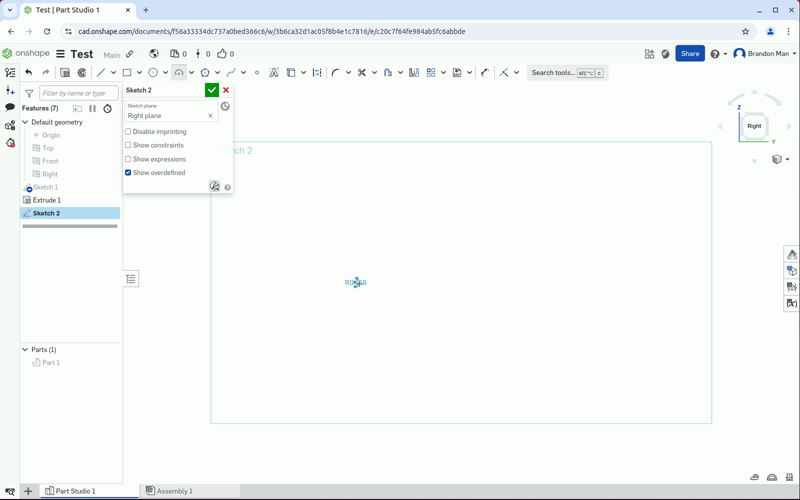
key_up(shift)
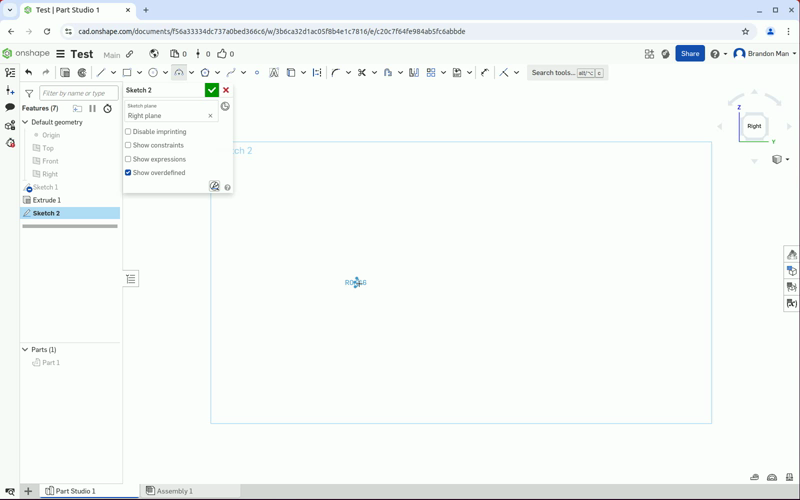
key(esc)
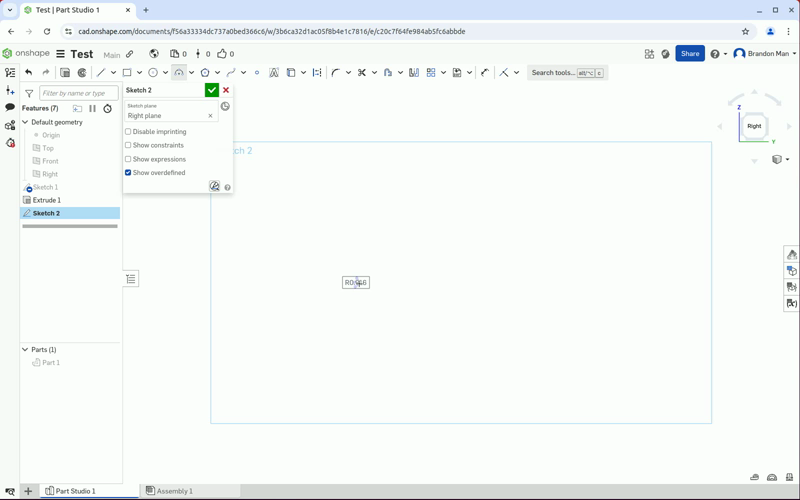
key(l)
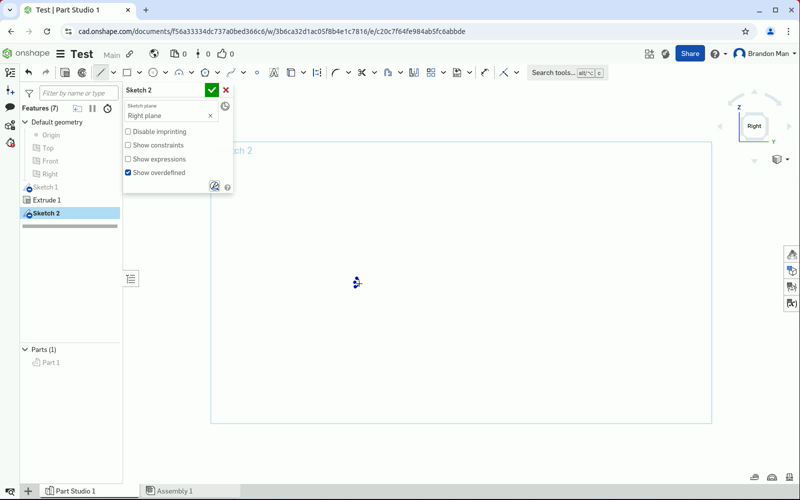
mouse_move(356, 278)
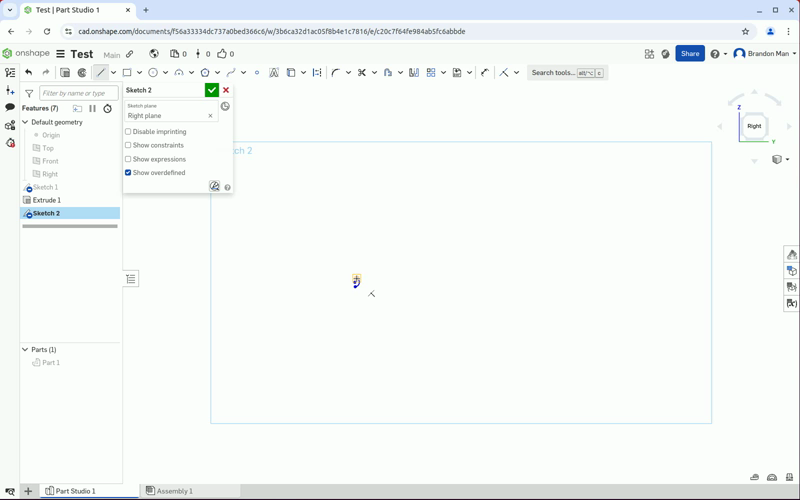
scroll(6)
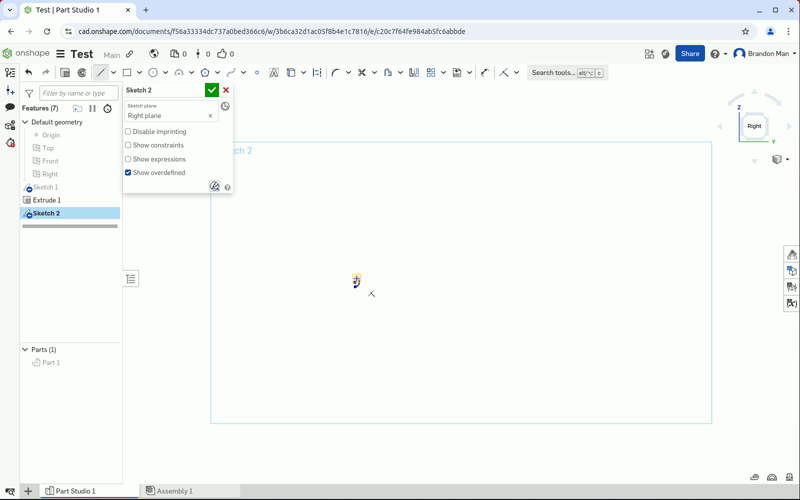
scroll(6)
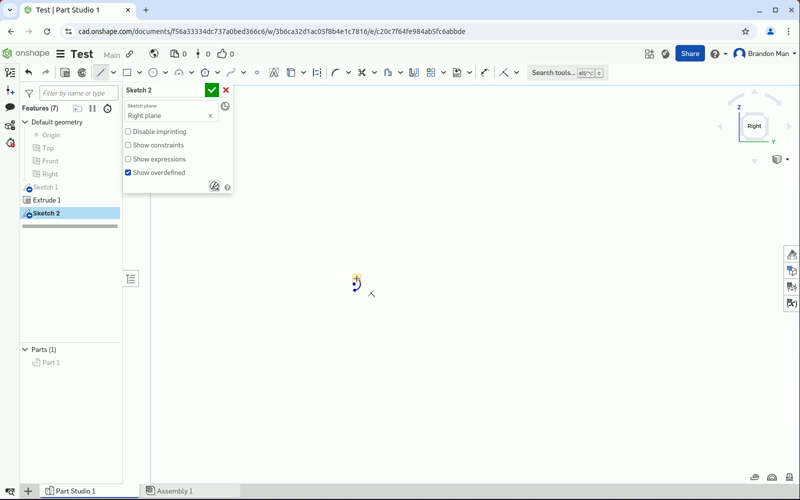
scroll(6)
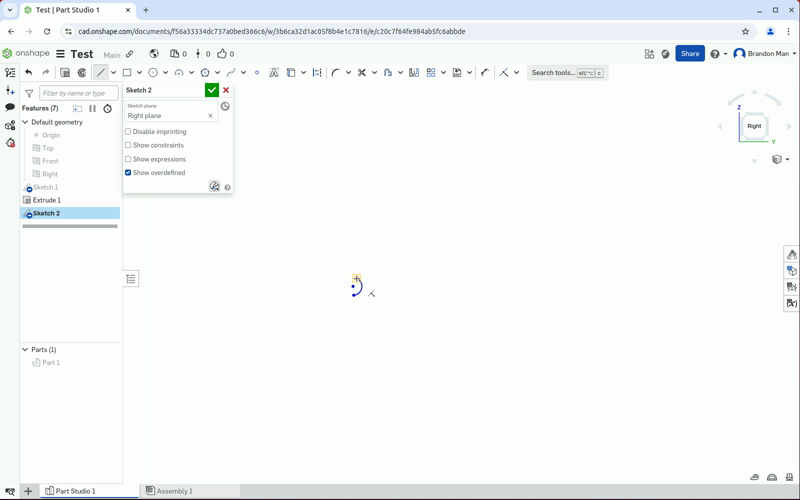
scroll(6)
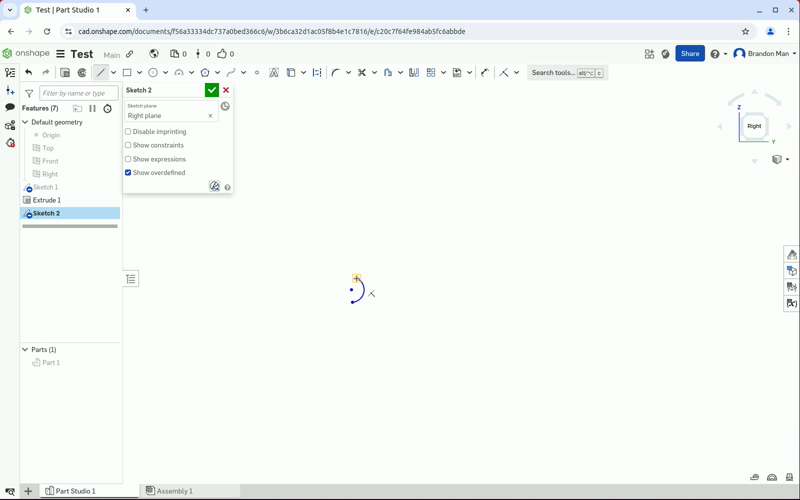
scroll(6)
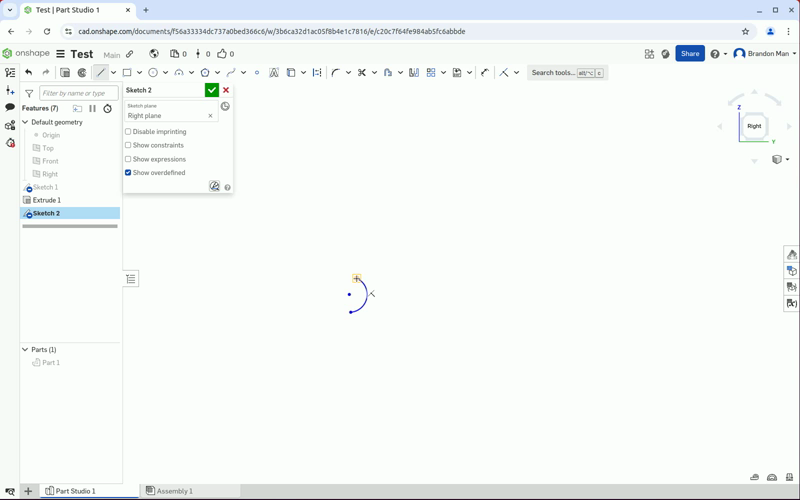
scroll(6)
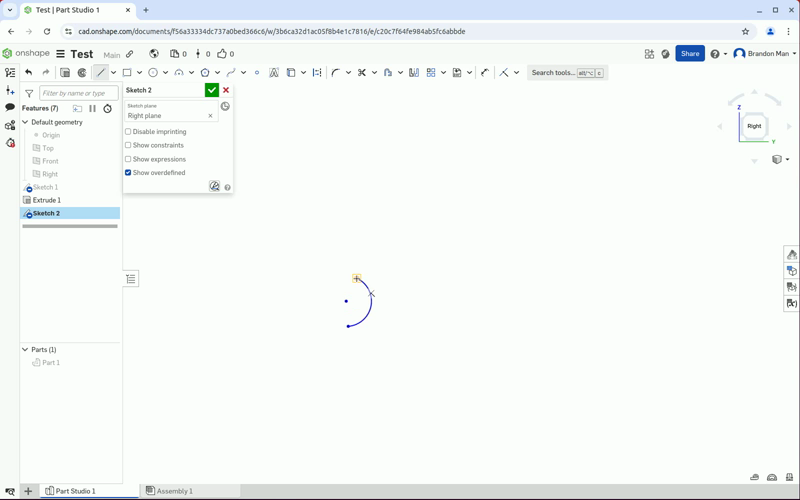
scroll(6)
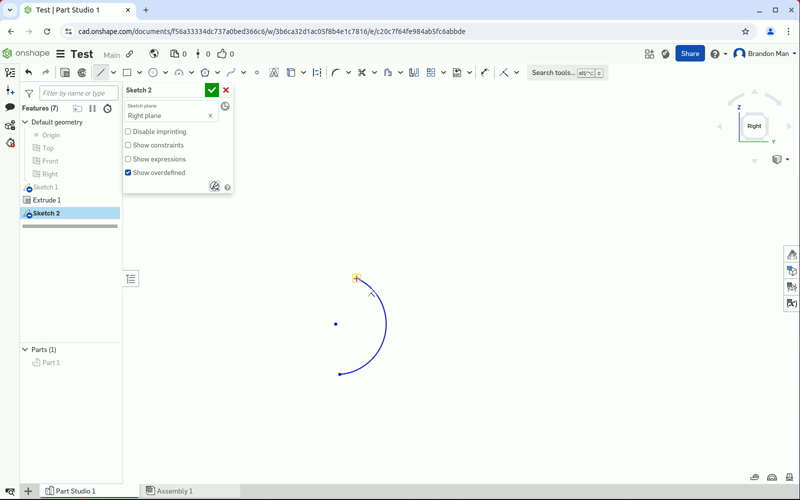
click(356, 278)
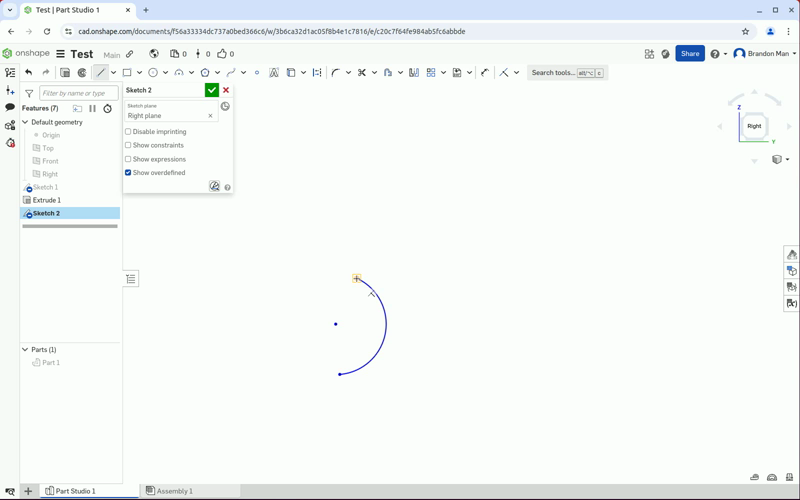
scroll(-6)
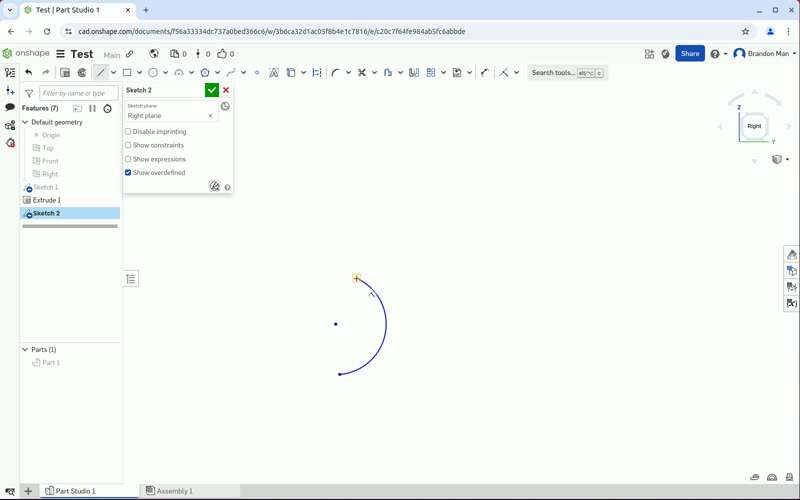
scroll(-6)
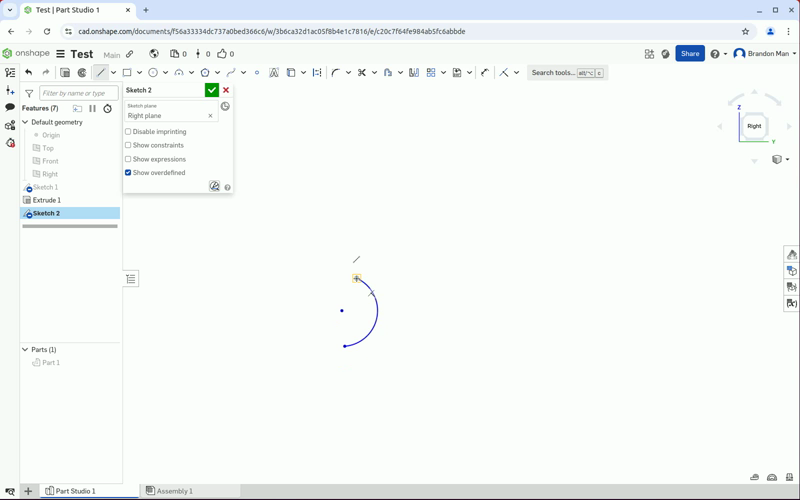
scroll(-6)
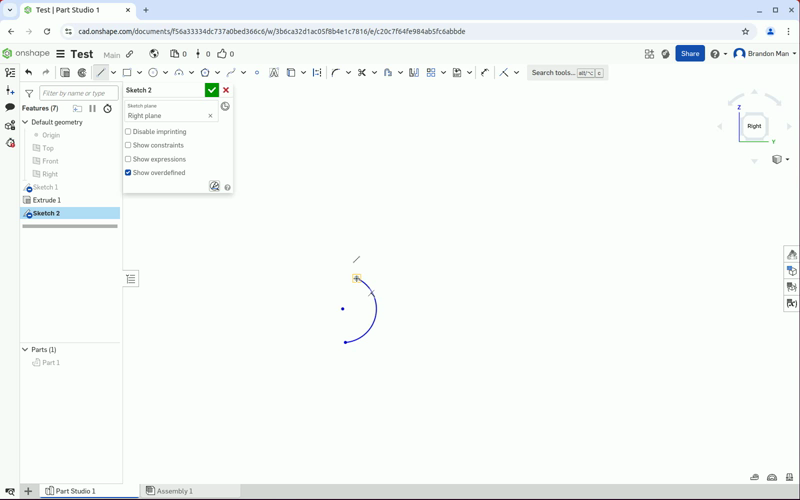
scroll(-6)
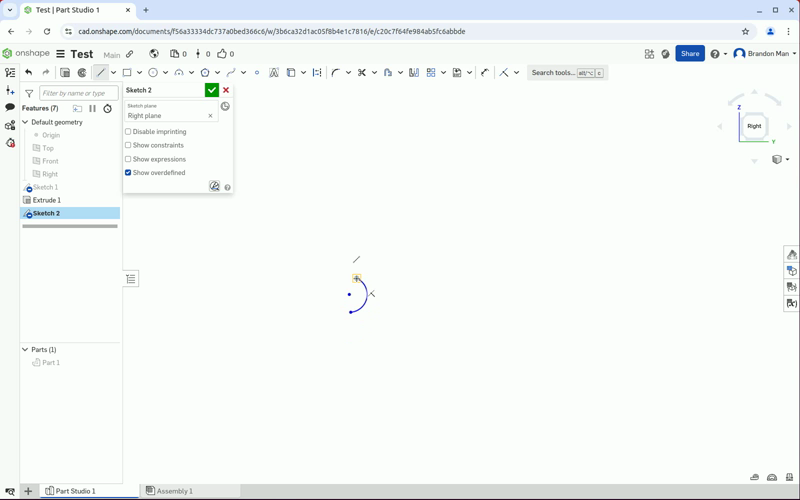
scroll(-6)
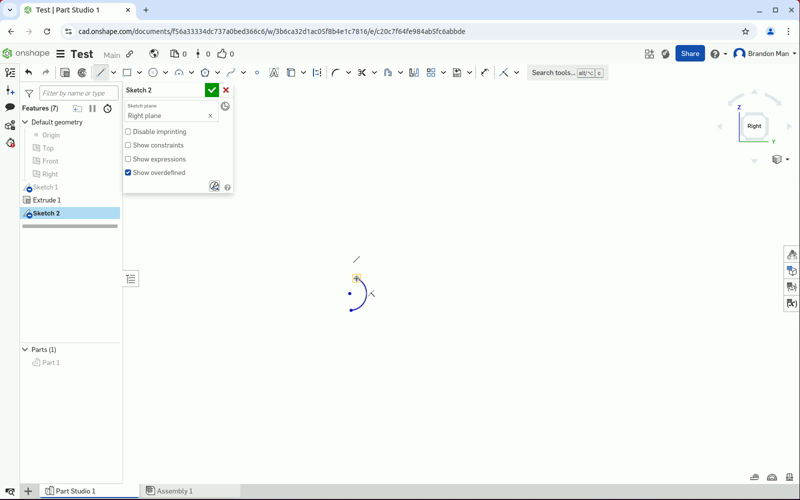
scroll(-6)
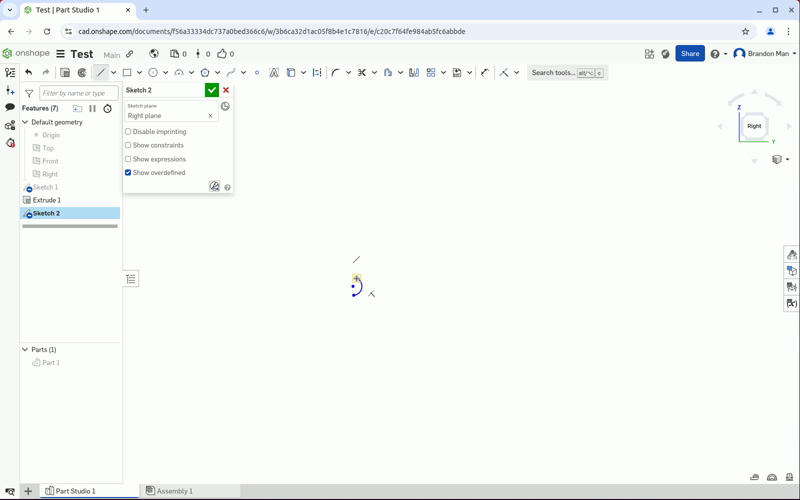
scroll(-6)
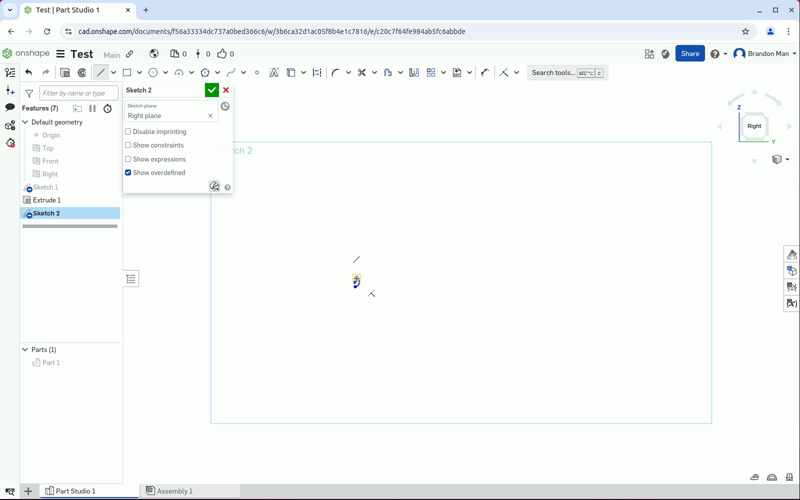
key_down(shift)
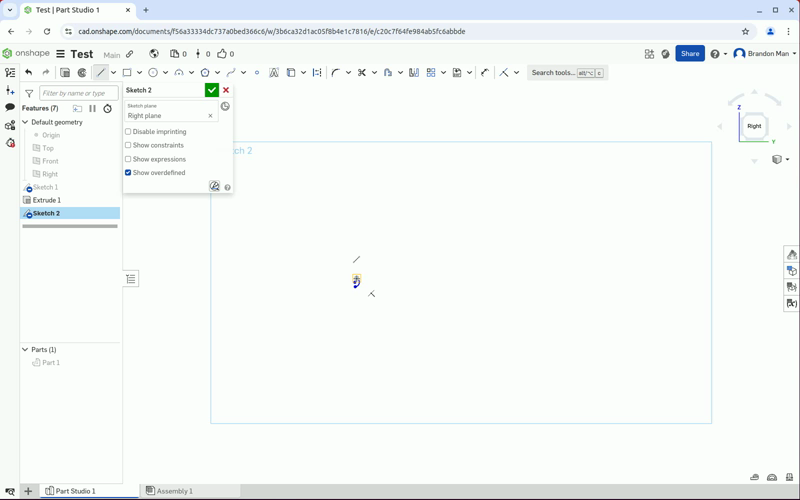
mouse_move(386, 278)
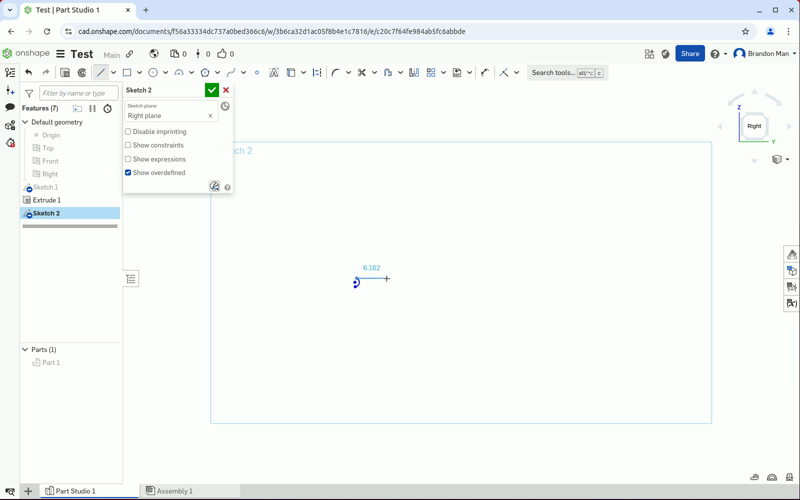
mouse_move(355, 278)
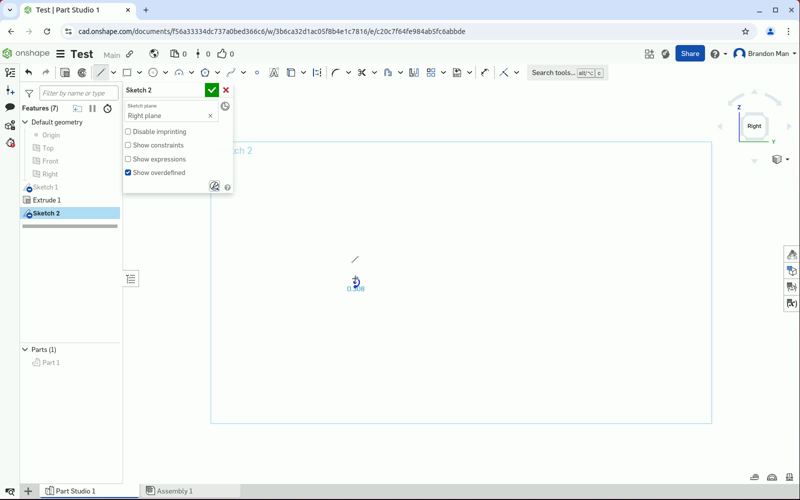
scroll(6)
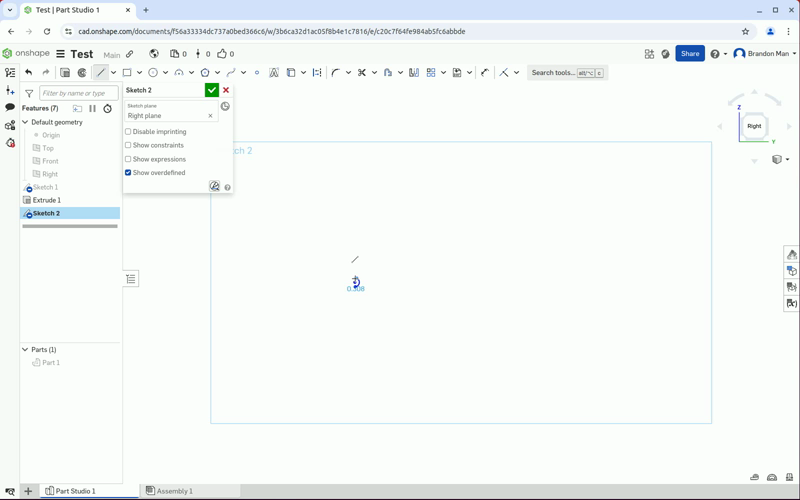
scroll(6)
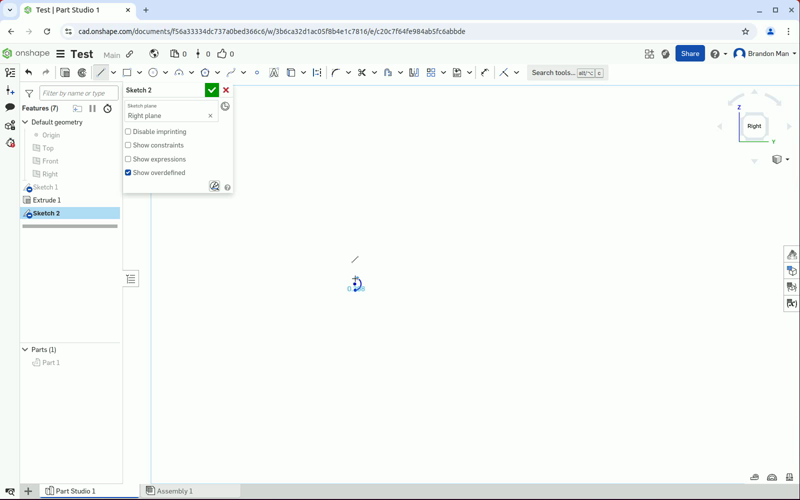
scroll(6)
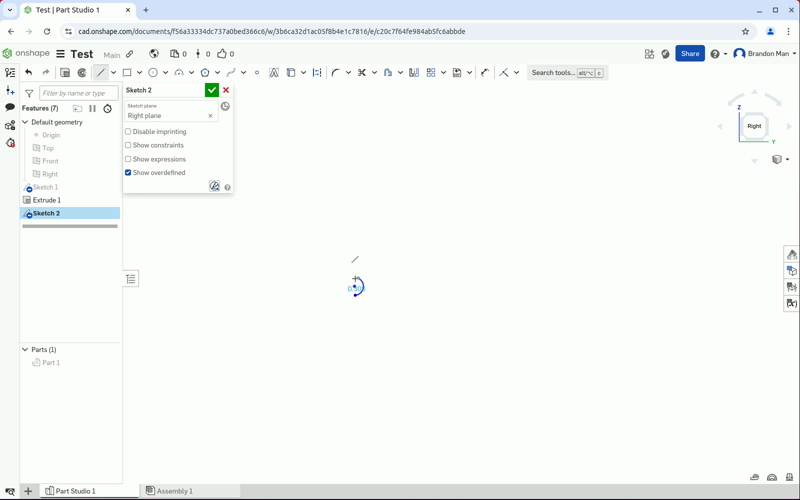
scroll(6)
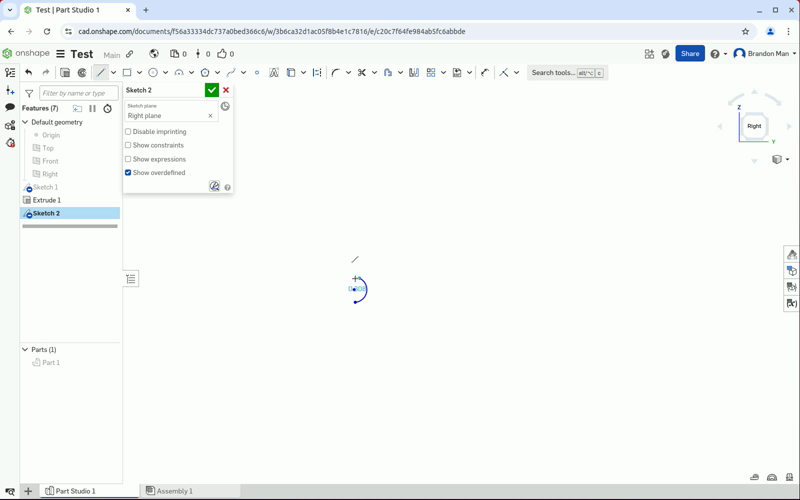
scroll(6)
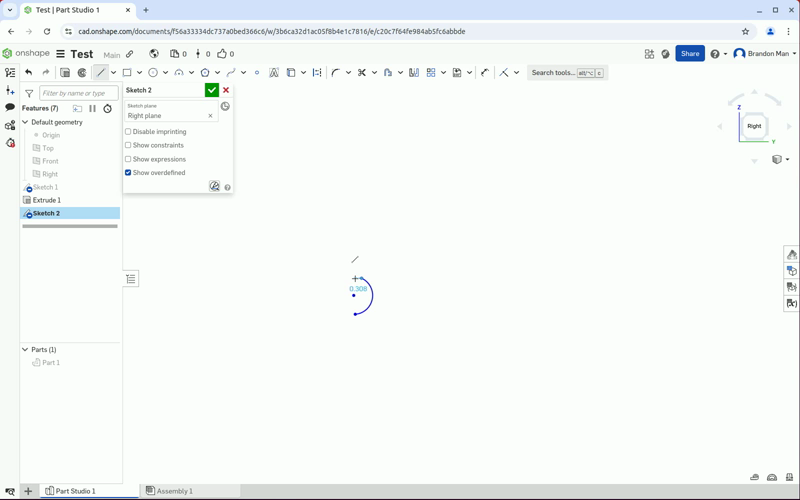
scroll(6)
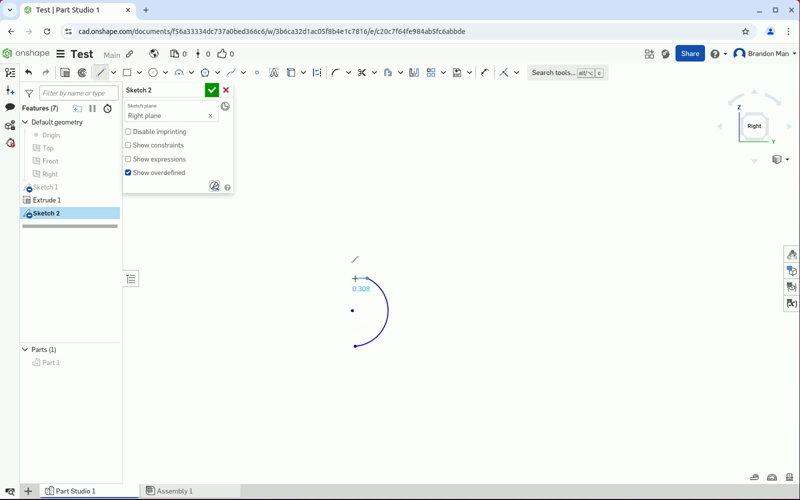
scroll(6)
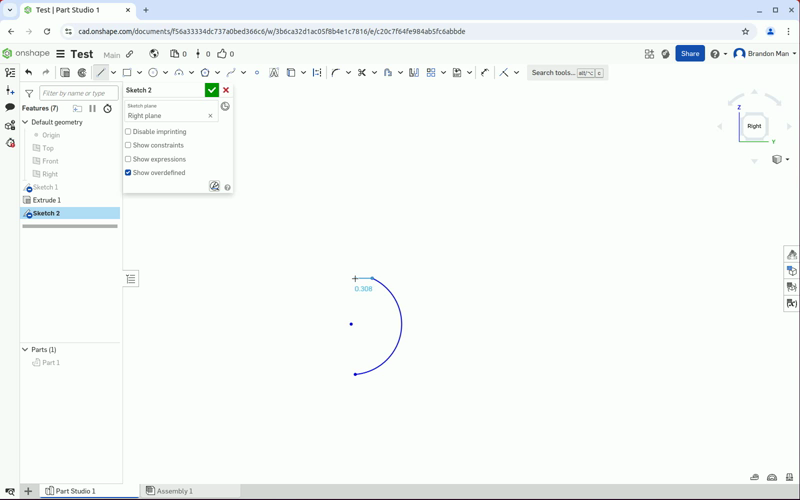
click(355, 278)
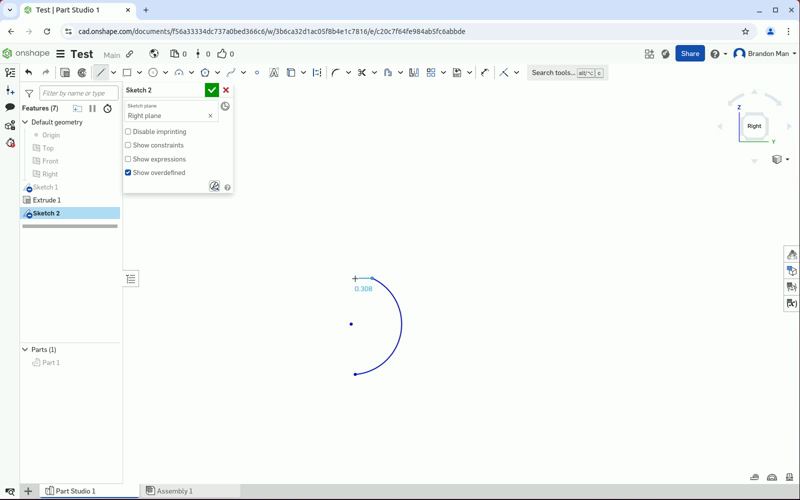
scroll(-6)
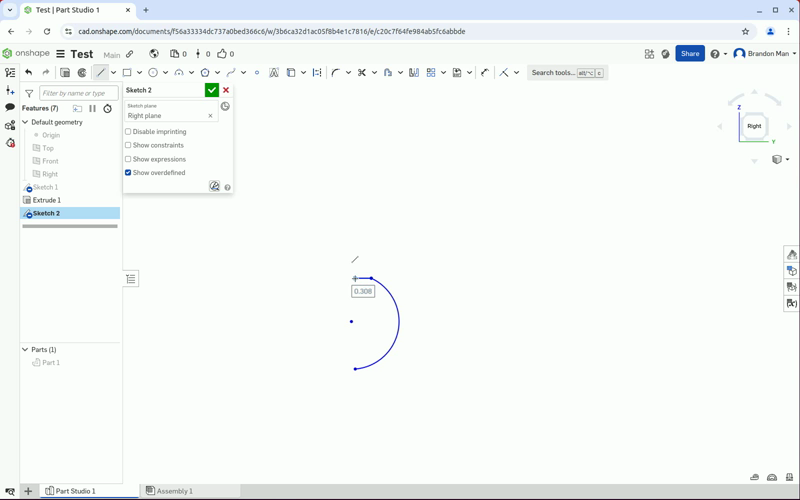
scroll(-6)
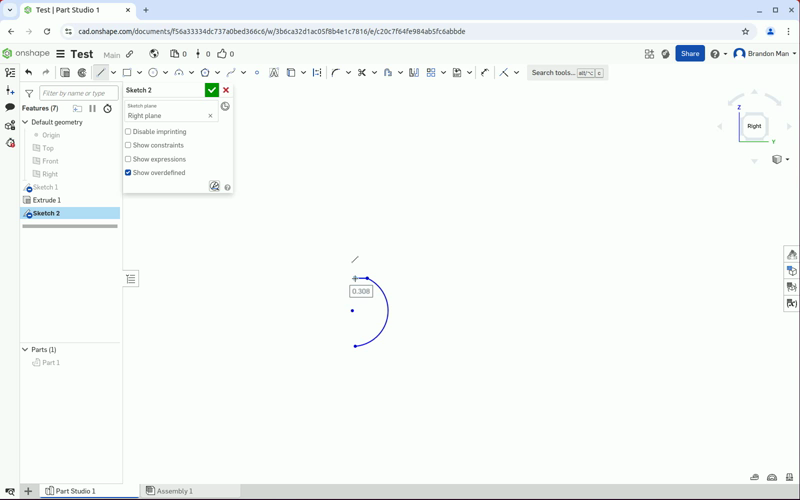
scroll(-6)
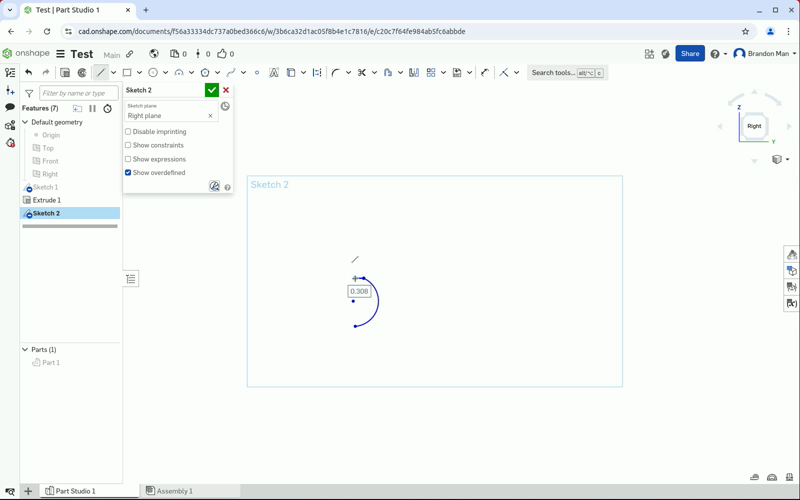
scroll(-6)
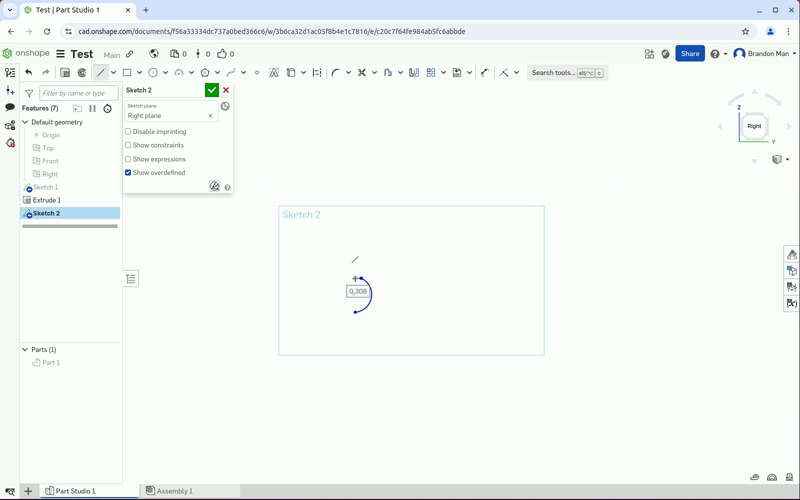
scroll(-6)
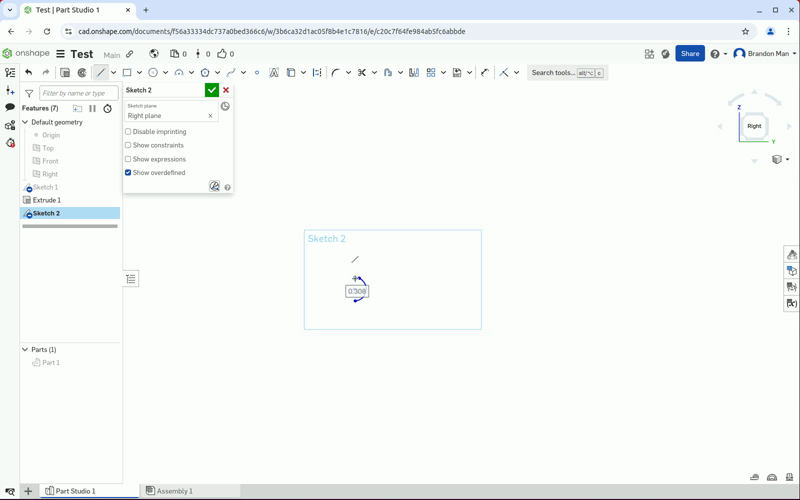
scroll(-6)
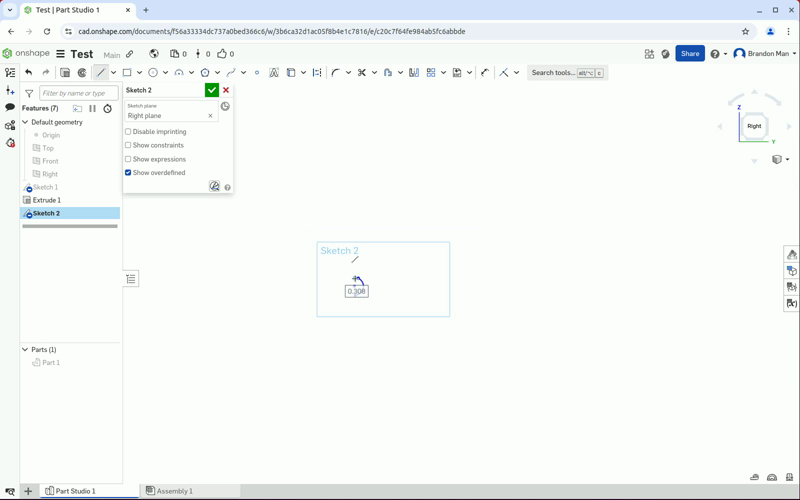
scroll(-6)
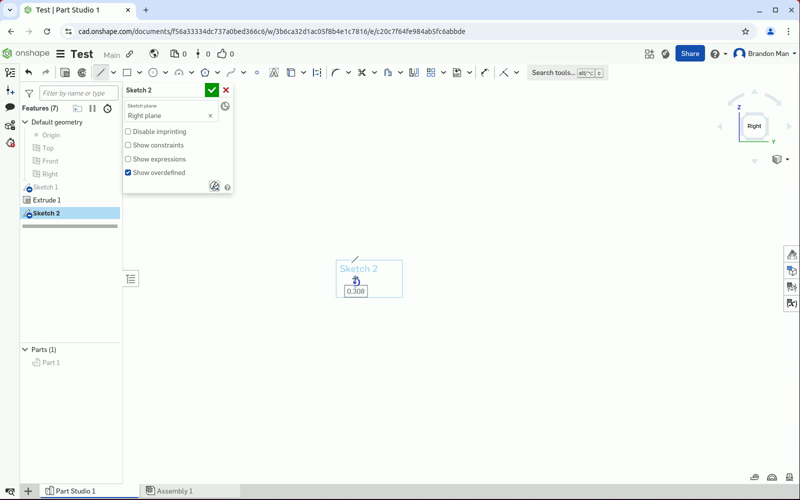
key_up(shift)
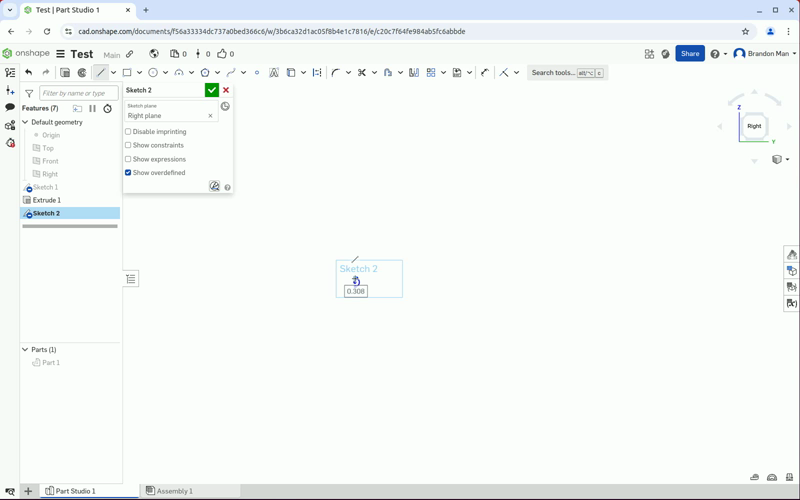
mouse_move(385, 278)
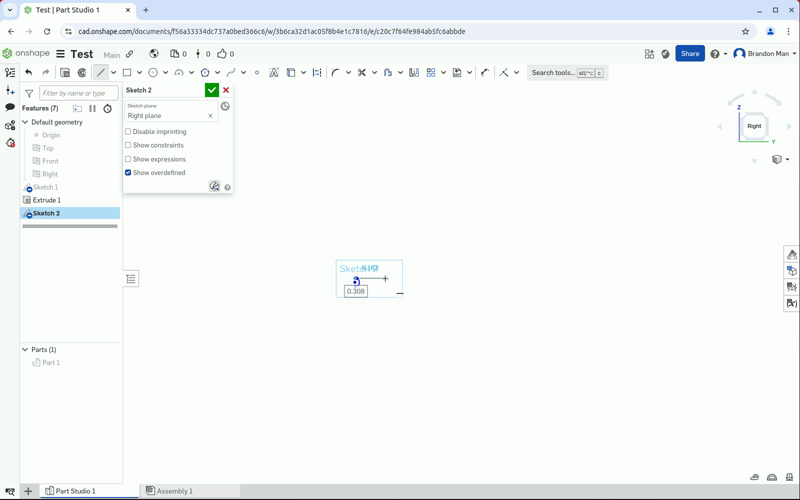
key_down(shift)
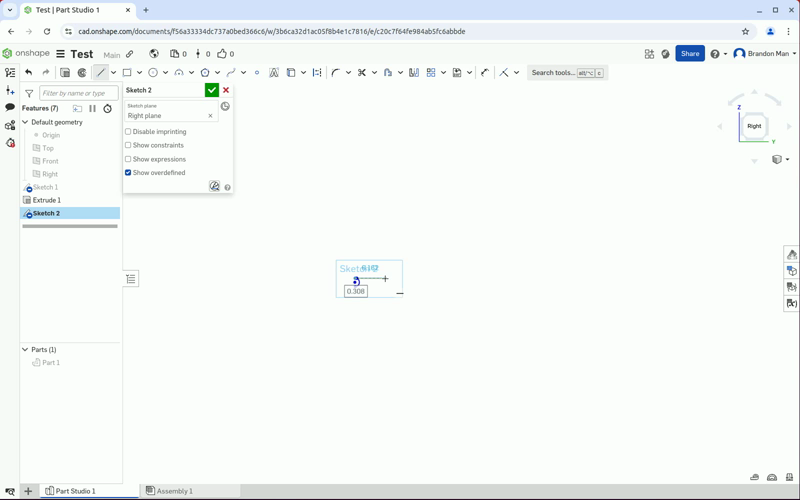
mouse_move(355, 286)
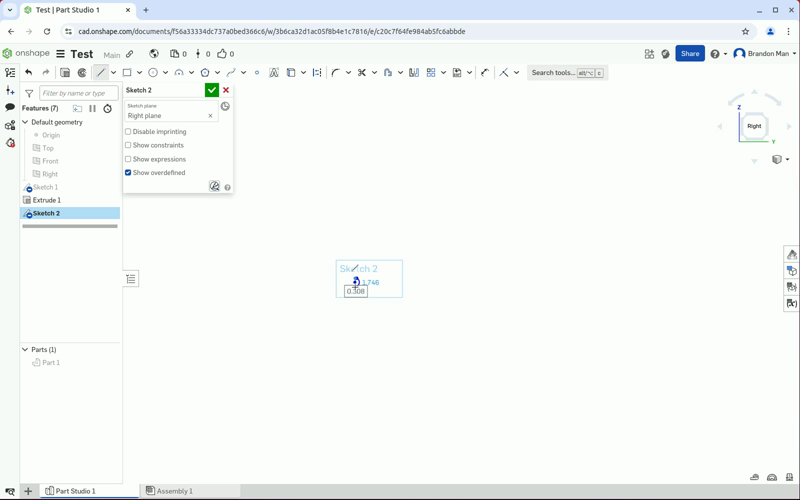
scroll(6)
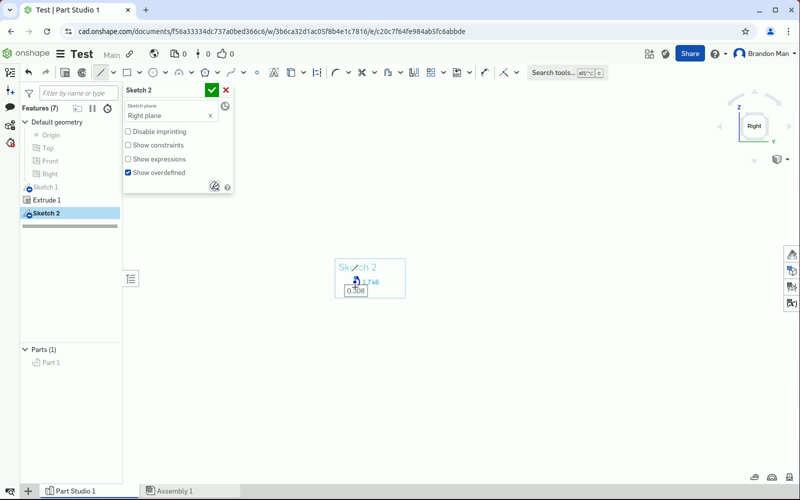
scroll(6)
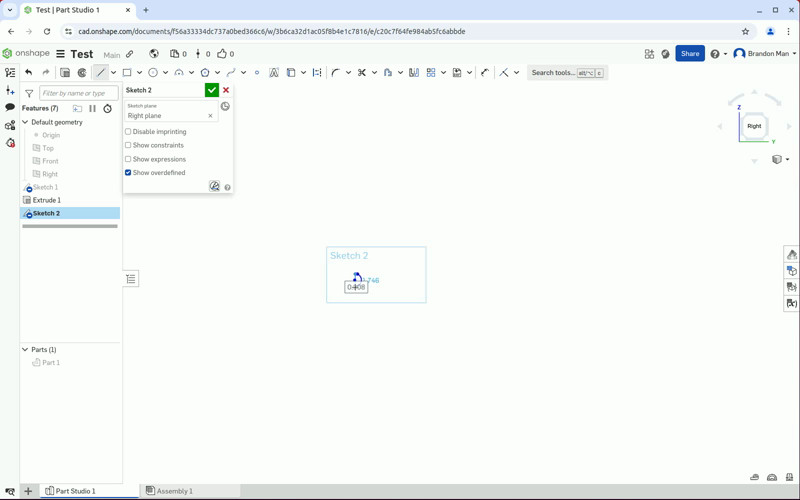
scroll(6)
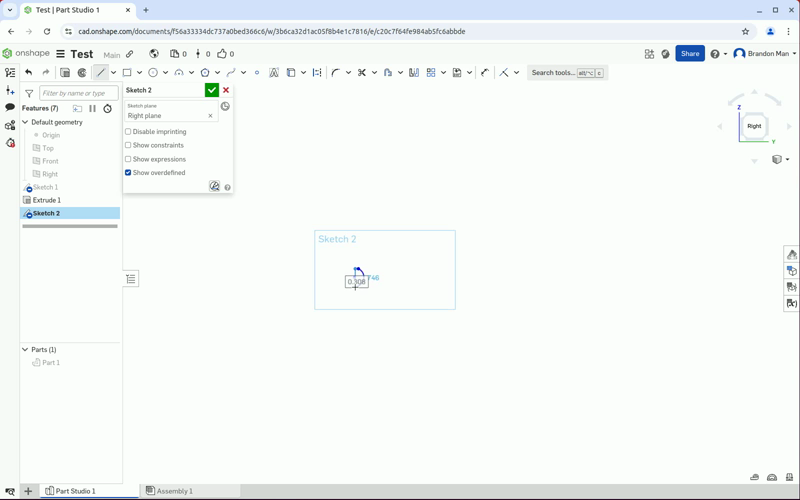
scroll(6)
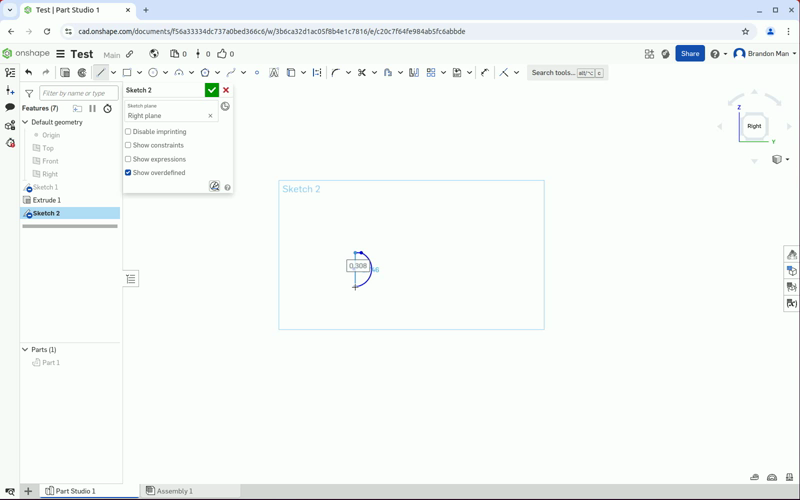
scroll(6)
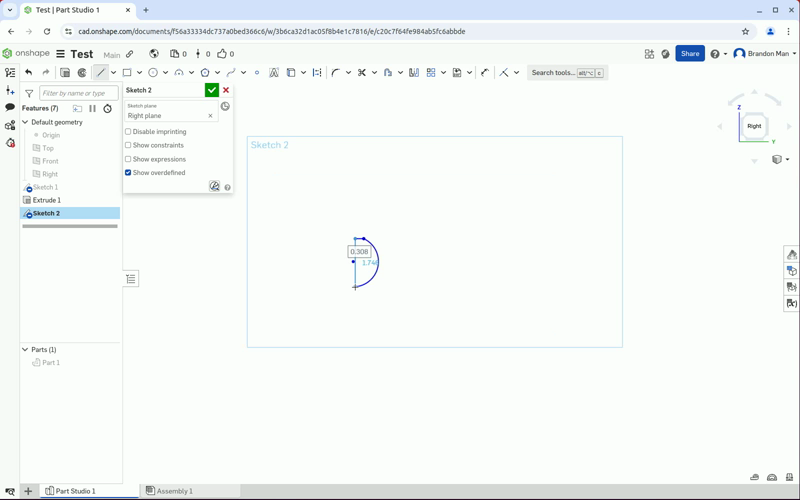
scroll(6)
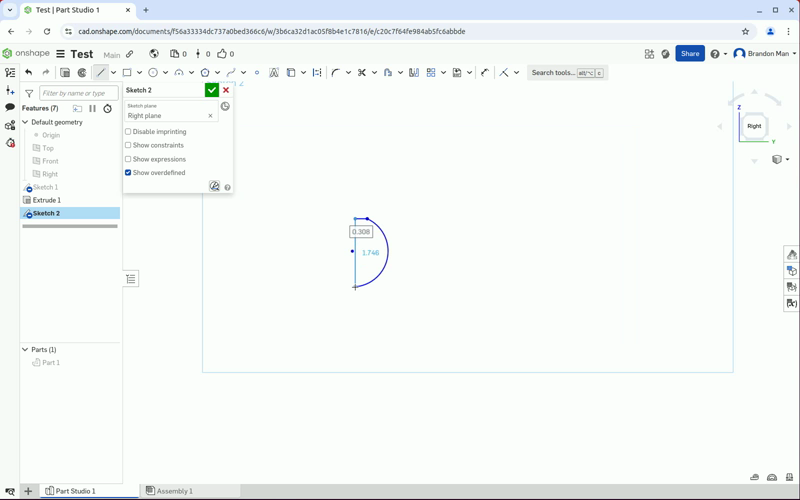
scroll(6)
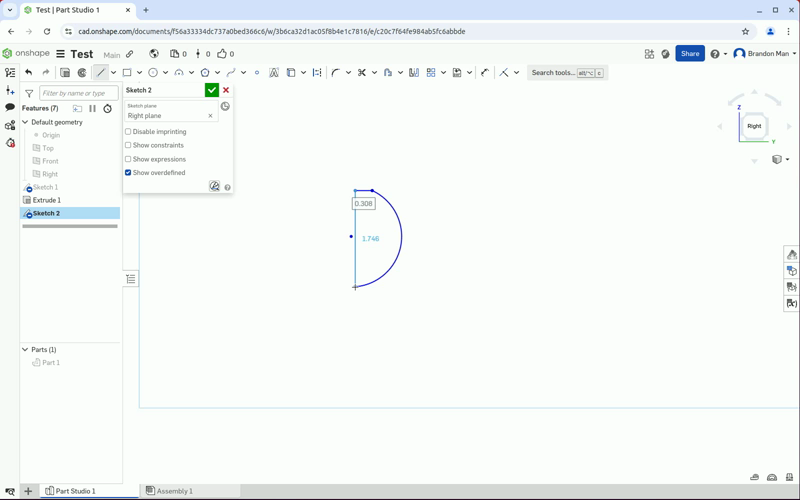
key_up(shift)
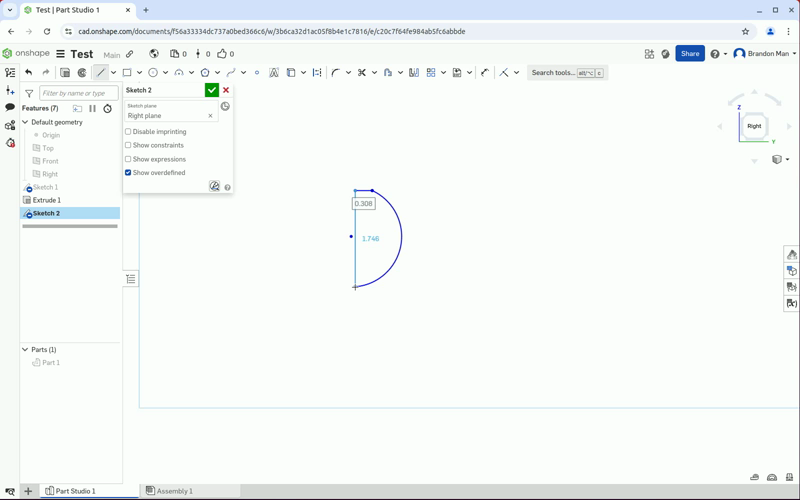
click(355, 286)
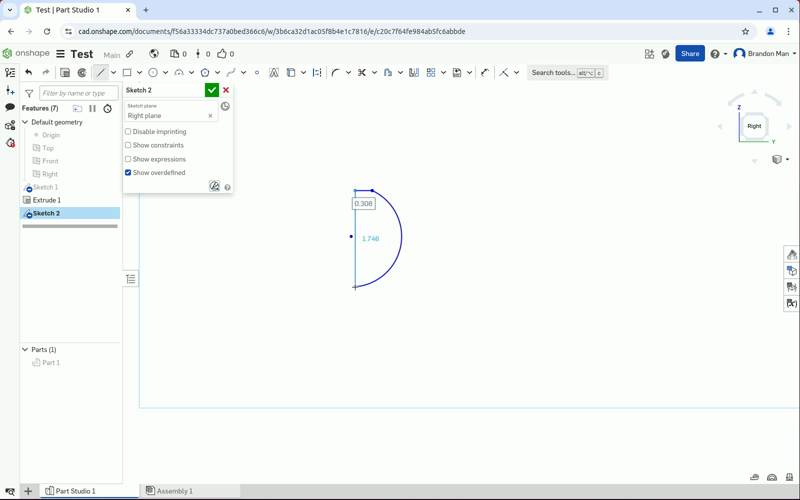
scroll(-6)
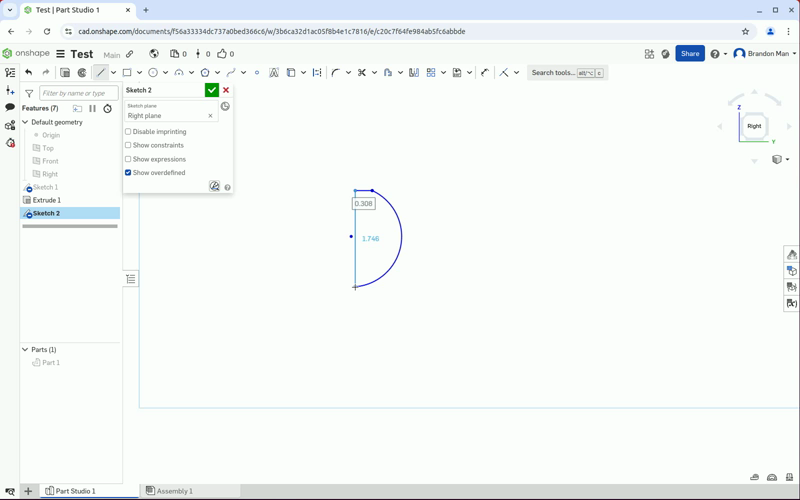
scroll(-6)
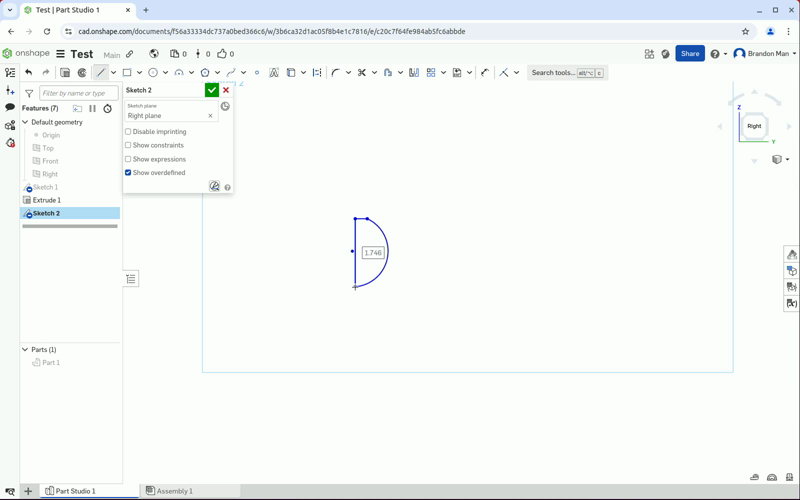
scroll(-6)
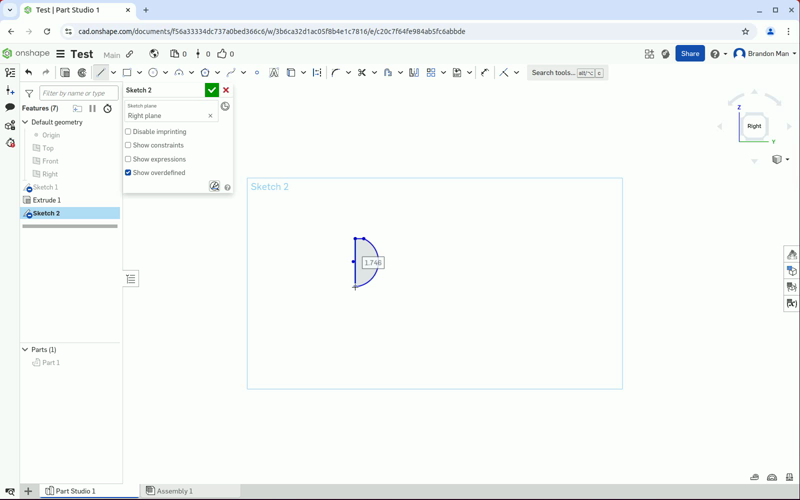
scroll(-6)
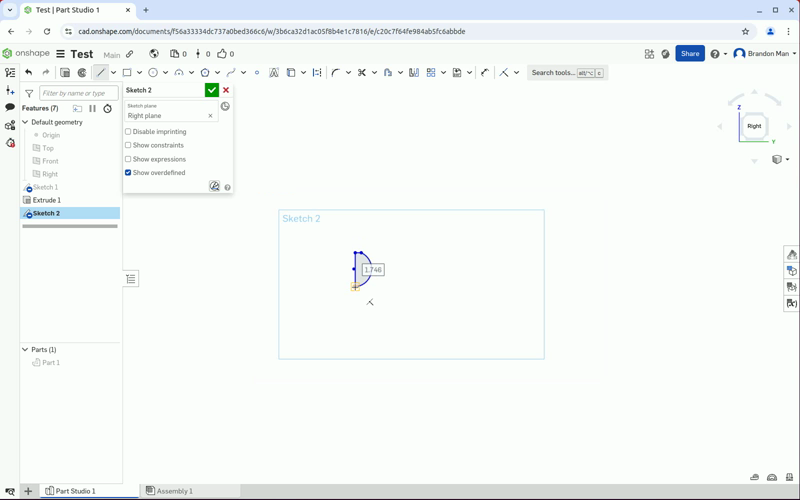
scroll(-6)
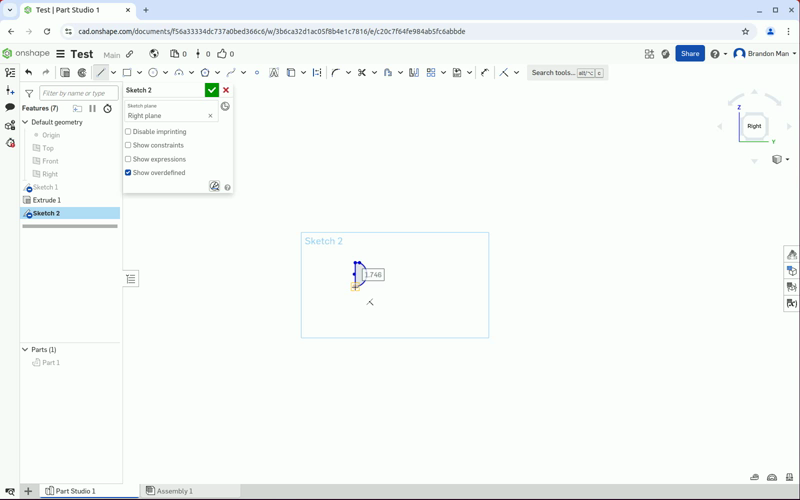
scroll(-6)
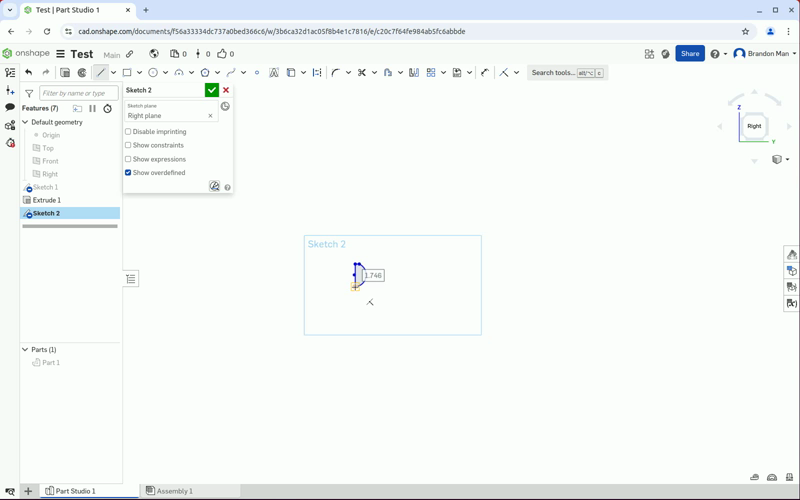
scroll(-6)
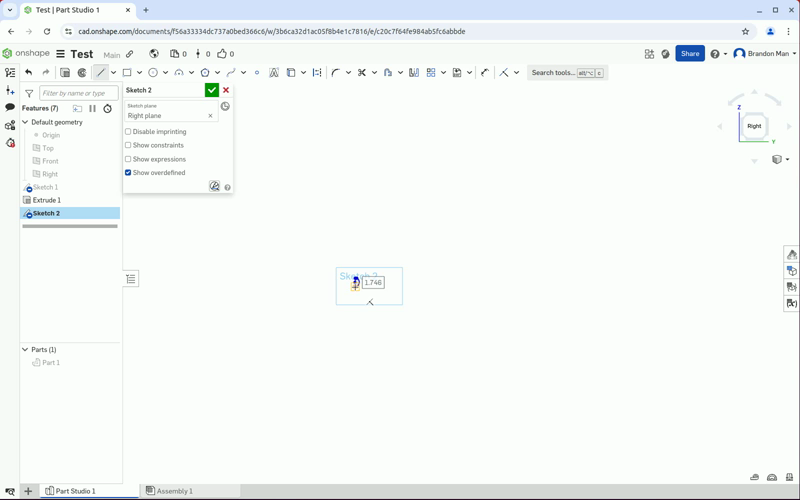
key(esc)
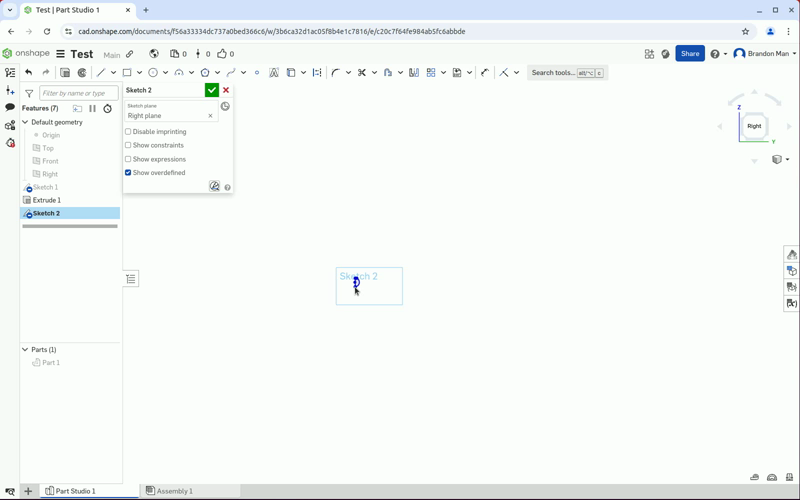
mouse_move(357, 280)
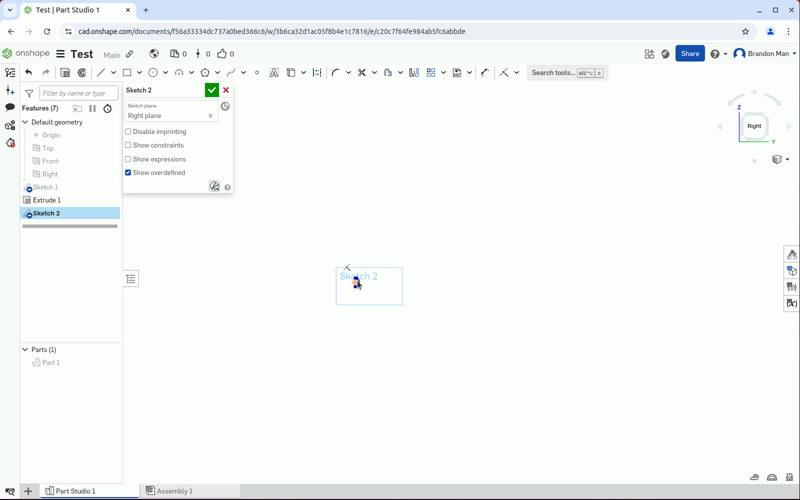
scroll(6)
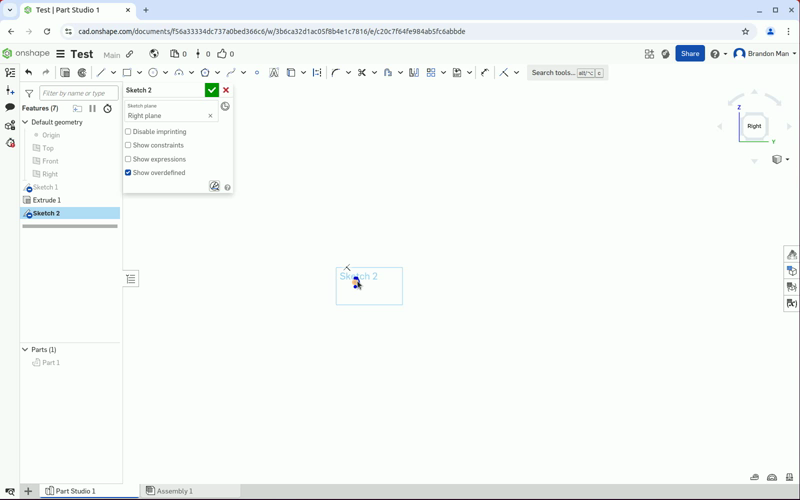
scroll(6)
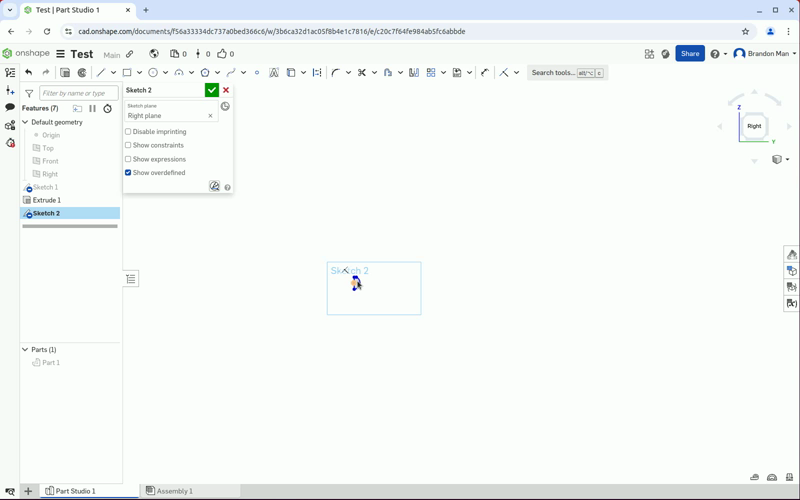
scroll(6)
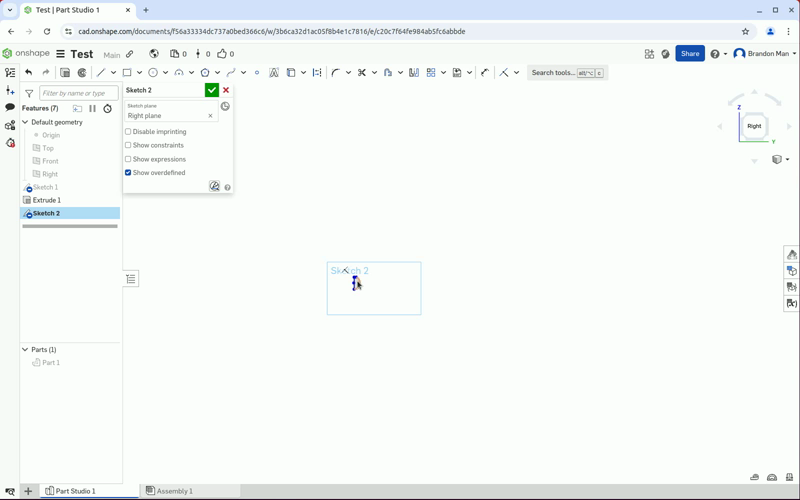
scroll(6)
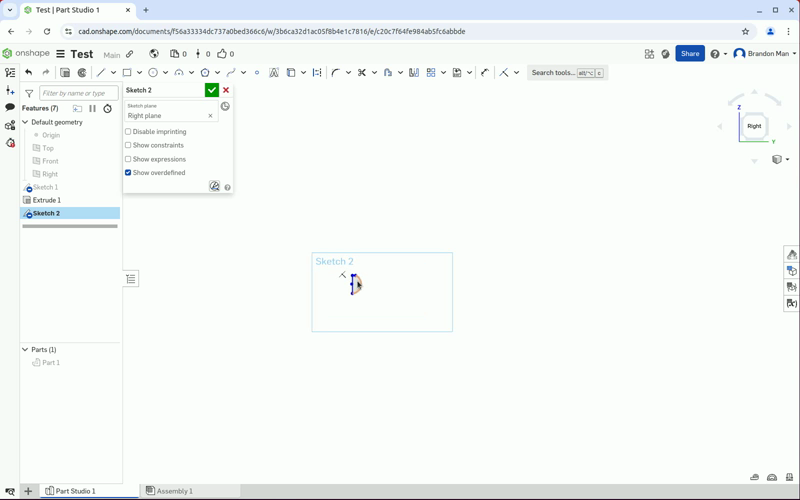
scroll(6)
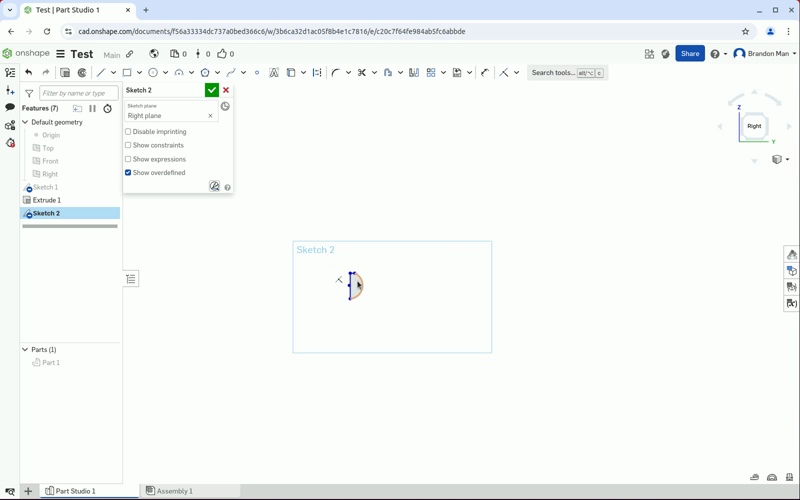
scroll(6)
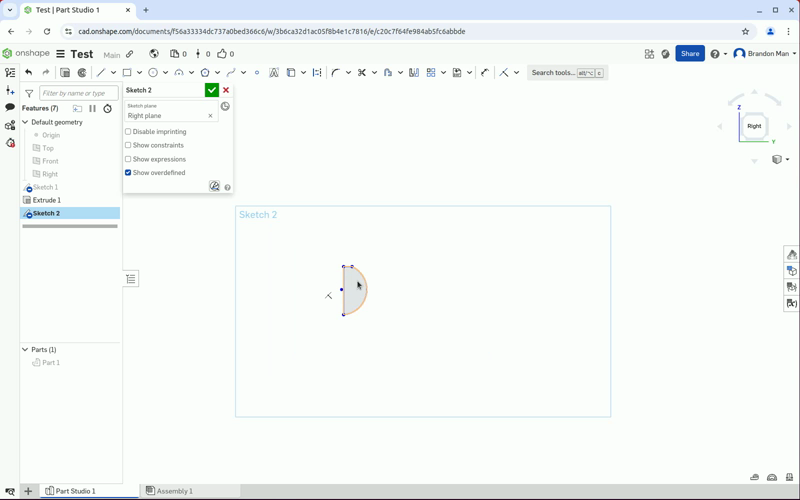
scroll(6)
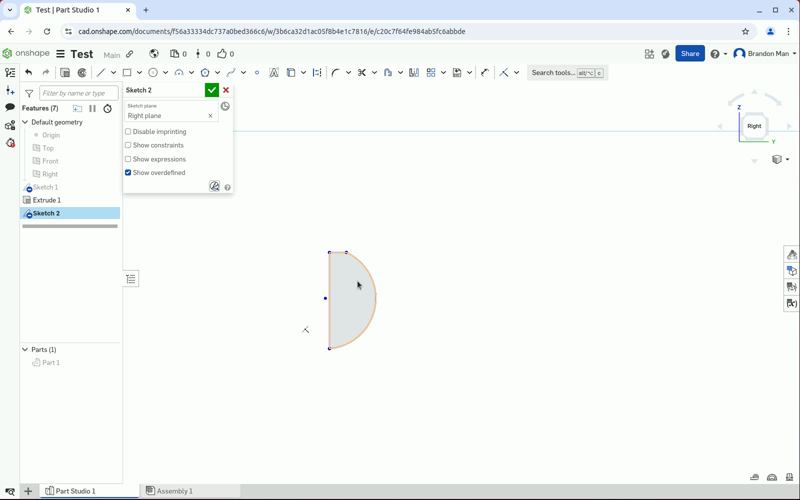
click(357, 280)
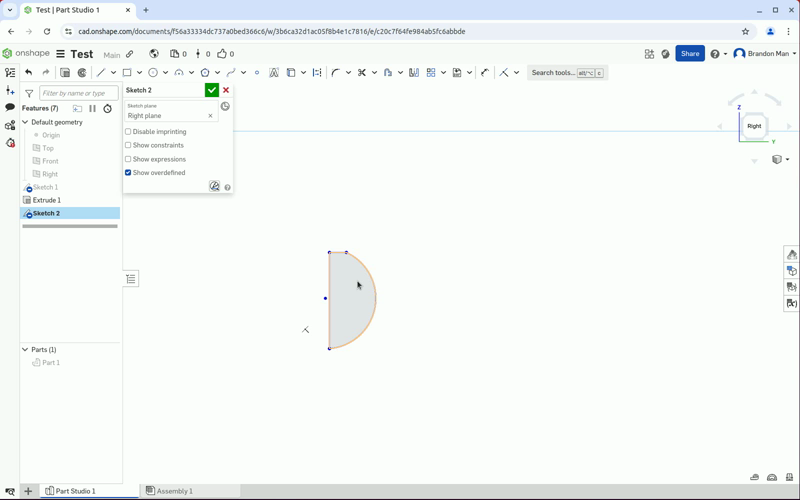
scroll(-6)
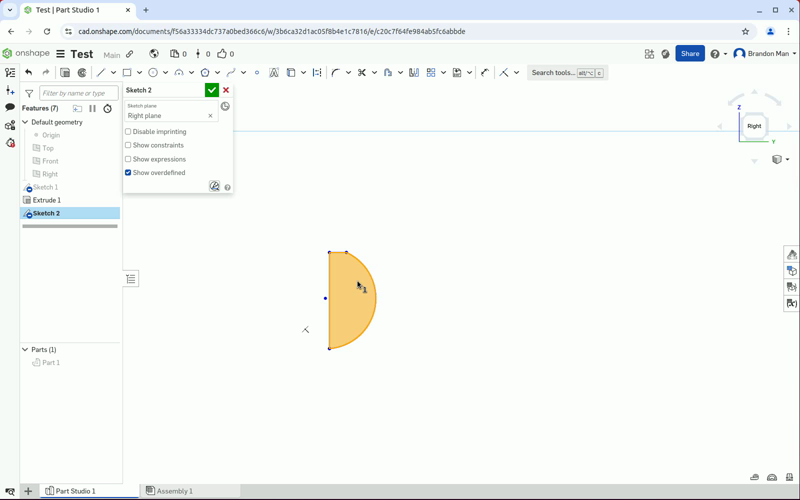
scroll(-6)
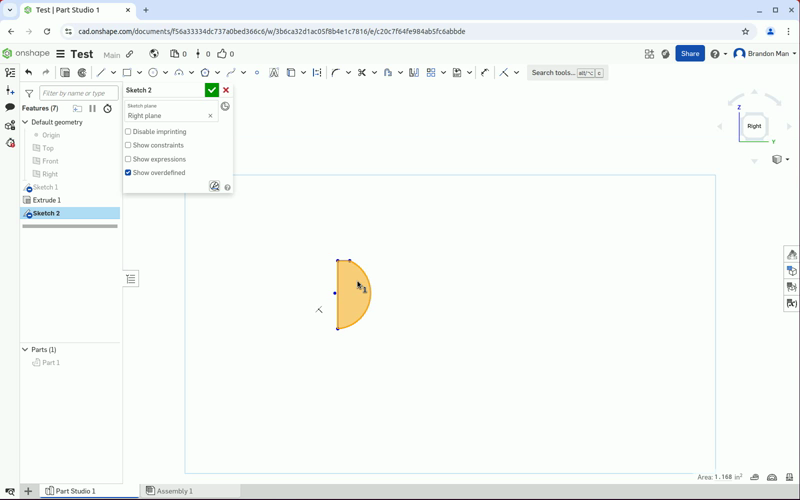
scroll(-6)
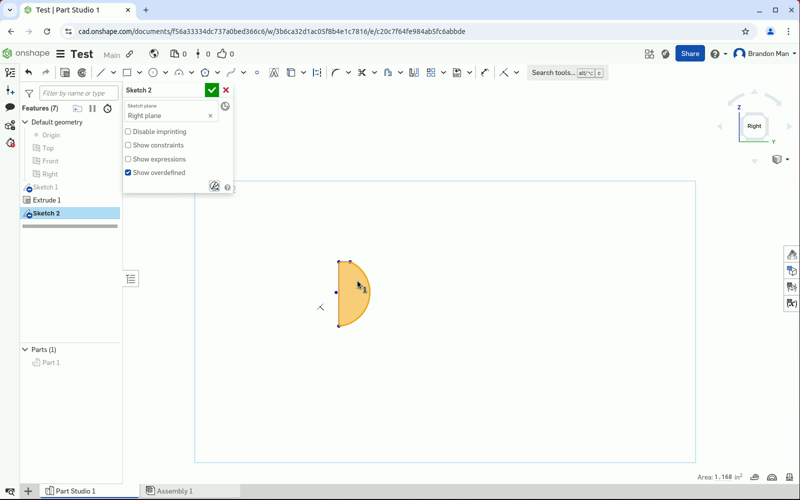
scroll(-6)
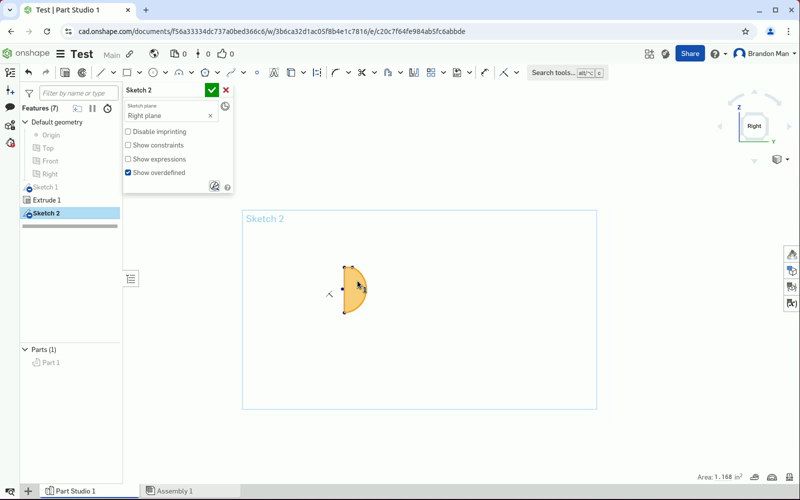
scroll(-6)
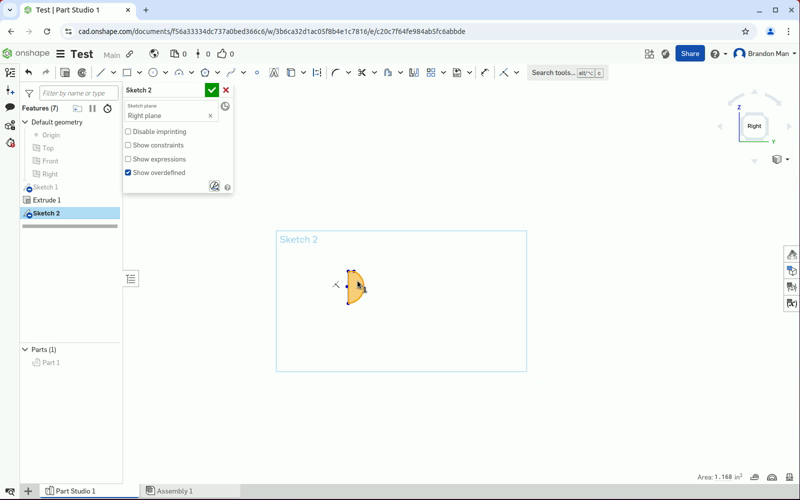
scroll(-6)
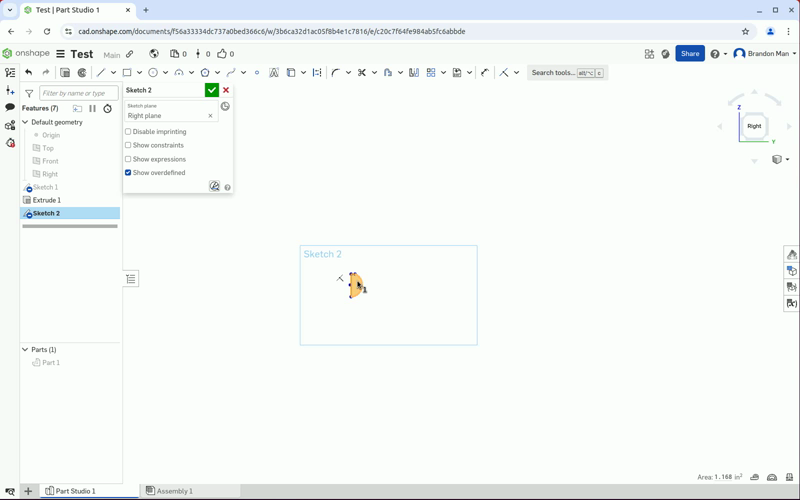
scroll(-6)
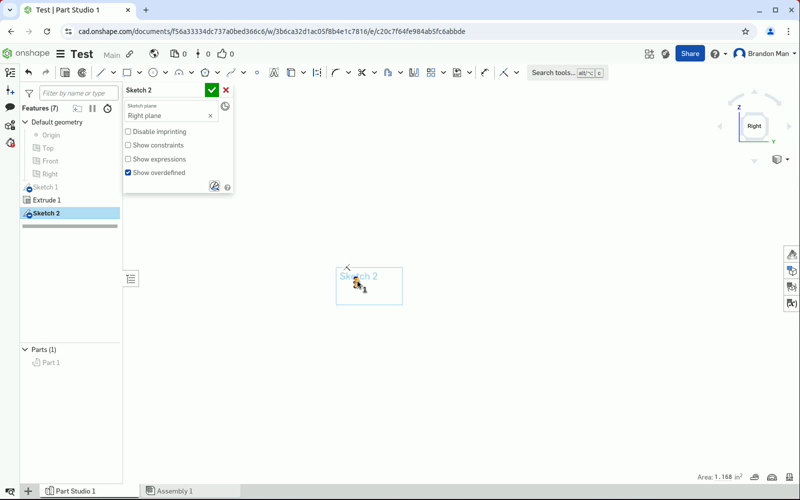
mouse_move(73, 352)
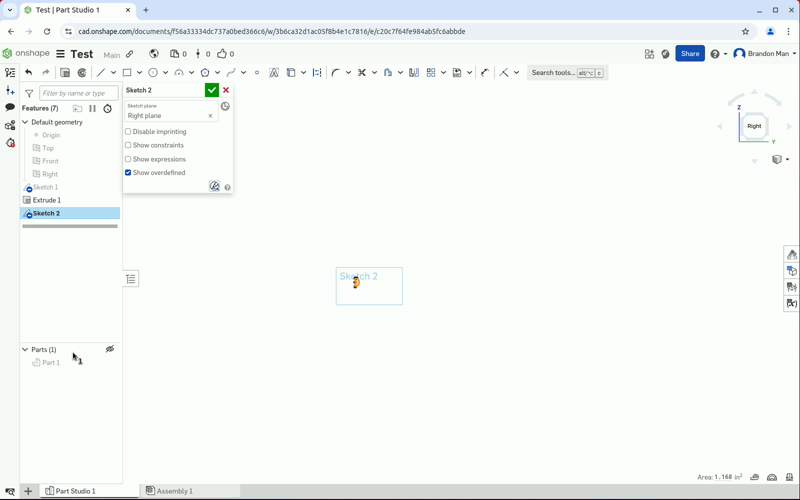
key(shift+y)
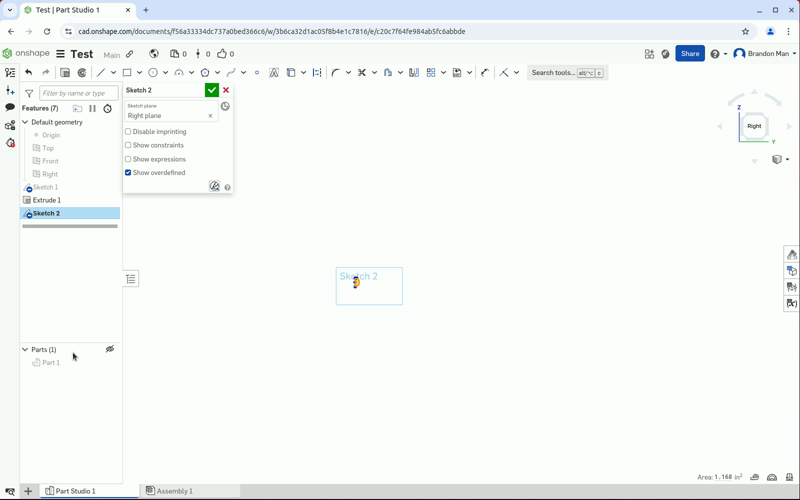
key(shift+e)
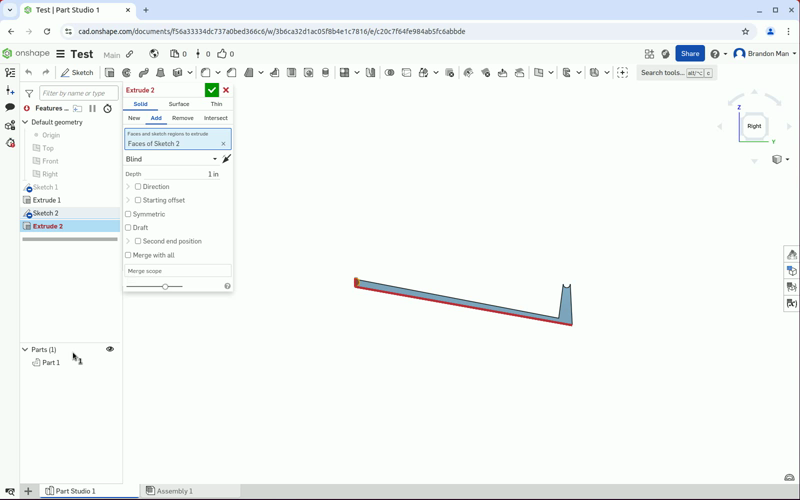
mouse_move(143, 106)
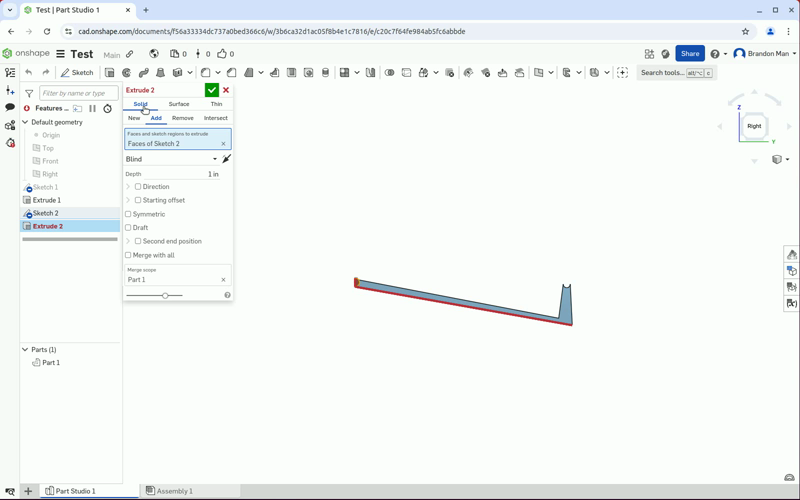
click(143, 106)
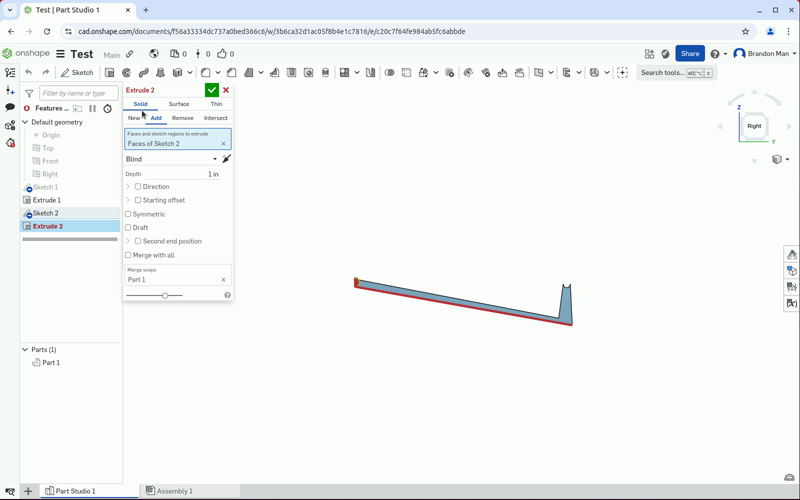
mouse_move(137, 120)
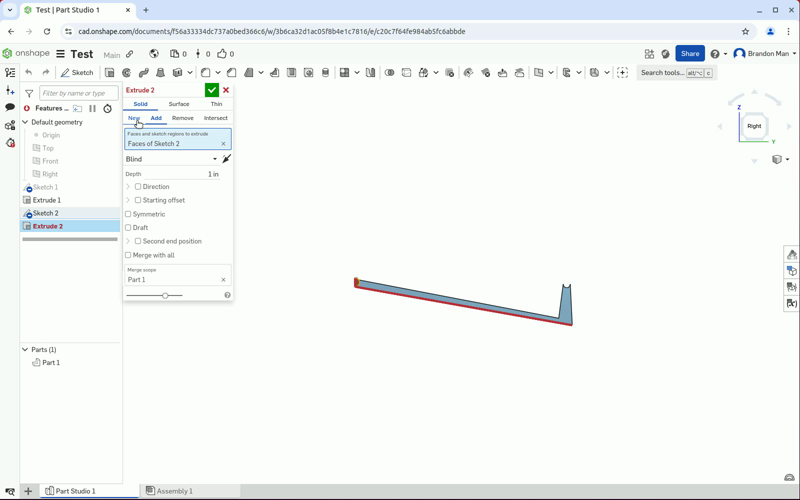
click(137, 120)
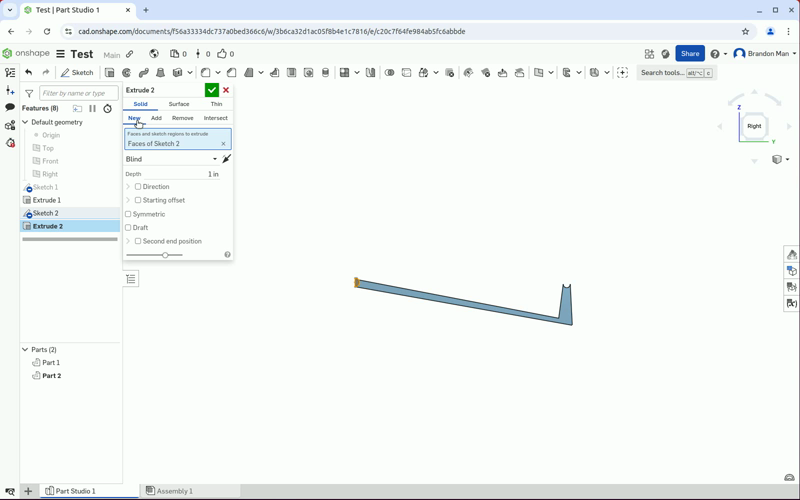
key(tab, 4)
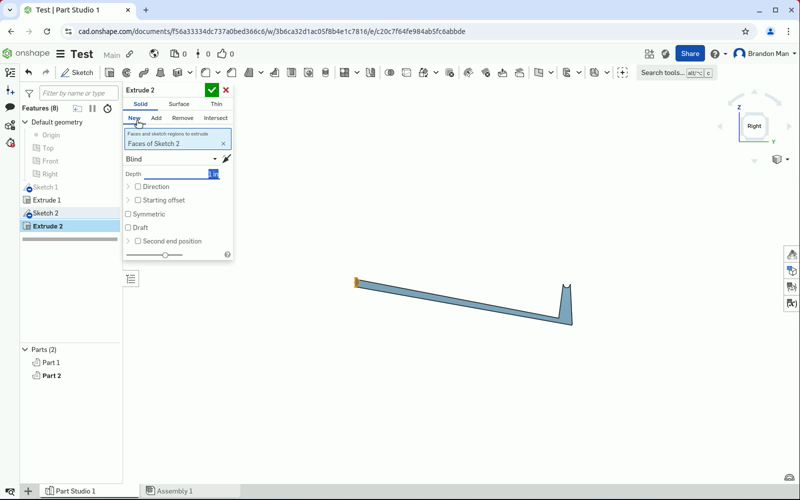
text(1.444)
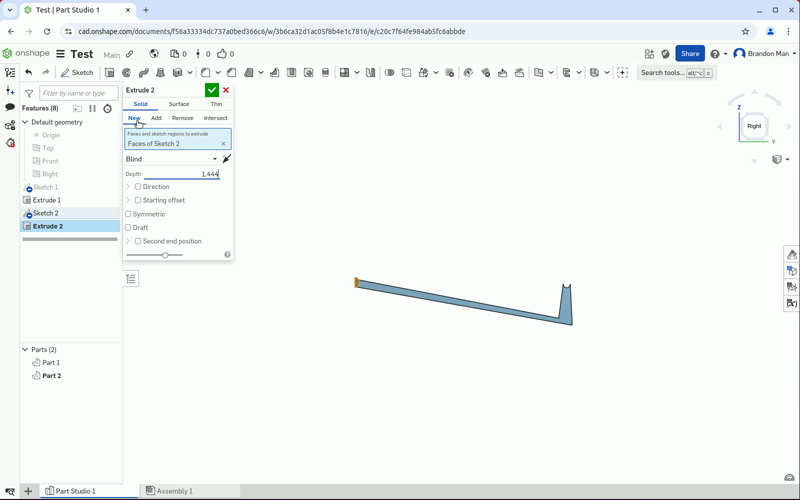
key(enter)
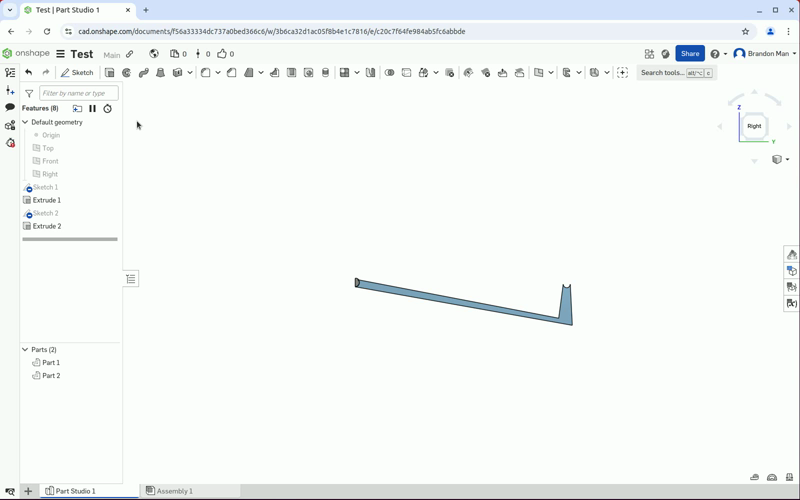
key(shift+h)
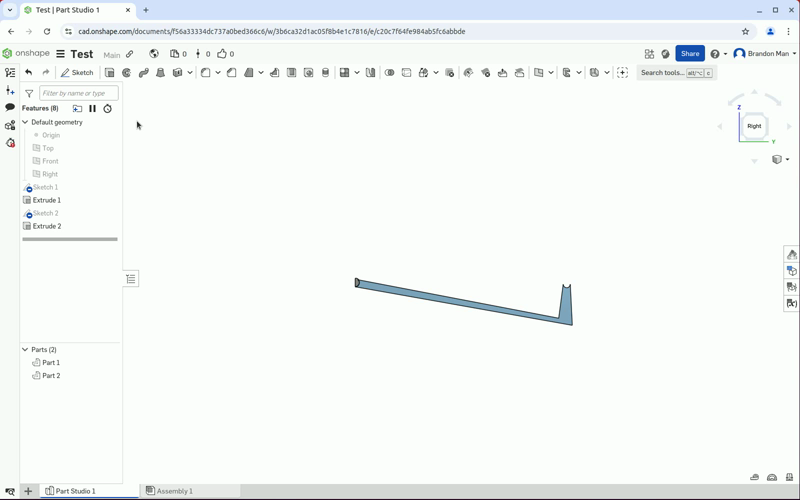
key(shift+h)
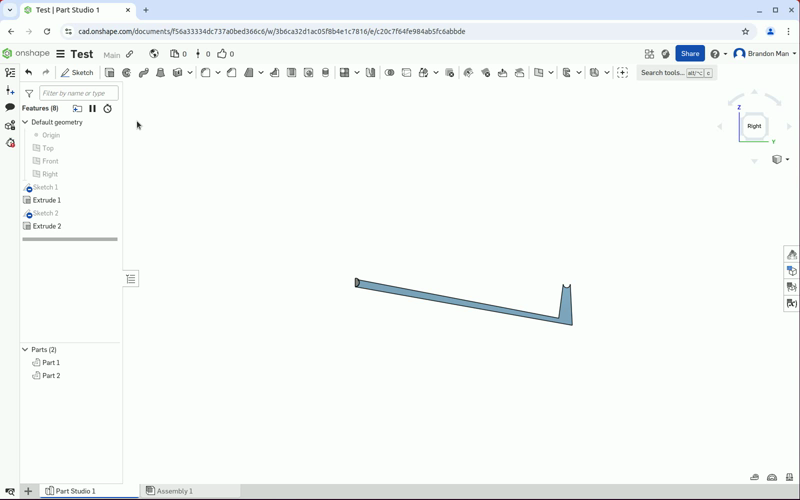
mouse_move(73, 189)
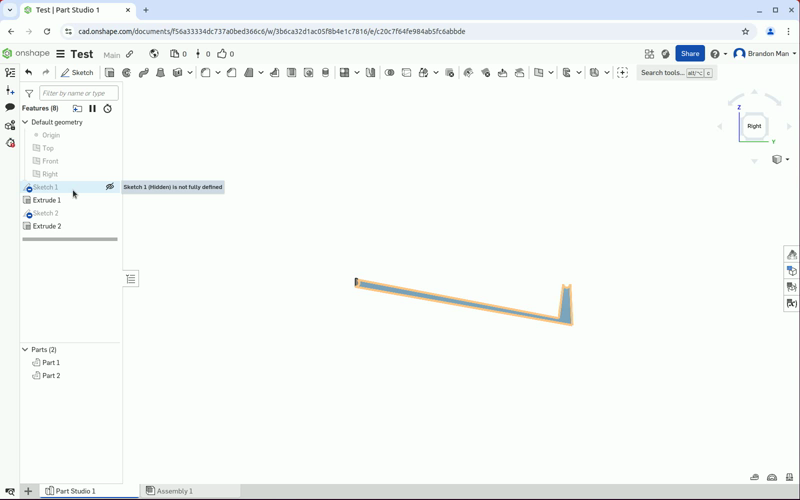
click(73, 189)
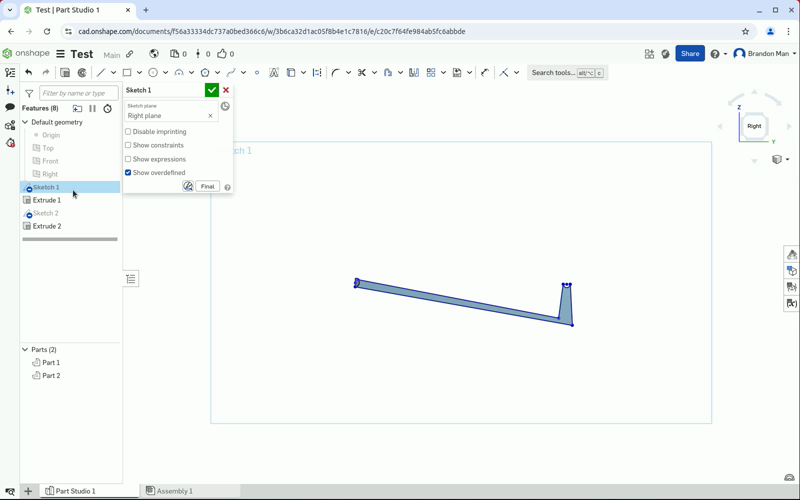
mouse_move(229, 92)
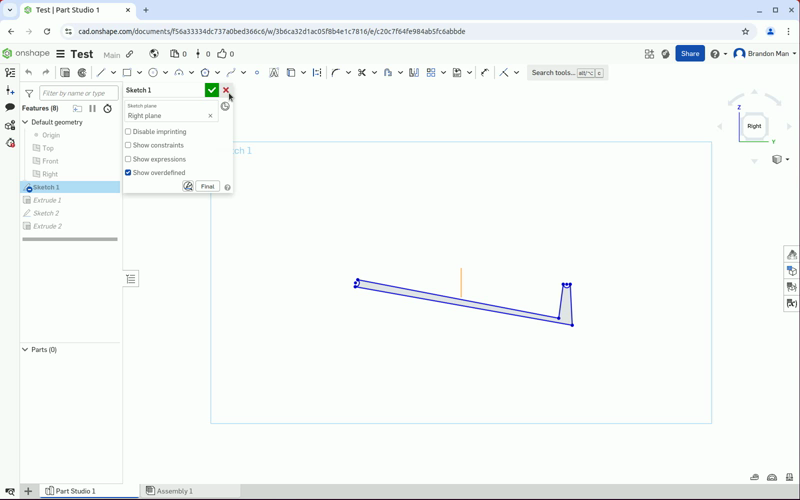
click(229, 92)
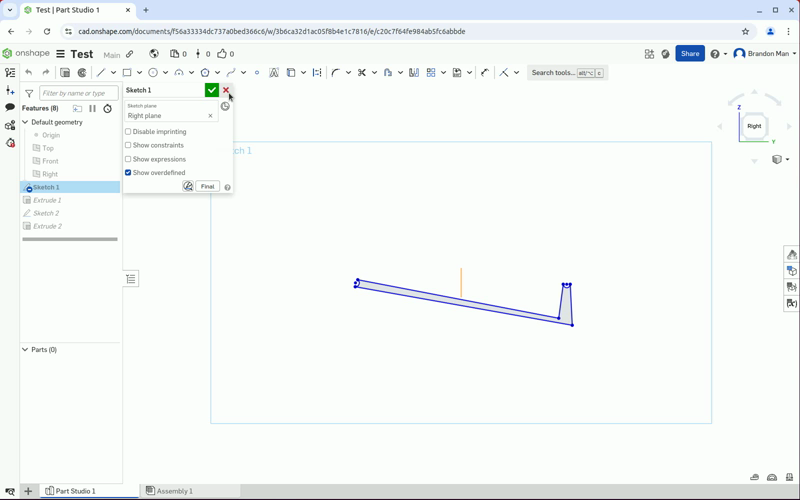
key(shift+s)
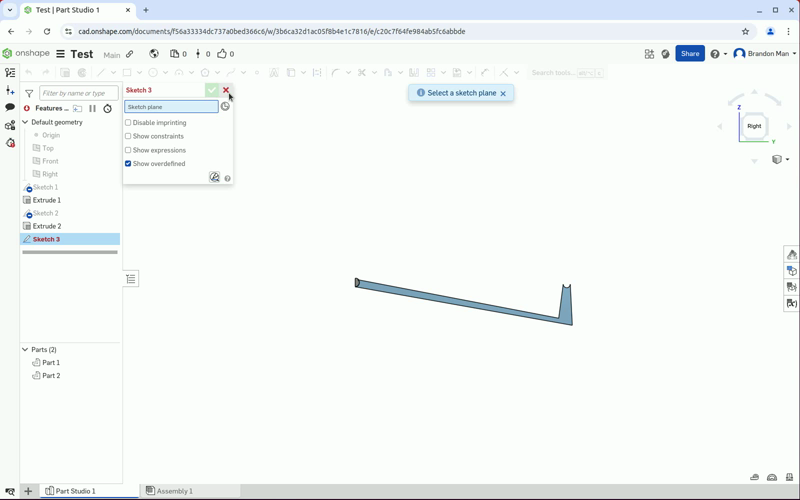
mouse_move(73, 176)
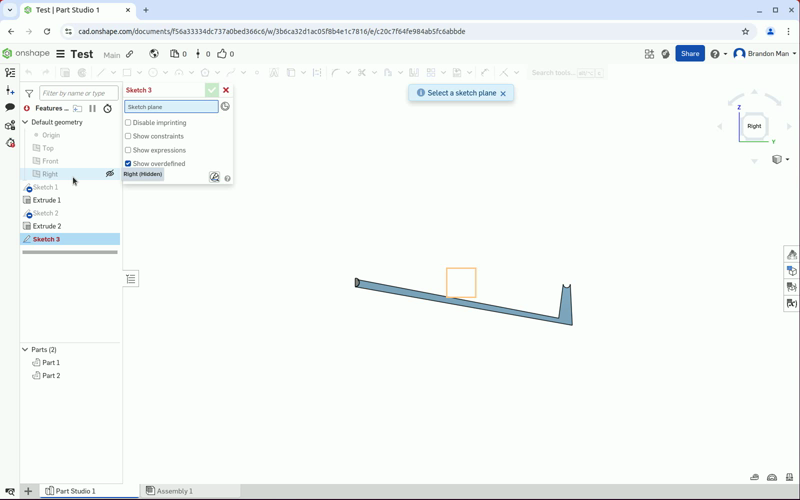
click(73, 176)
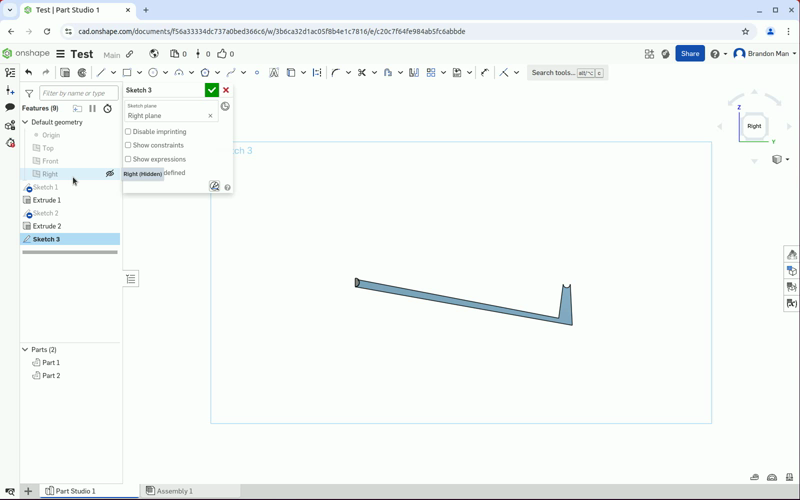
mouse_move(73, 352)
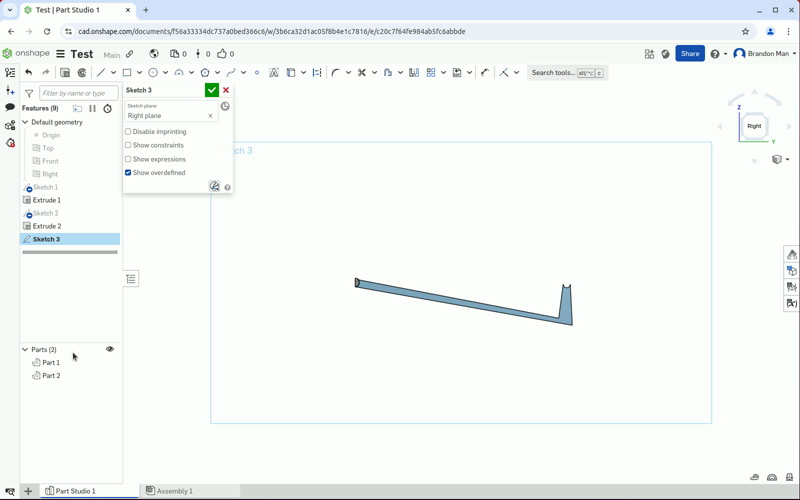
key(y)
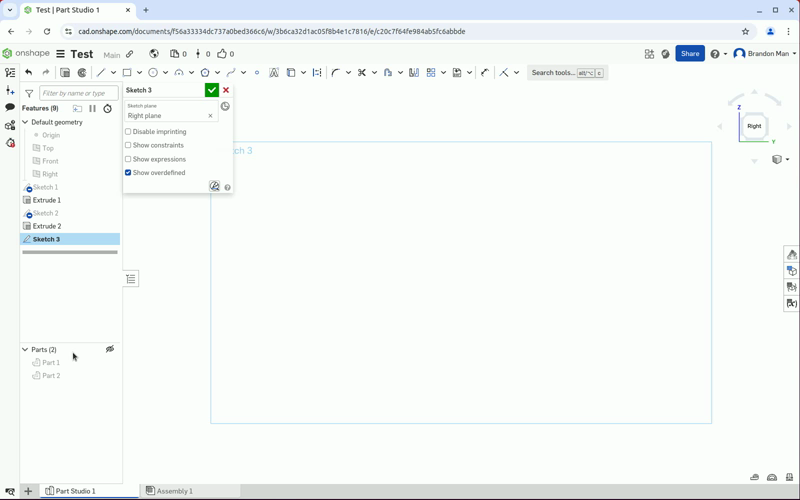
key(a)
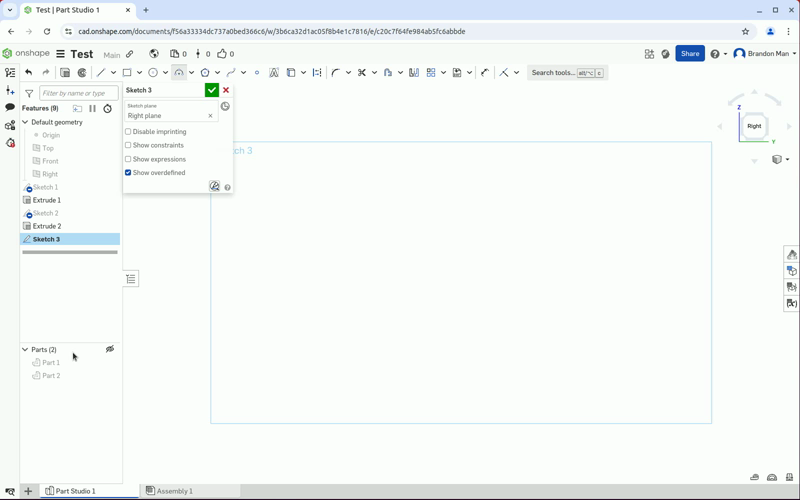
key_down(shift)
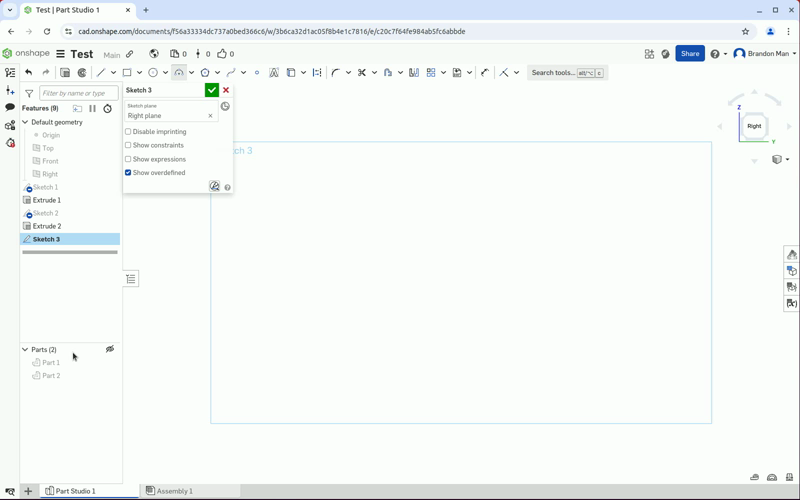
mouse_move(355, 286)
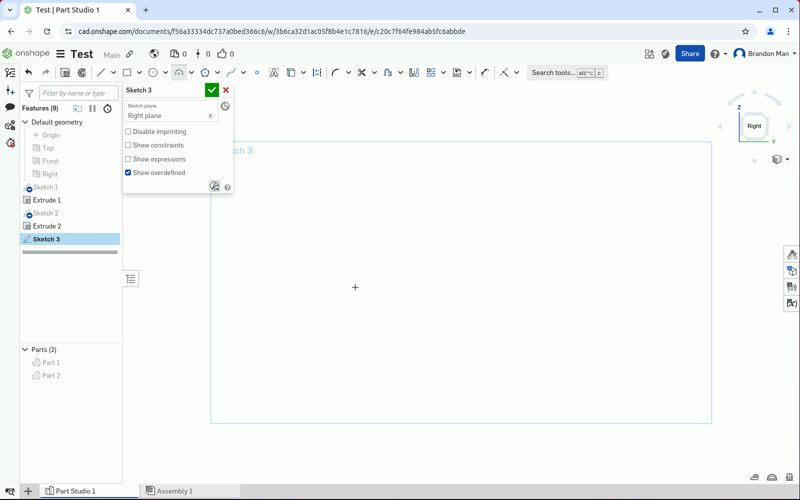
click(355, 286)
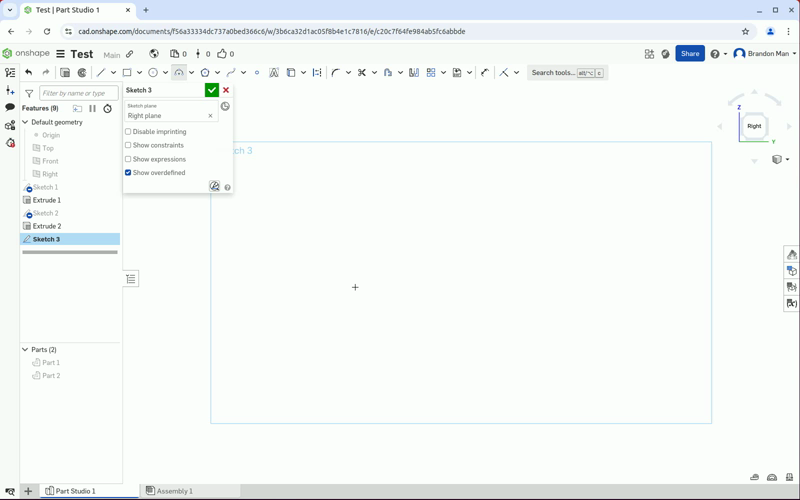
key_up(shift)
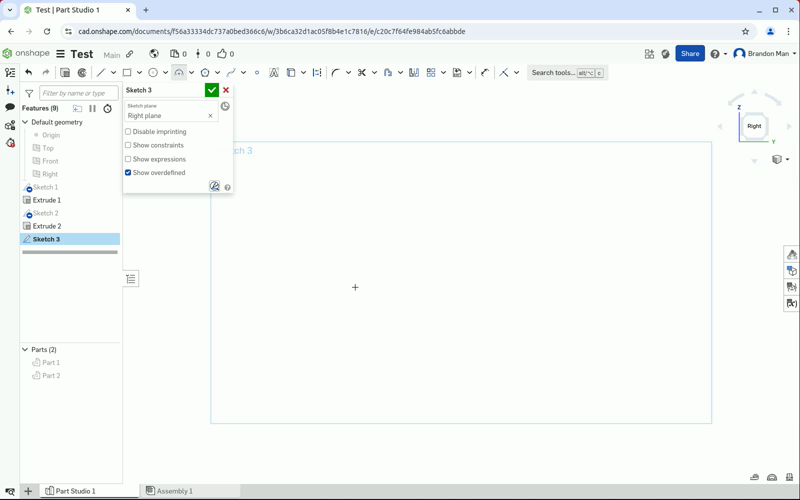
key_down(shift)
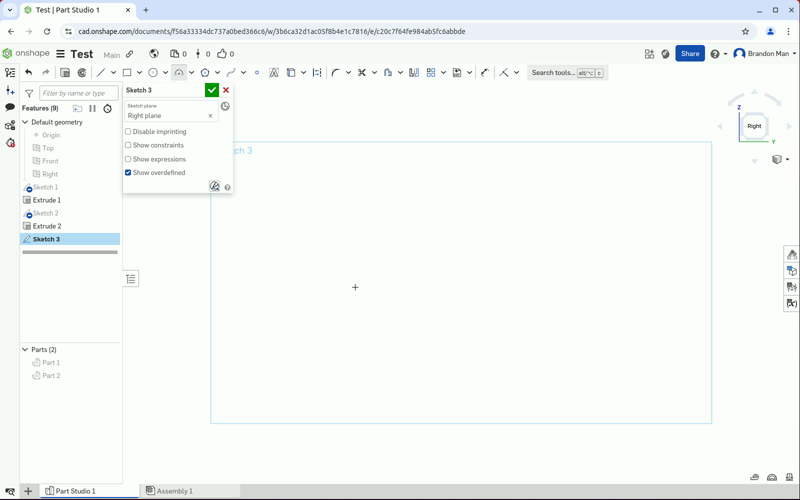
mouse_move(355, 278)
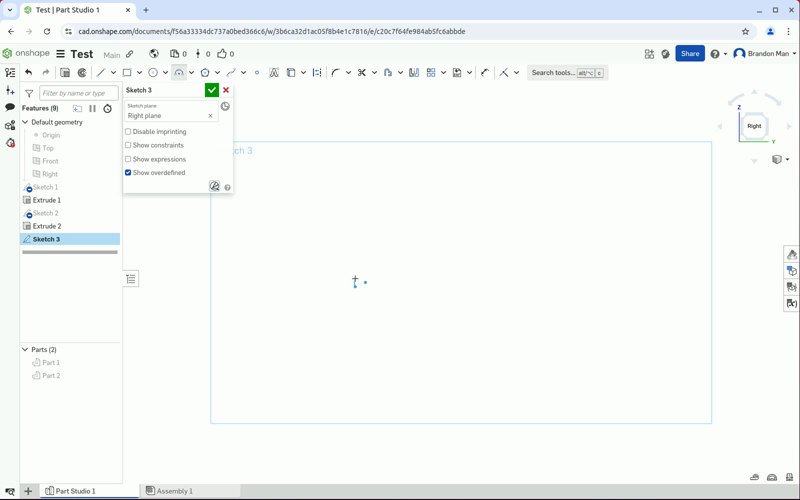
click(355, 278)
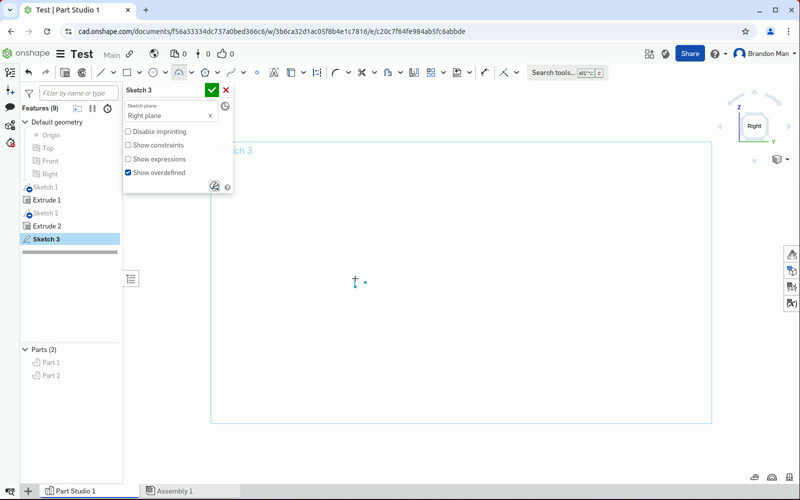
mouse_move(359, 282)
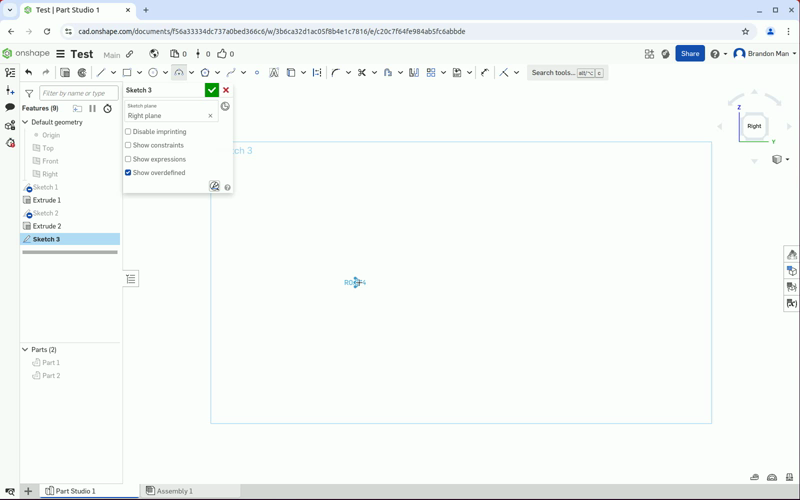
click(359, 282)
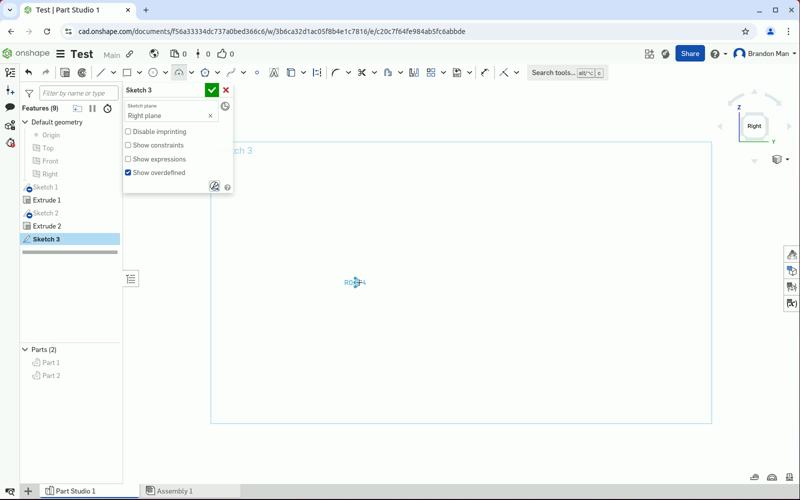
key_up(shift)
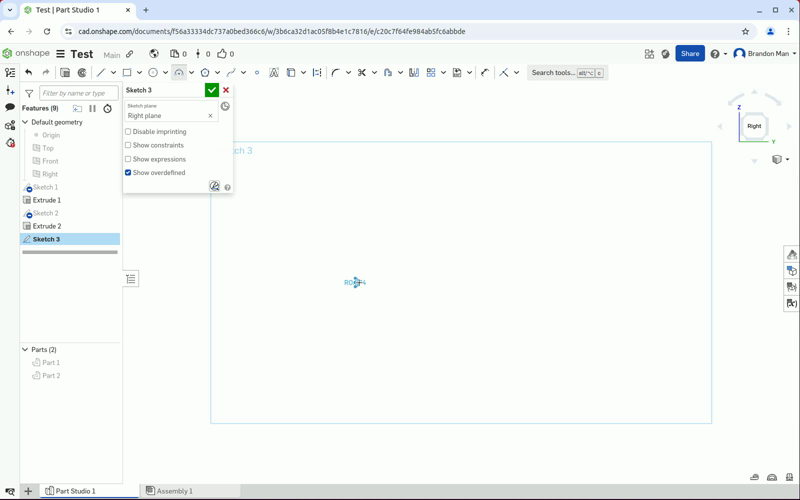
key(esc)
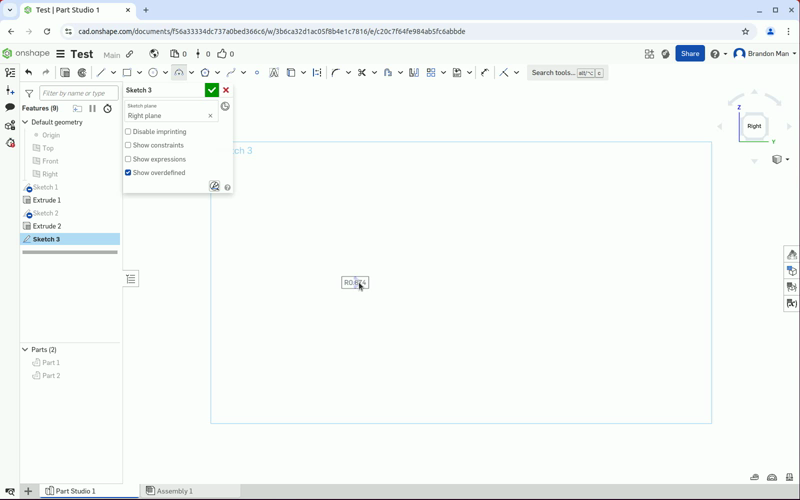
key(l)
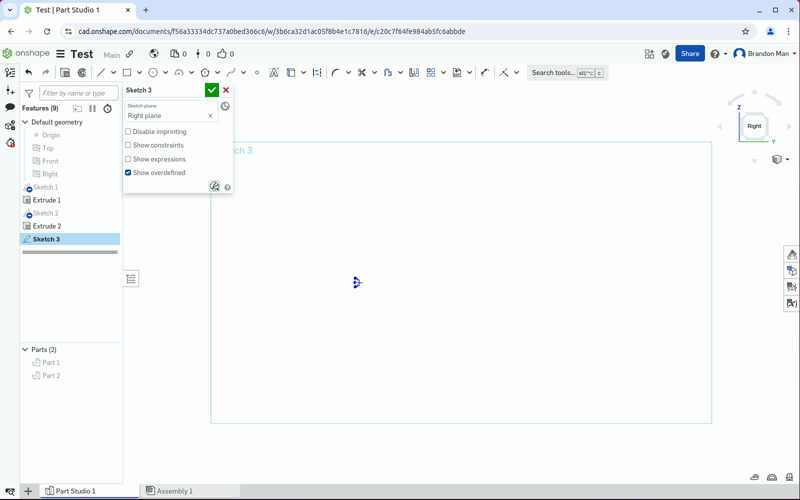
mouse_move(355, 278)
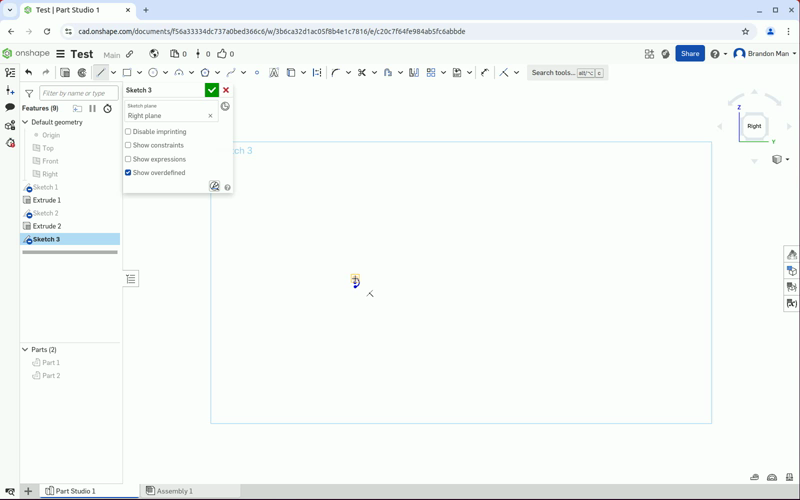
scroll(6)
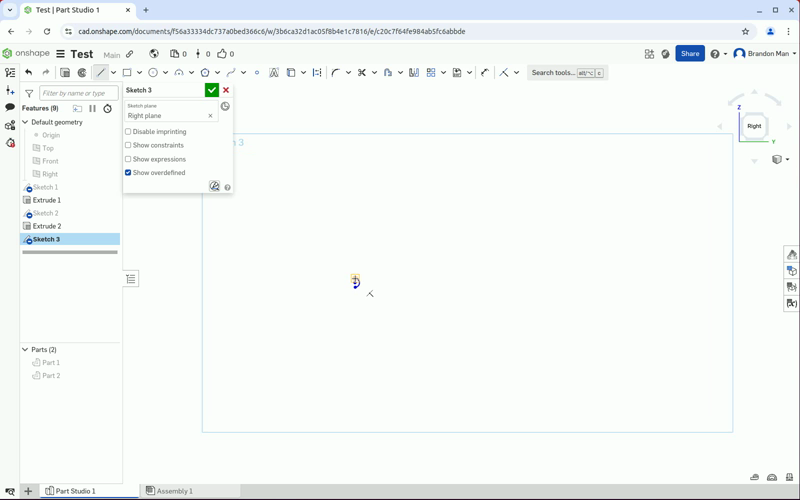
scroll(6)
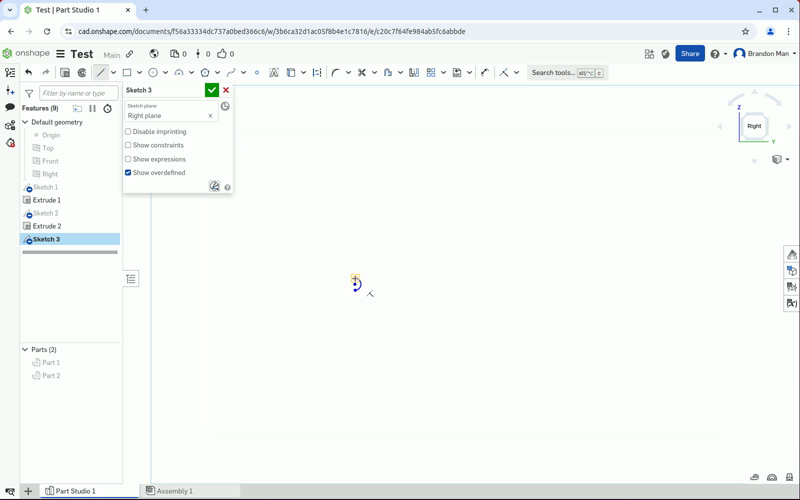
scroll(6)
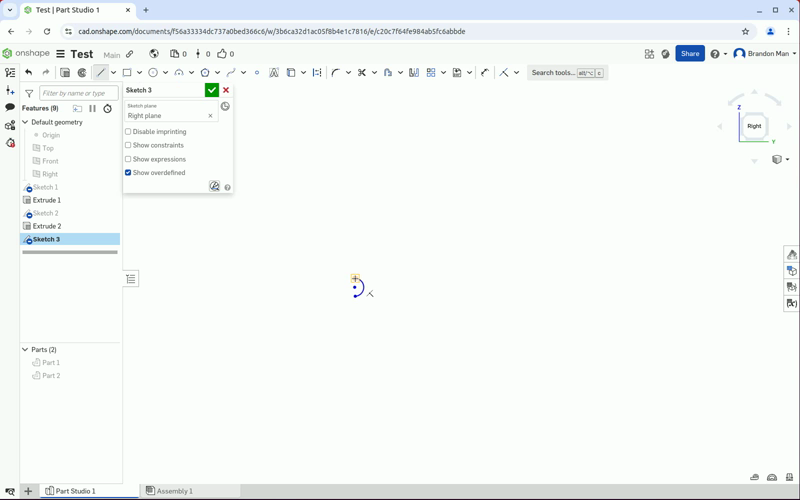
scroll(6)
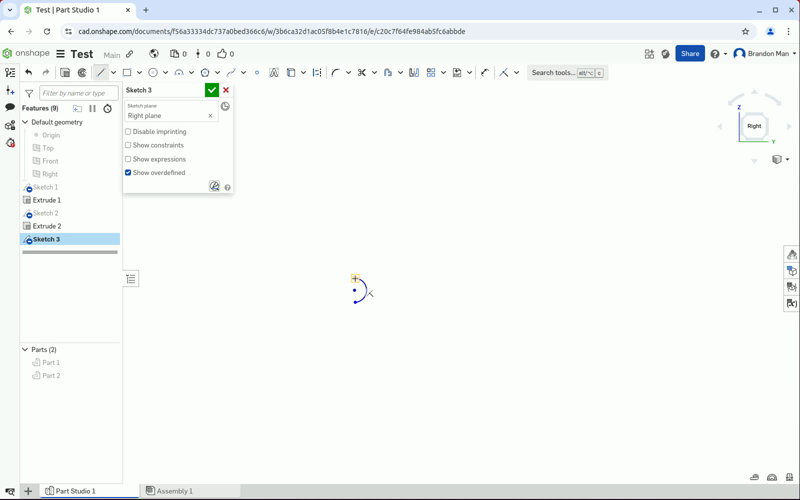
scroll(6)
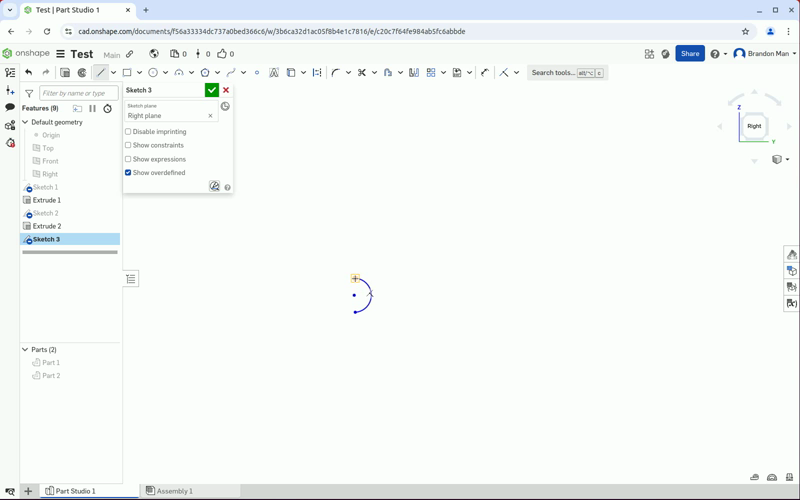
scroll(6)
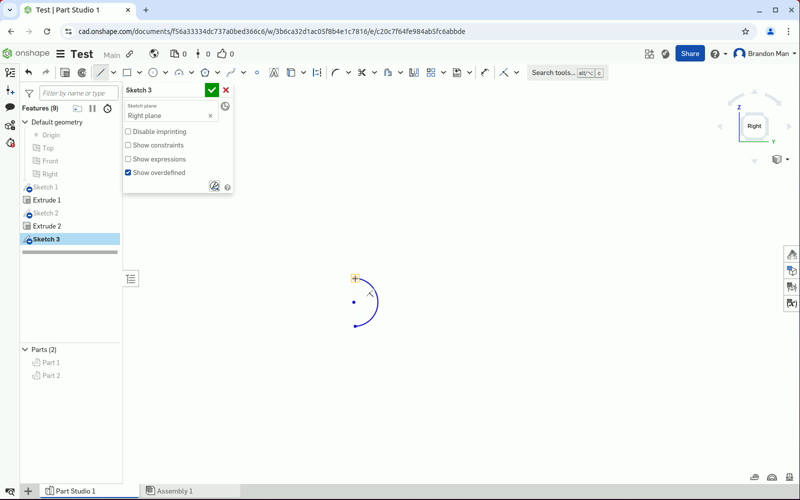
scroll(6)
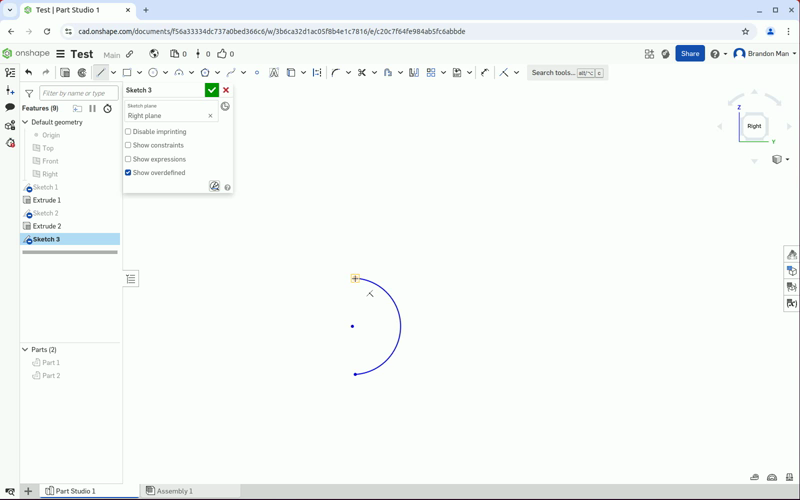
click(355, 278)
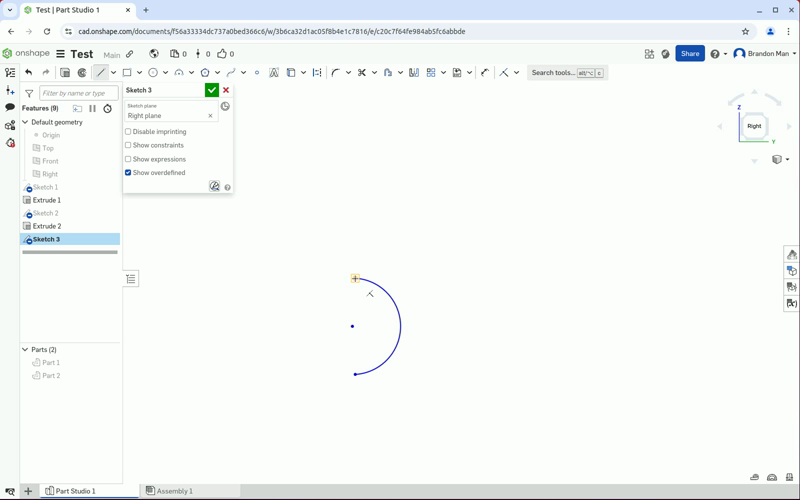
scroll(-6)
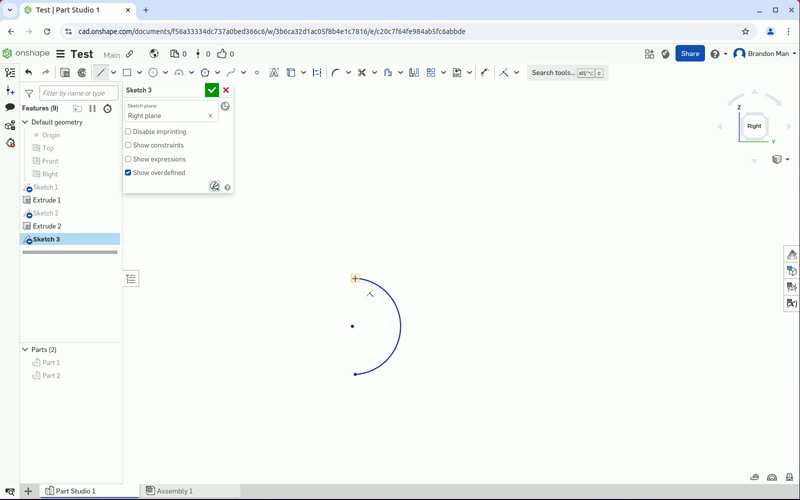
scroll(-6)
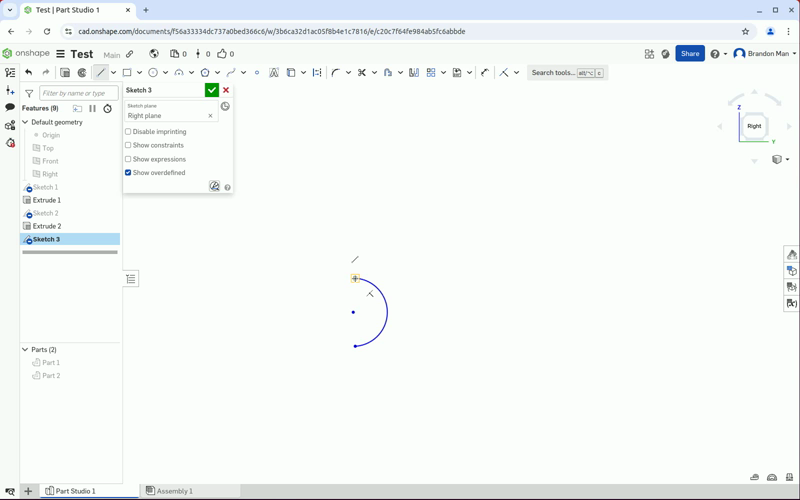
scroll(-6)
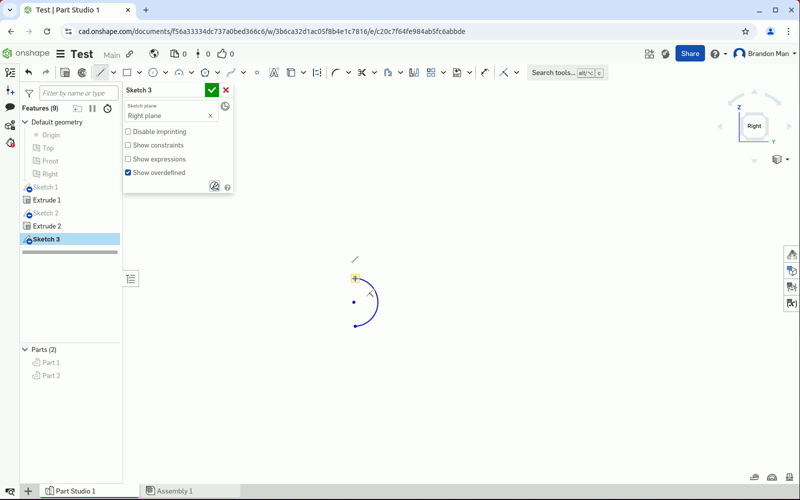
scroll(-6)
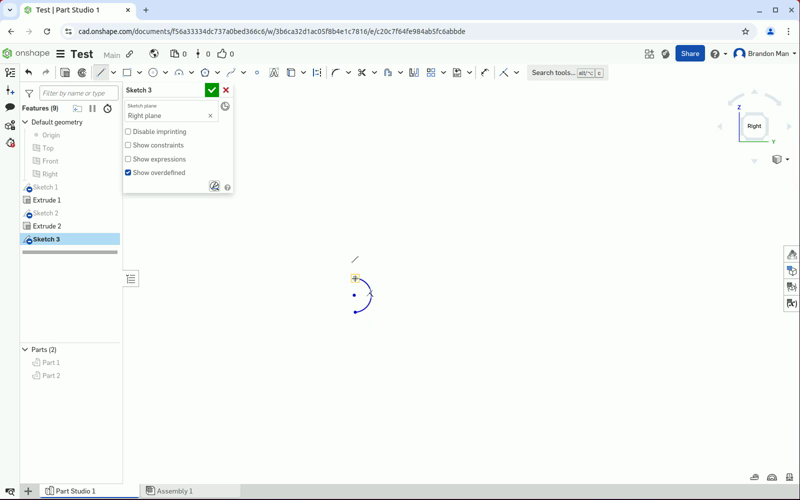
scroll(-6)
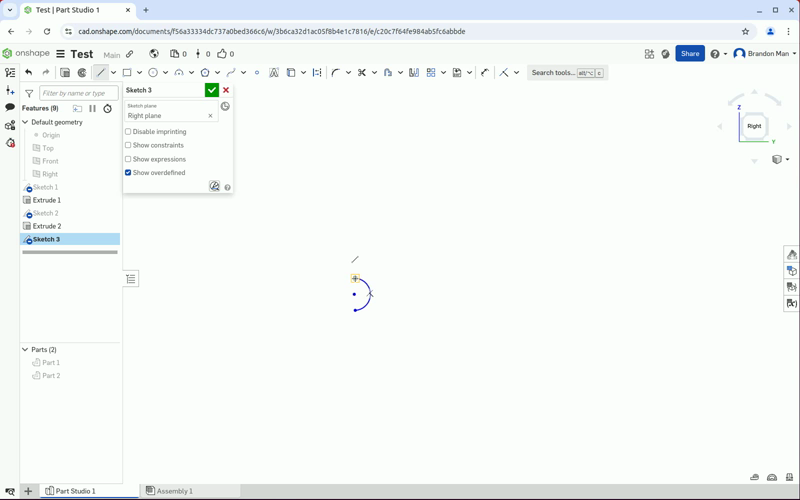
scroll(-6)
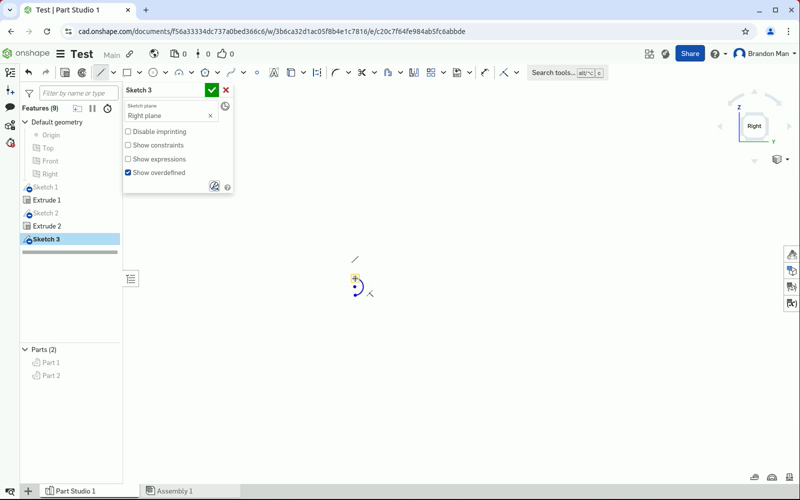
scroll(-6)
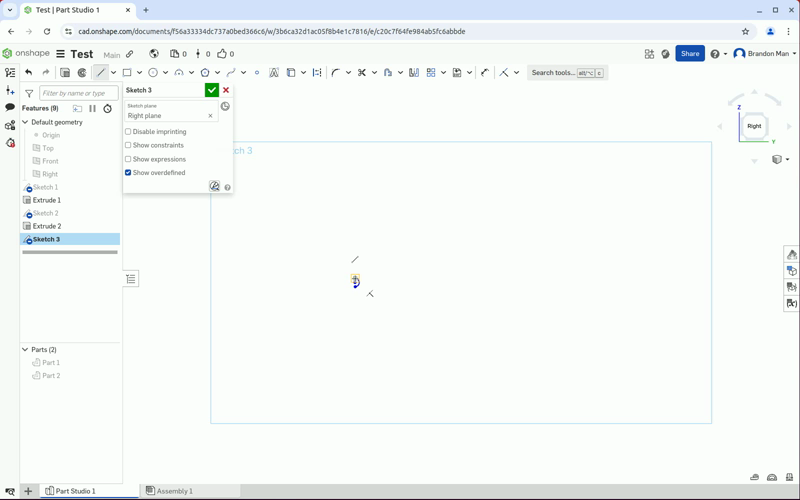
mouse_move(385, 278)
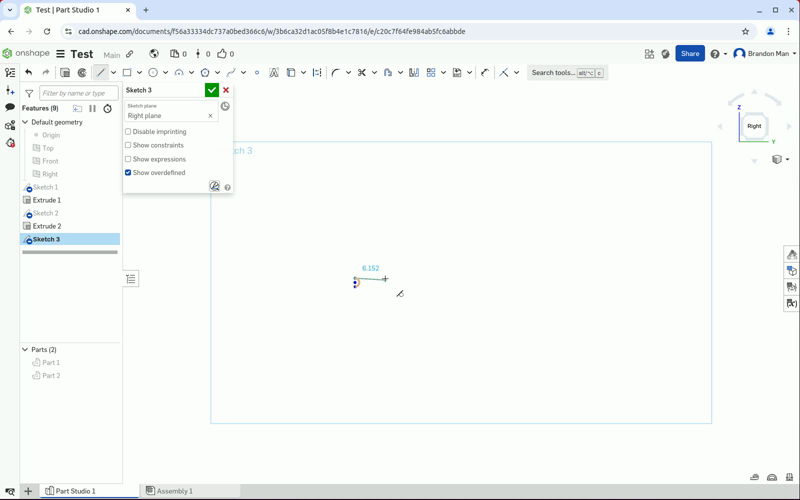
key_down(shift)
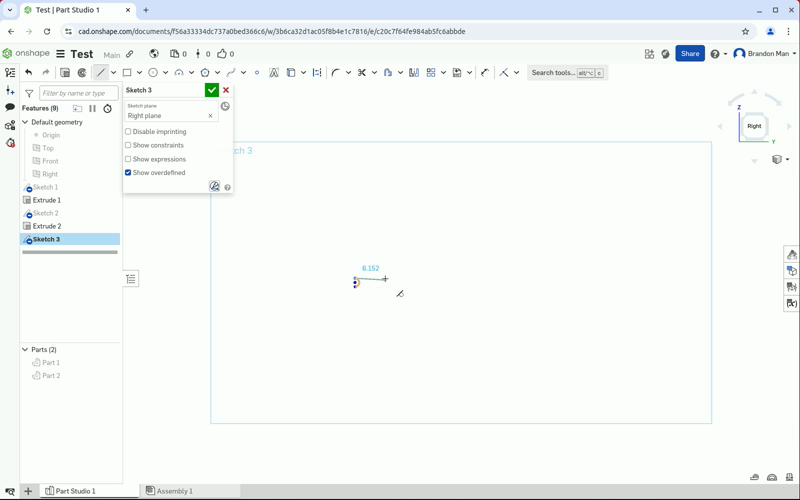
mouse_move(355, 286)
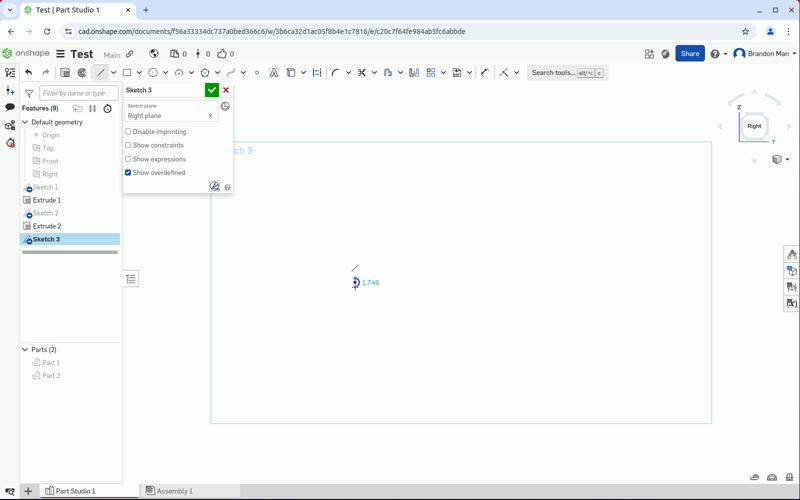
scroll(6)
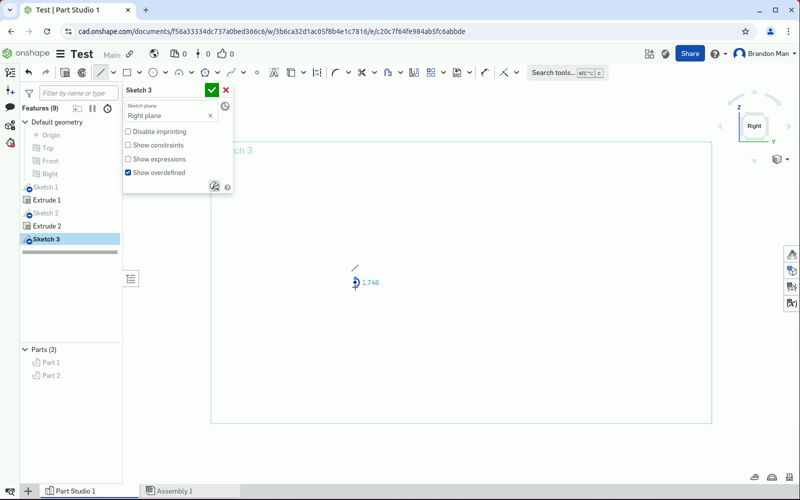
scroll(6)
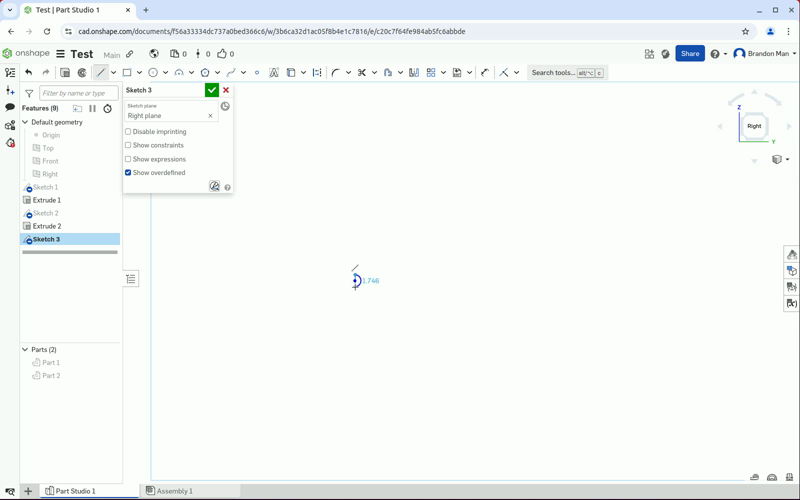
scroll(6)
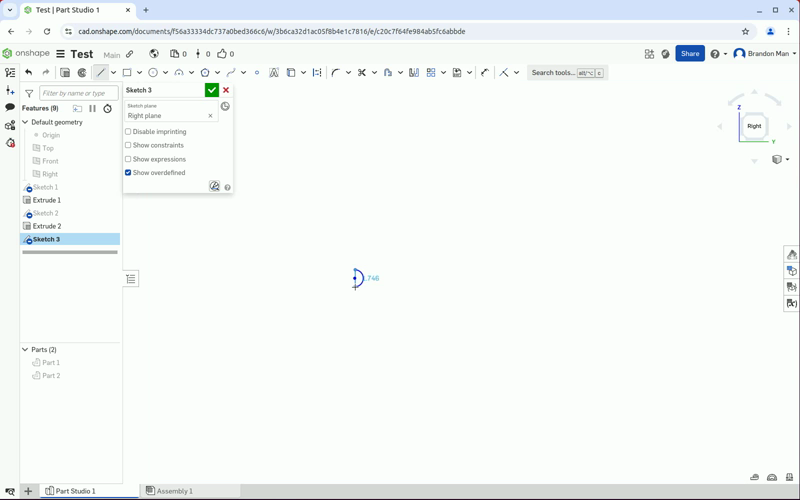
scroll(6)
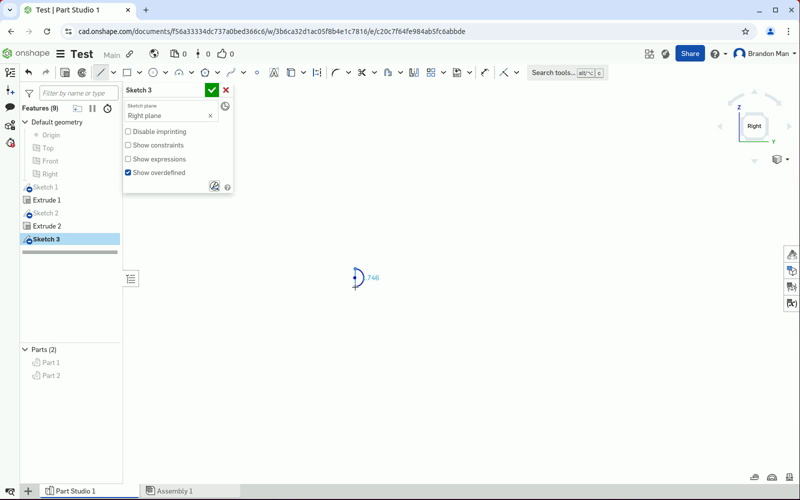
scroll(6)
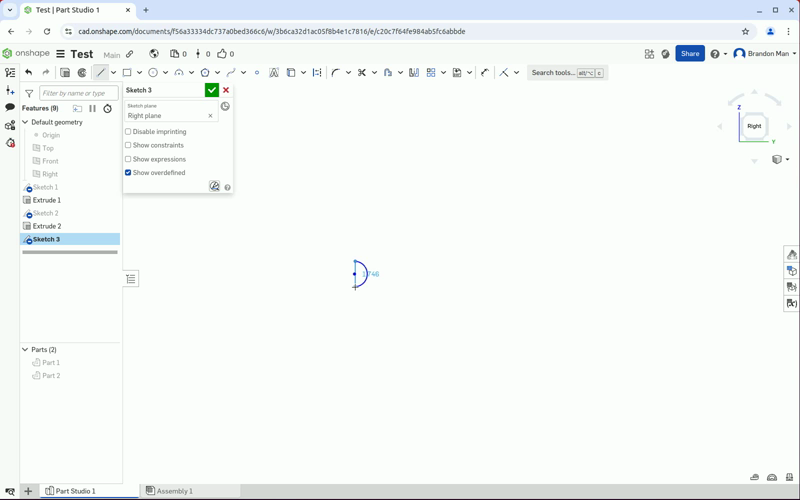
scroll(6)
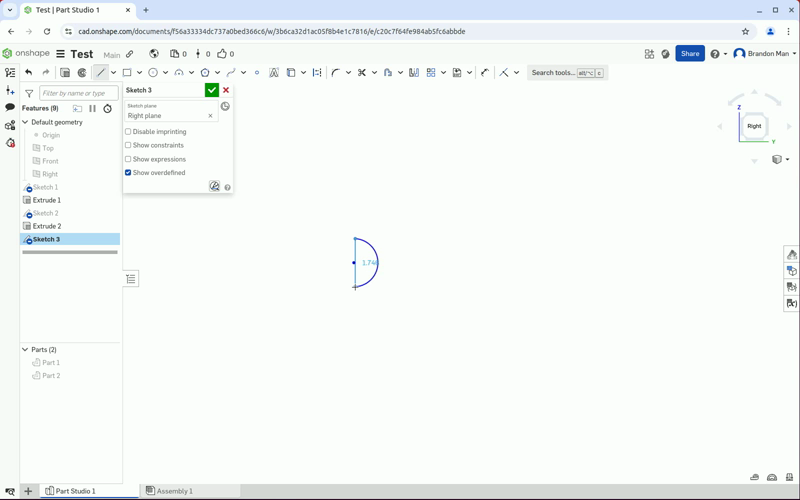
scroll(6)
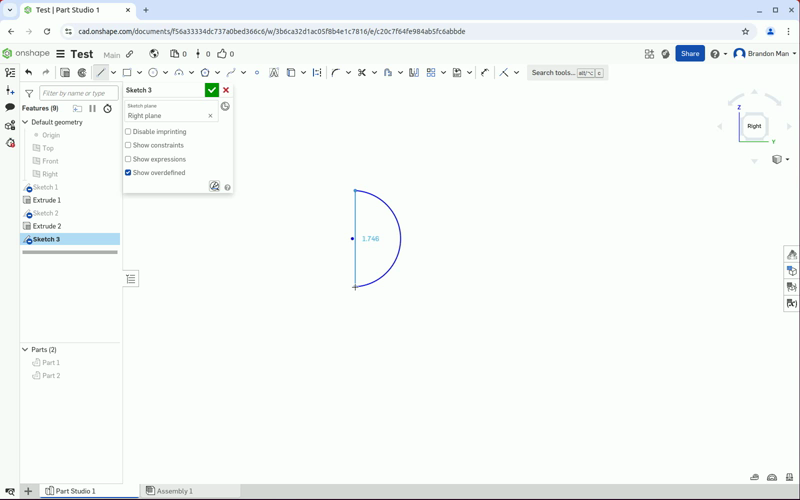
key_up(shift)
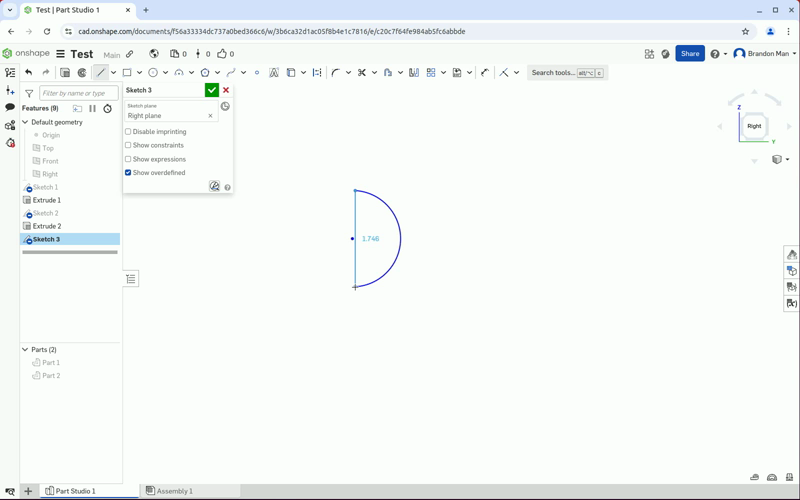
click(355, 286)
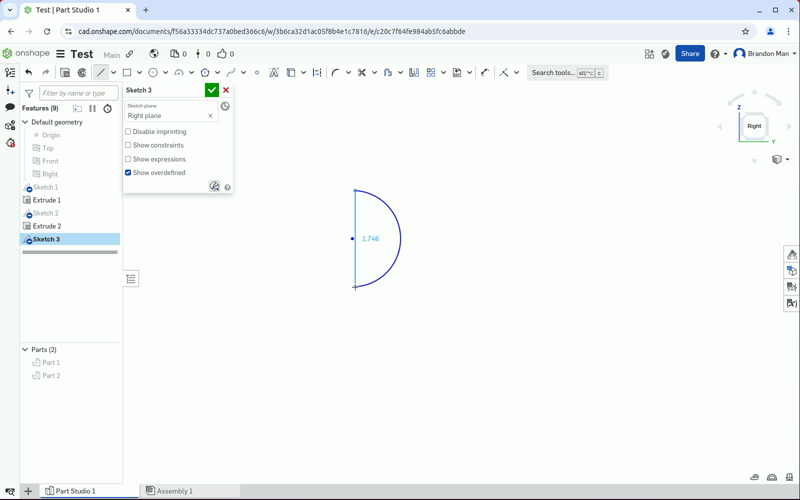
scroll(-6)
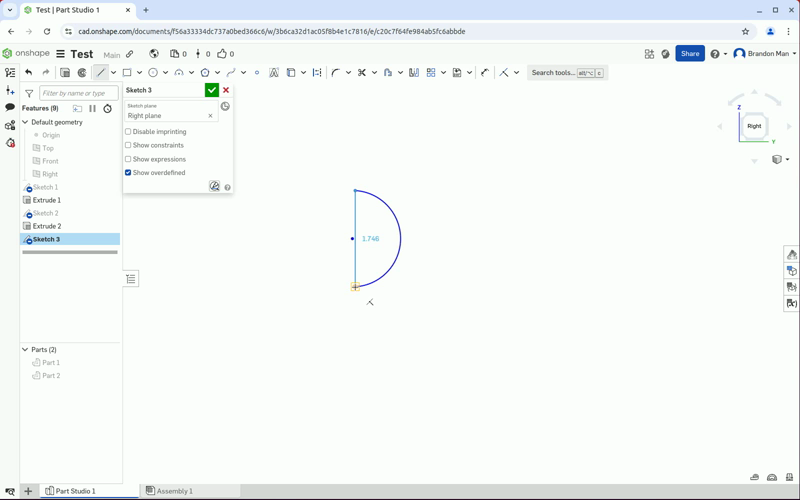
scroll(-6)
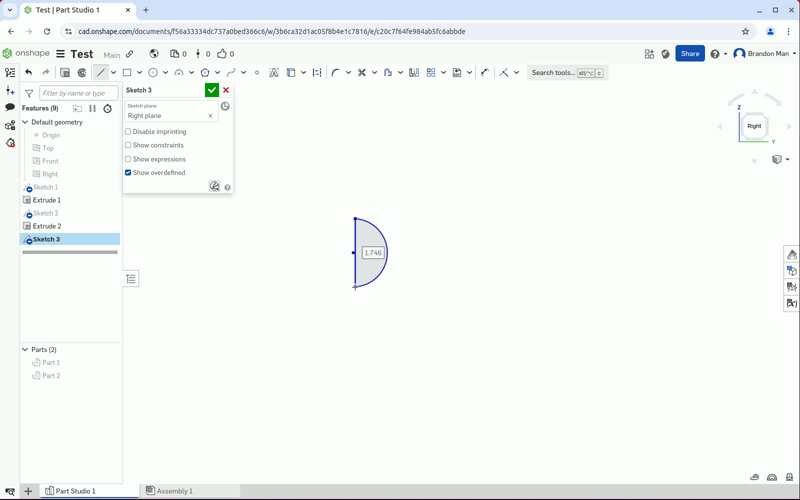
scroll(-6)
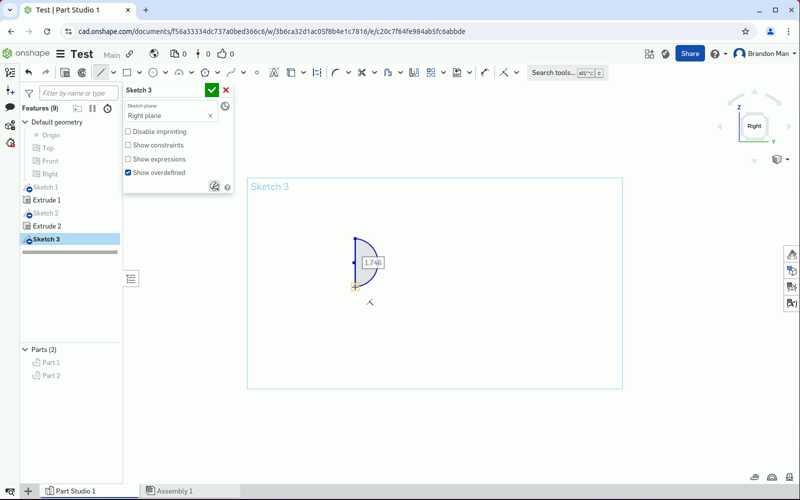
scroll(-6)
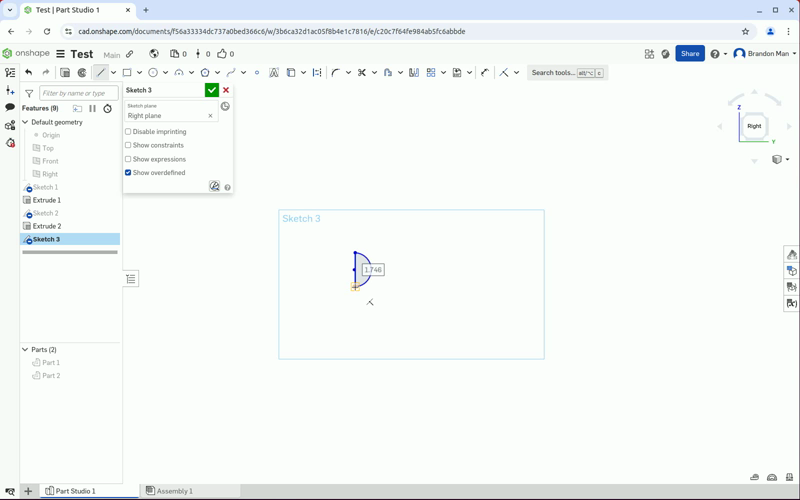
scroll(-6)
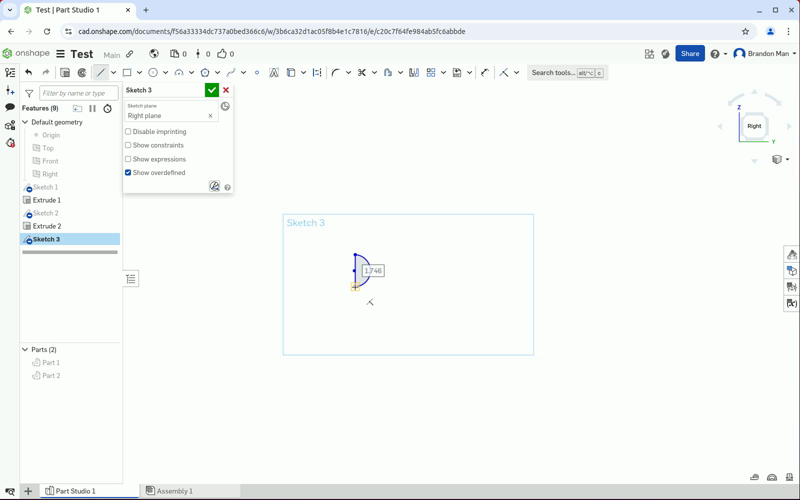
scroll(-6)
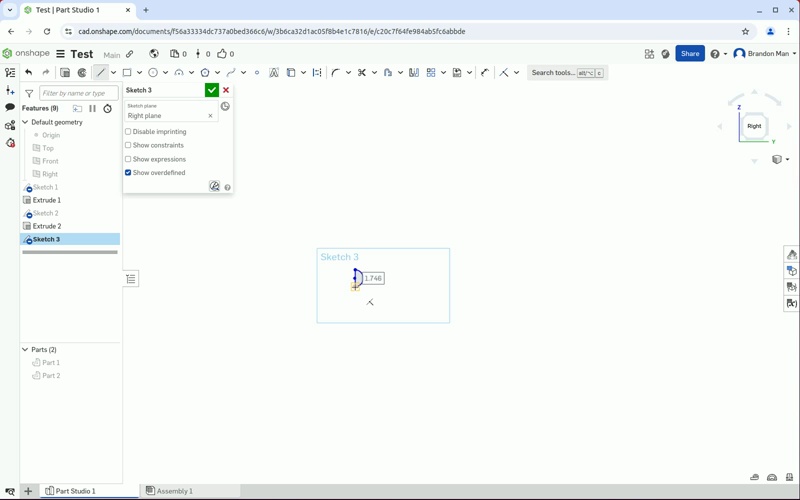
scroll(-6)
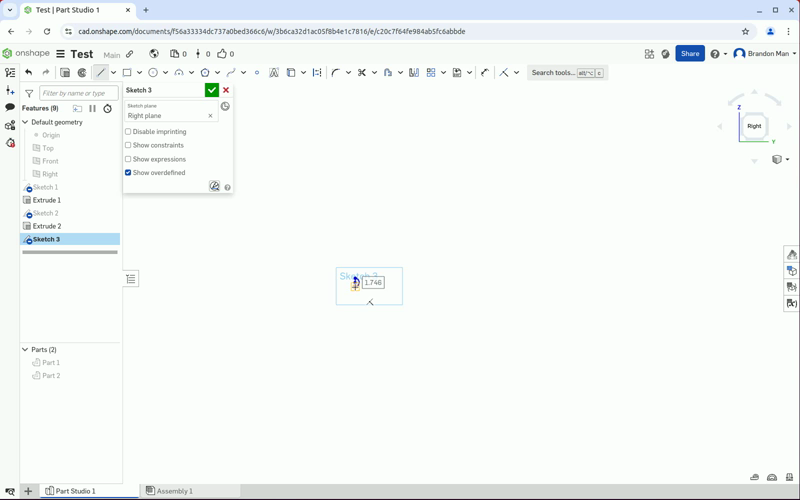
key(esc)
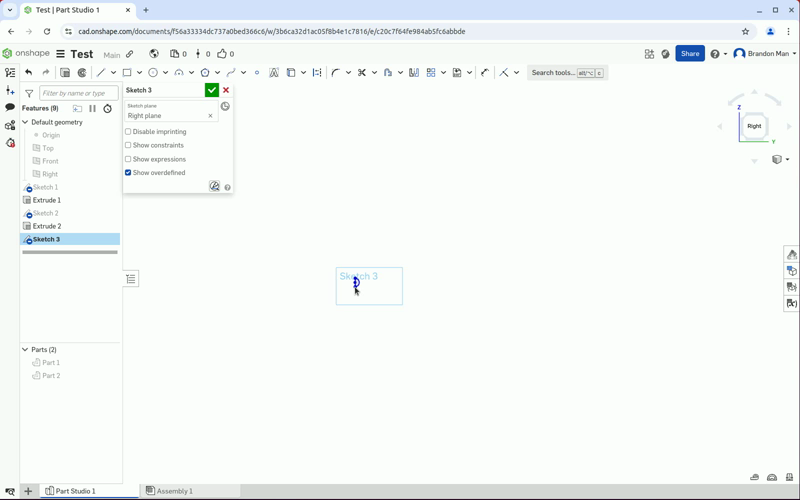
mouse_move(358, 284)
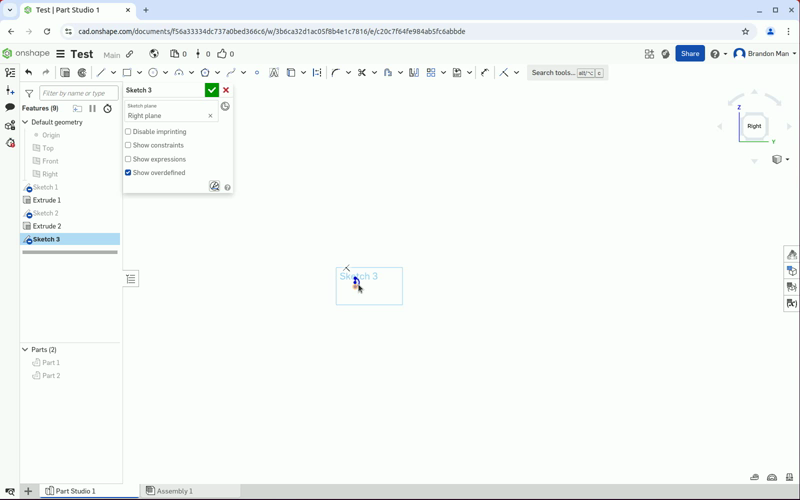
scroll(6)
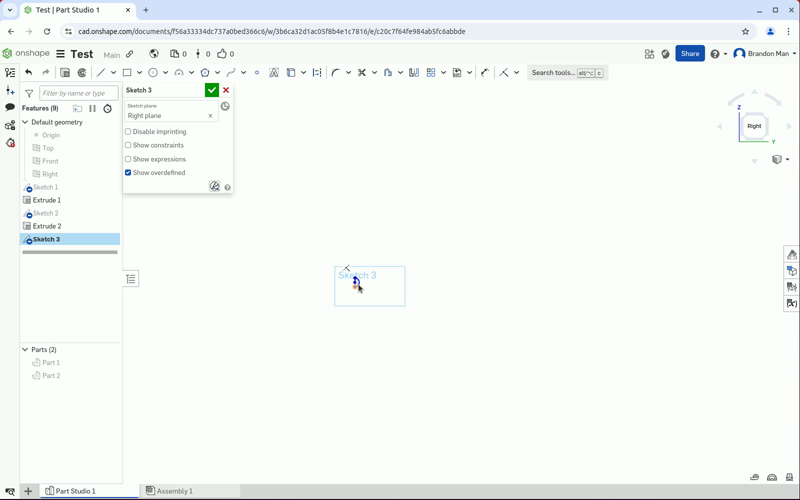
scroll(6)
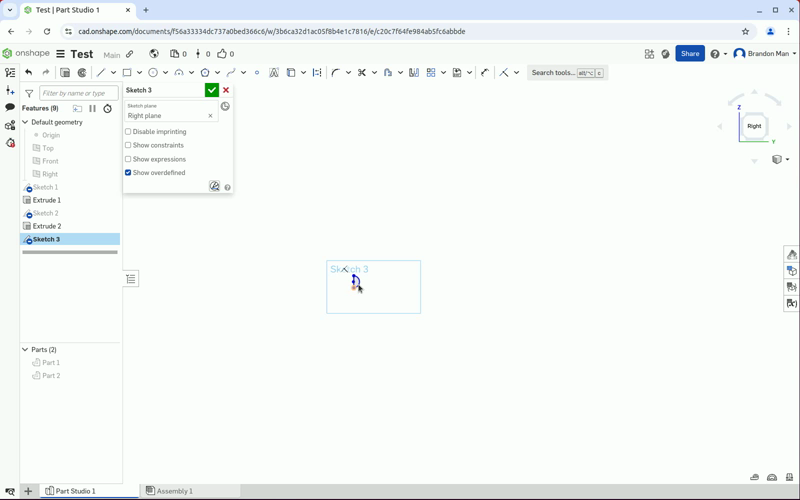
scroll(6)
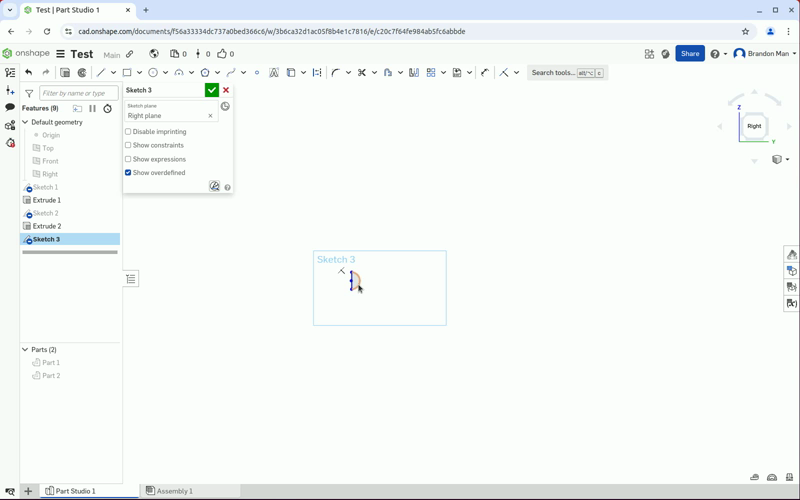
scroll(6)
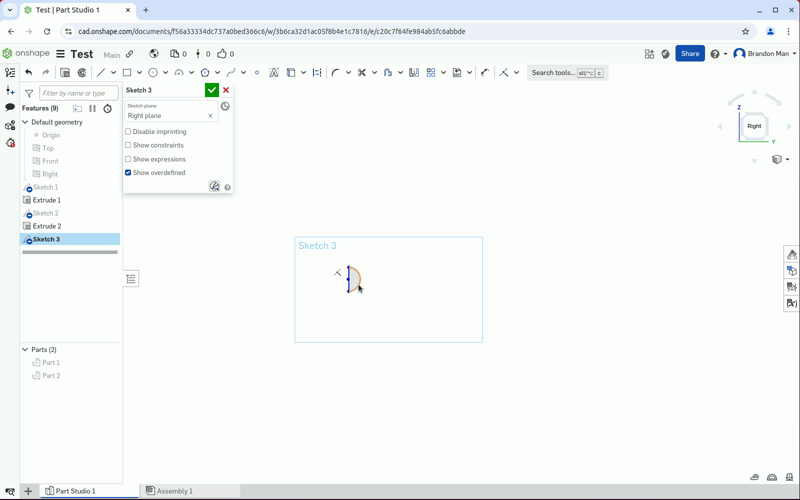
scroll(6)
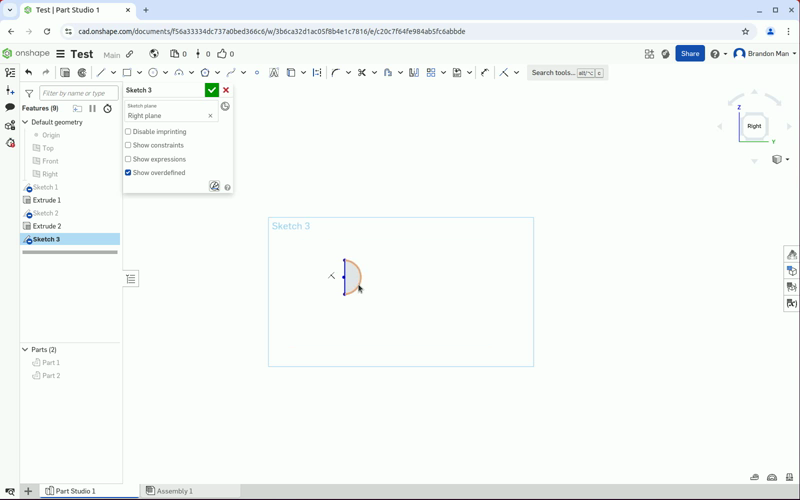
scroll(6)
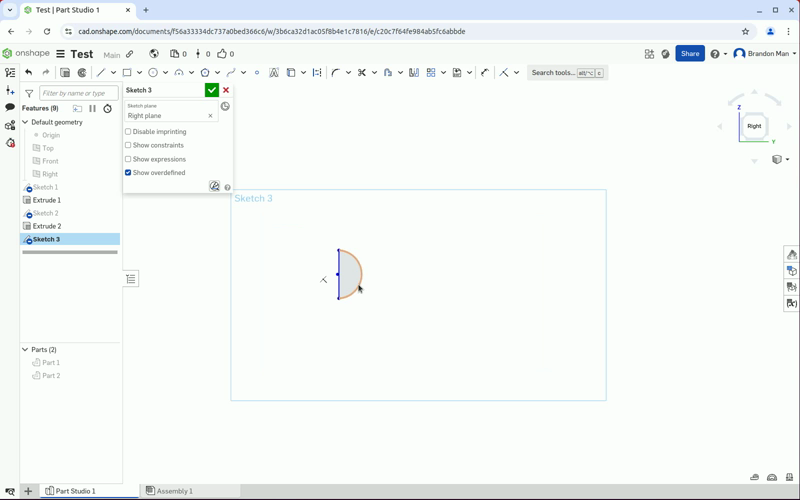
scroll(6)
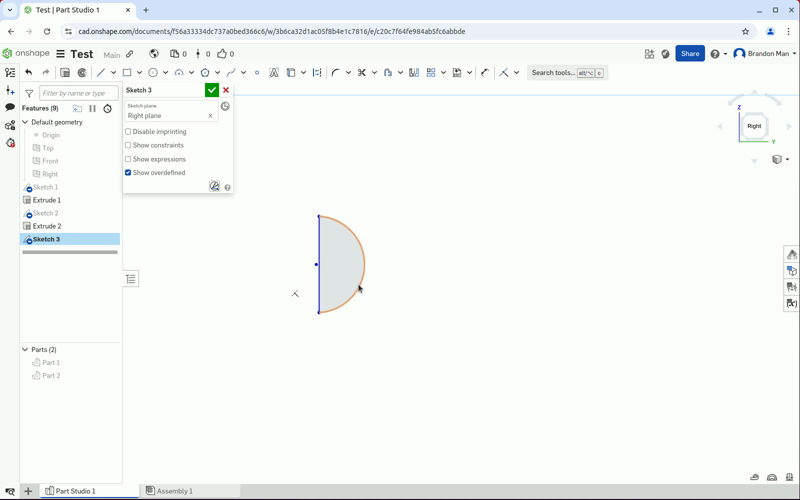
click(358, 284)
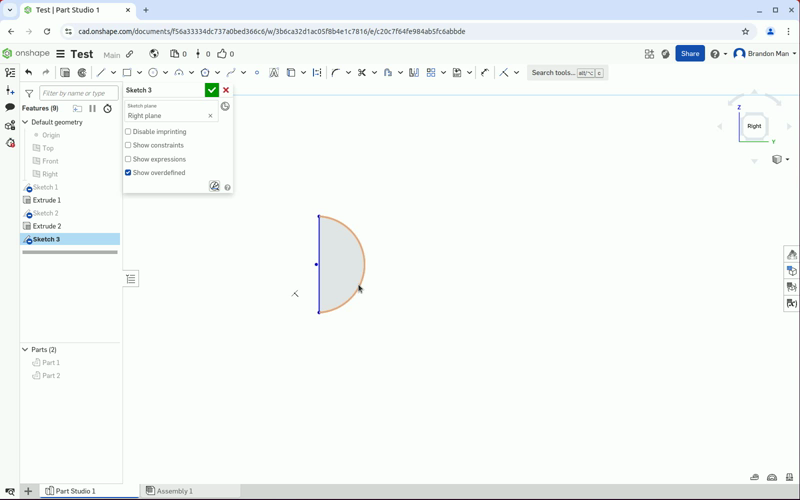
scroll(-6)
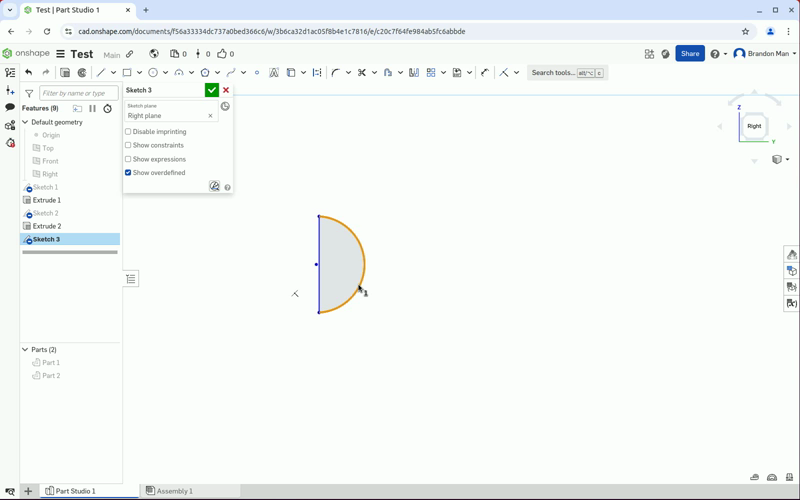
scroll(-6)
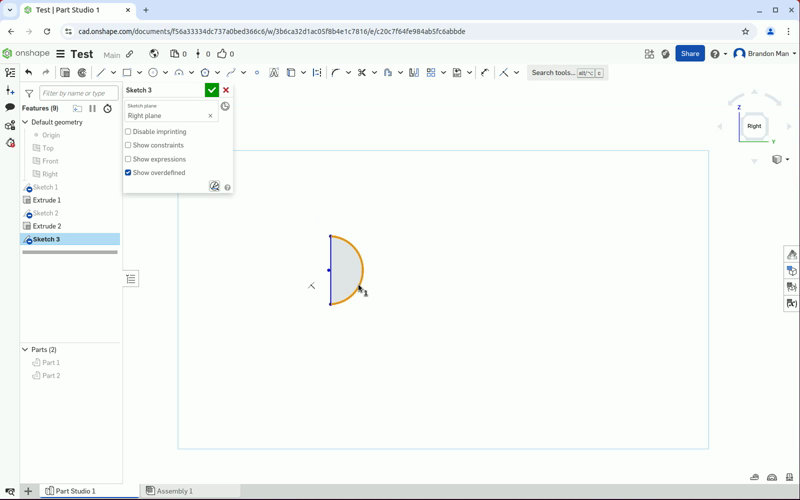
scroll(-6)
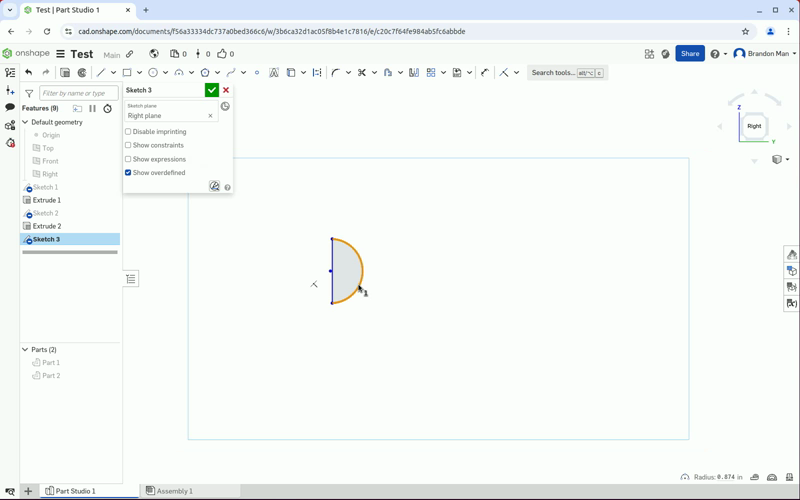
scroll(-6)
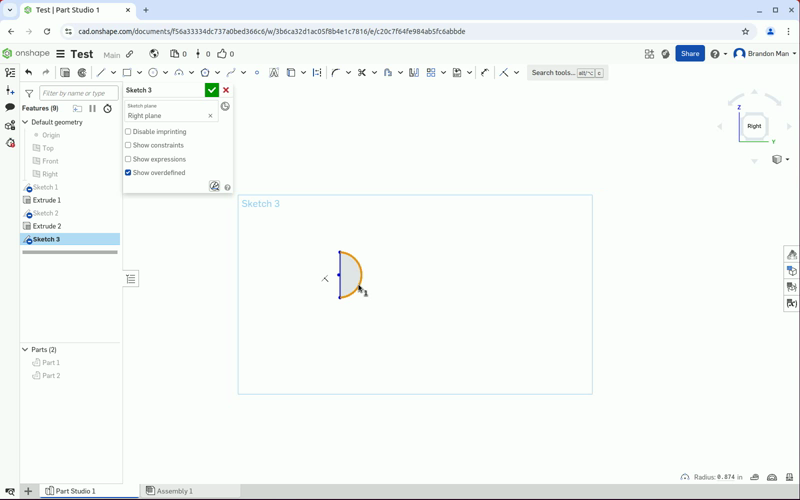
scroll(-6)
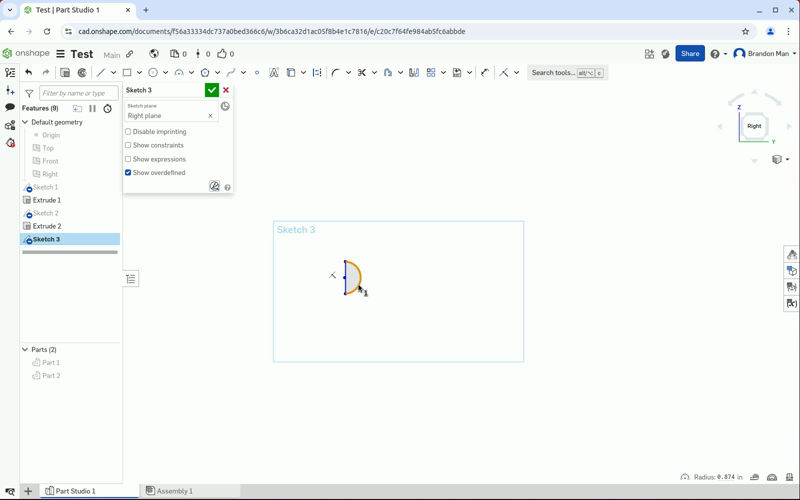
scroll(-6)
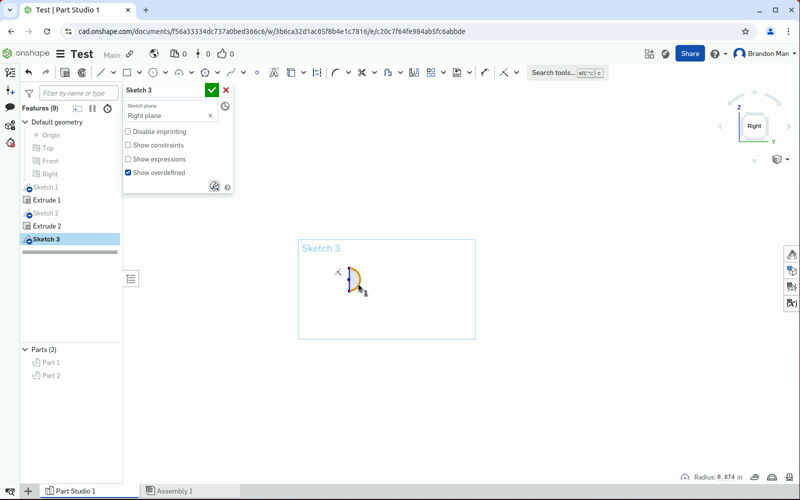
scroll(-6)
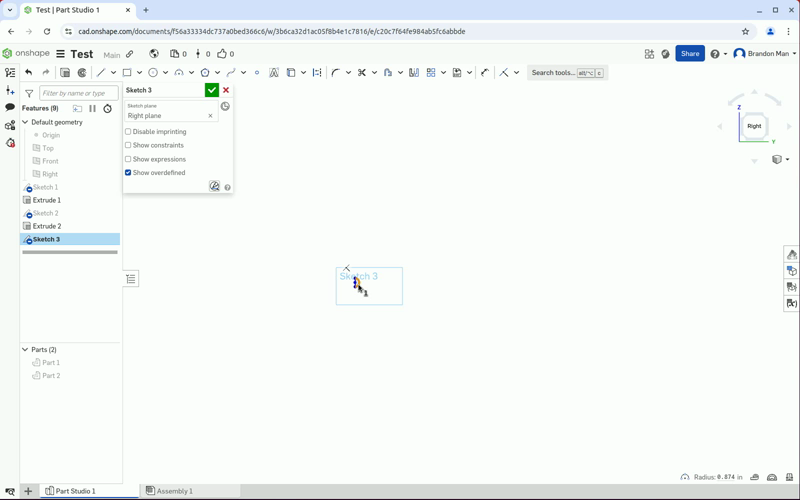
mouse_move(73, 352)
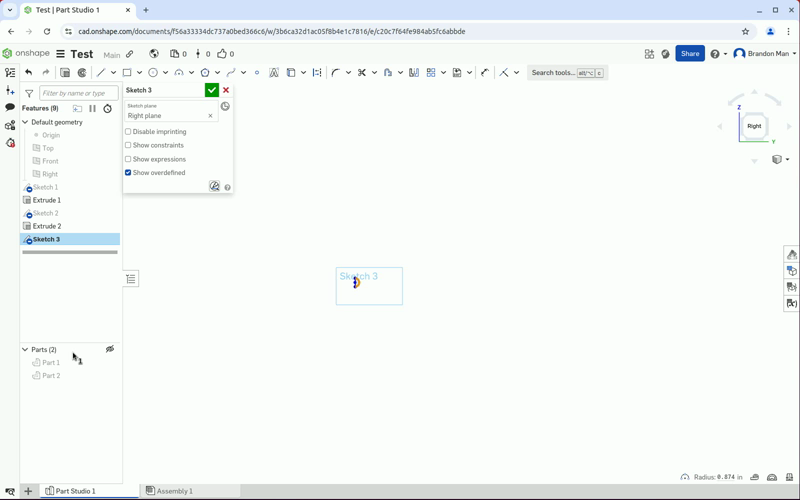
key(shift+y)
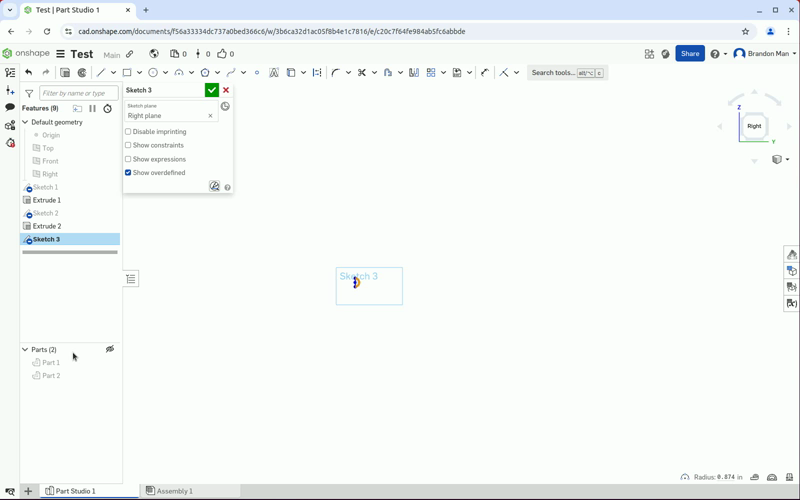
key(shift+e)
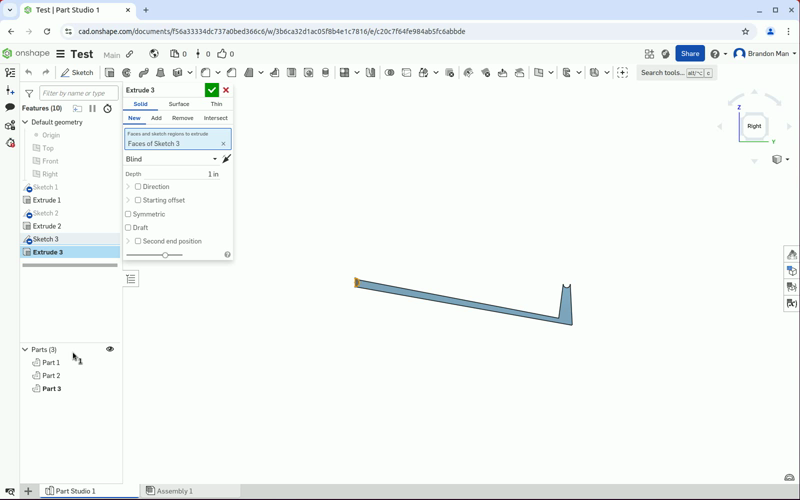
mouse_move(143, 106)
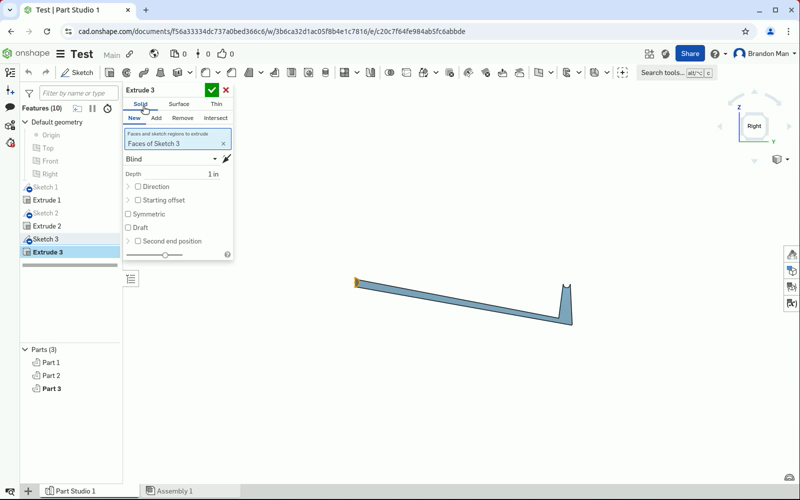
click(143, 106)
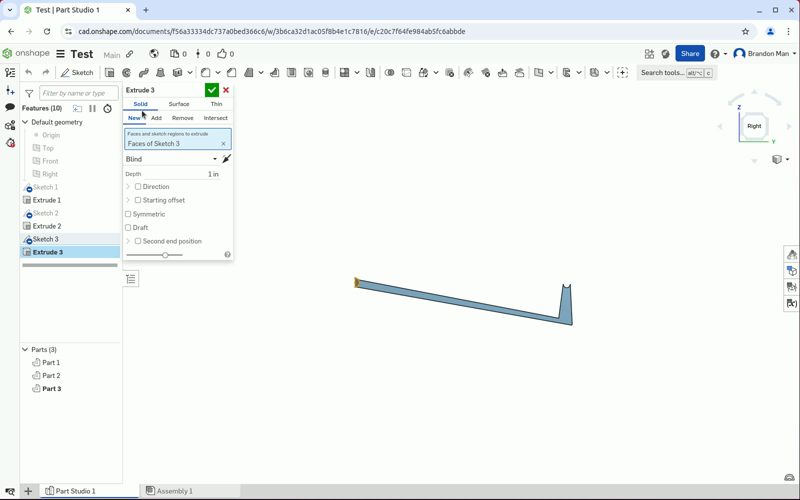
mouse_move(137, 120)
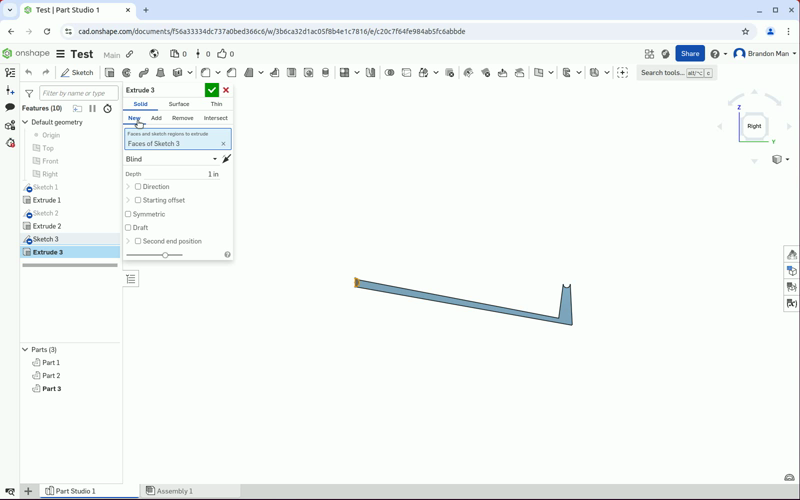
click(137, 120)
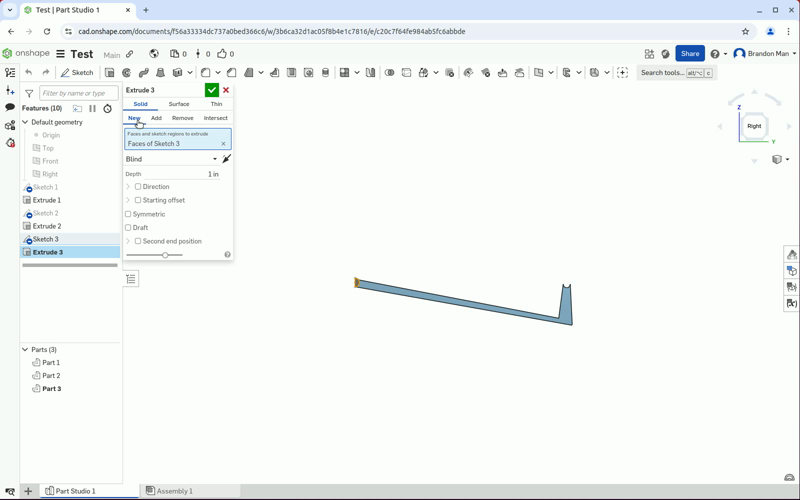
key(tab, 4)
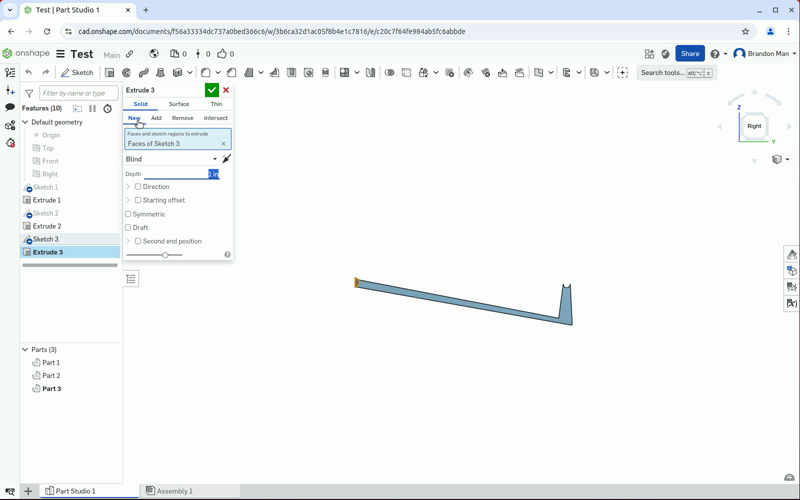
text(1.444)
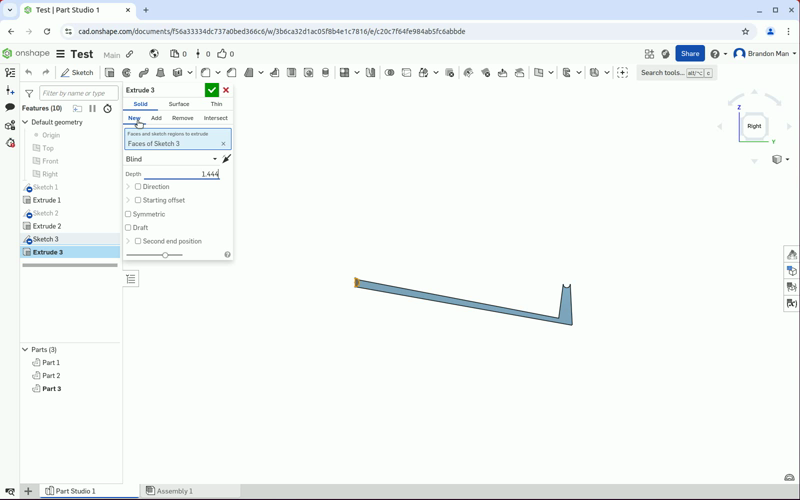
key(enter)
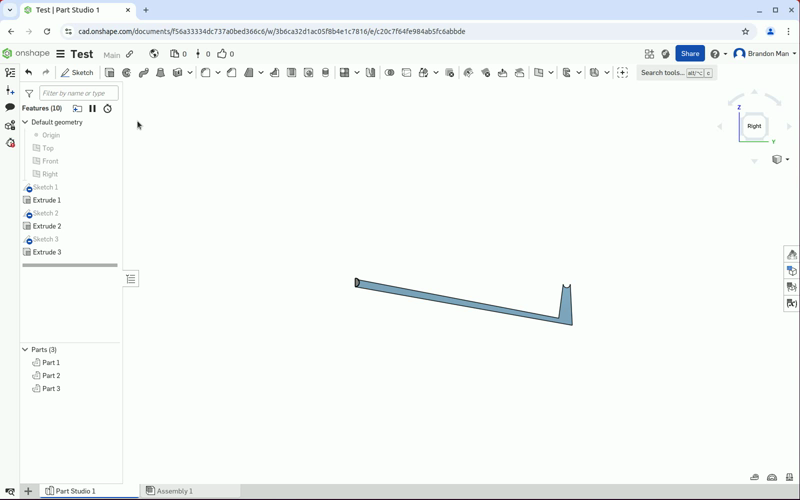
key(shift+h)
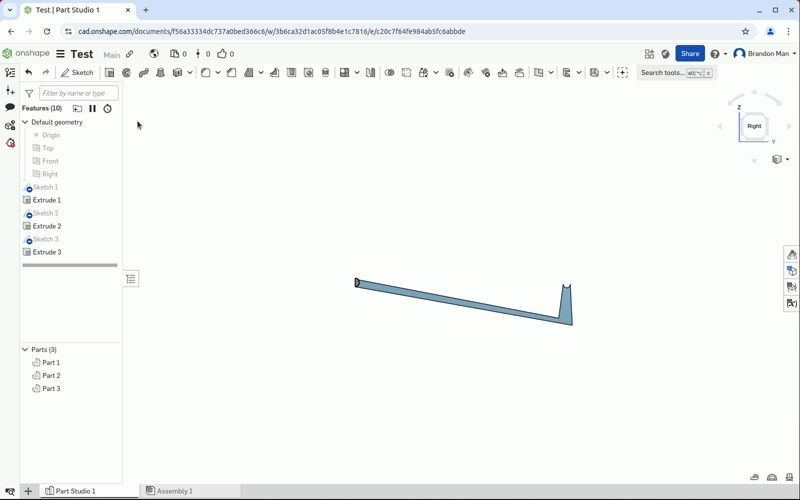
key(shift+h)
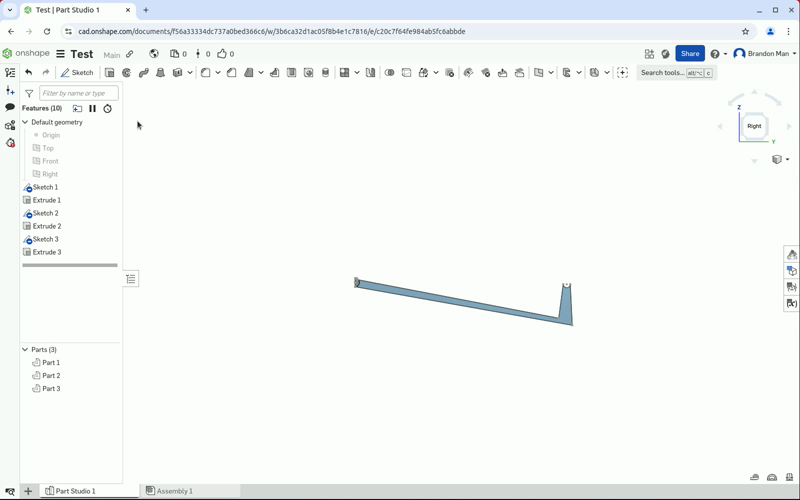
key(shift+7)
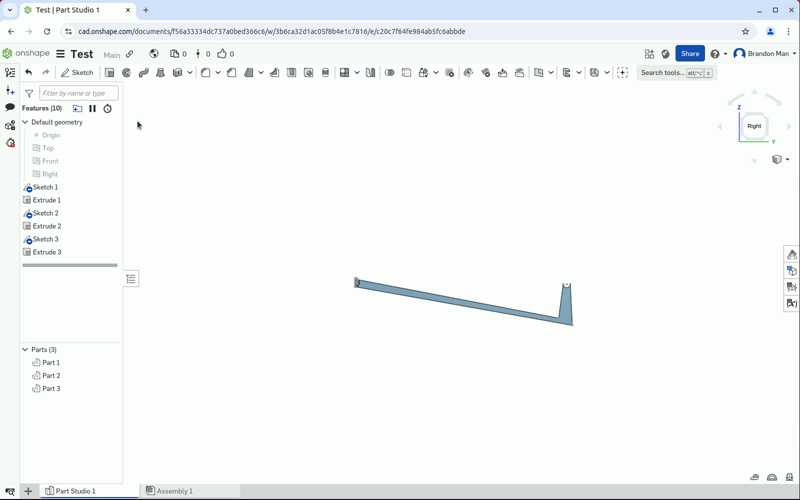
key(right, 2)
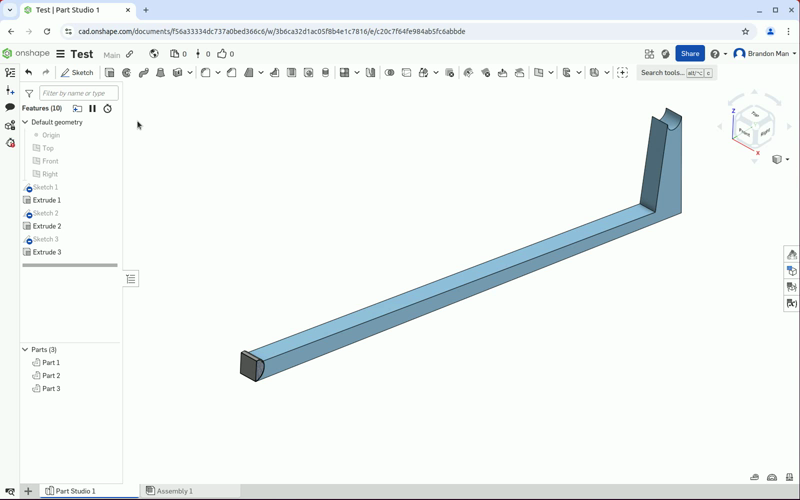
key(down, 2)
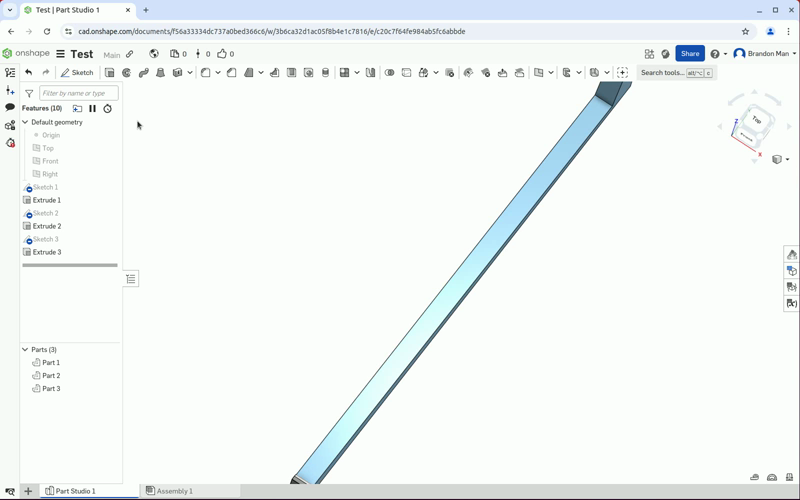
key(up, 2)
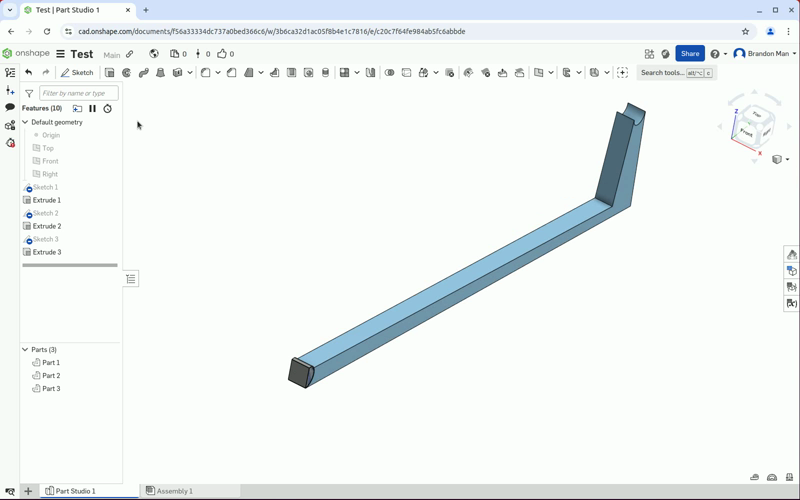
key(left, 2)
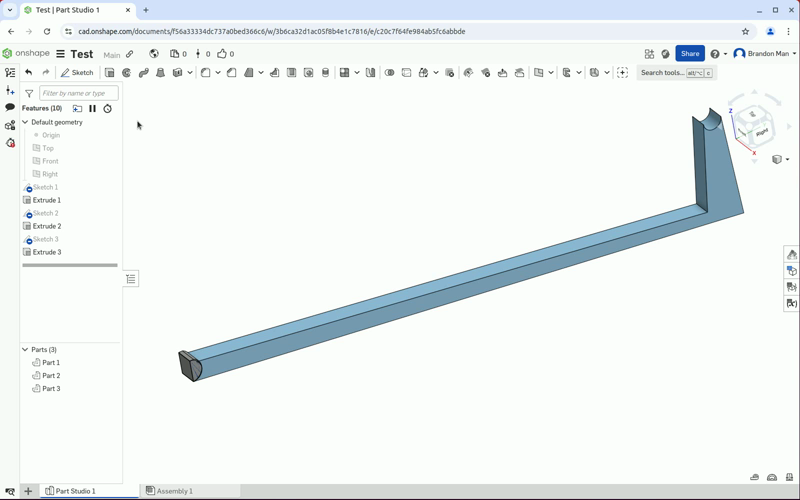
mouse_move(73, 189)
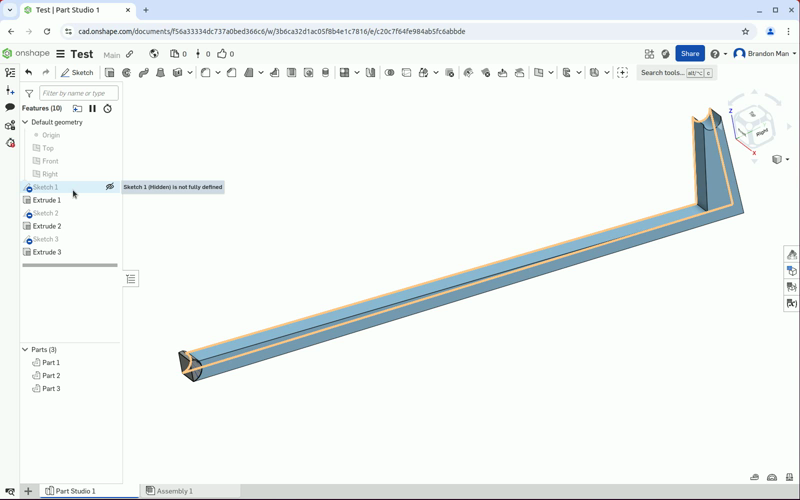
click(73, 189)